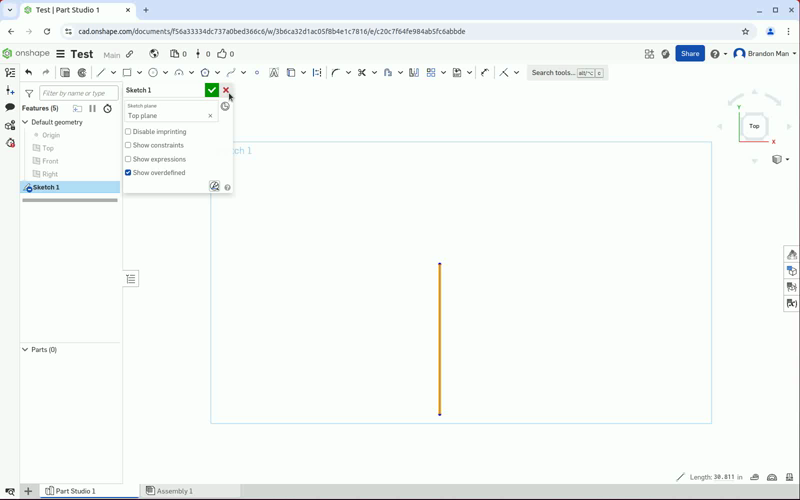
key(shift+h)
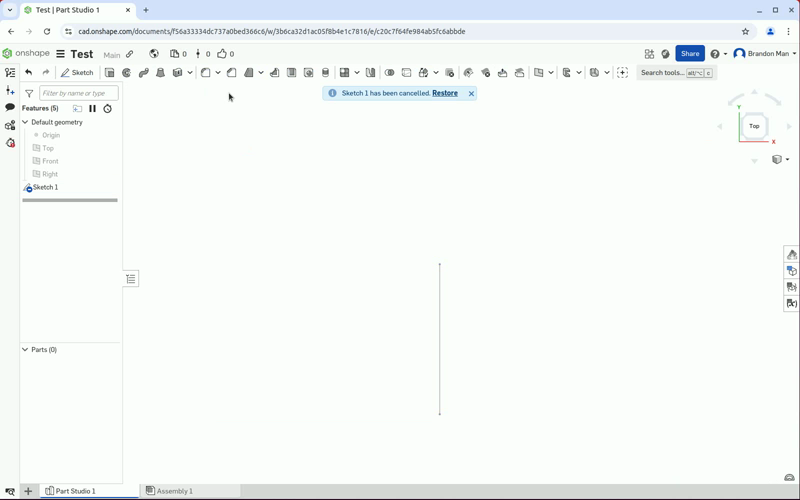
key(shift+s)
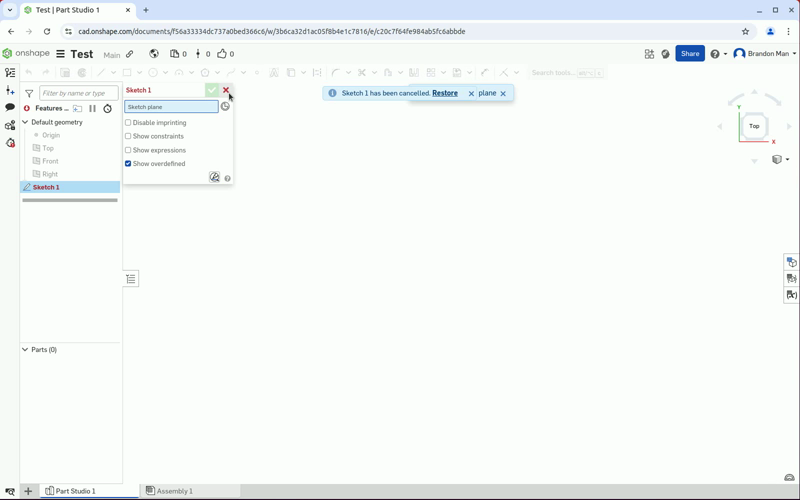
mouse_move(73, 150)
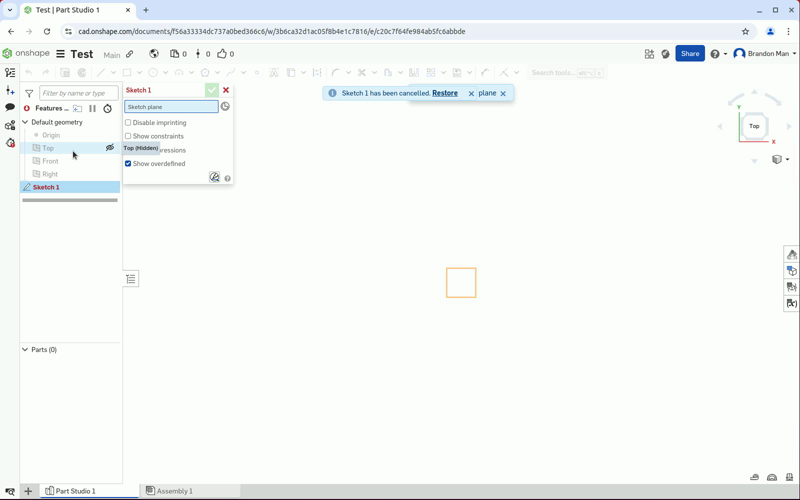
click(73, 150)
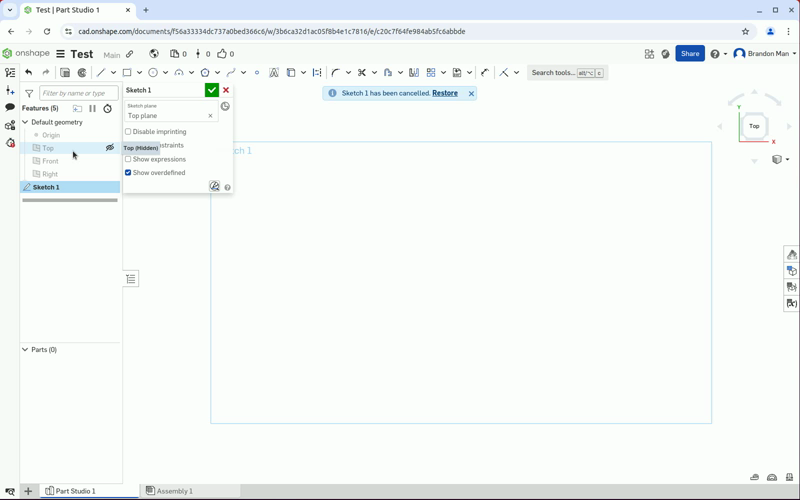
mouse_move(73, 352)
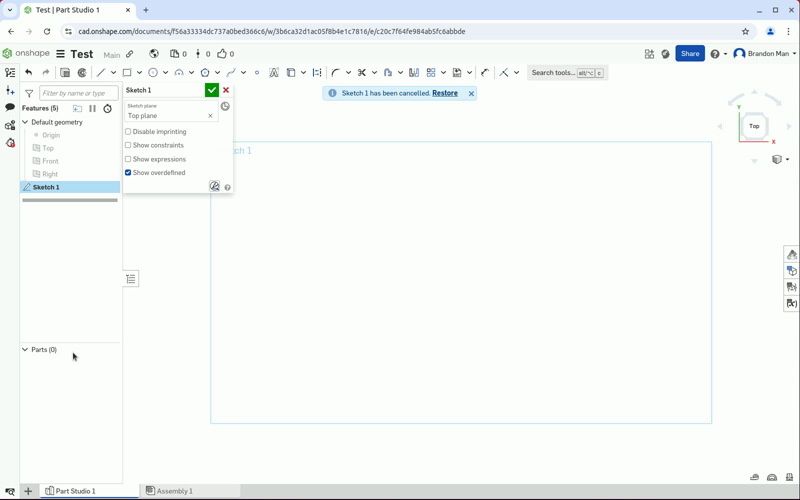
key(y)
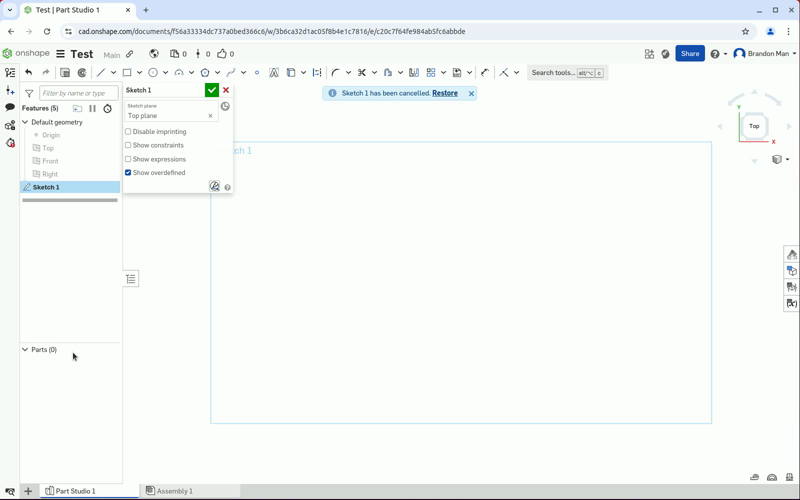
key(l)
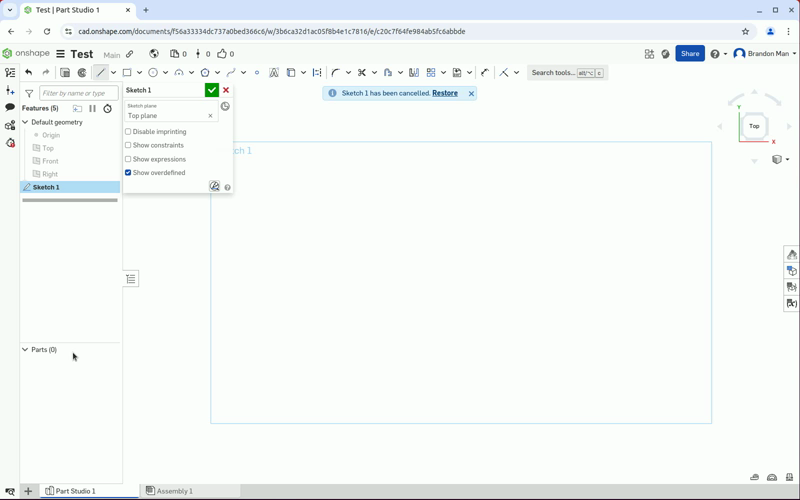
key_down(shift)
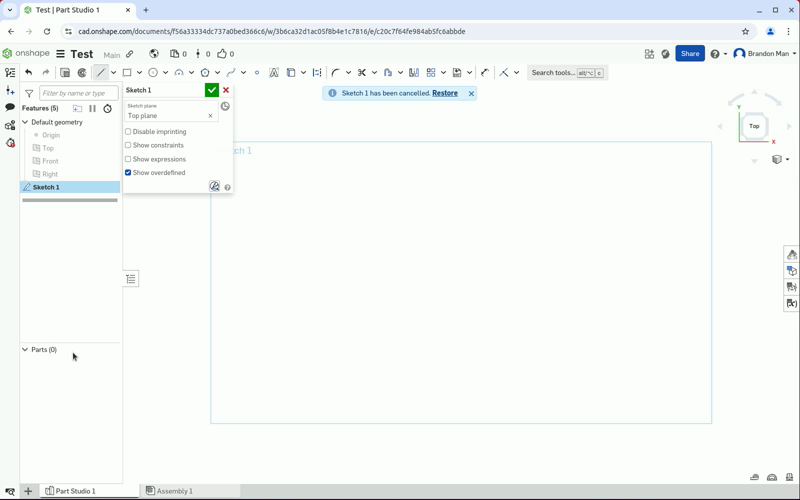
mouse_move(348, 307)
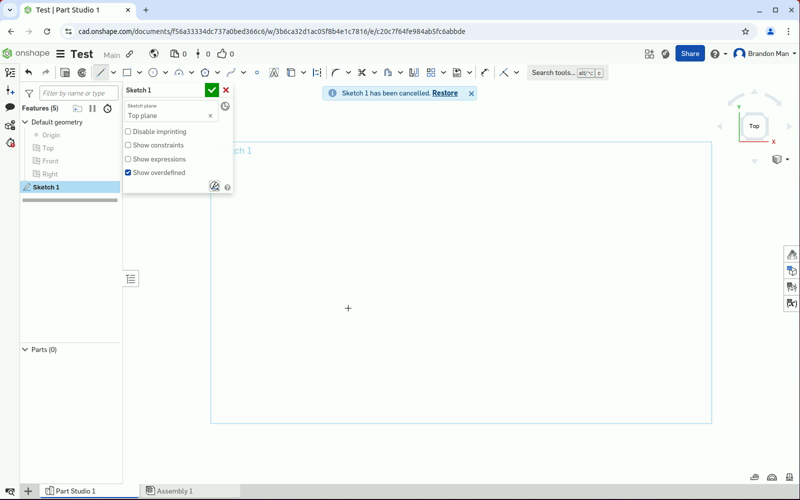
click(348, 307)
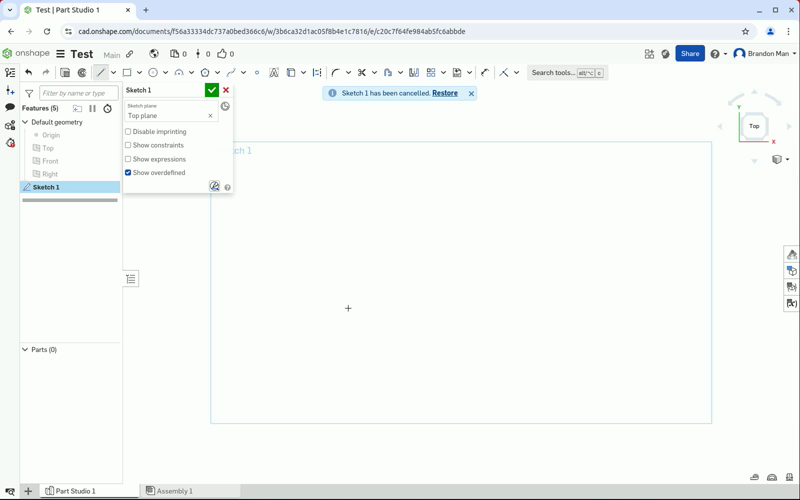
key_up(shift)
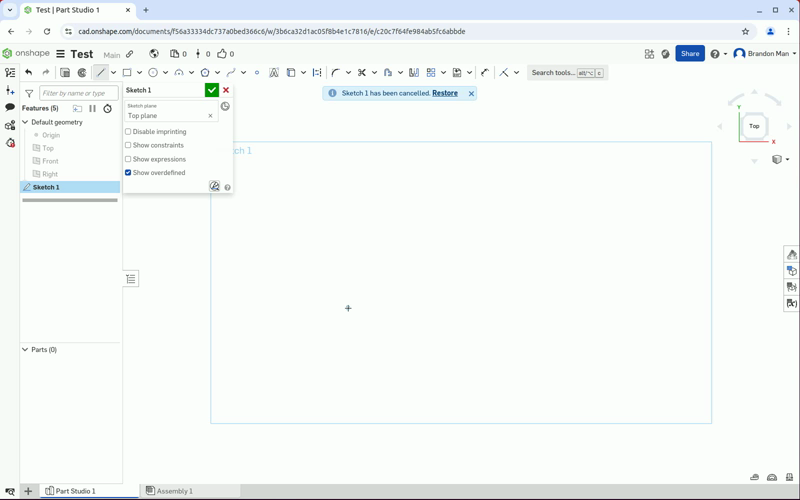
key_down(shift)
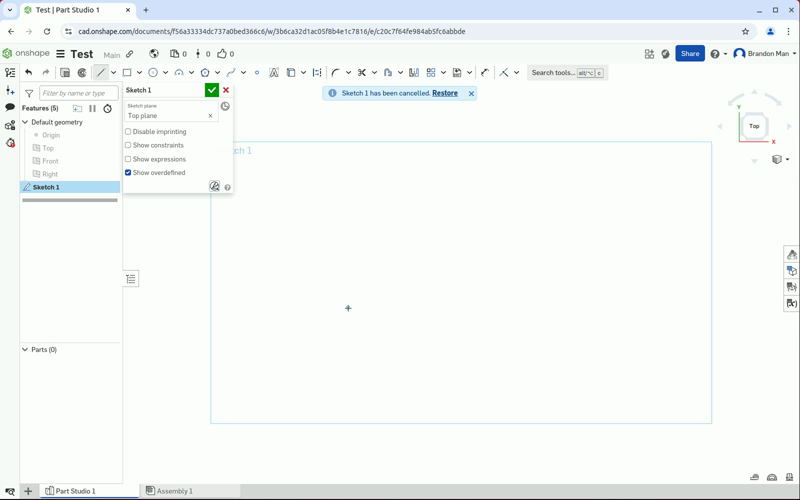
mouse_move(460, 307)
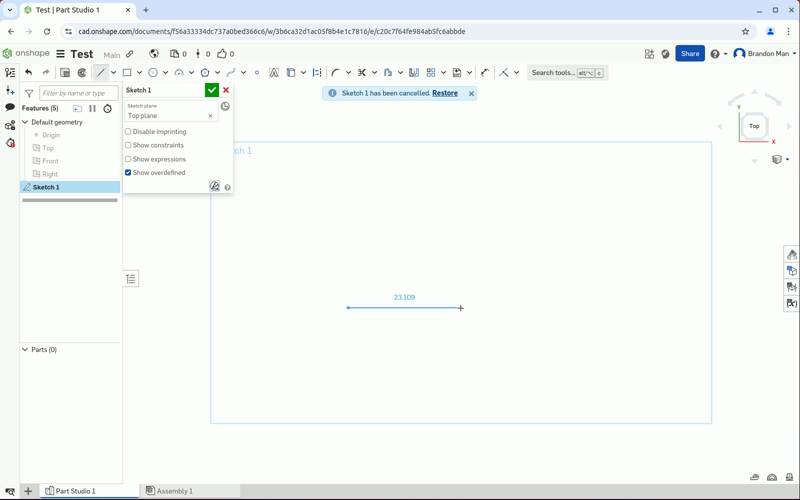
click(460, 307)
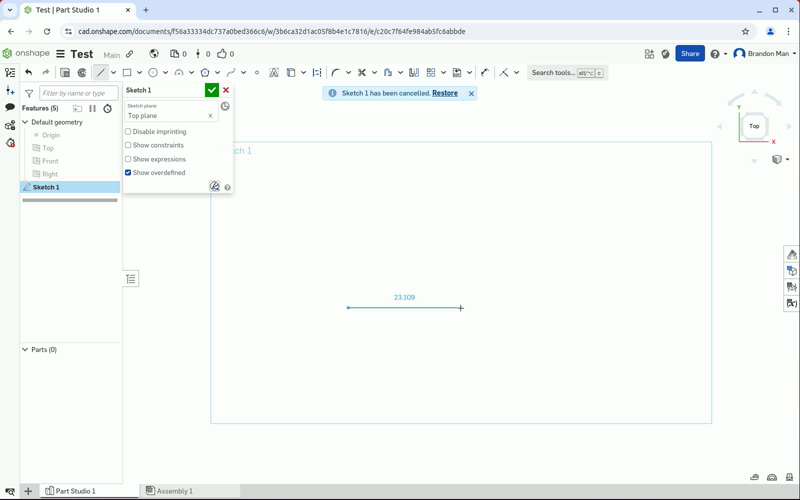
key_up(shift)
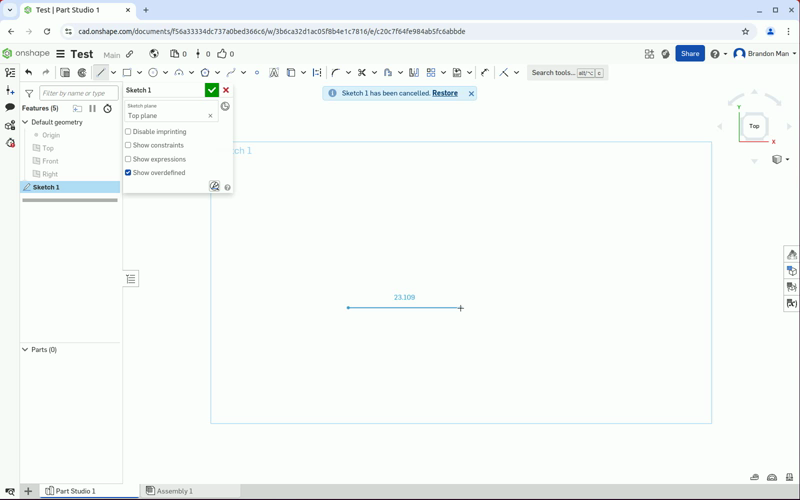
key_down(shift)
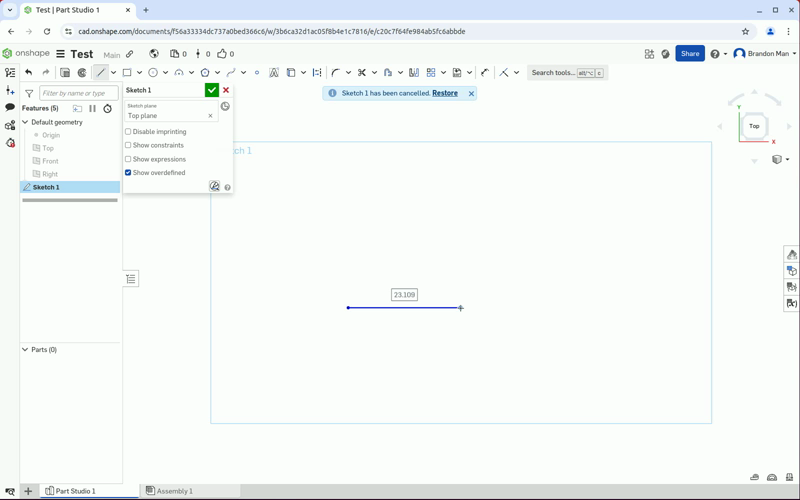
mouse_move(490, 307)
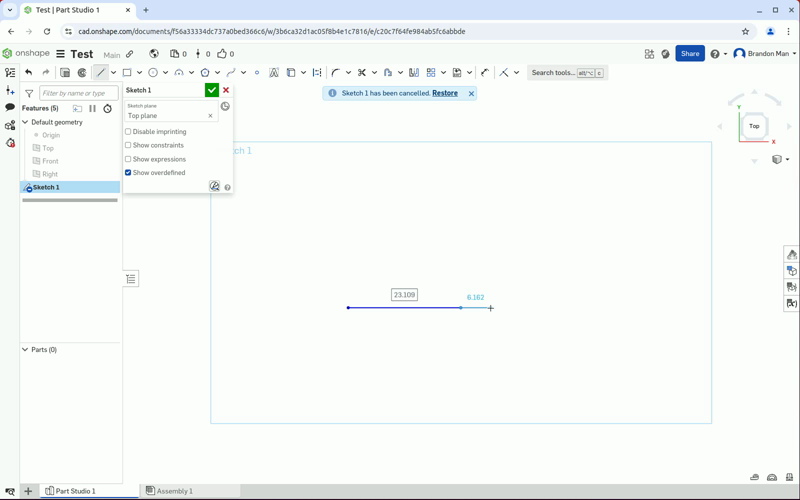
mouse_move(460, 282)
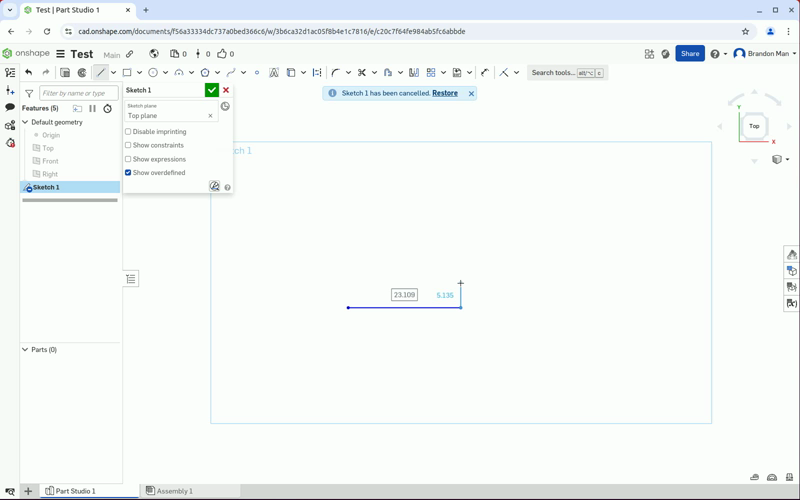
click(460, 282)
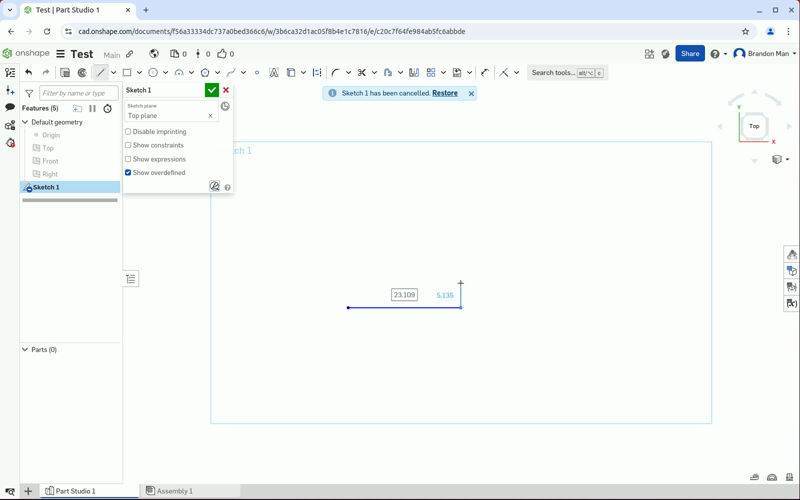
key_up(shift)
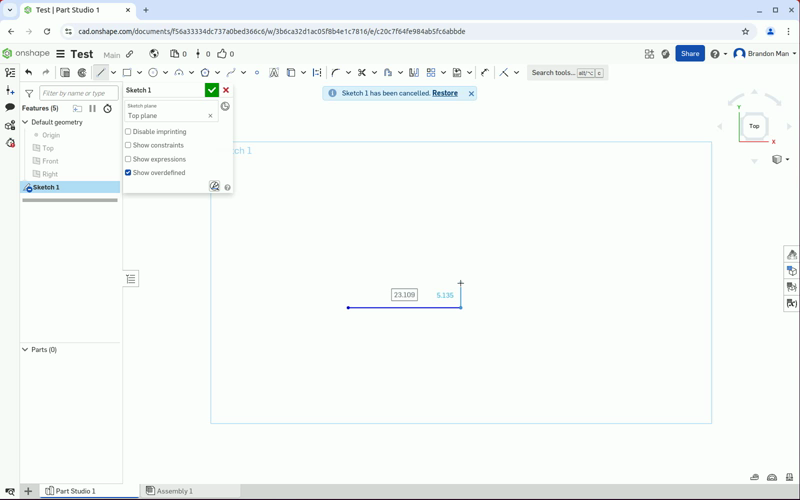
key_down(shift)
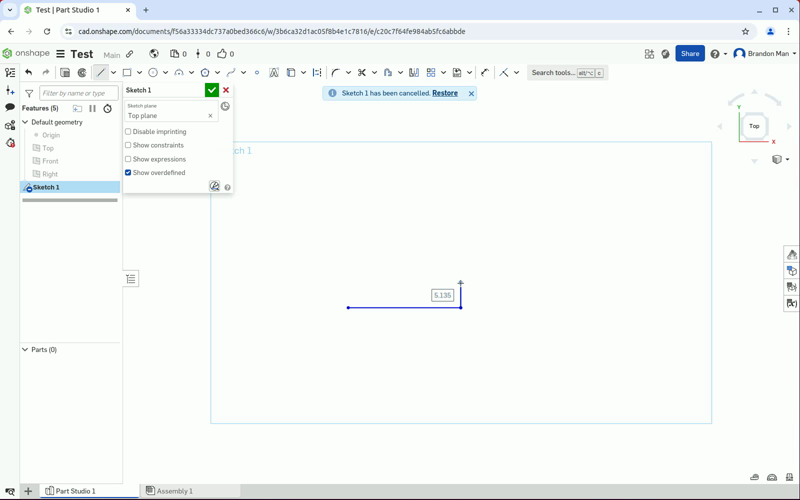
mouse_move(490, 282)
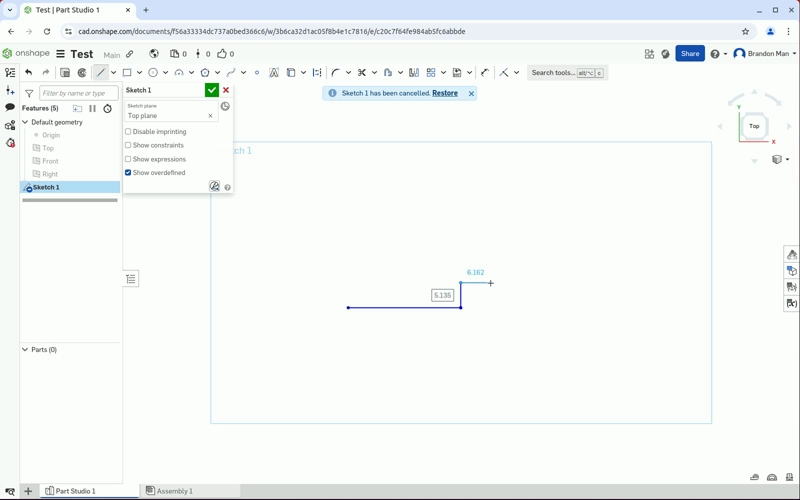
mouse_move(421, 282)
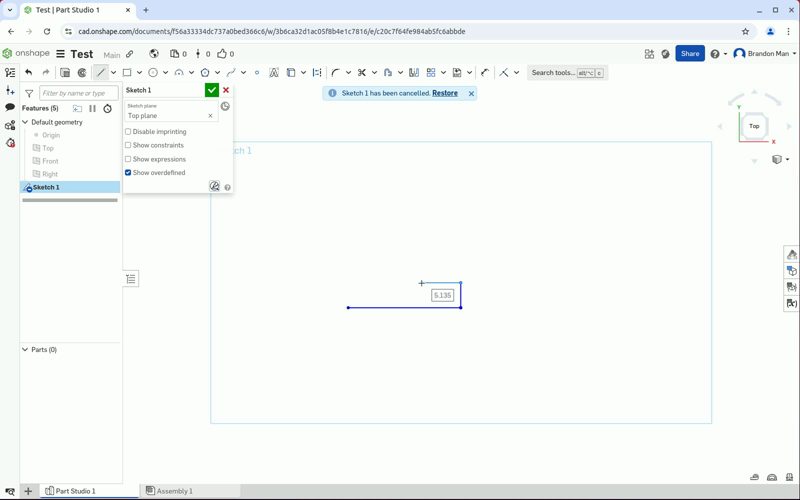
click(421, 282)
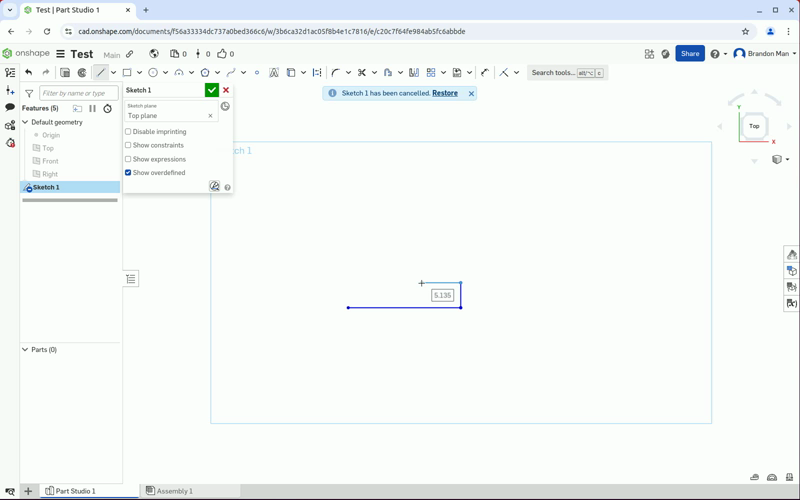
key_up(shift)
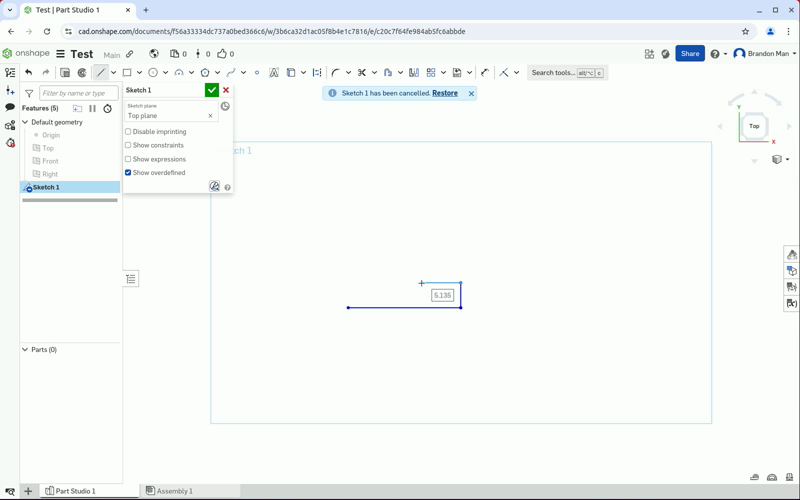
key(esc)
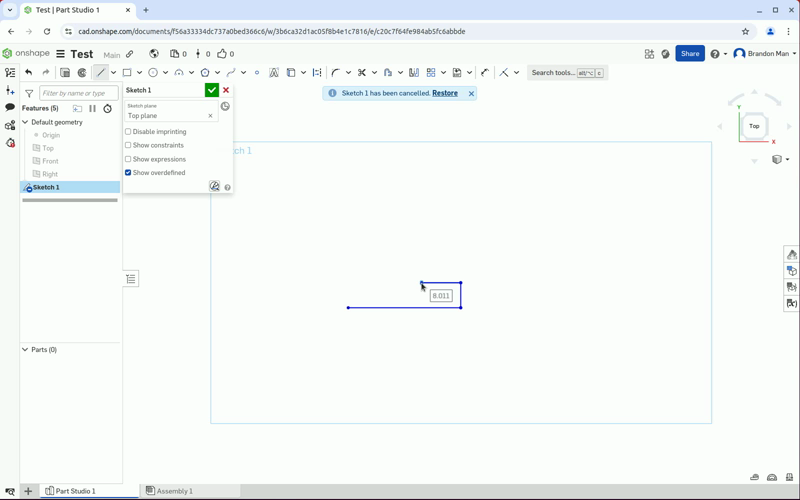
key(a)
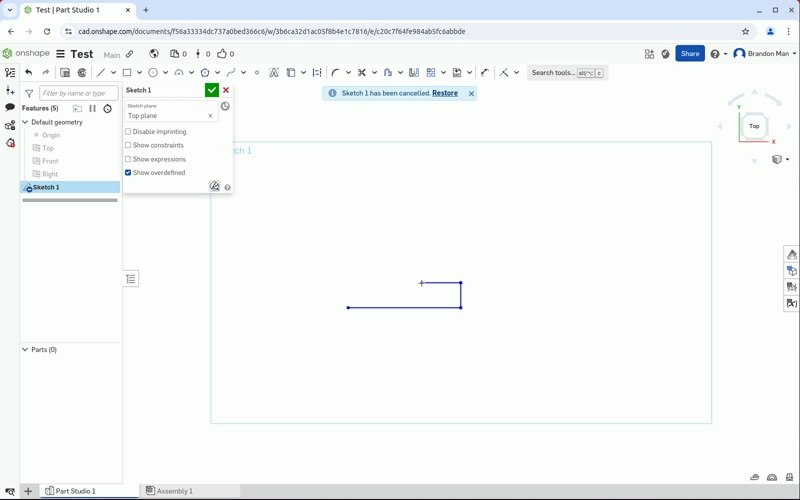
mouse_move(421, 282)
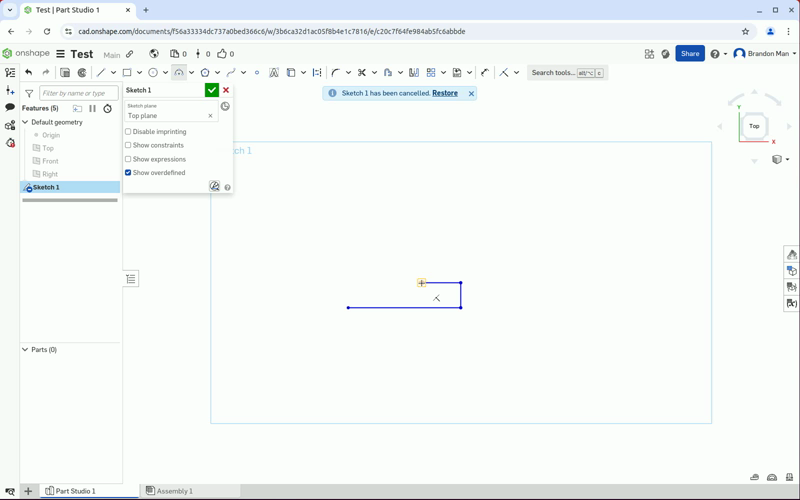
click(421, 282)
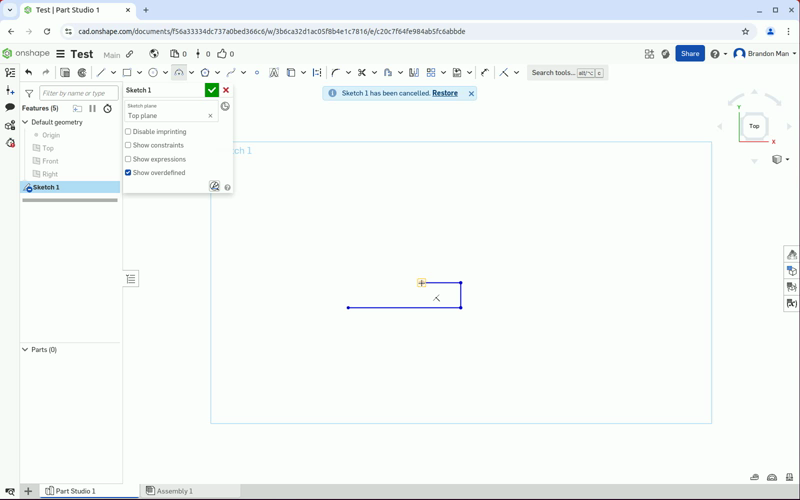
key_down(shift)
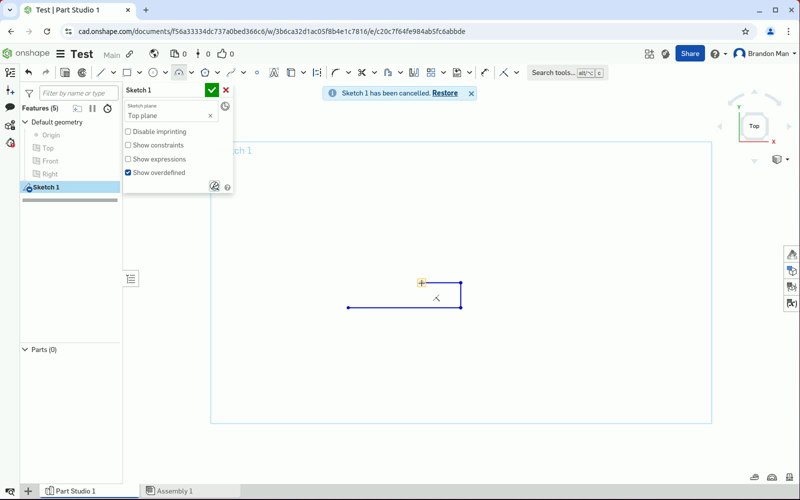
mouse_move(401, 262)
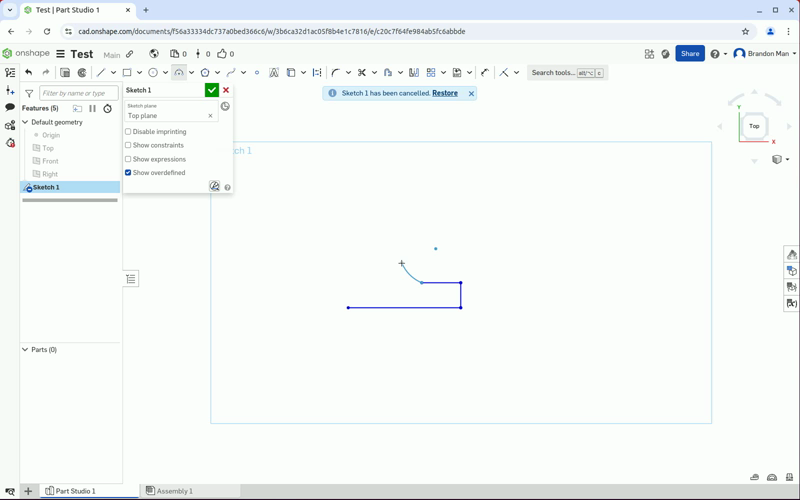
click(401, 262)
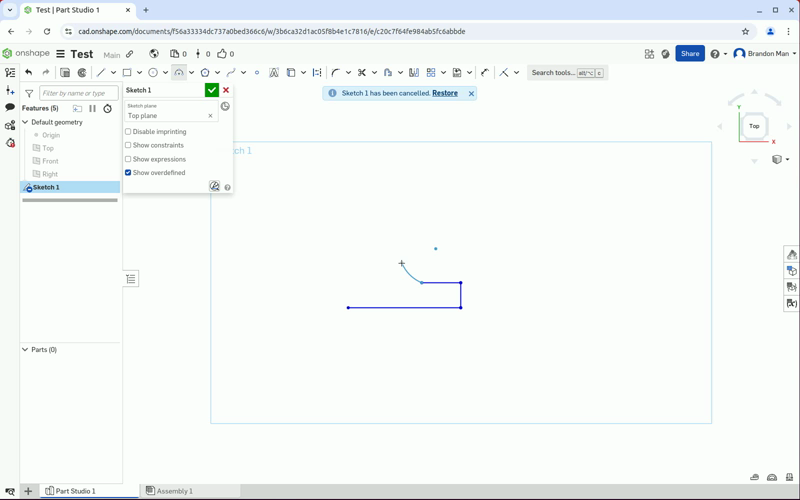
mouse_move(407, 276)
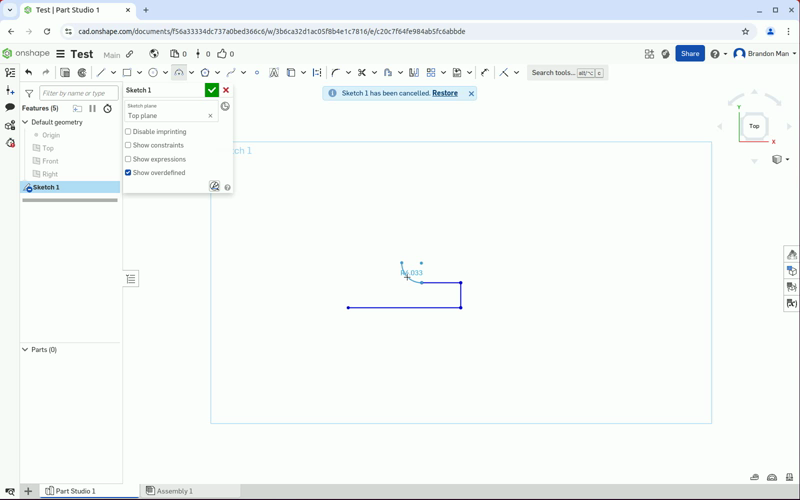
click(407, 276)
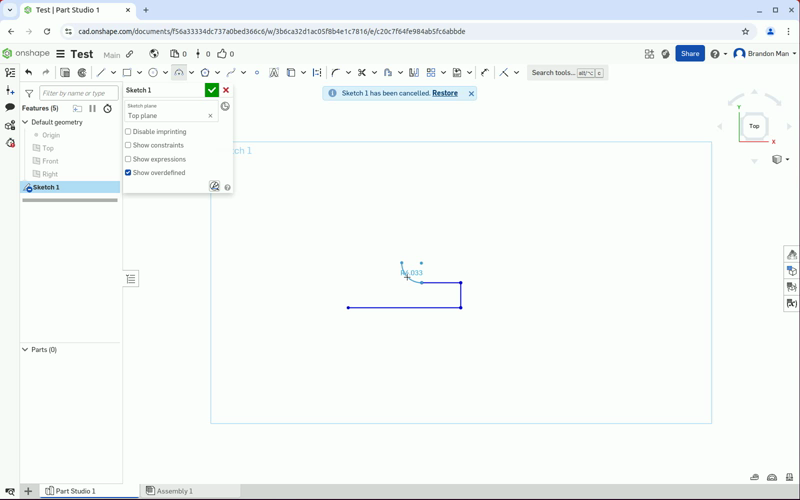
key_up(shift)
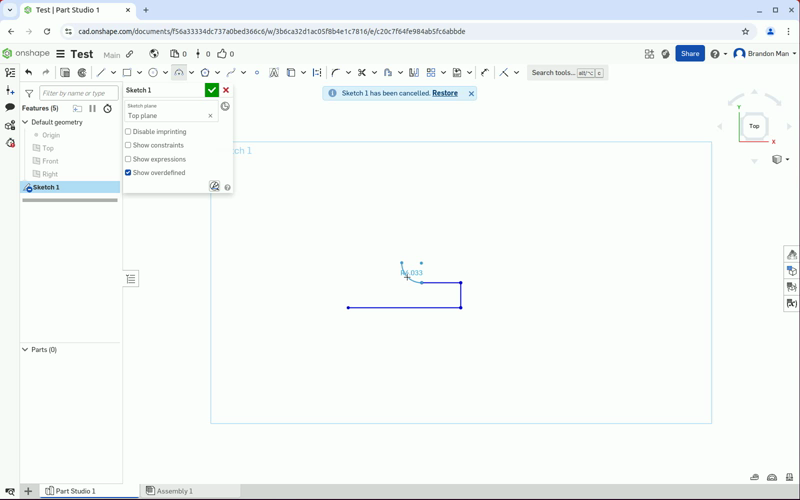
key(esc)
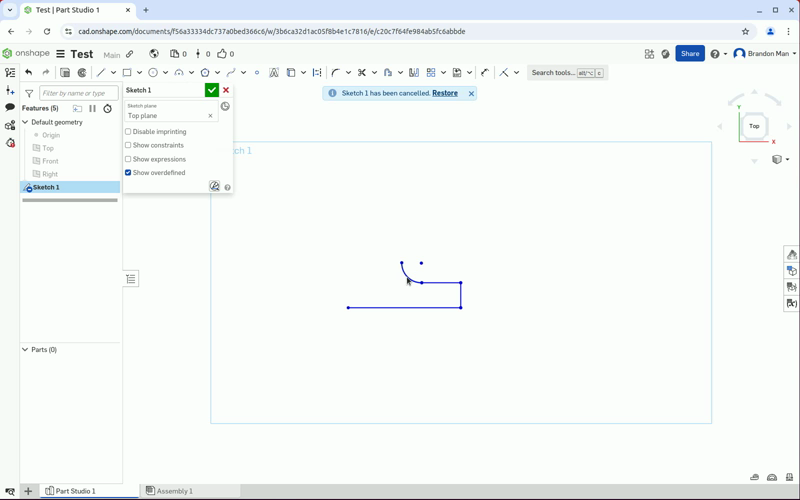
key(l)
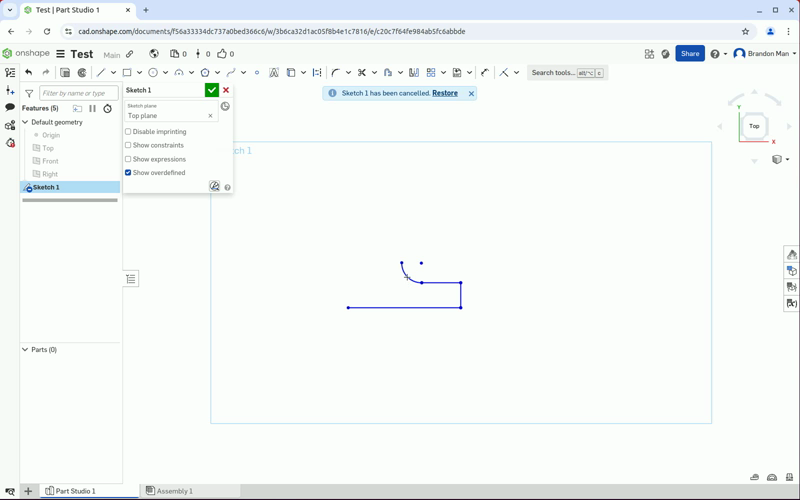
mouse_move(401, 262)
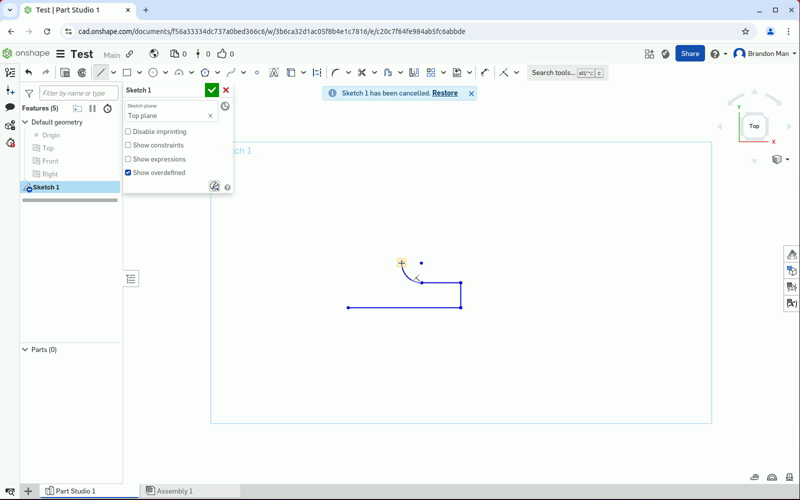
click(401, 262)
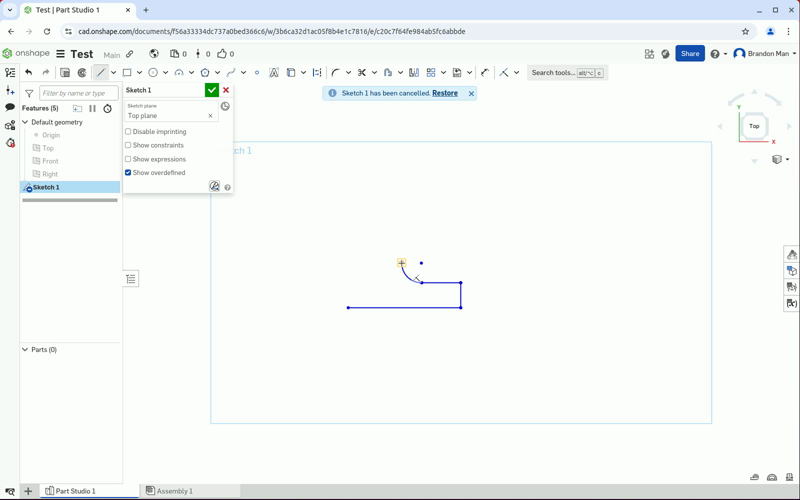
key_down(shift)
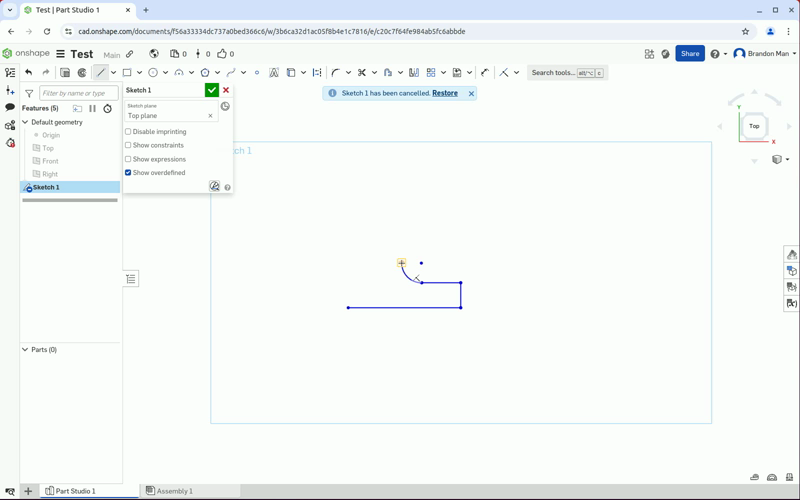
mouse_move(431, 262)
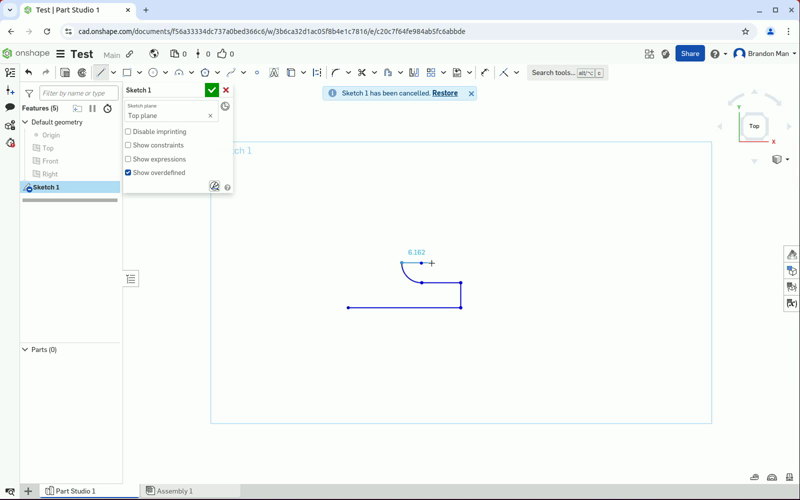
mouse_move(401, 242)
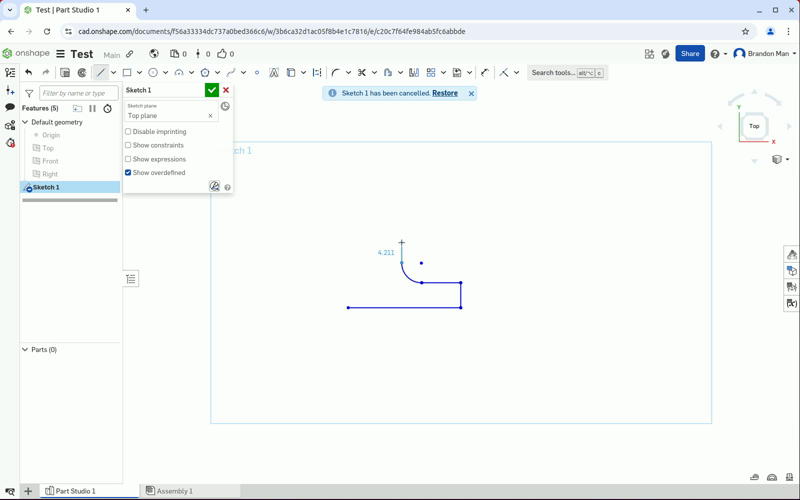
click(401, 242)
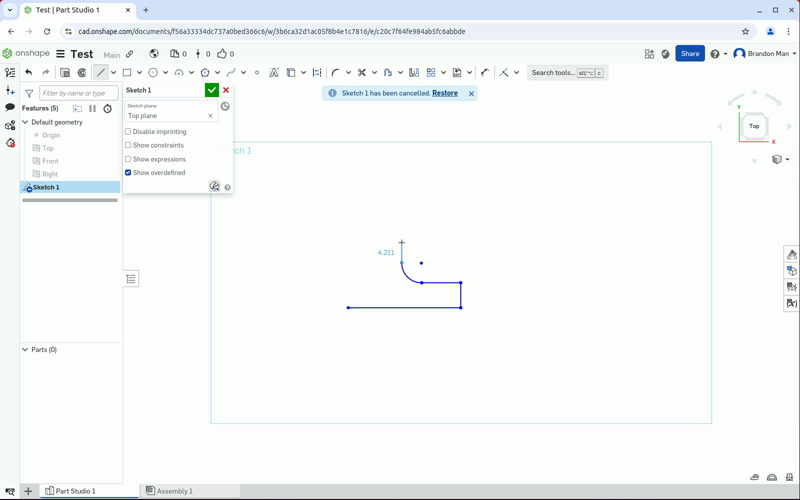
key_up(shift)
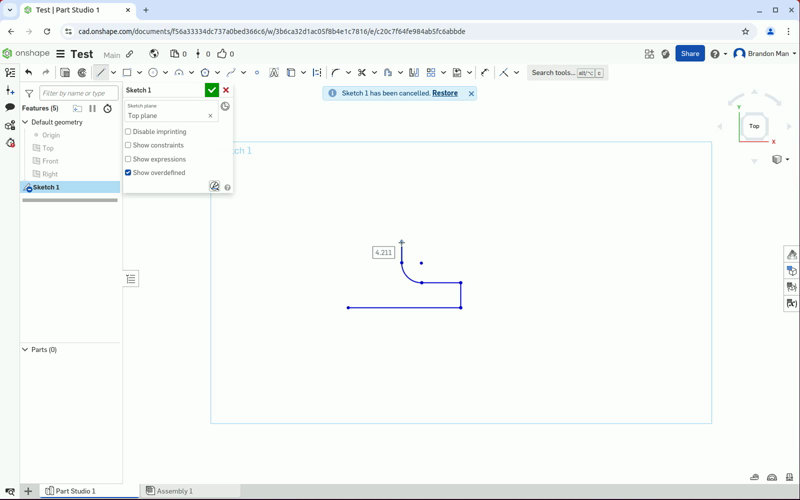
key(esc)
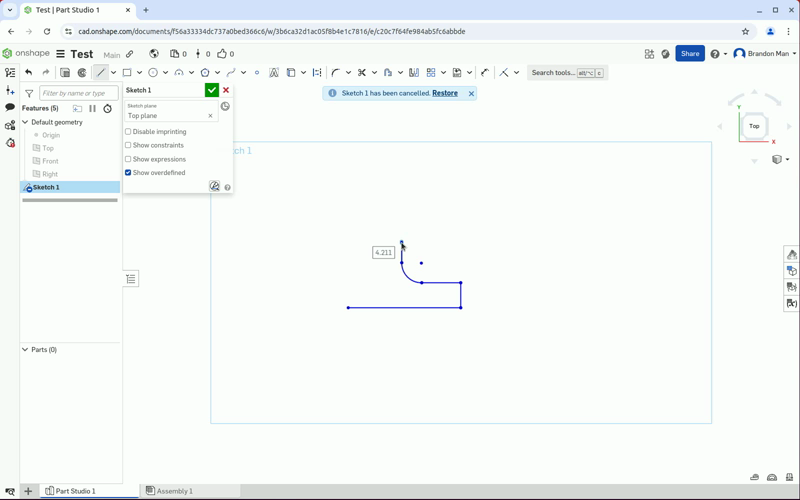
key(a)
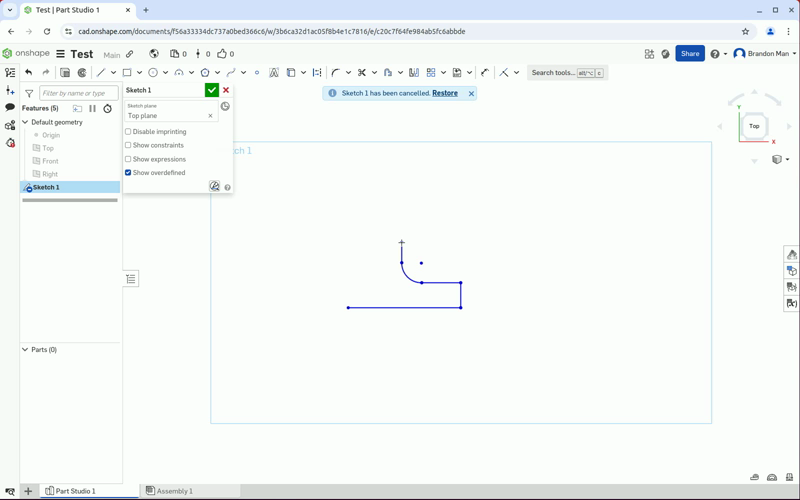
mouse_move(401, 242)
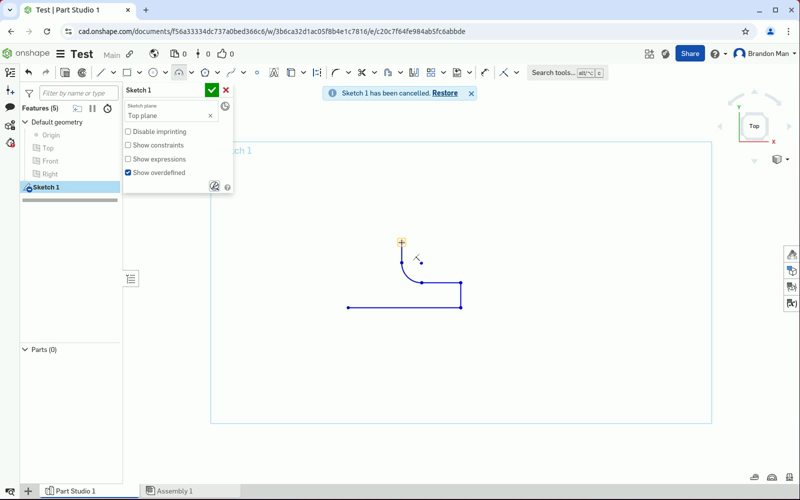
click(401, 242)
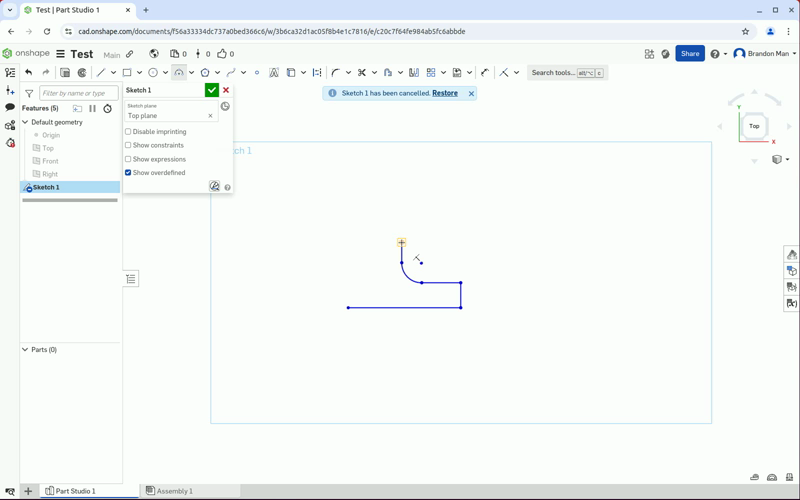
key_down(shift)
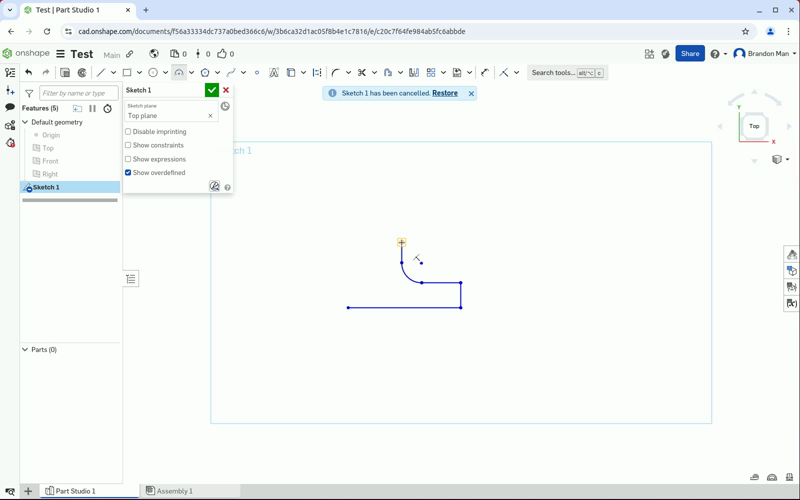
mouse_move(421, 223)
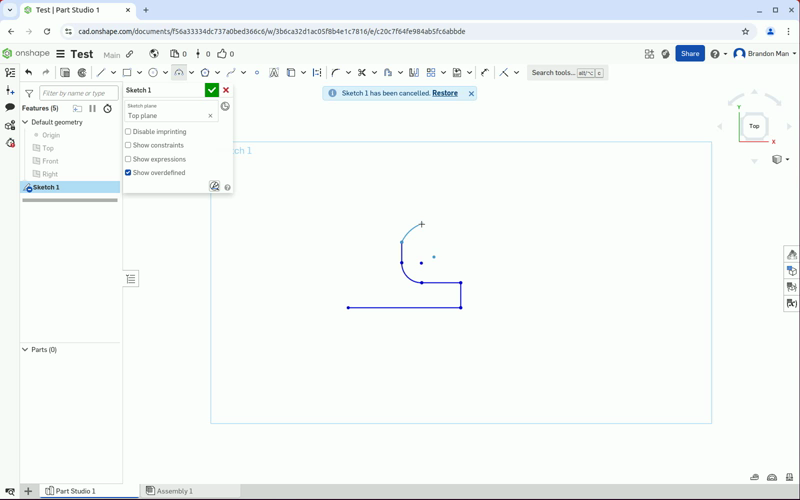
click(421, 223)
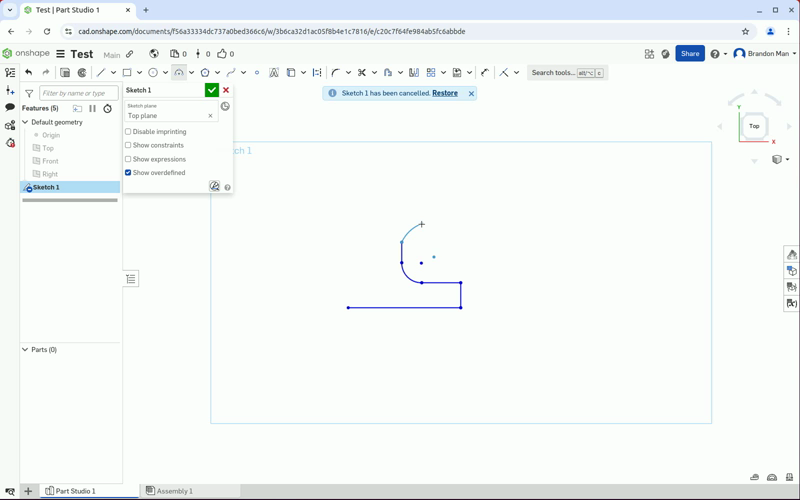
mouse_move(407, 228)
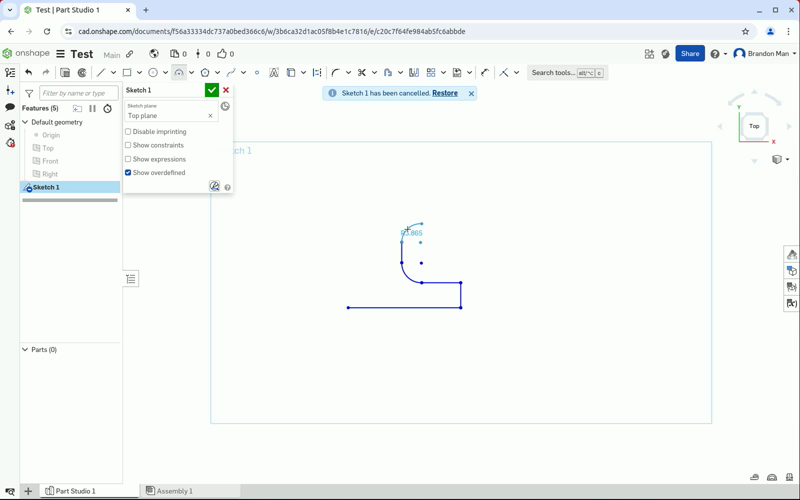
click(407, 228)
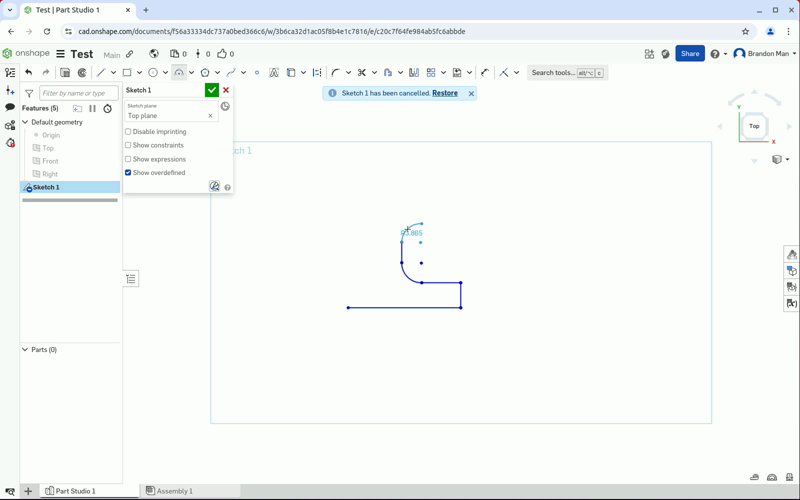
key_up(shift)
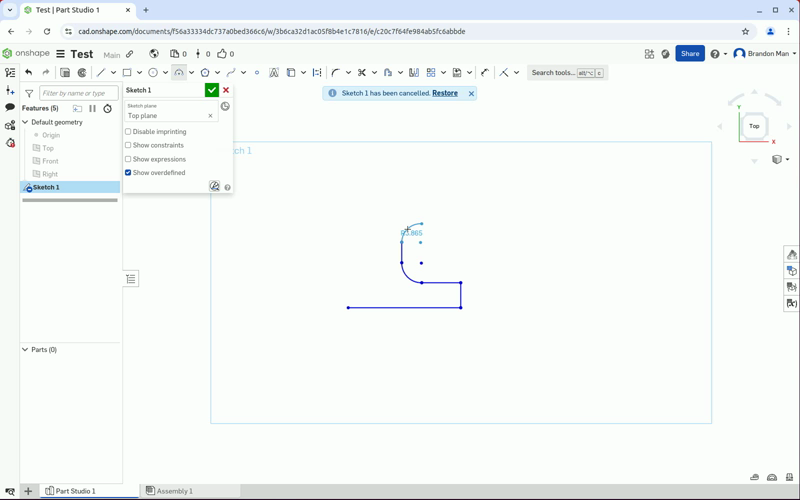
key(esc)
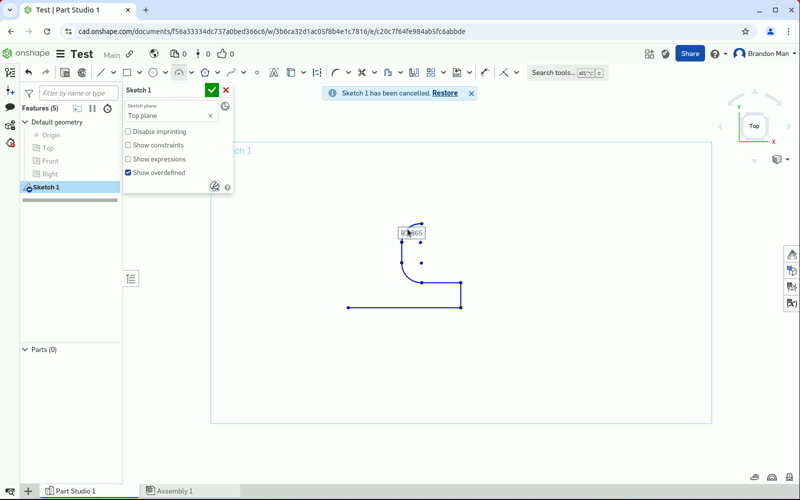
key(l)
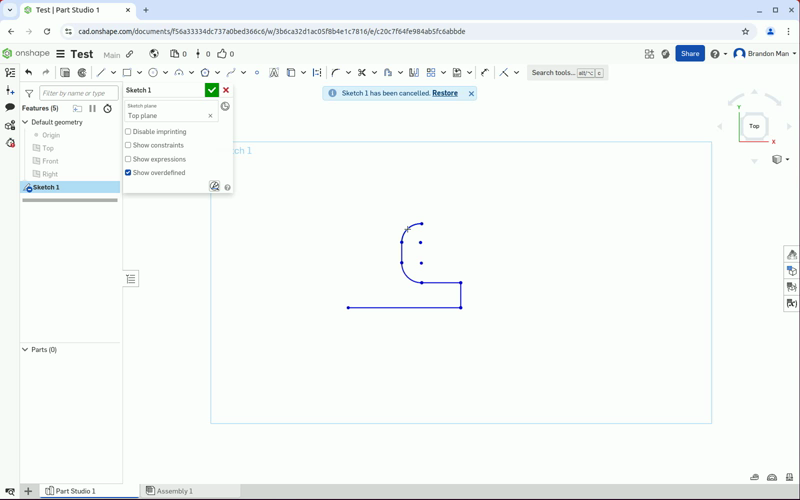
mouse_move(421, 223)
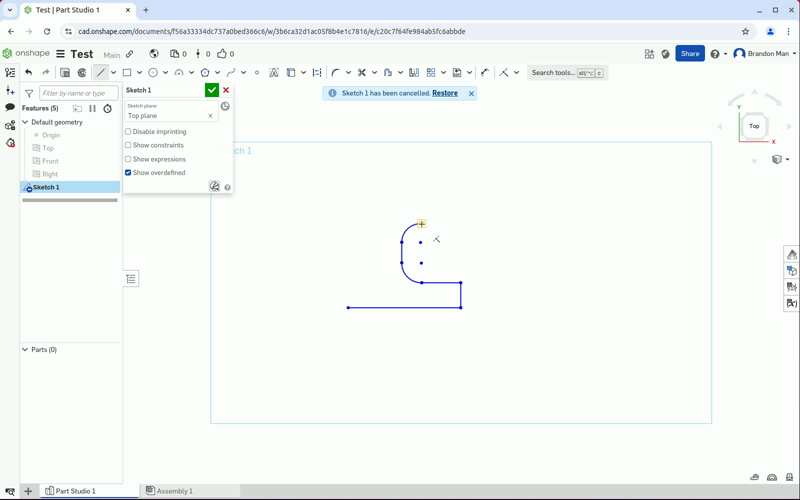
click(421, 223)
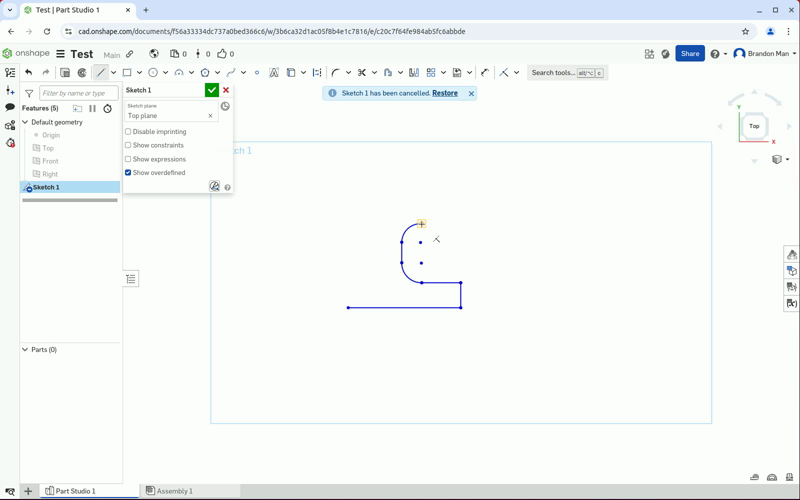
key_down(shift)
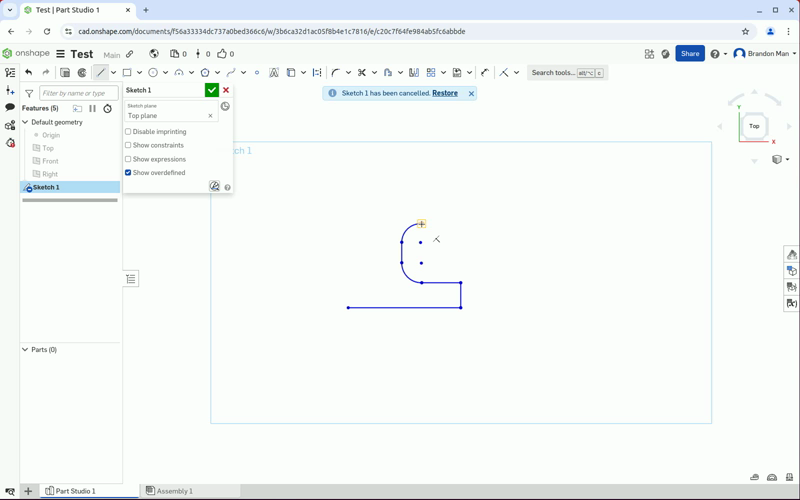
mouse_move(451, 223)
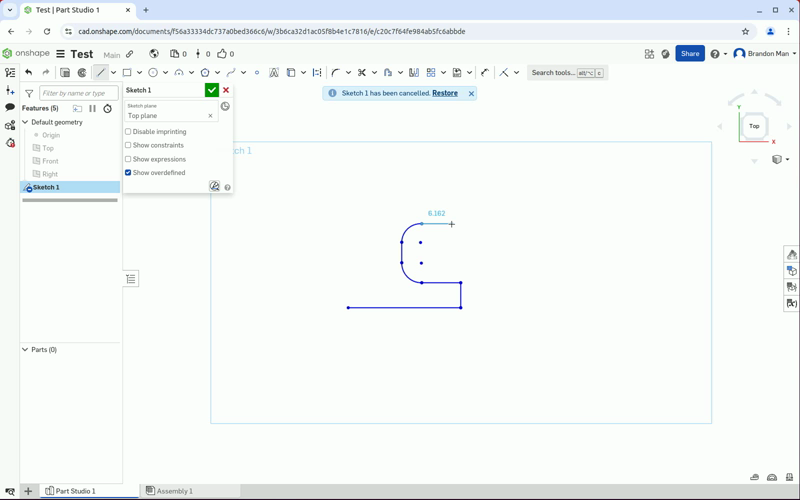
mouse_move(460, 223)
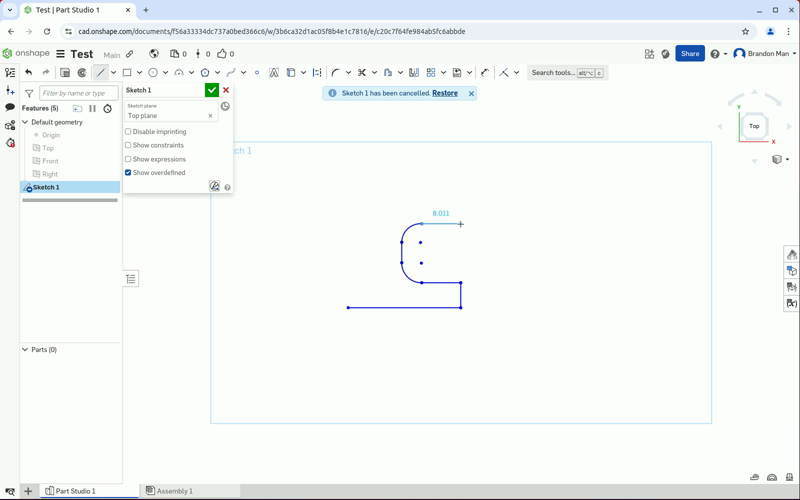
click(460, 223)
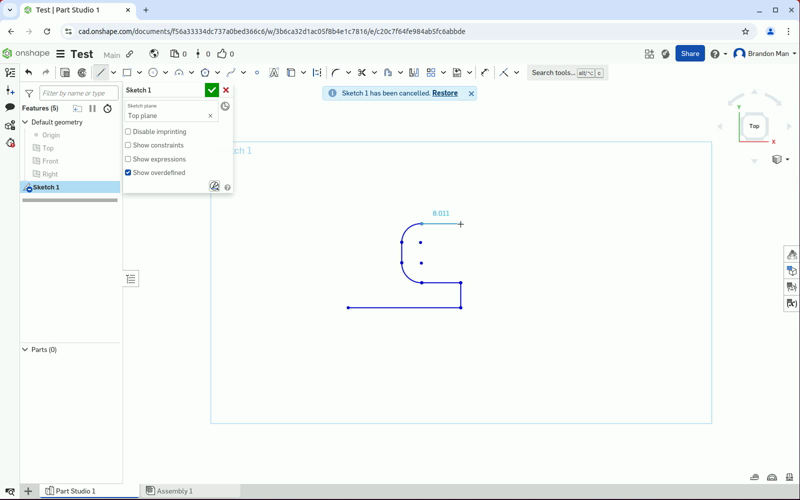
key_up(shift)
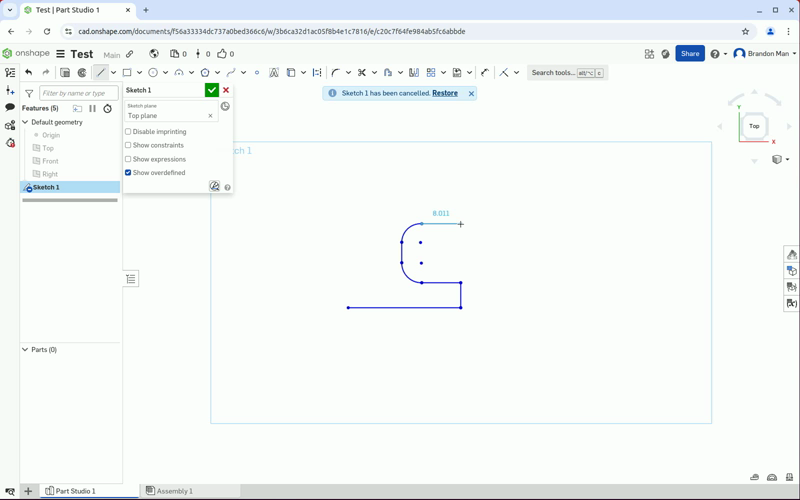
key_down(shift)
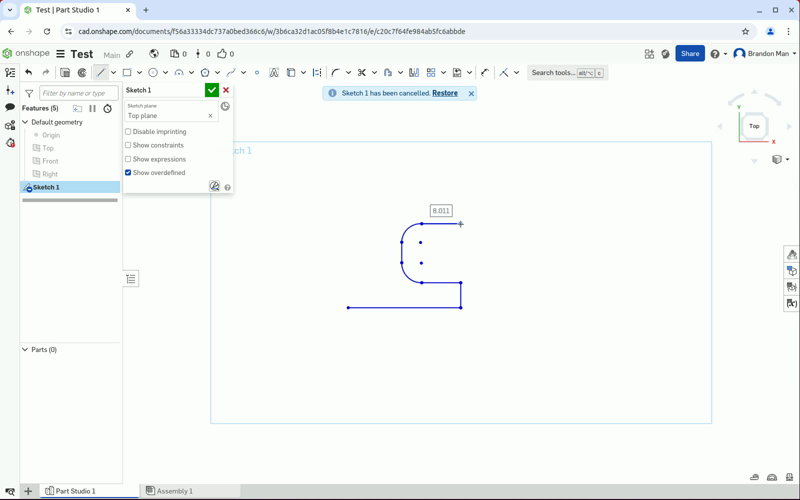
mouse_move(490, 223)
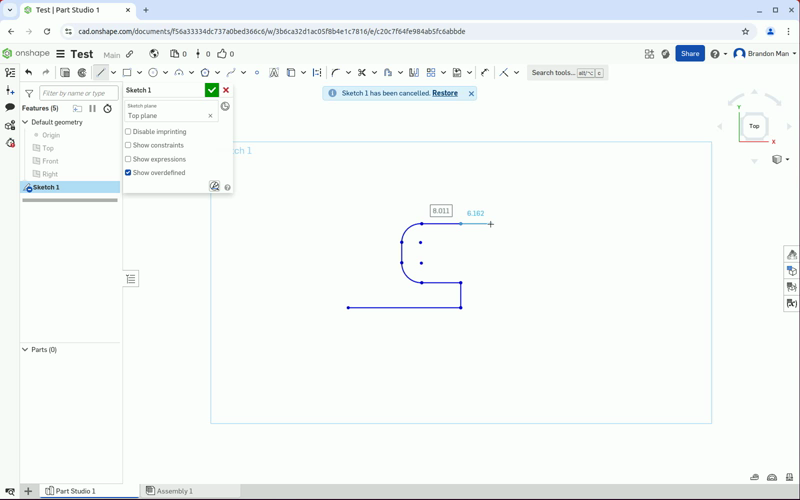
mouse_move(460, 199)
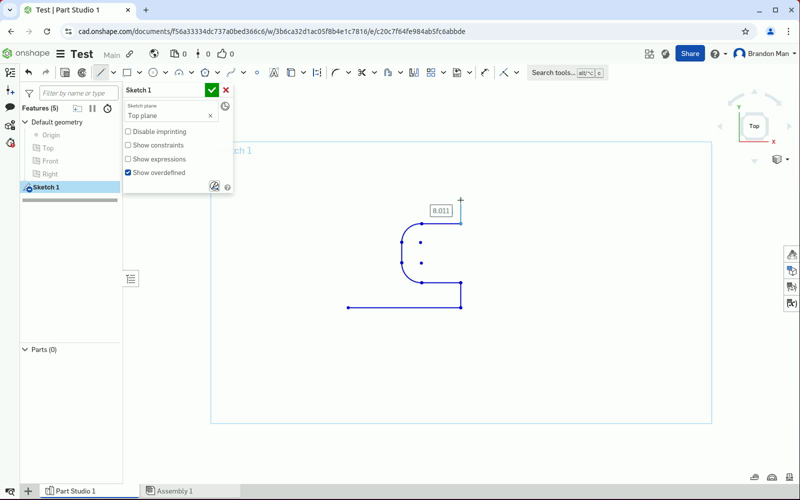
click(460, 199)
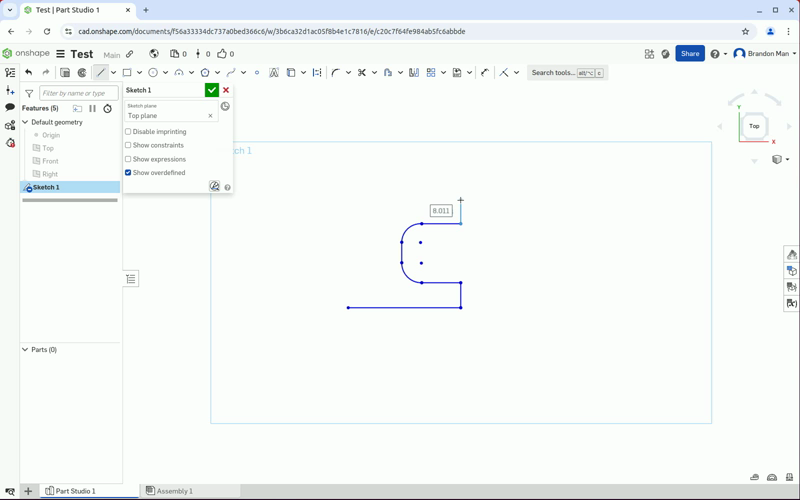
key_up(shift)
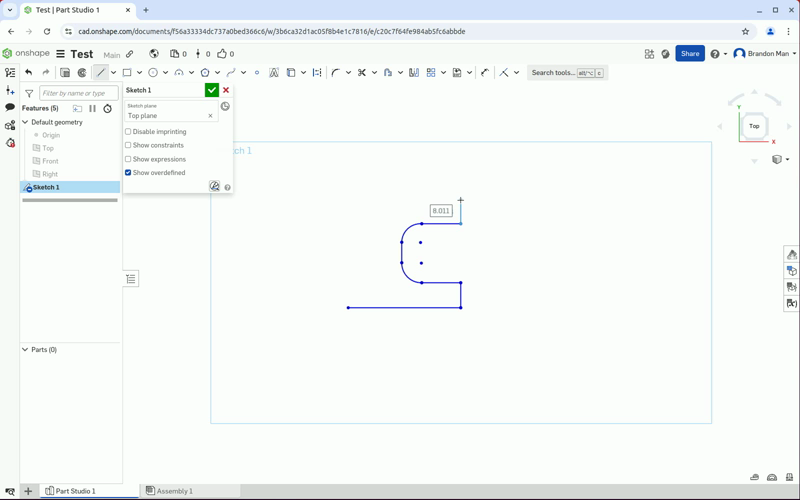
key_down(shift)
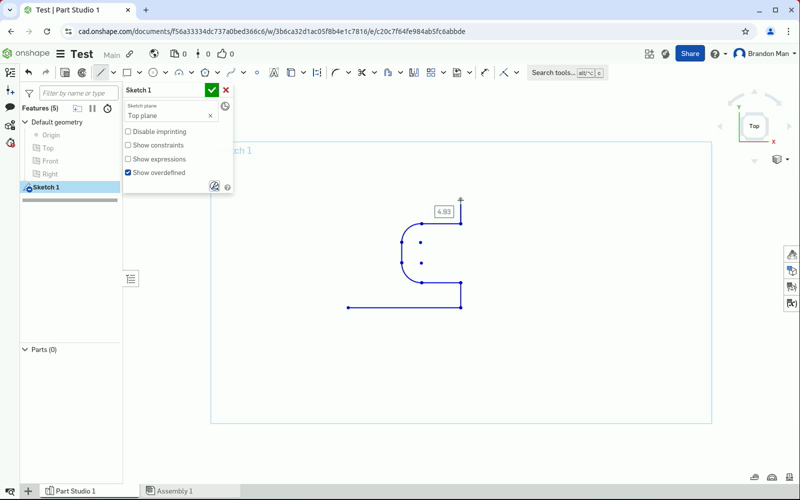
mouse_move(368, 199)
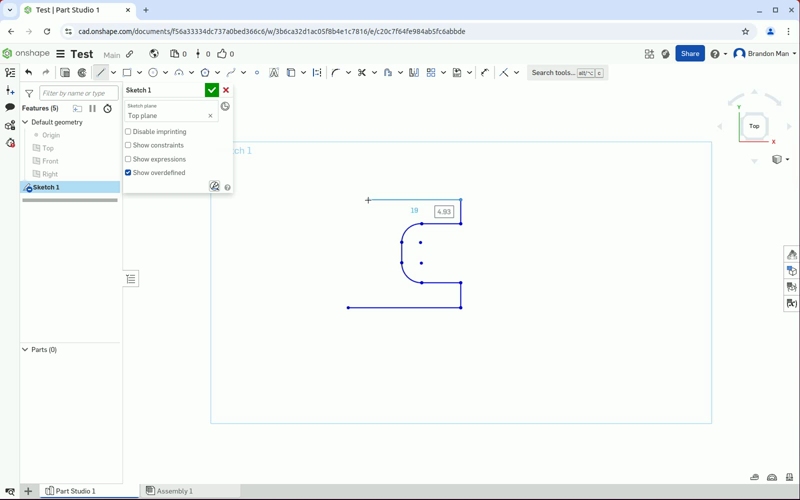
click(368, 199)
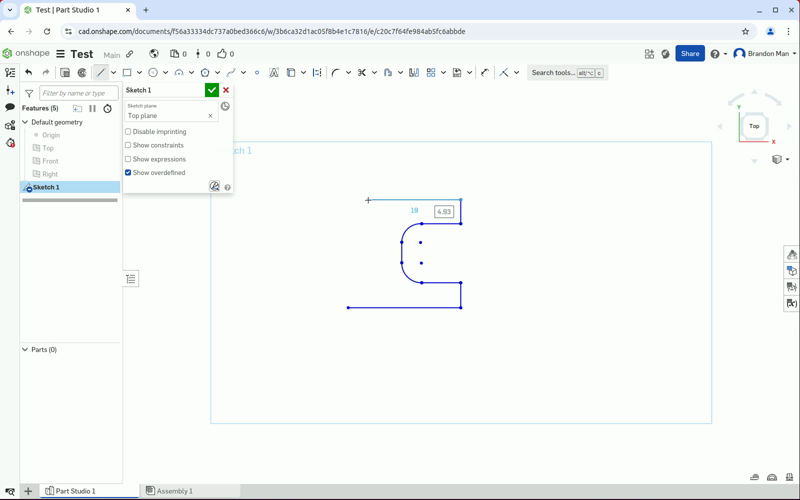
key_up(shift)
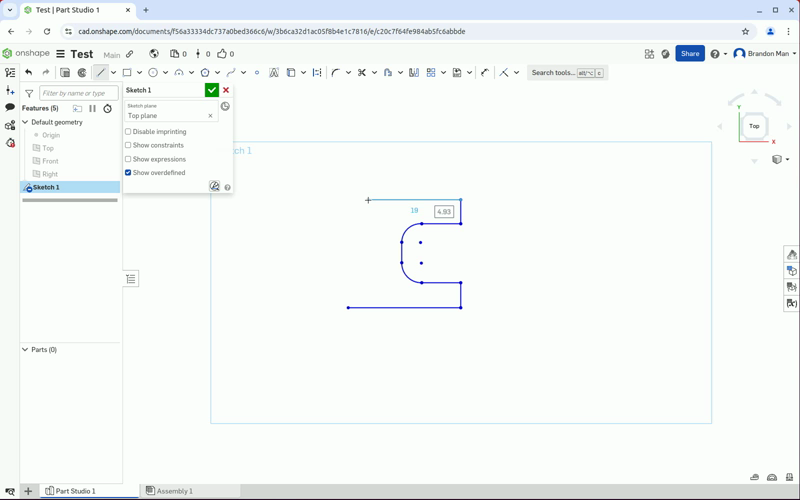
key(esc)
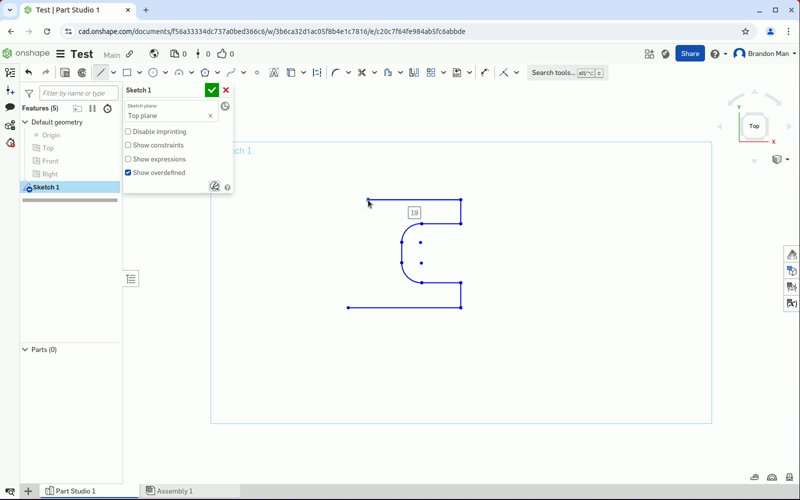
key(a)
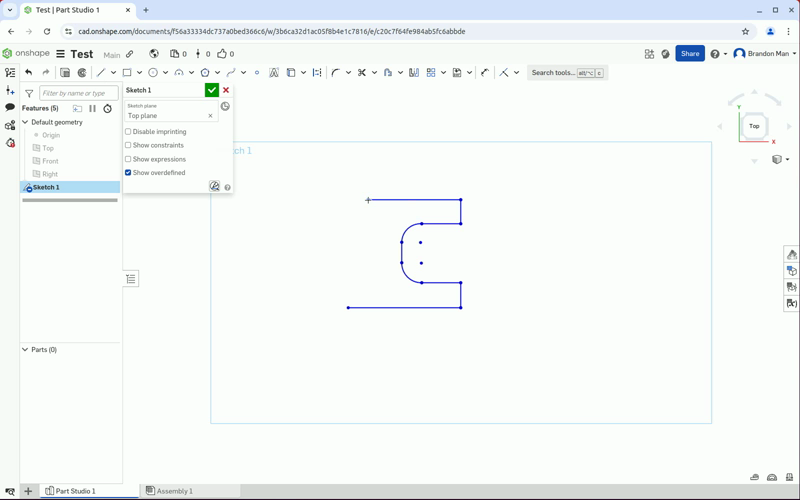
mouse_move(368, 199)
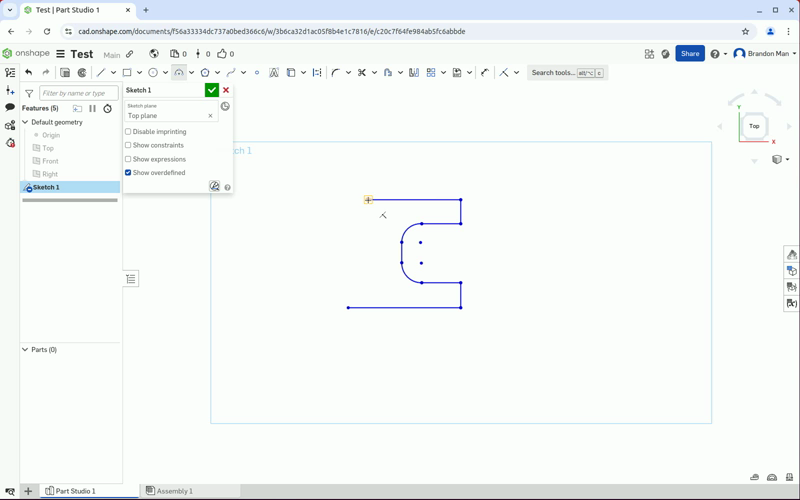
click(368, 199)
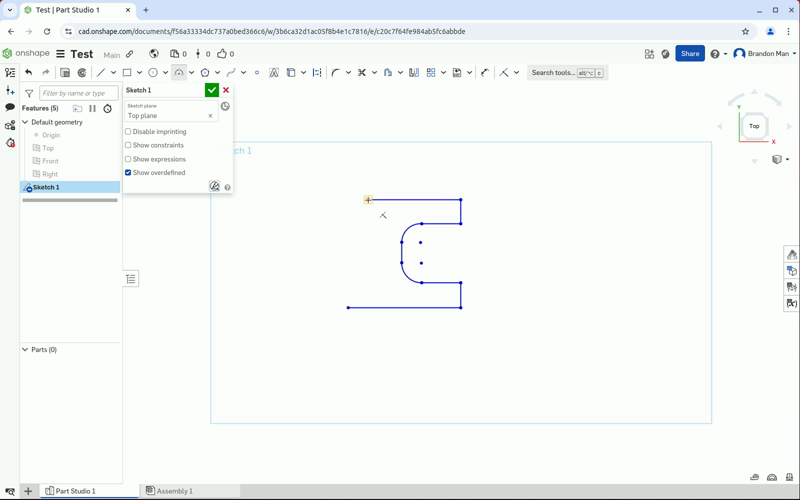
key_down(shift)
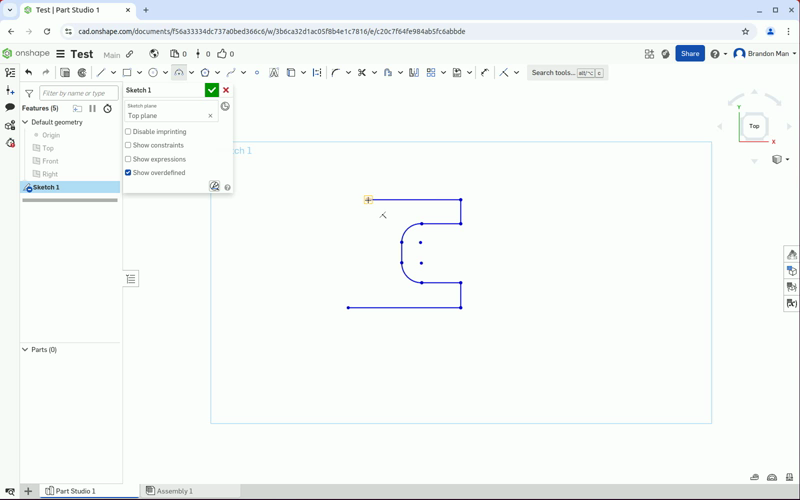
mouse_move(348, 219)
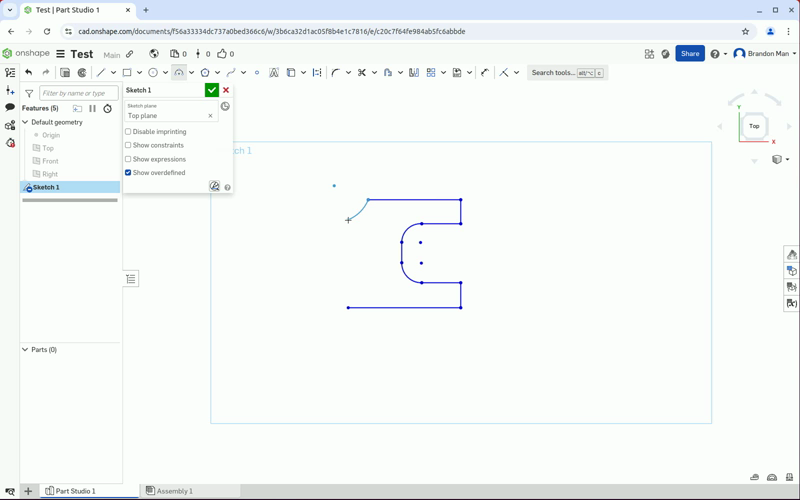
click(348, 219)
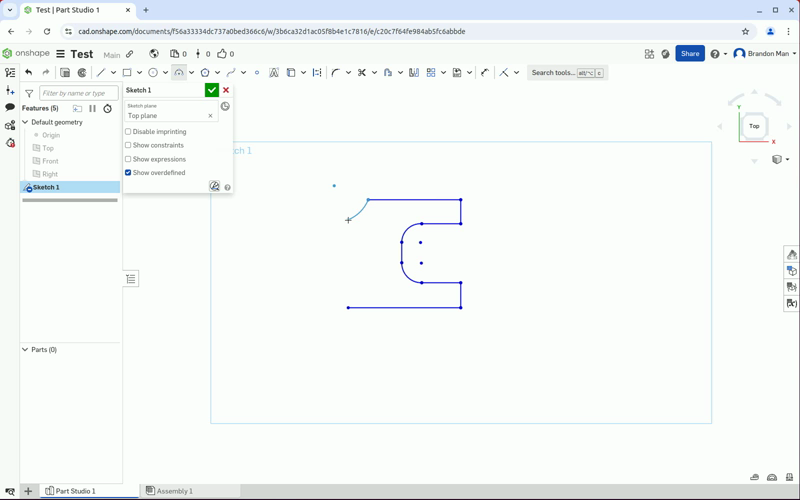
mouse_move(354, 205)
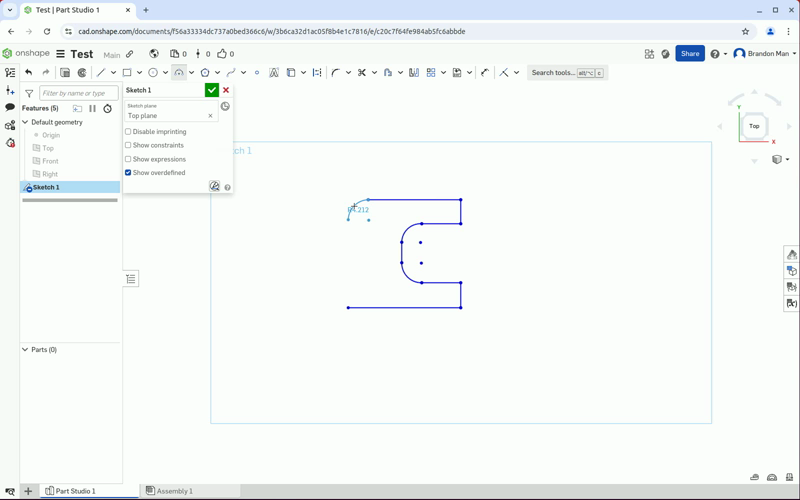
click(354, 205)
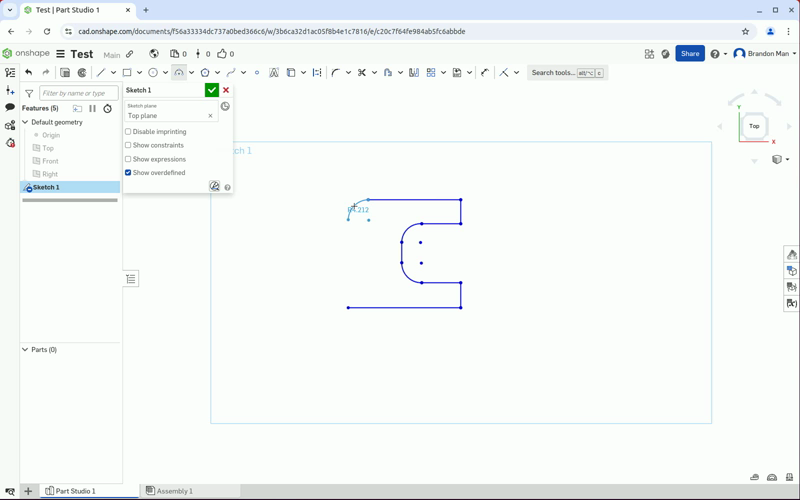
key_up(shift)
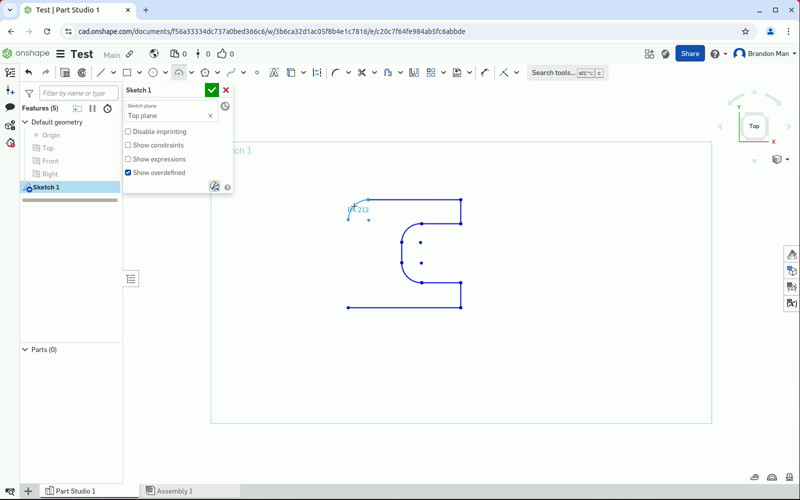
key(esc)
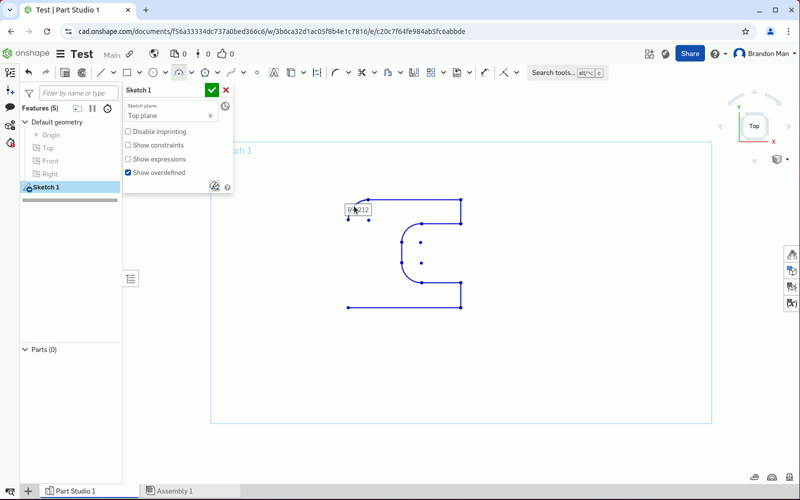
key(l)
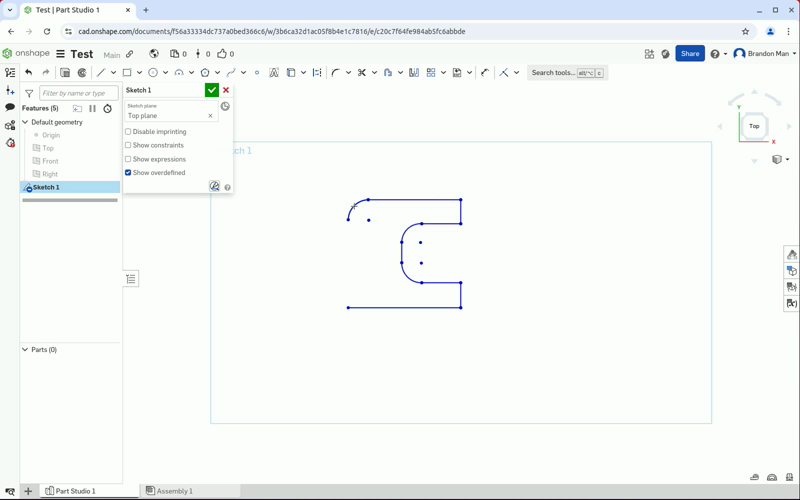
mouse_move(348, 219)
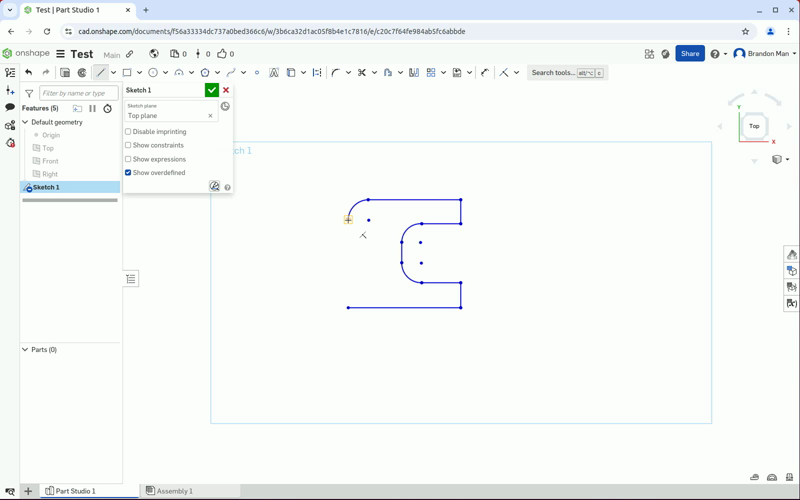
click(348, 219)
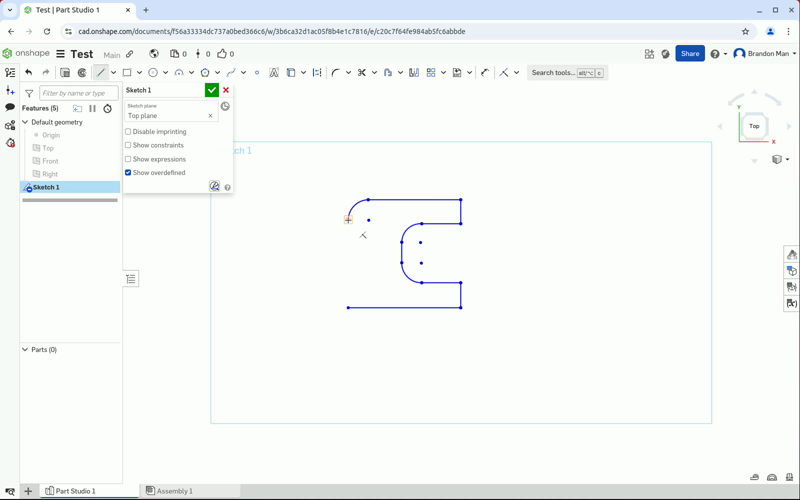
key_down(shift)
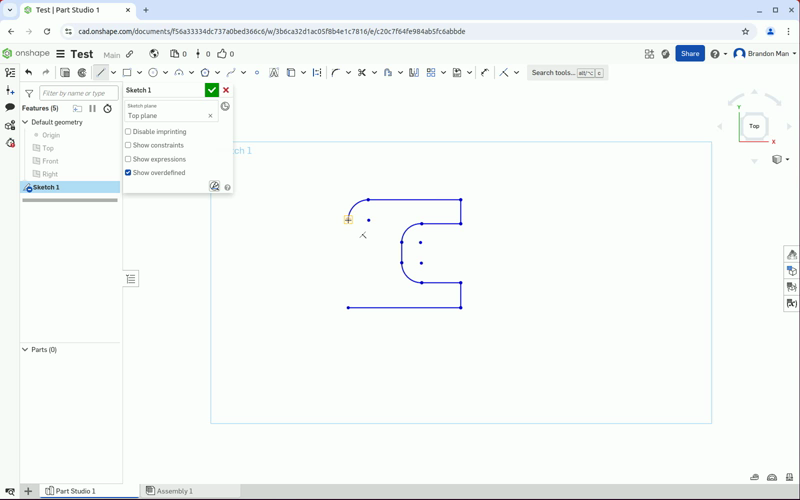
mouse_move(348, 307)
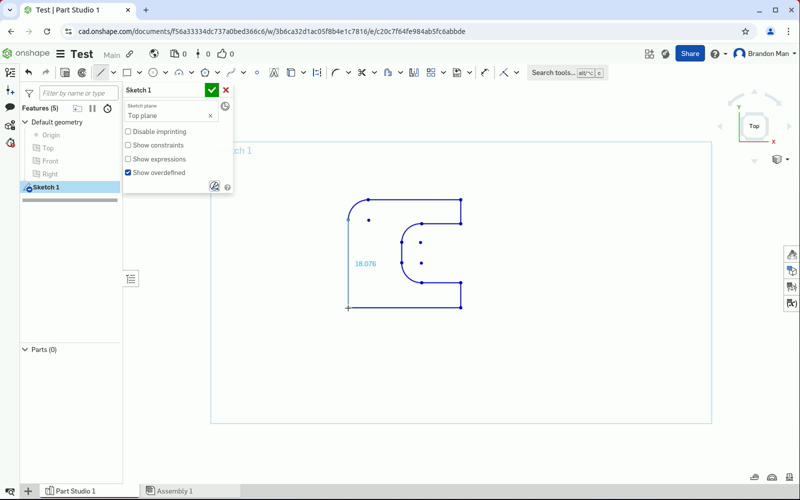
key_up(shift)
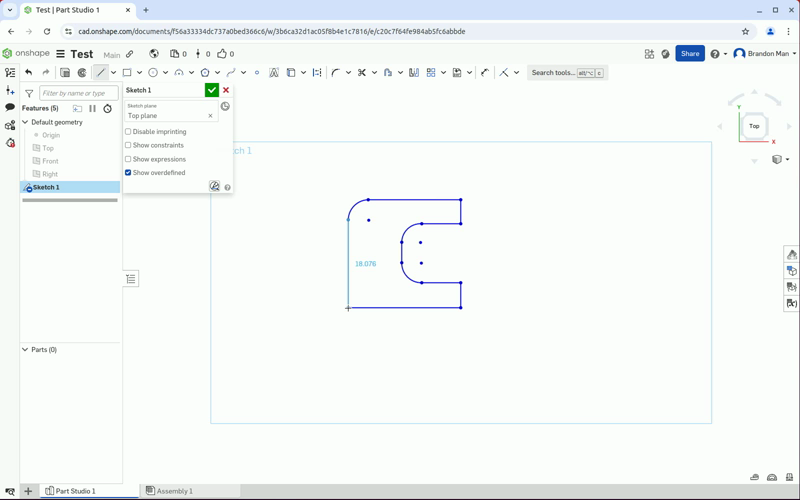
click(348, 307)
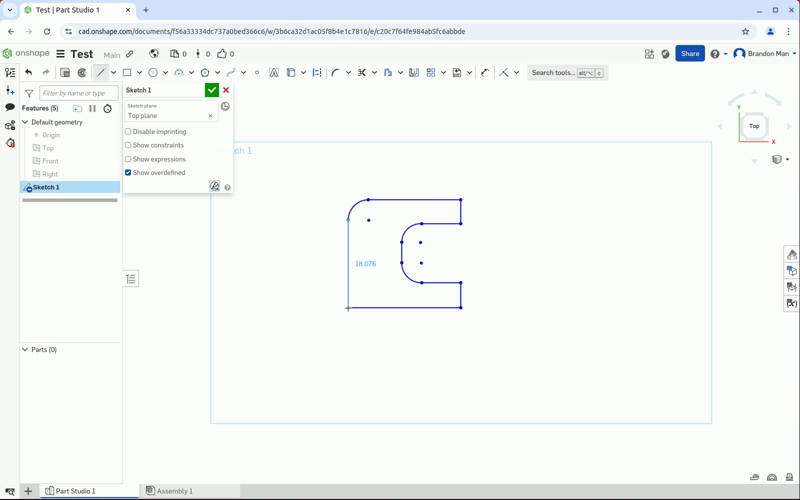
key(esc)
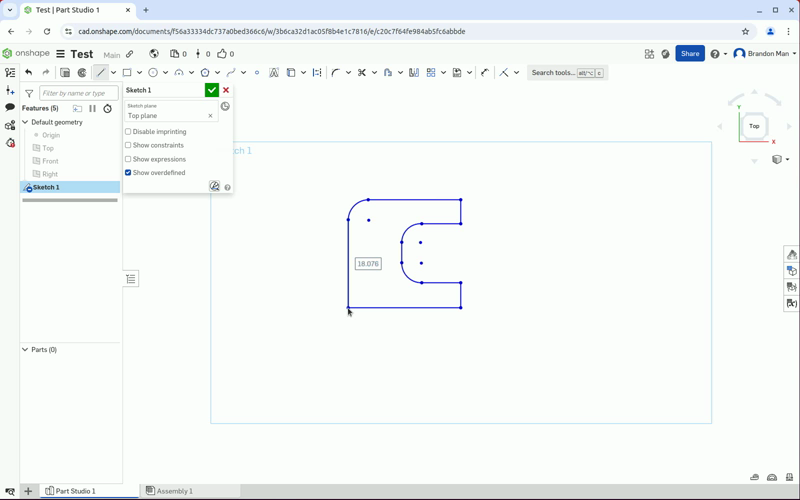
key(c)
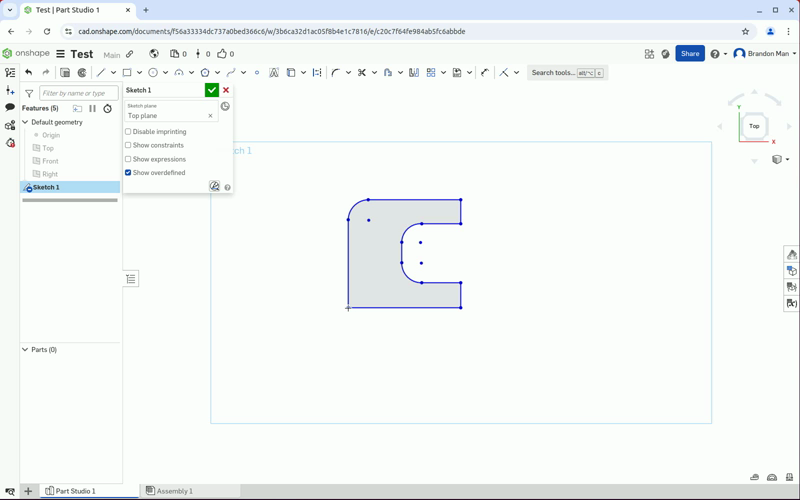
key_down(shift)
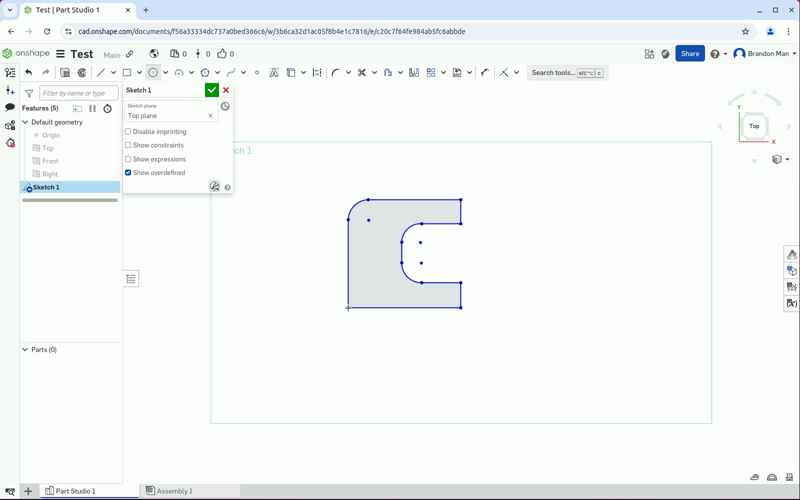
mouse_move(373, 282)
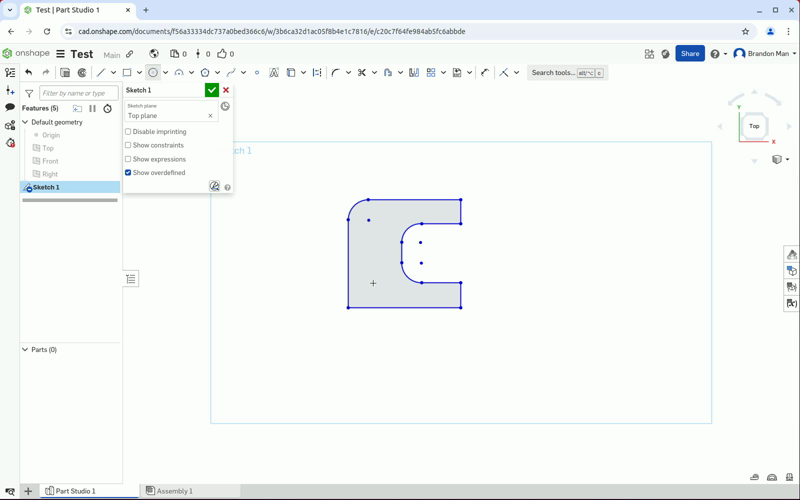
click(373, 282)
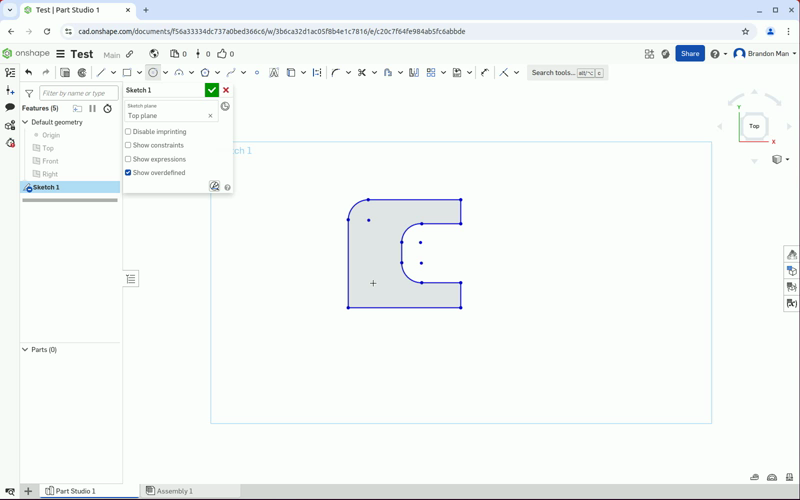
key_up(shift)
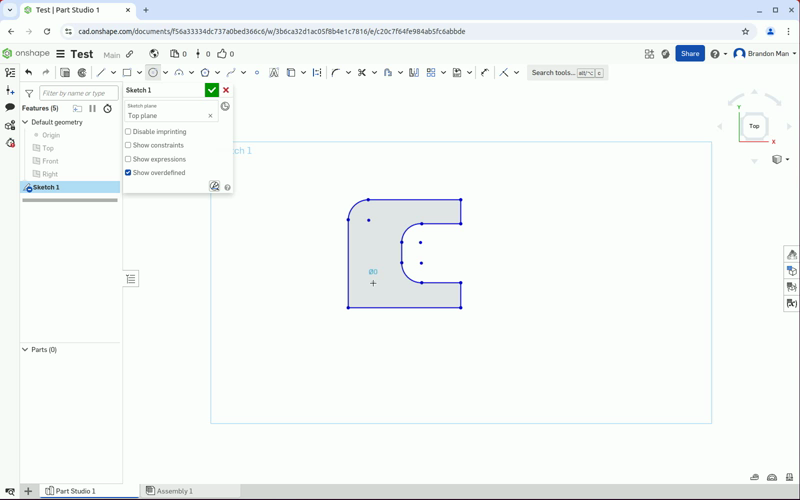
mouse_move(388, 282)
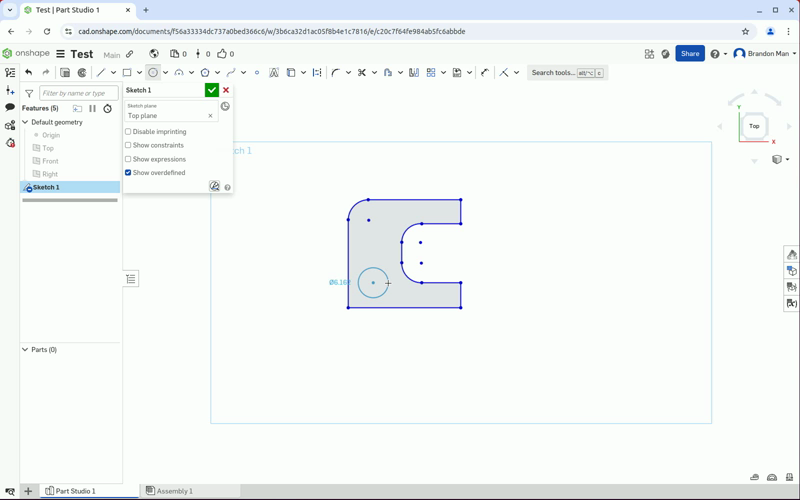
click(388, 282)
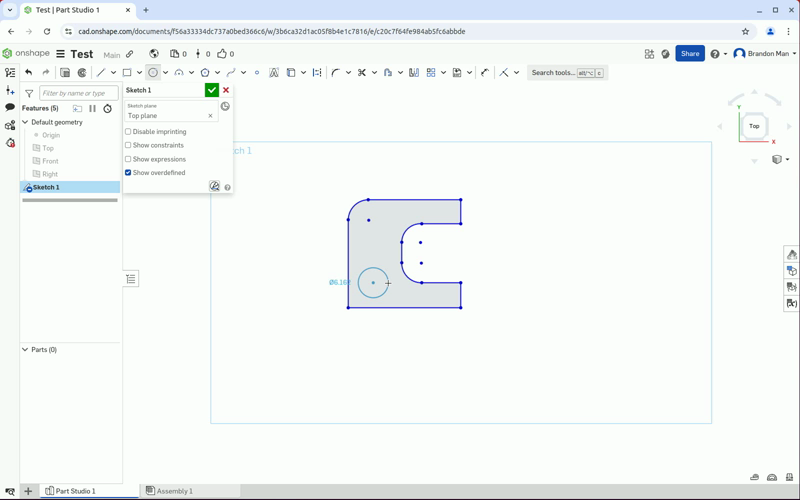
key(esc)
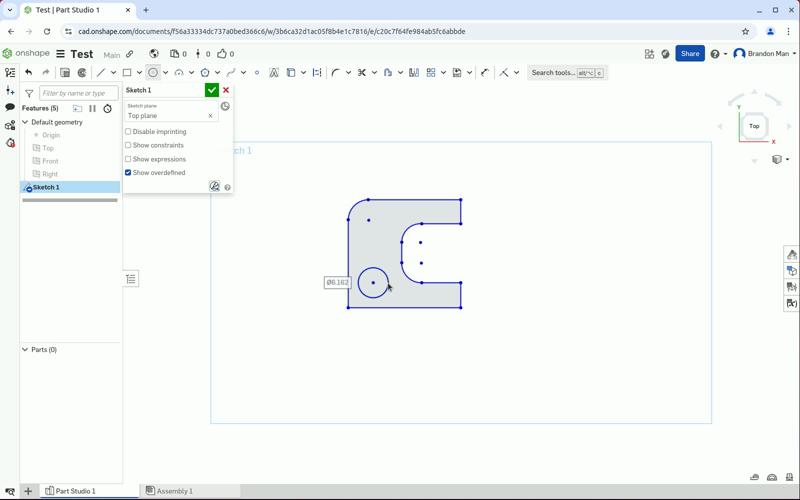
key(c)
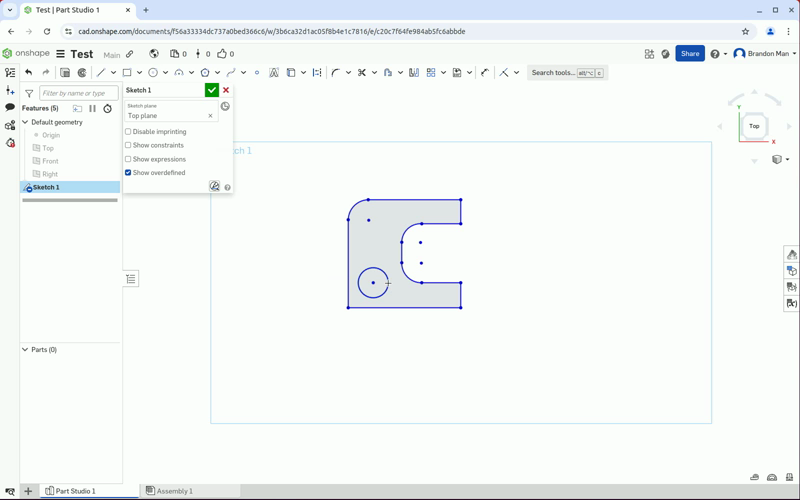
key_down(shift)
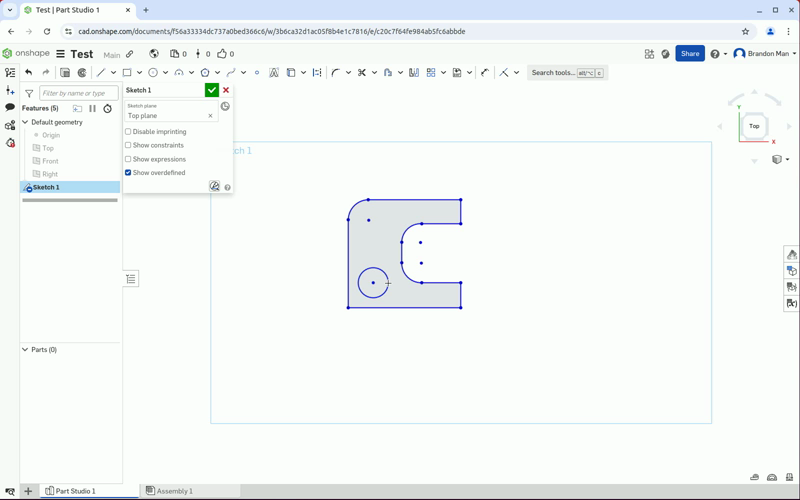
mouse_move(373, 223)
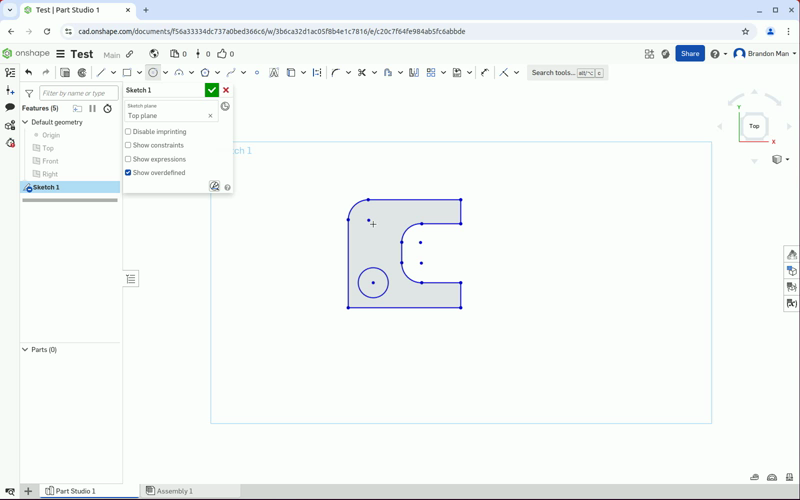
click(373, 223)
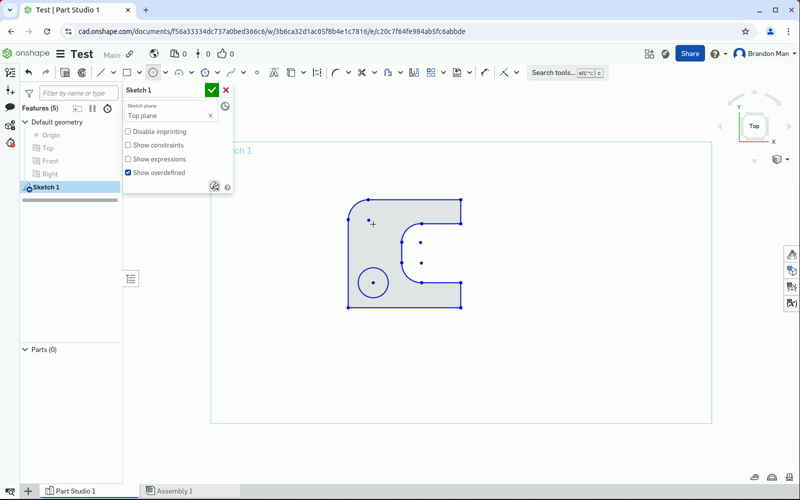
key_up(shift)
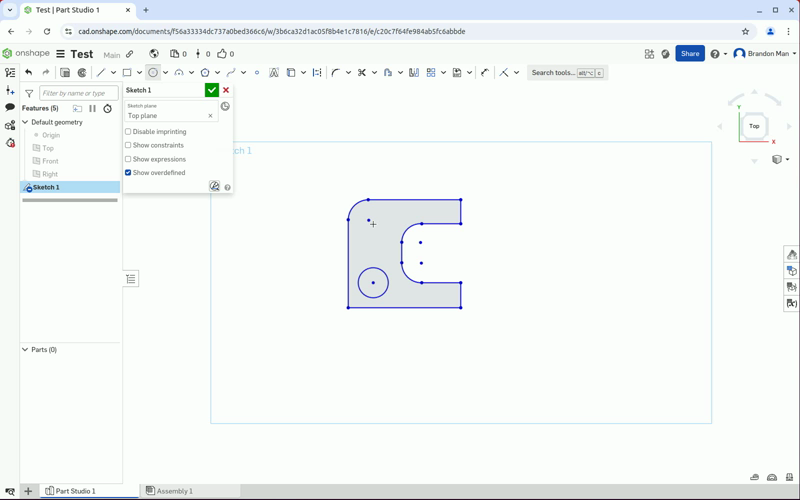
mouse_move(388, 223)
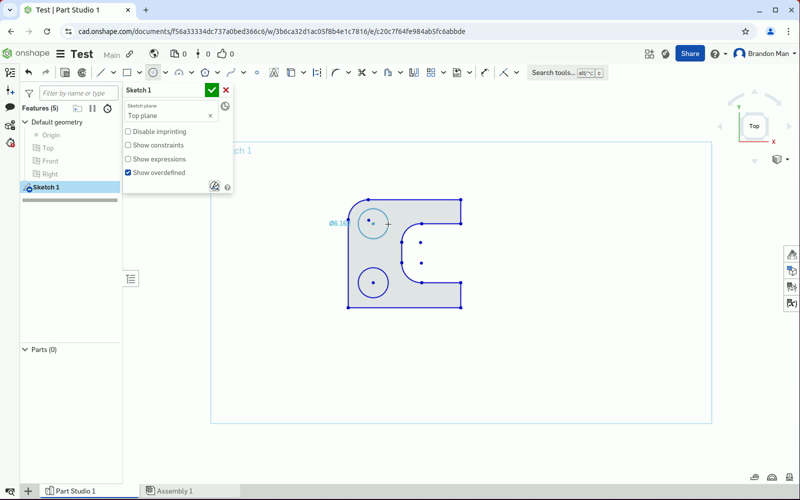
click(388, 223)
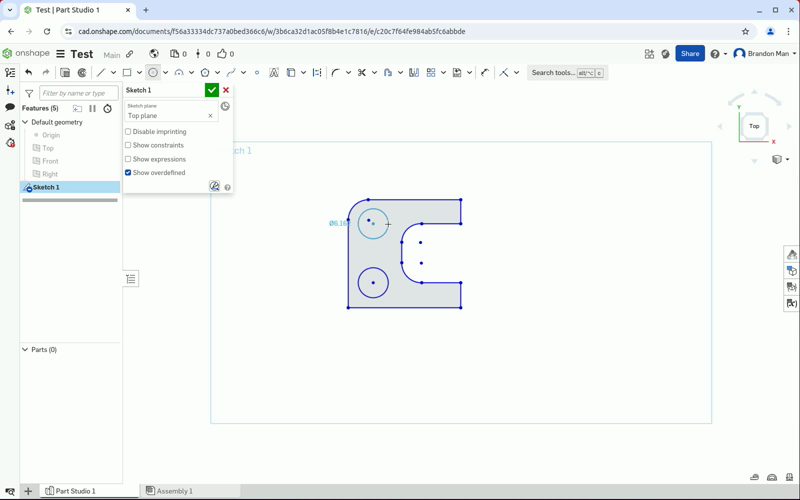
key(esc)
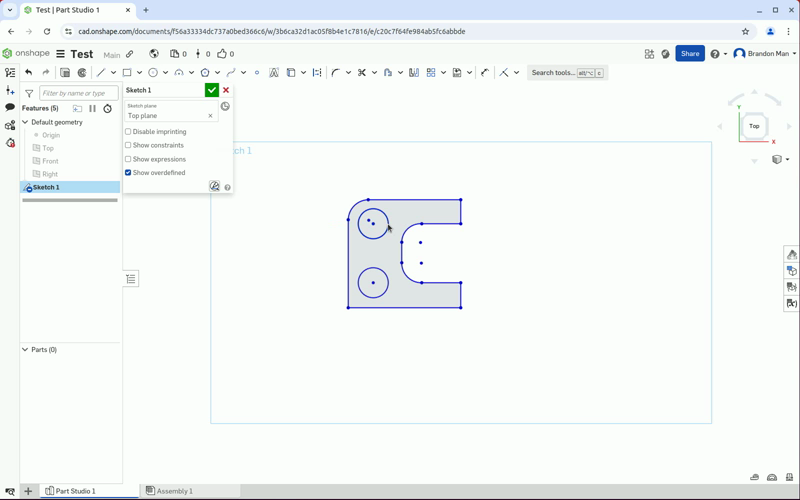
mouse_move(436, 213)
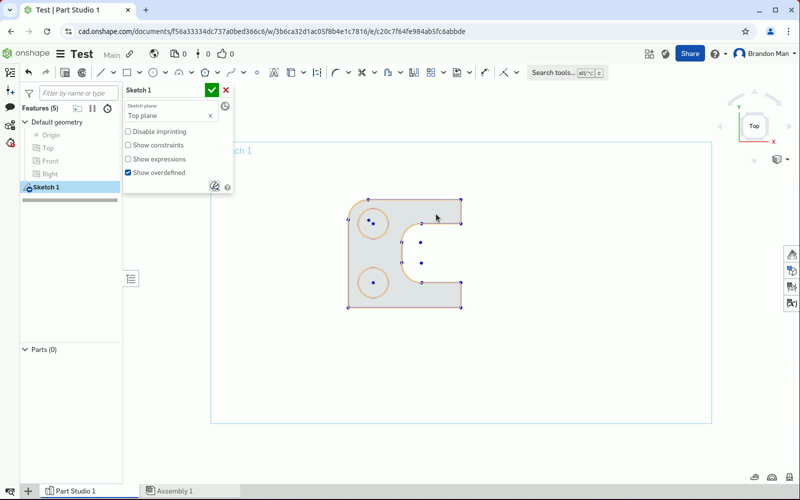
click(436, 213)
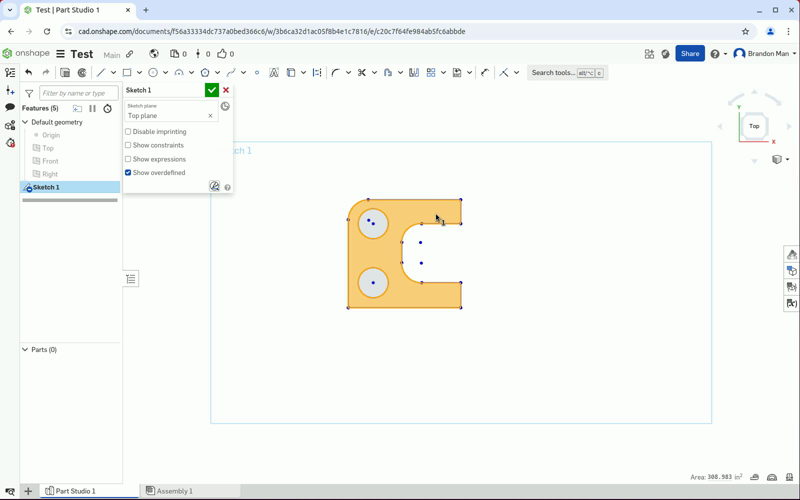
mouse_move(73, 352)
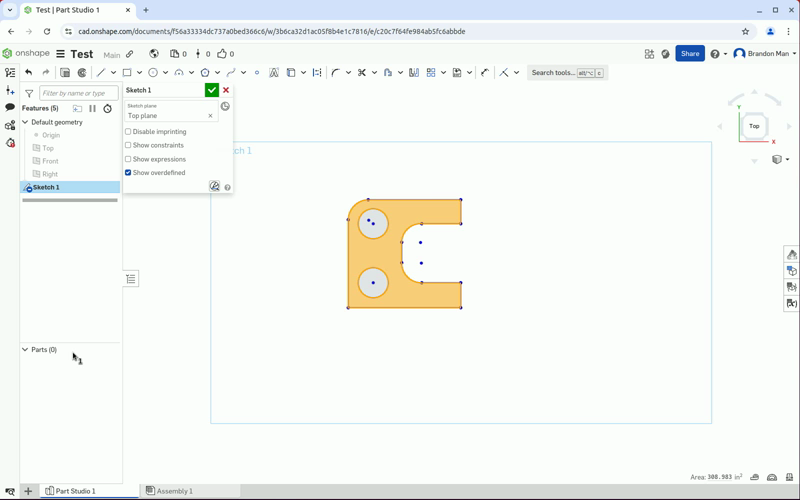
key(shift+y)
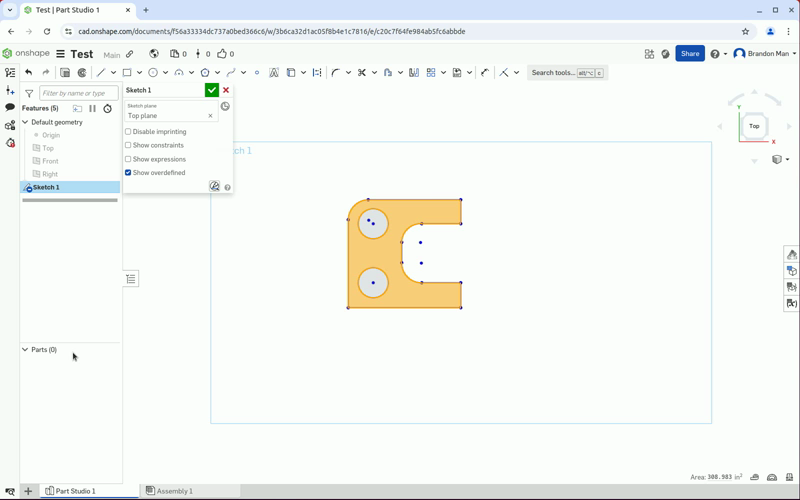
key(shift+e)
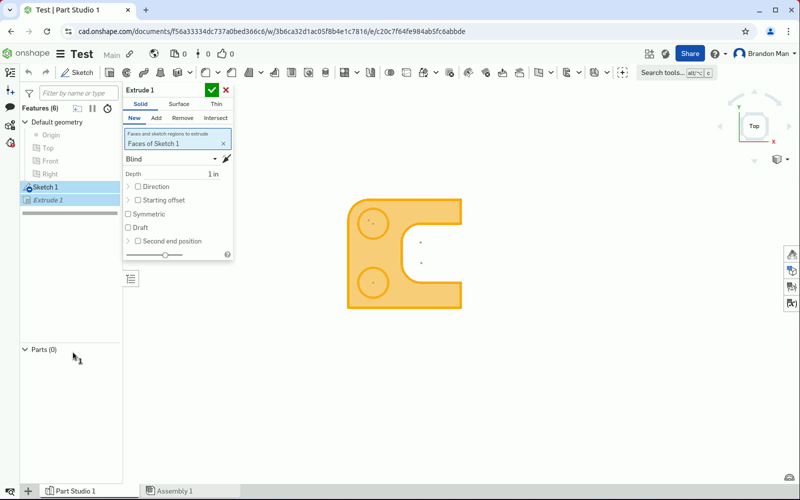
mouse_move(143, 106)
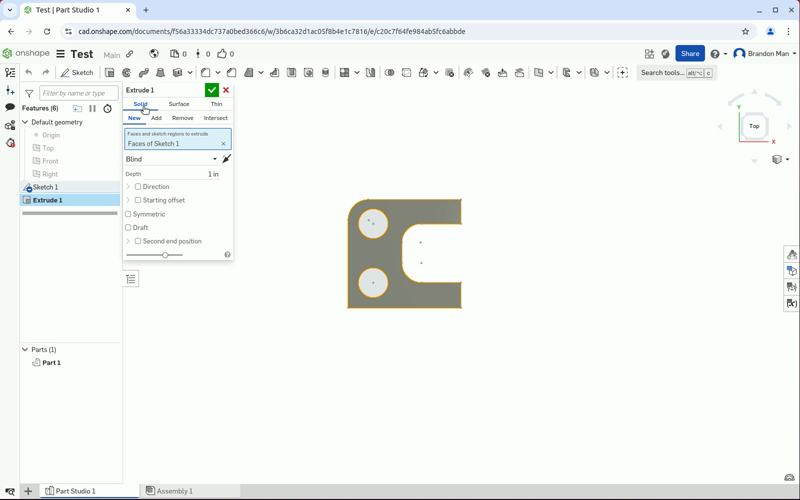
click(143, 106)
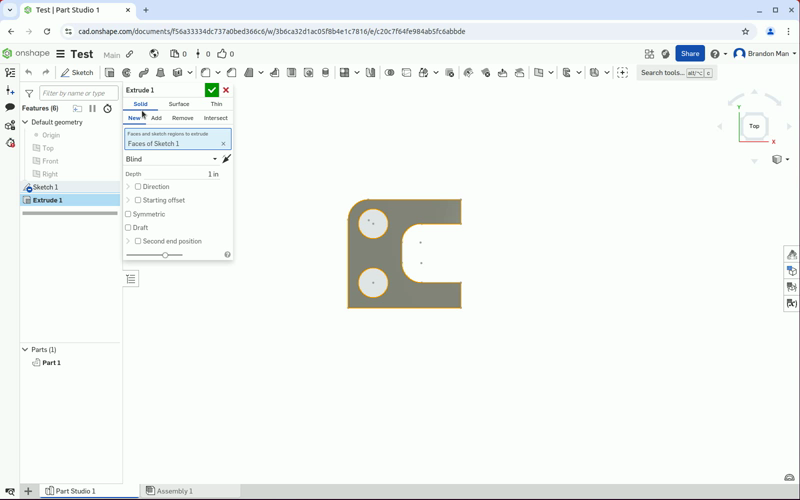
mouse_move(137, 120)
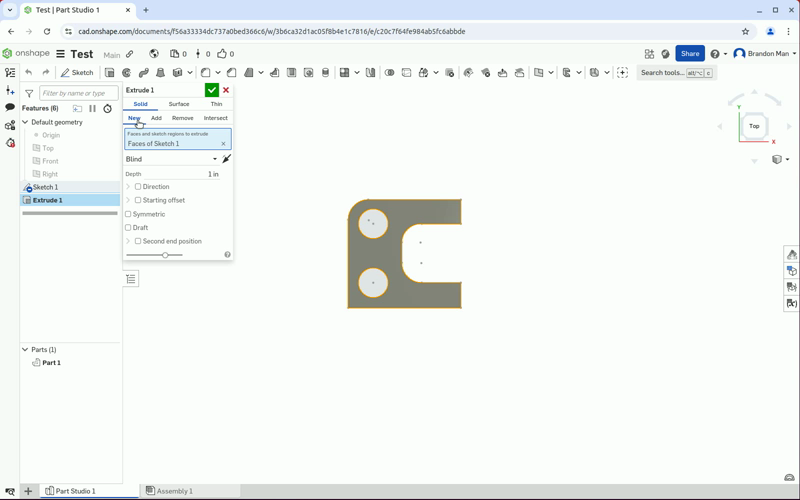
click(137, 120)
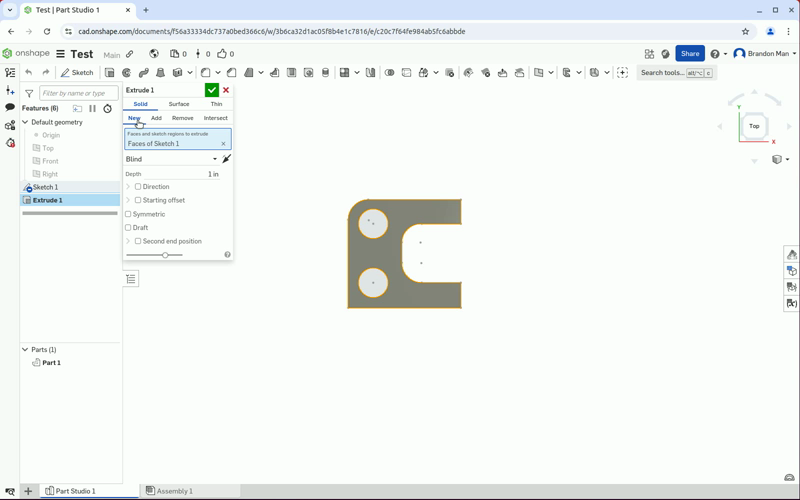
key(tab, 4)
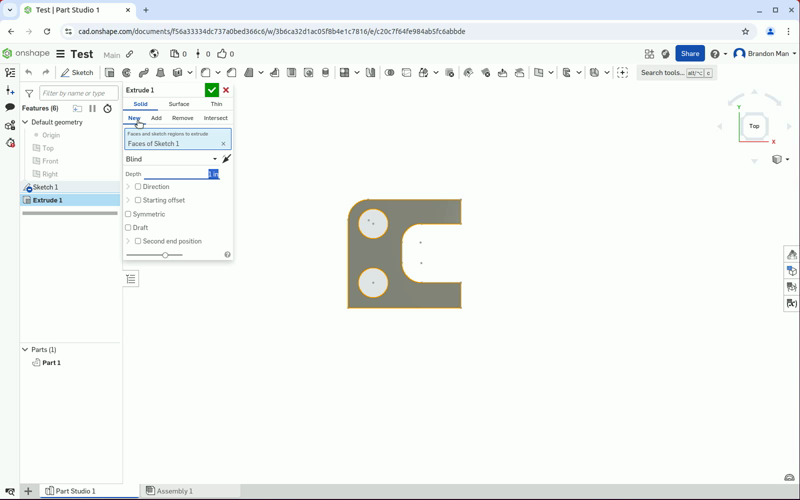
text(12.276)
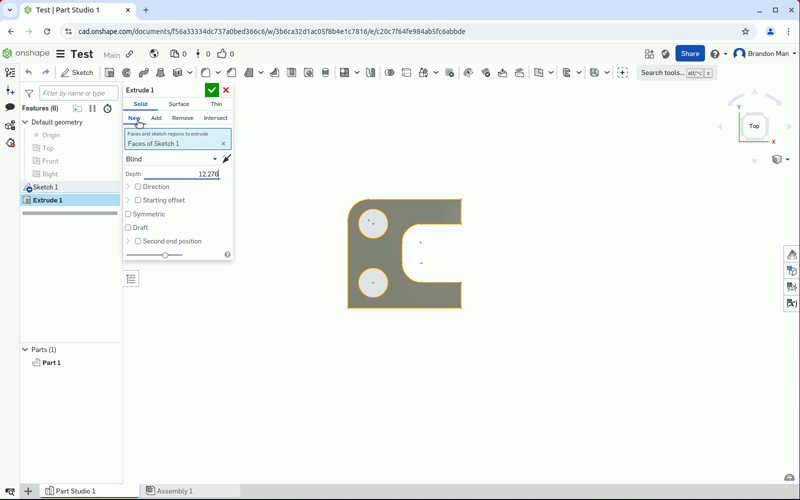
key(enter)
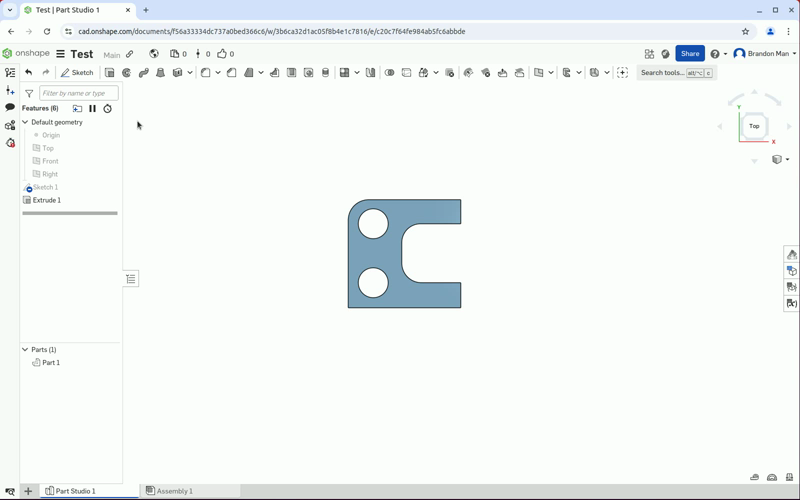
key(shift+h)
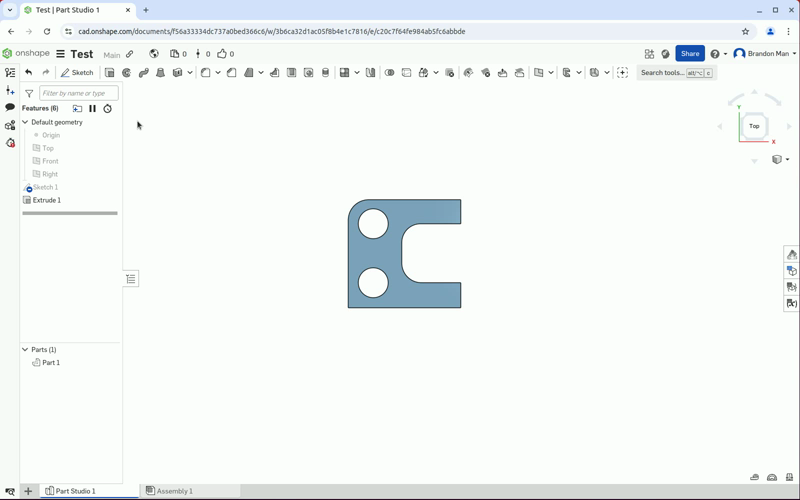
key(shift+h)
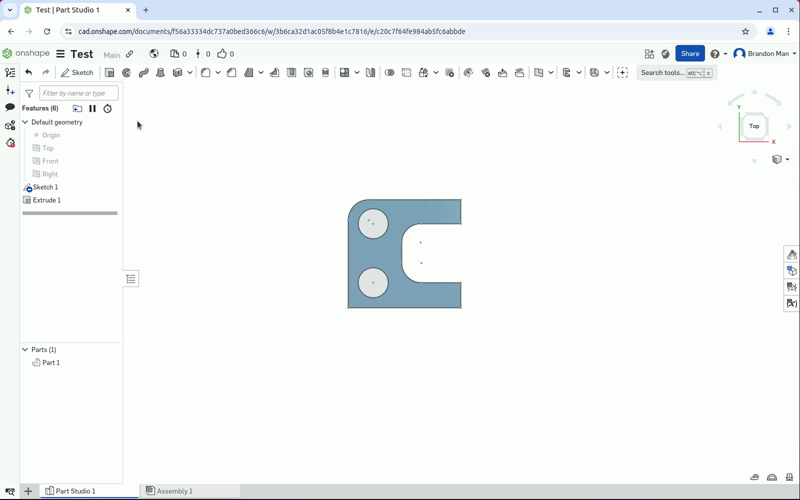
mouse_move(73, 189)
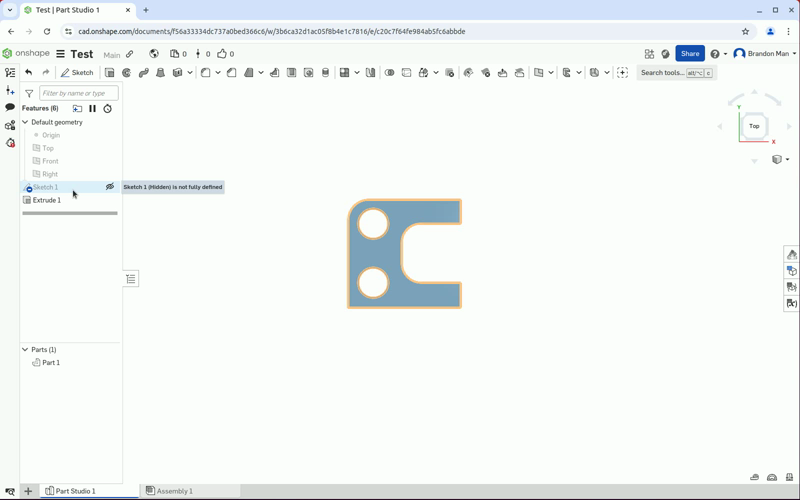
click(73, 189)
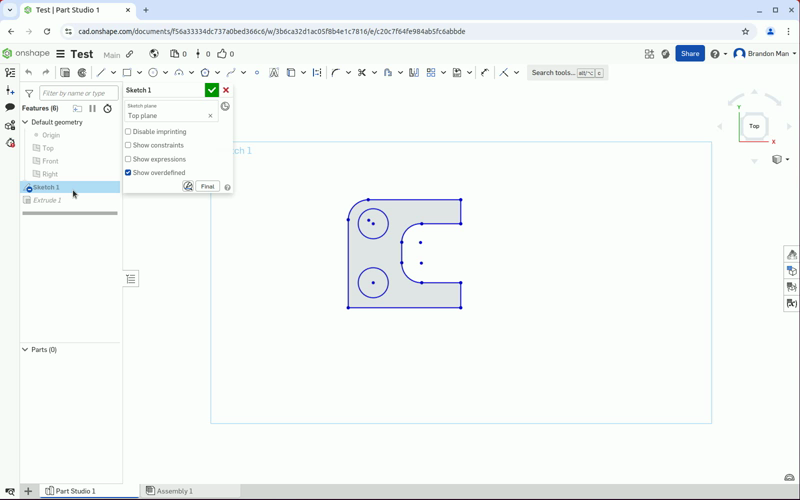
mouse_move(229, 92)
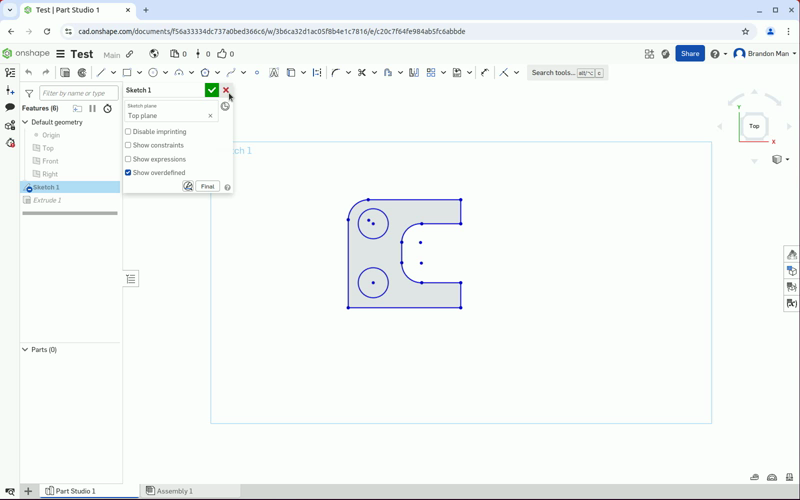
click(229, 92)
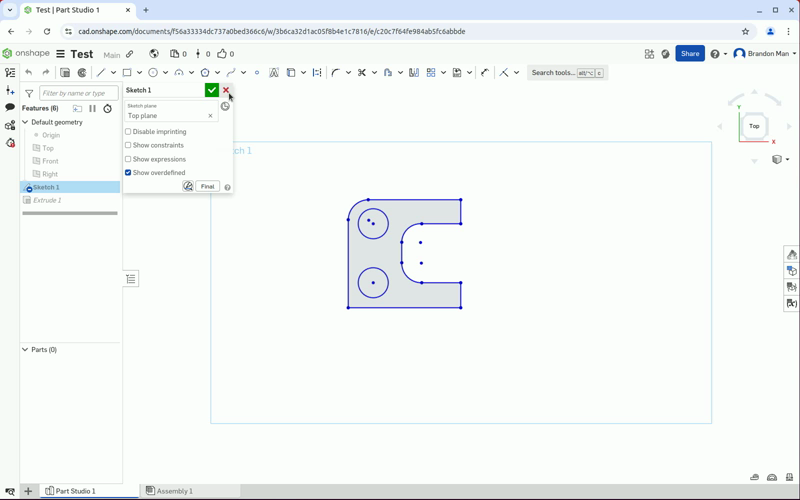
key(shift+s)
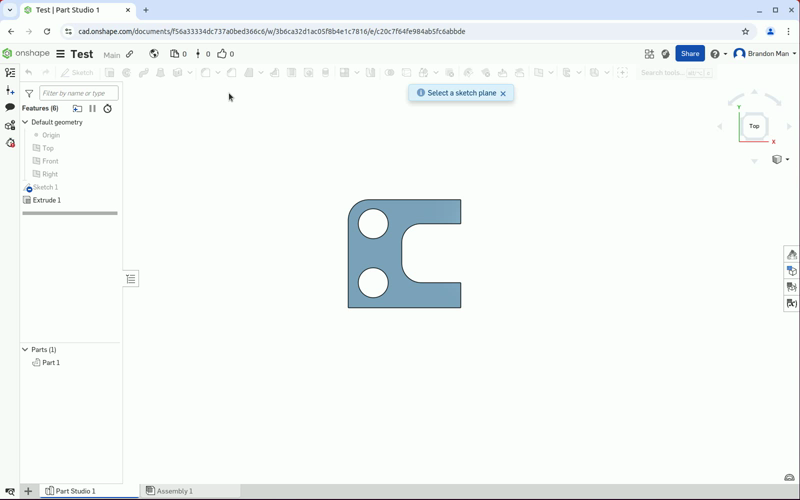
mouse_move(73, 150)
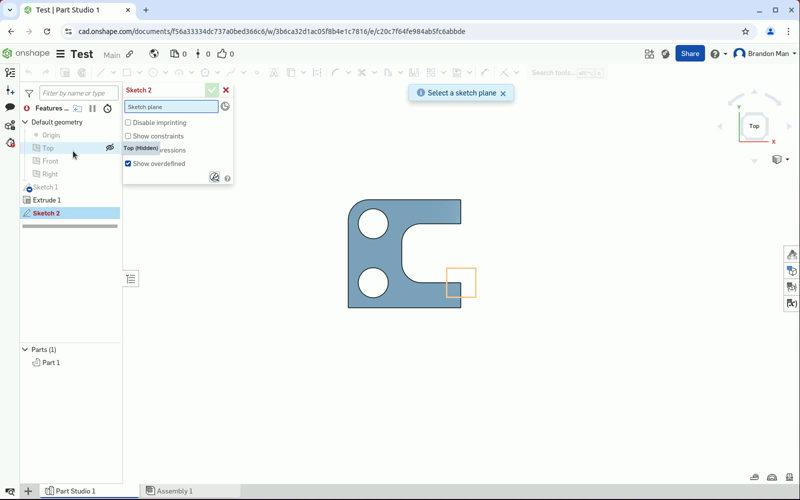
click(73, 150)
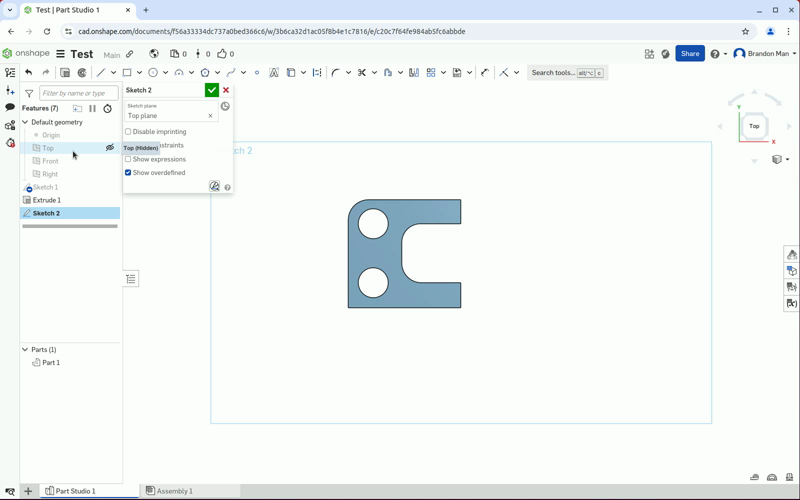
mouse_move(73, 352)
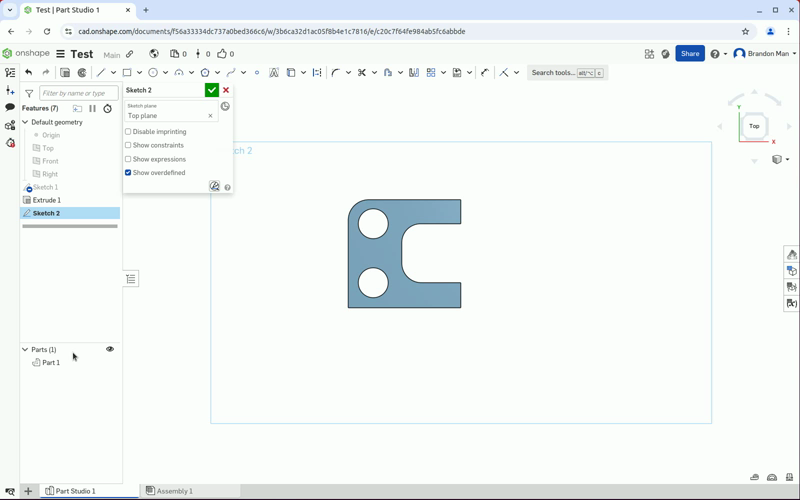
key(y)
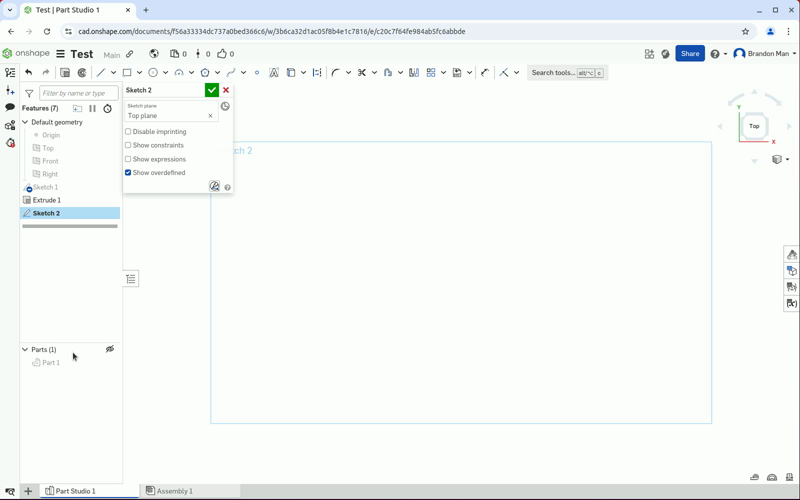
key(l)
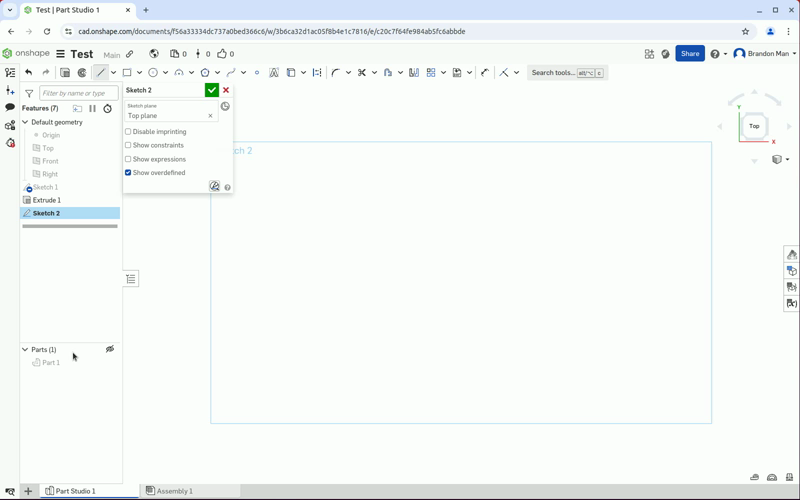
key_down(shift)
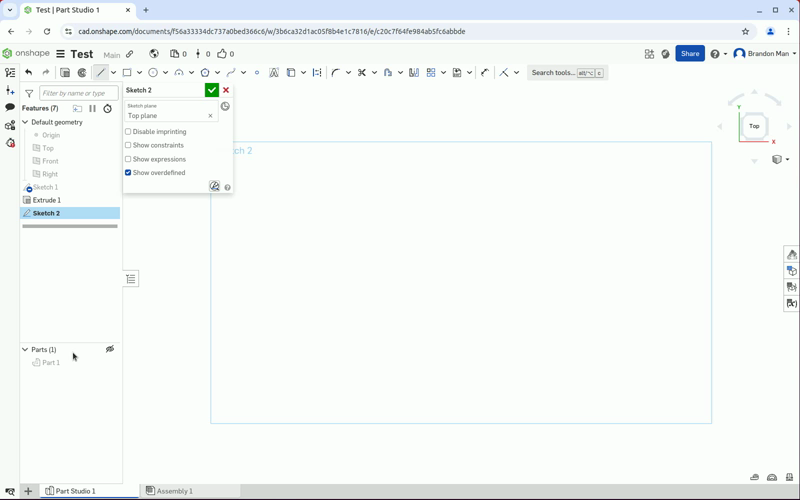
mouse_move(460, 307)
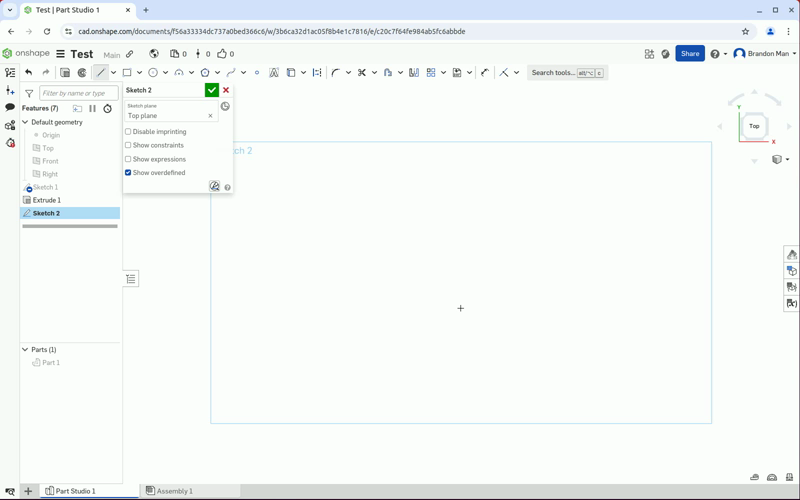
click(460, 307)
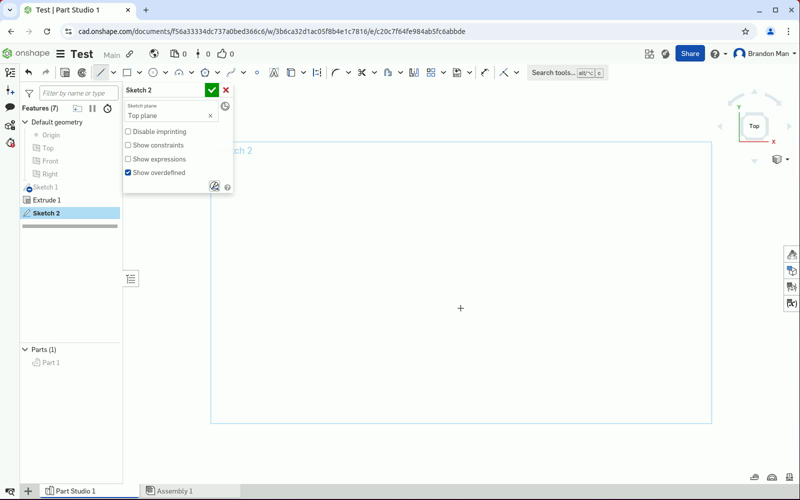
key_up(shift)
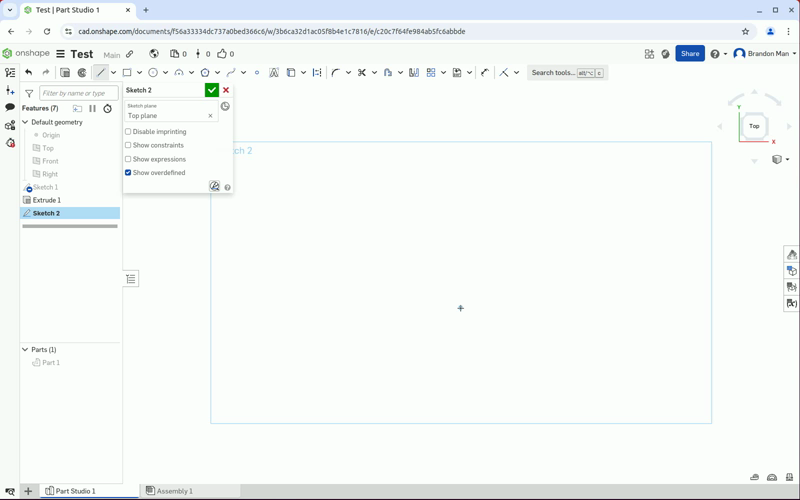
key_down(shift)
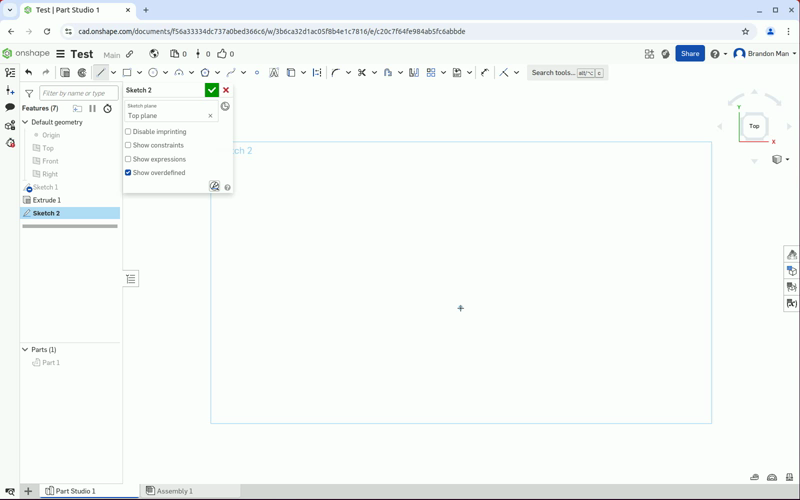
mouse_move(573, 307)
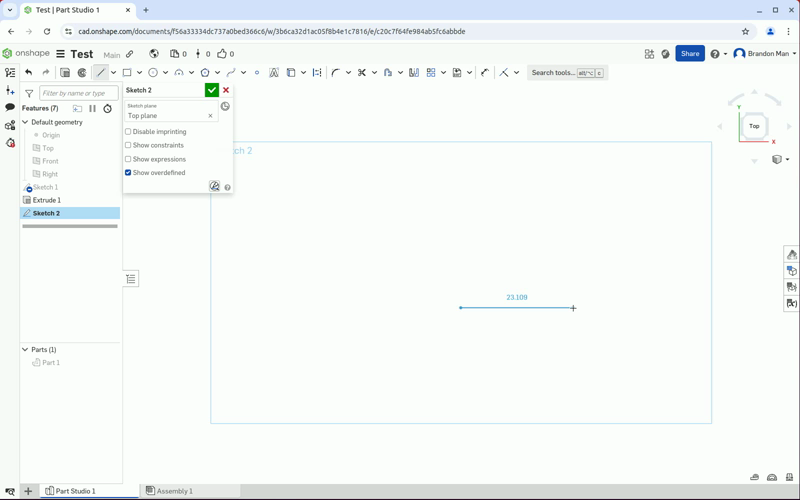
click(573, 307)
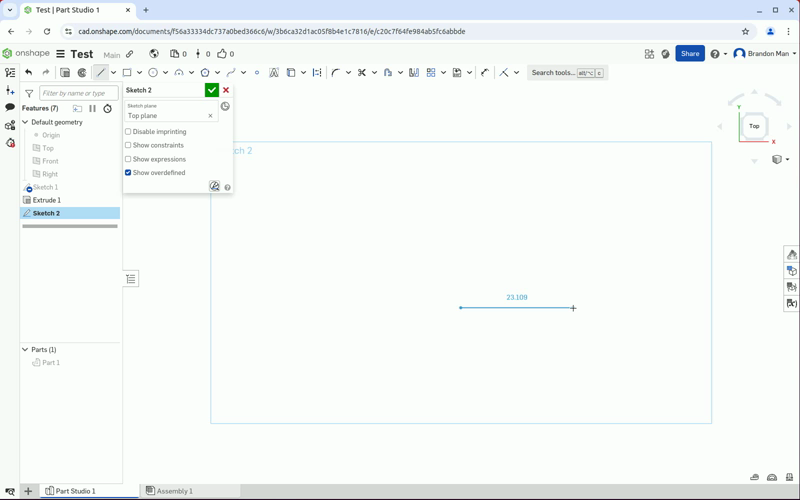
key_up(shift)
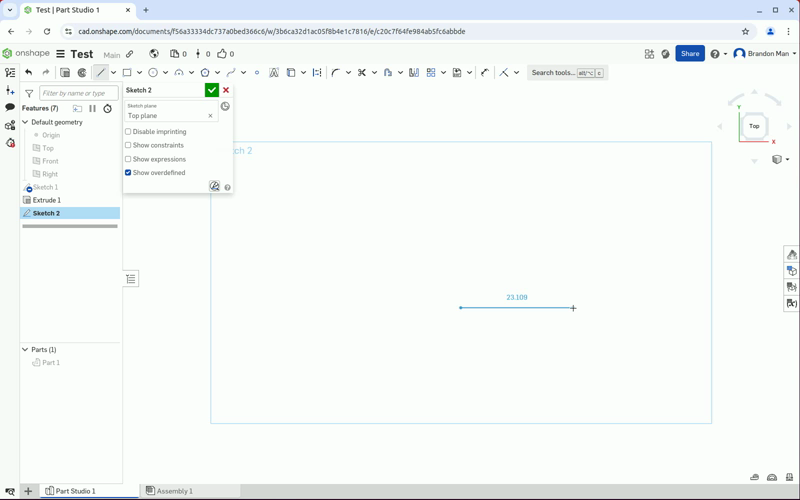
key_down(shift)
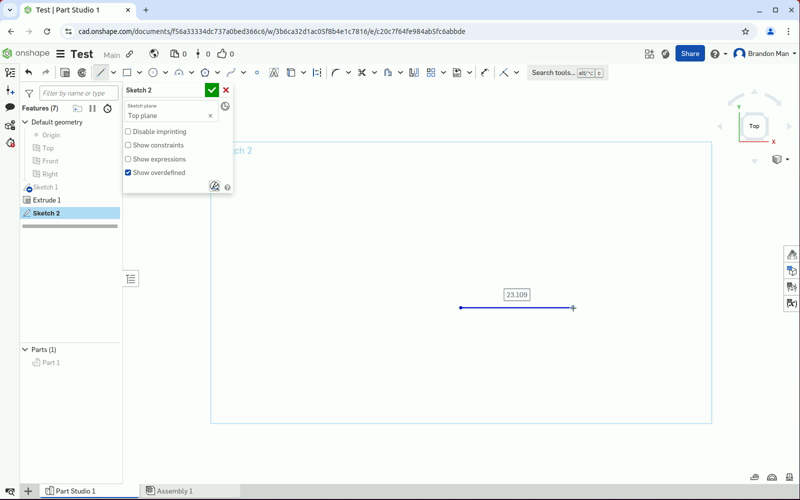
mouse_move(573, 219)
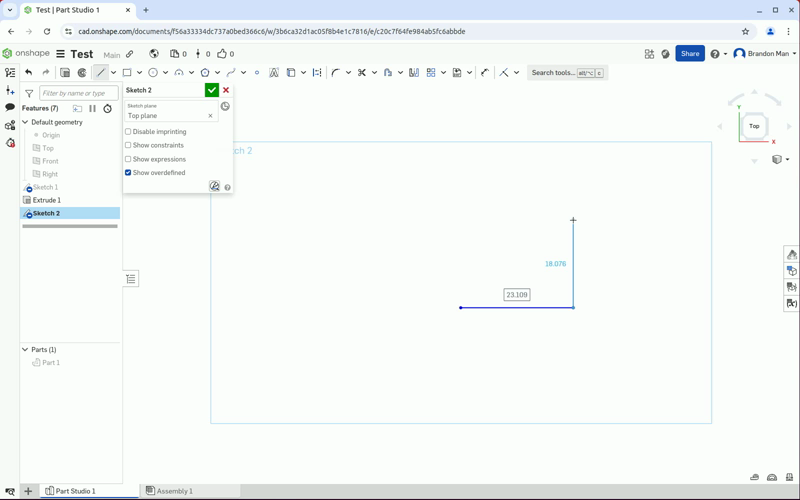
click(573, 219)
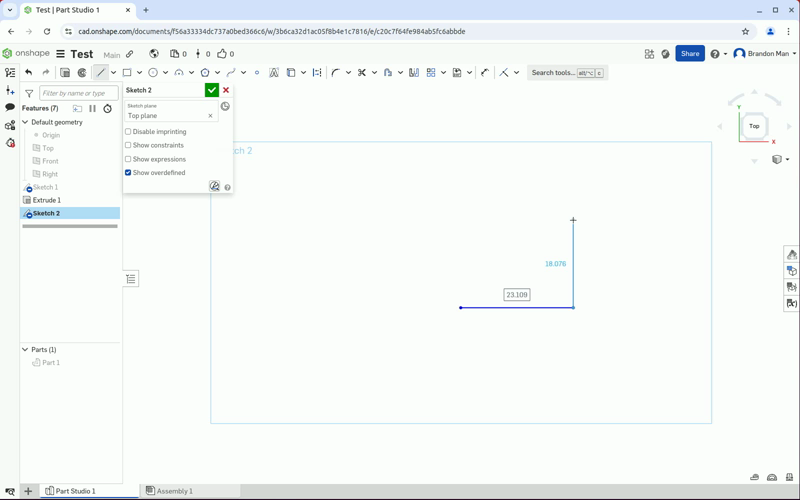
key_up(shift)
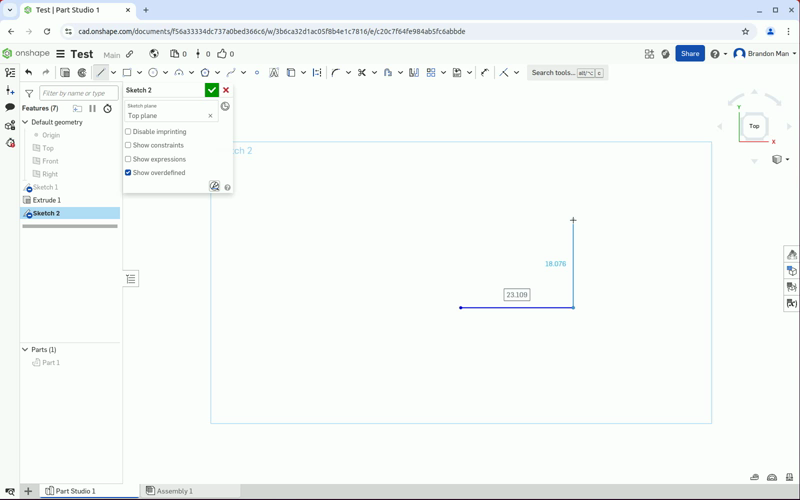
key(esc)
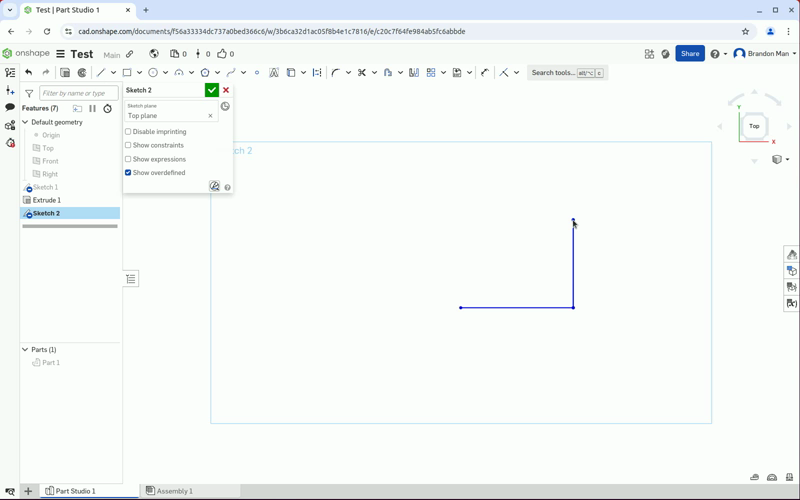
key(a)
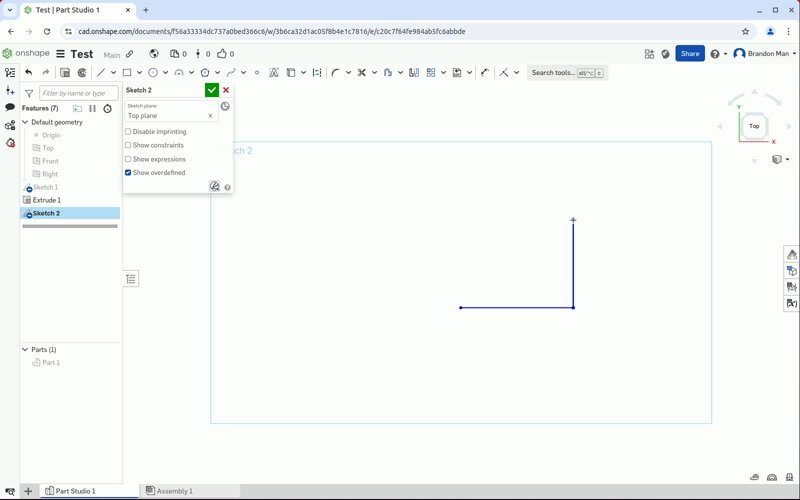
mouse_move(573, 219)
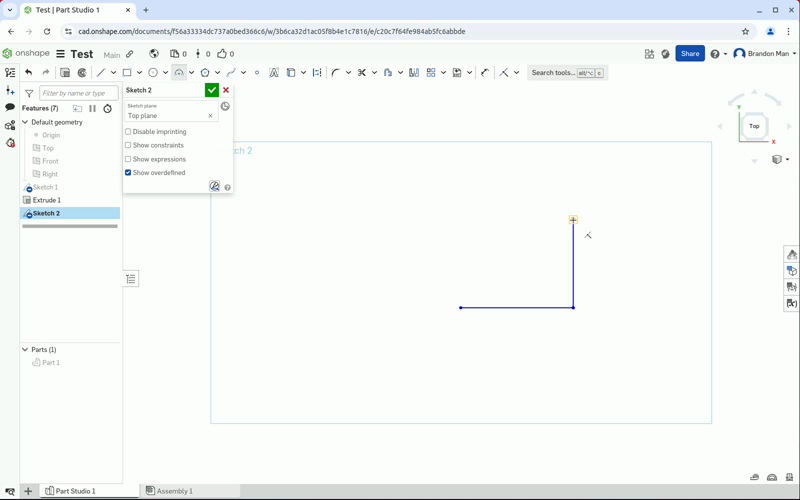
click(573, 219)
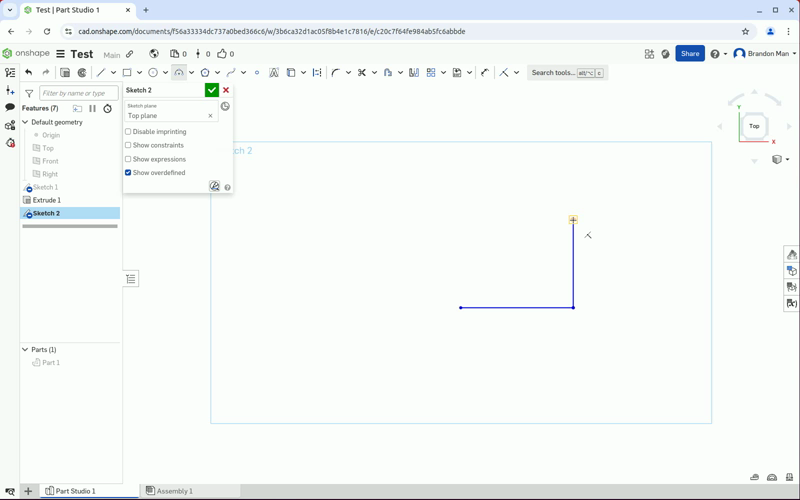
key_down(shift)
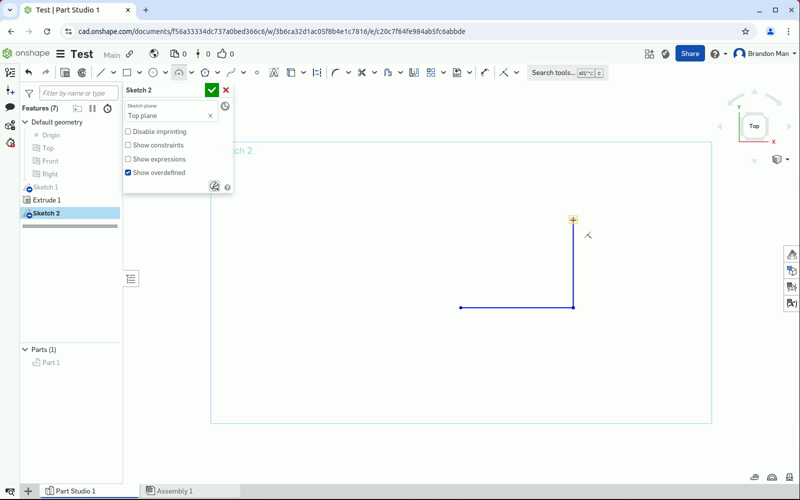
mouse_move(553, 199)
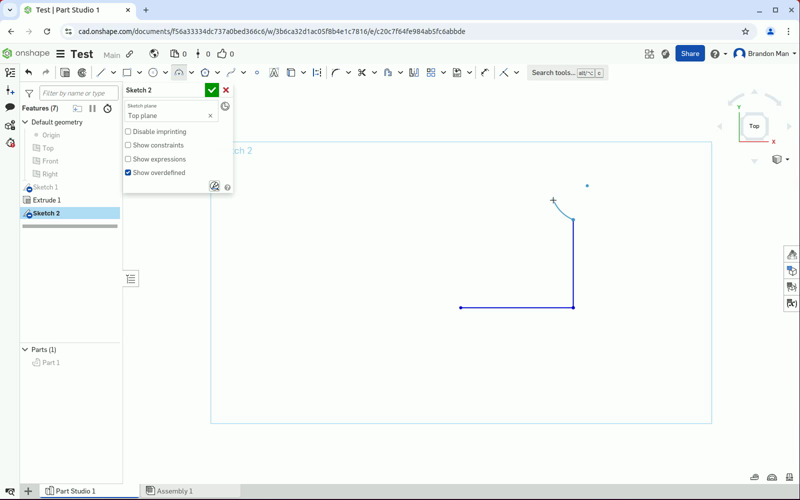
click(553, 199)
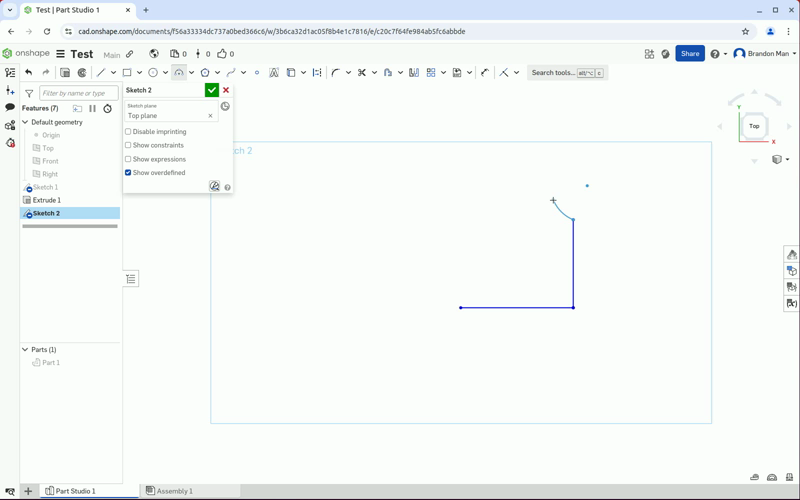
mouse_move(567, 205)
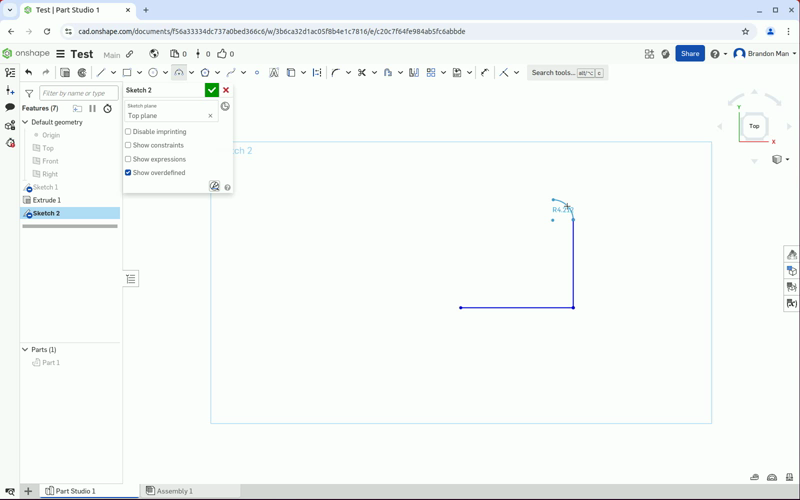
click(567, 205)
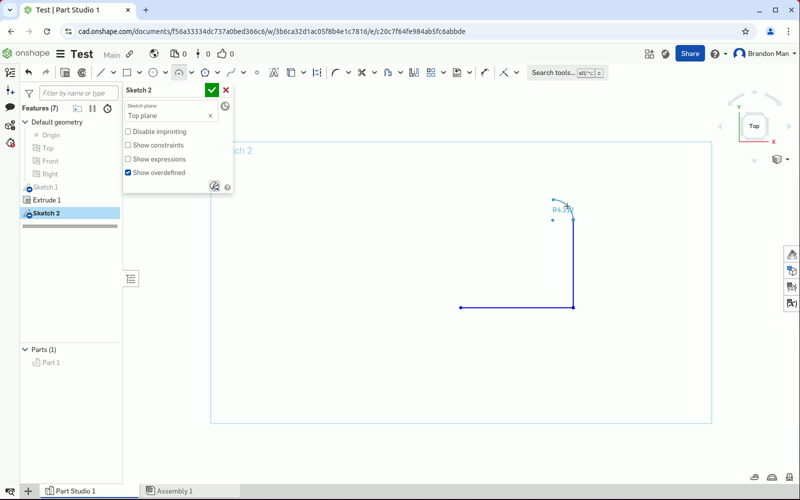
key_up(shift)
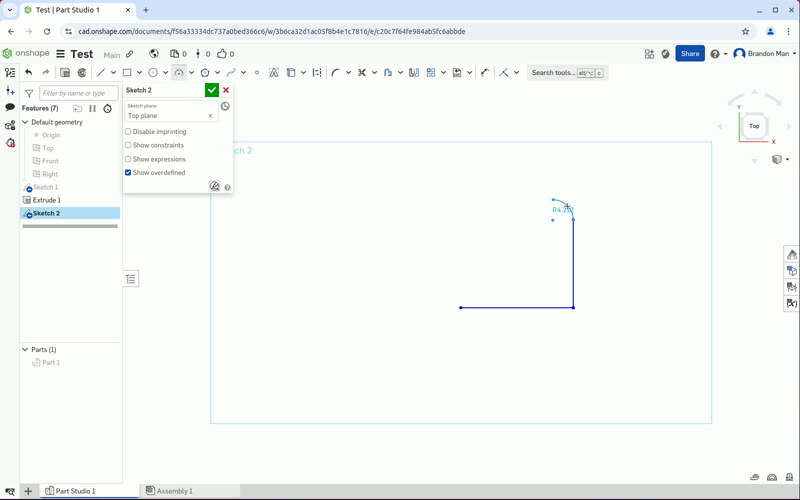
key(esc)
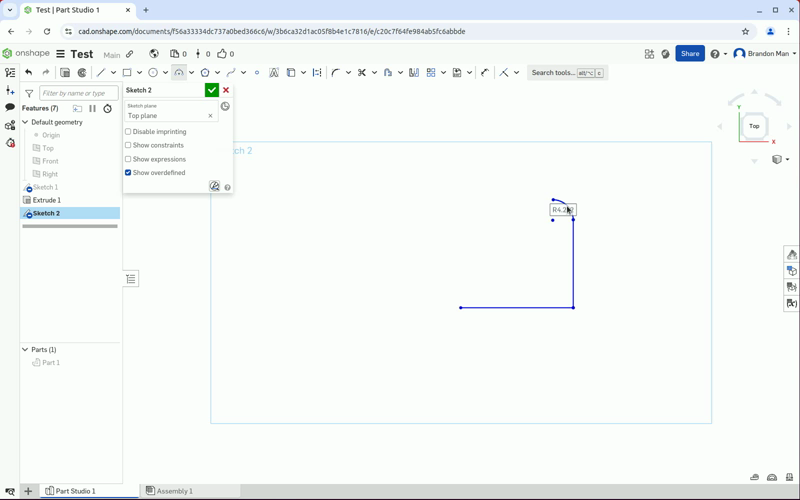
key(l)
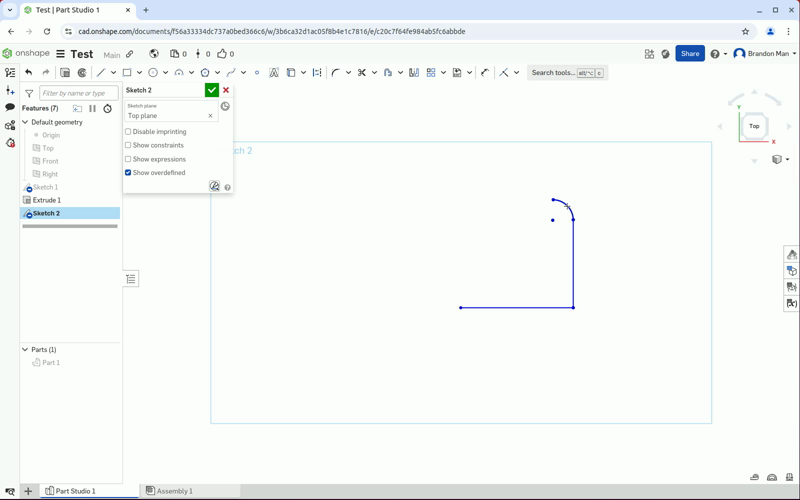
mouse_move(553, 199)
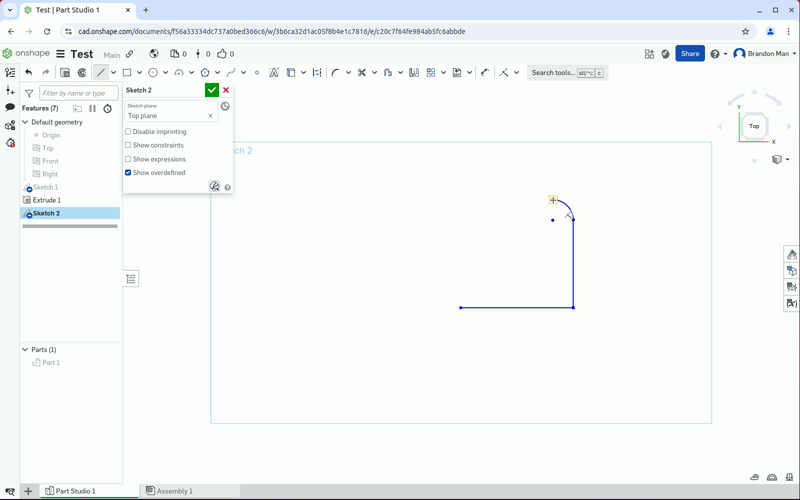
click(553, 199)
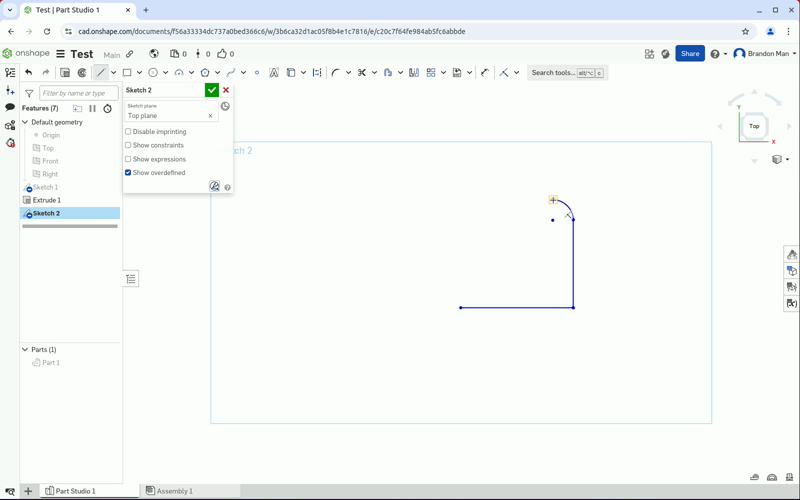
key_down(shift)
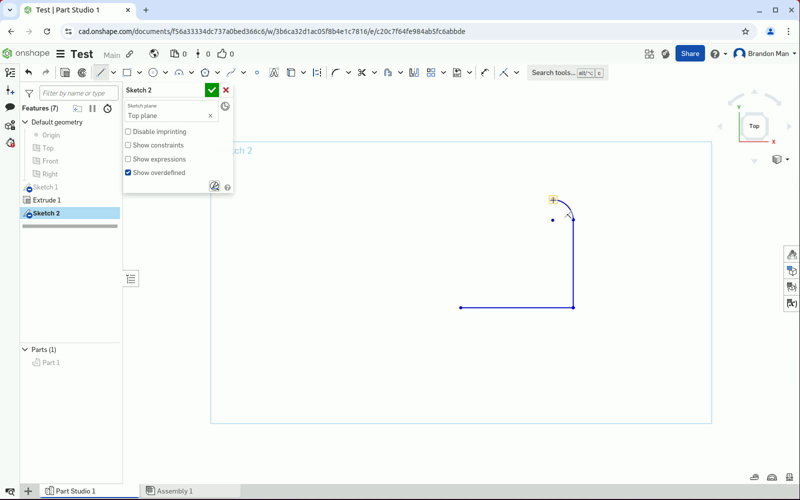
mouse_move(460, 199)
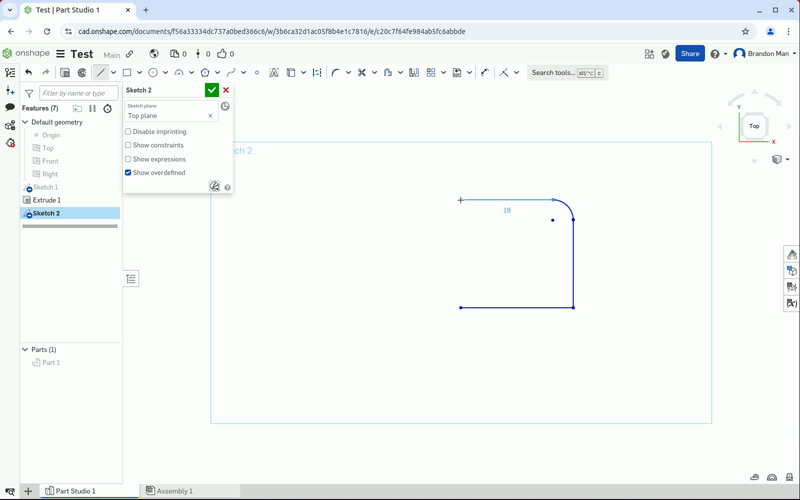
click(460, 199)
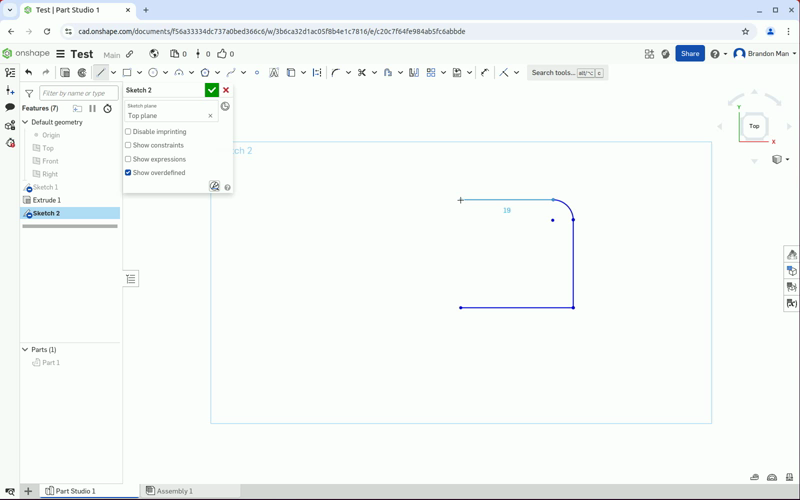
key_up(shift)
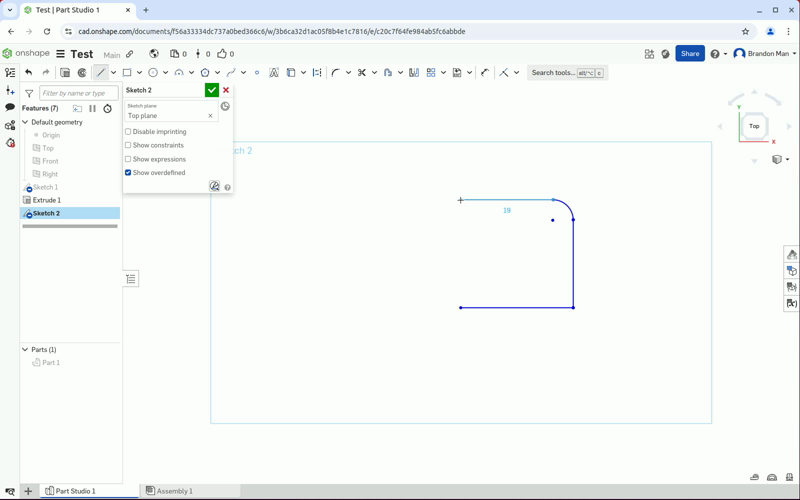
key_down(shift)
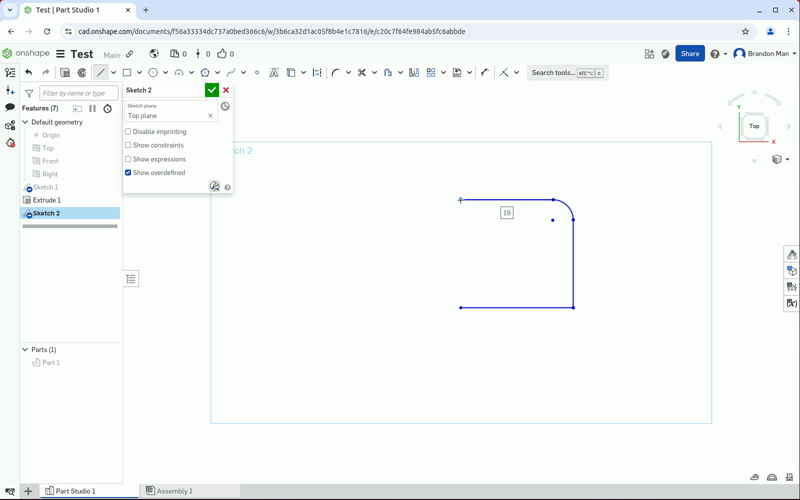
mouse_move(490, 199)
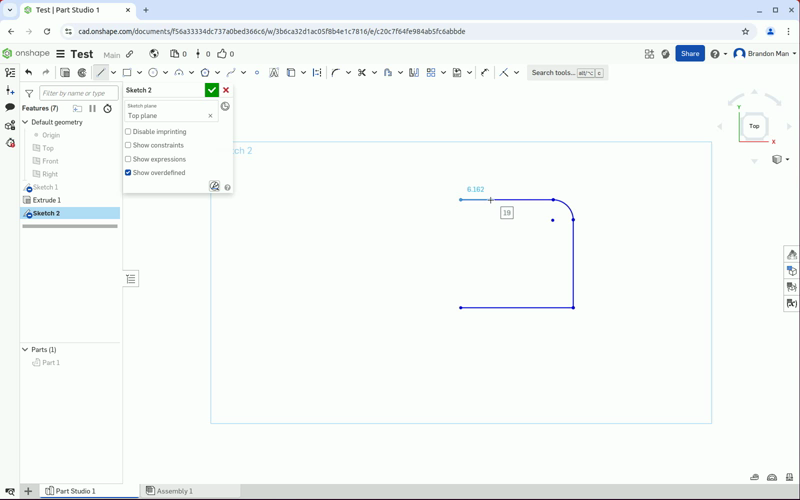
mouse_move(460, 223)
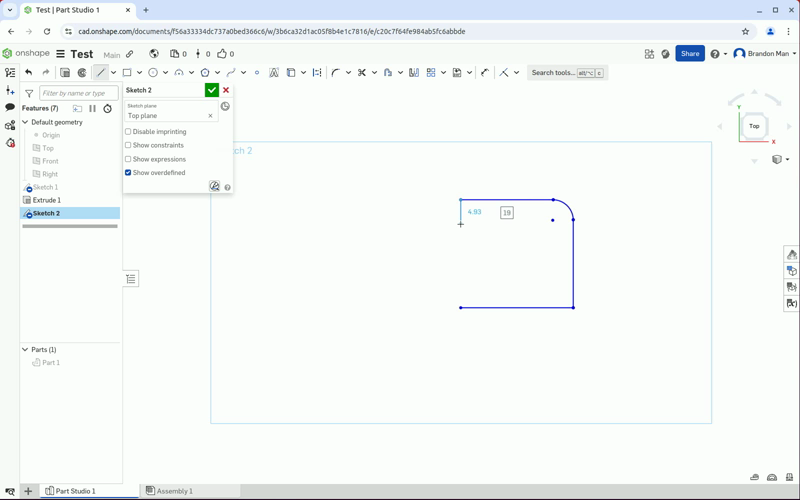
click(460, 223)
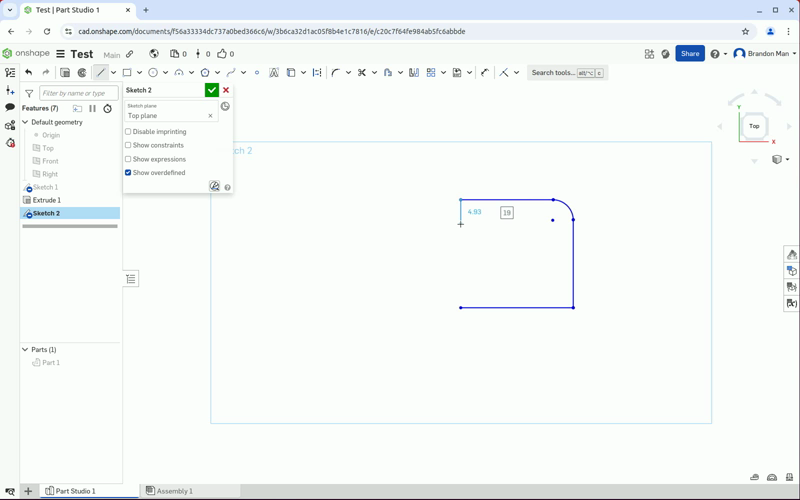
key_up(shift)
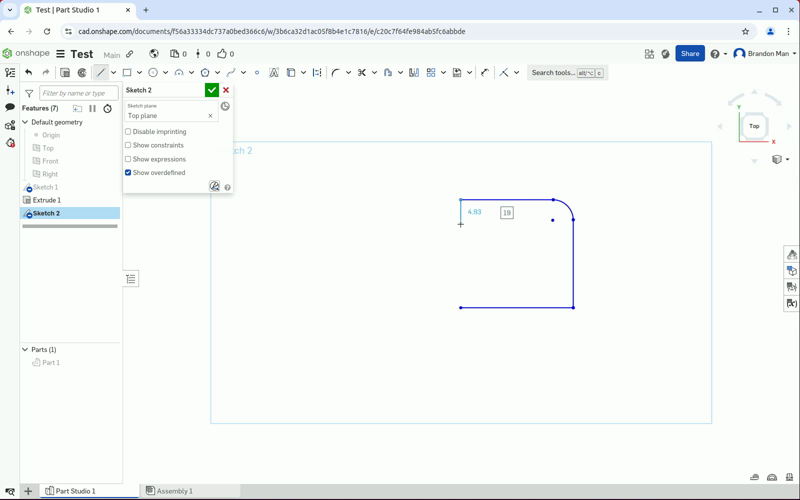
key_down(shift)
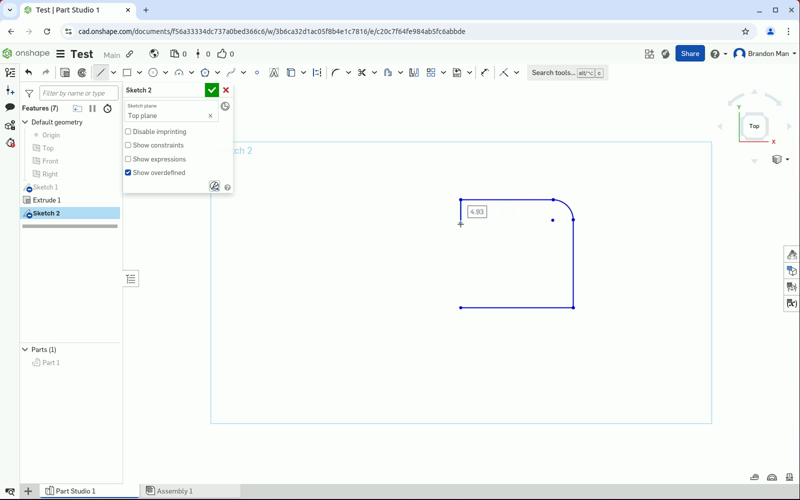
mouse_move(490, 223)
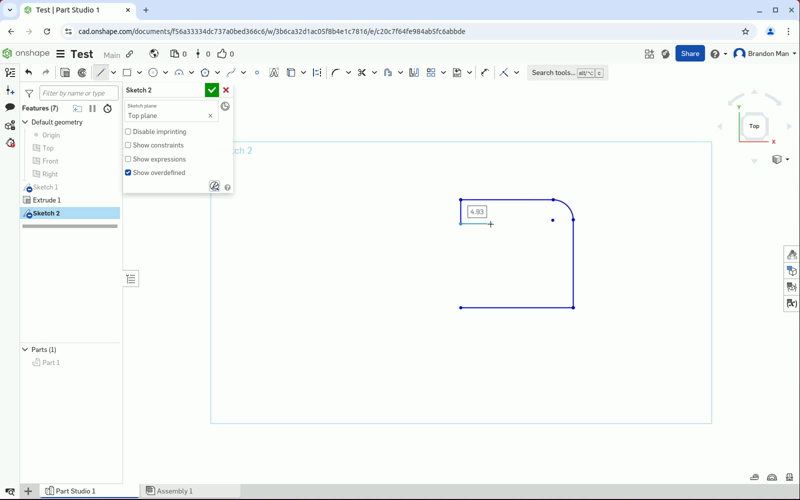
mouse_move(499, 223)
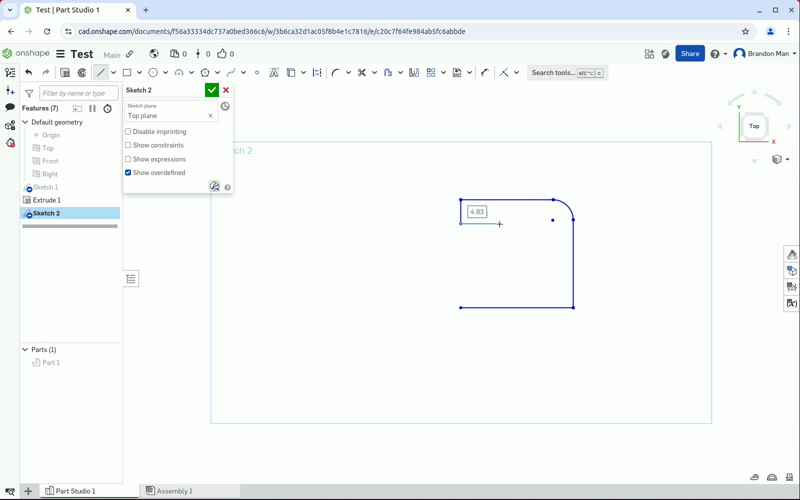
click(499, 223)
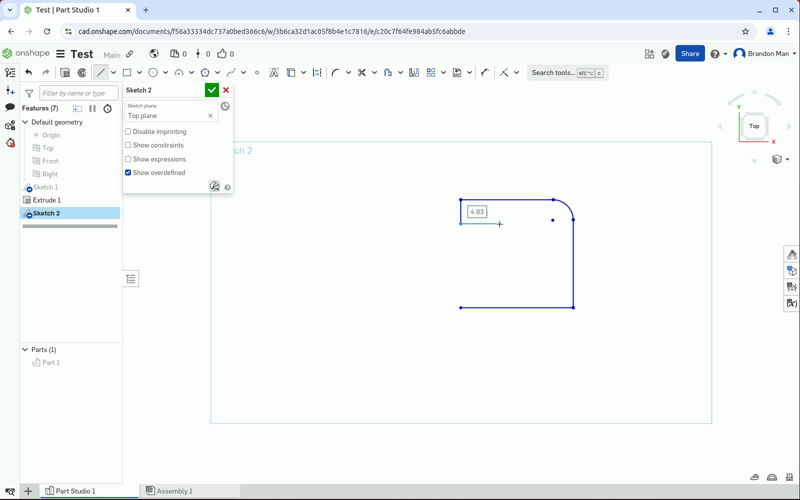
key_up(shift)
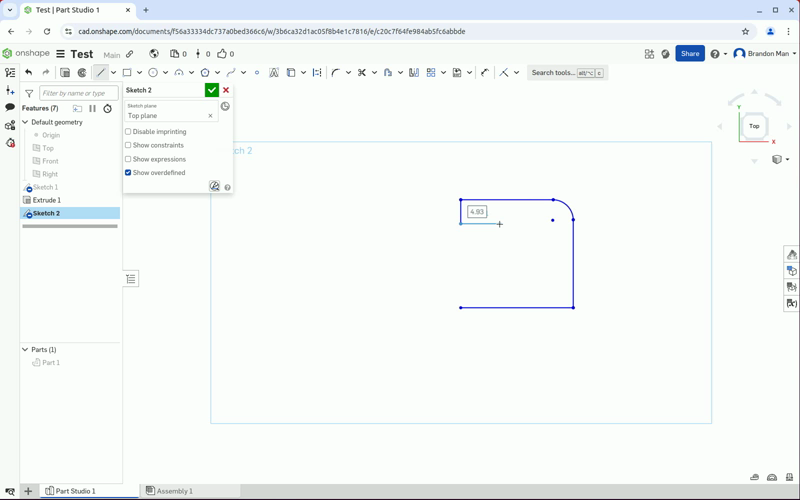
key(esc)
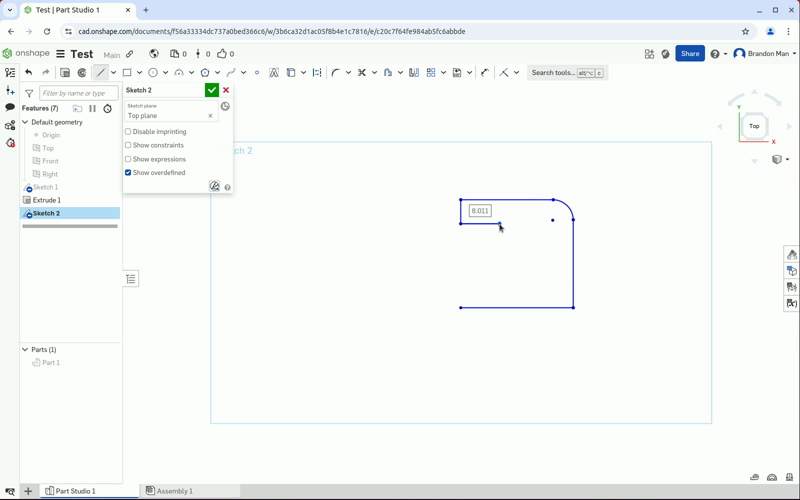
key(a)
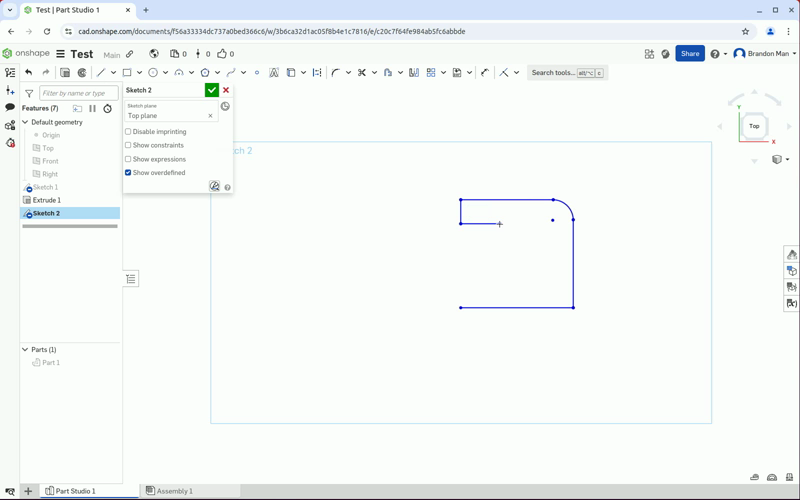
mouse_move(499, 223)
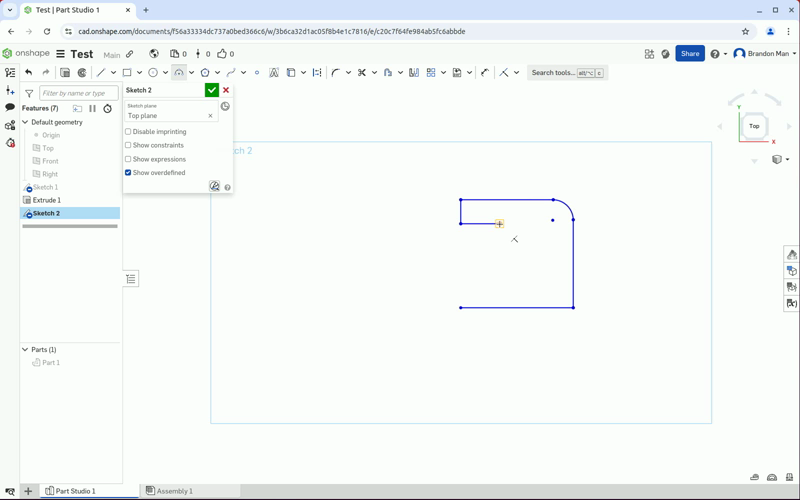
click(499, 223)
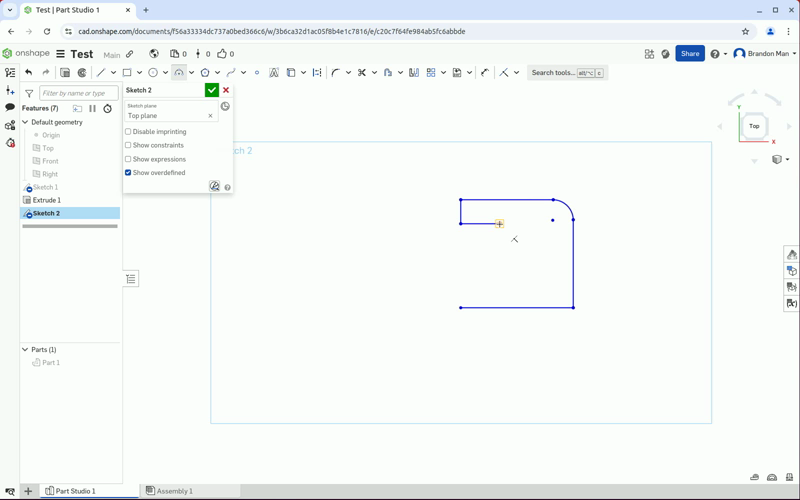
key_down(shift)
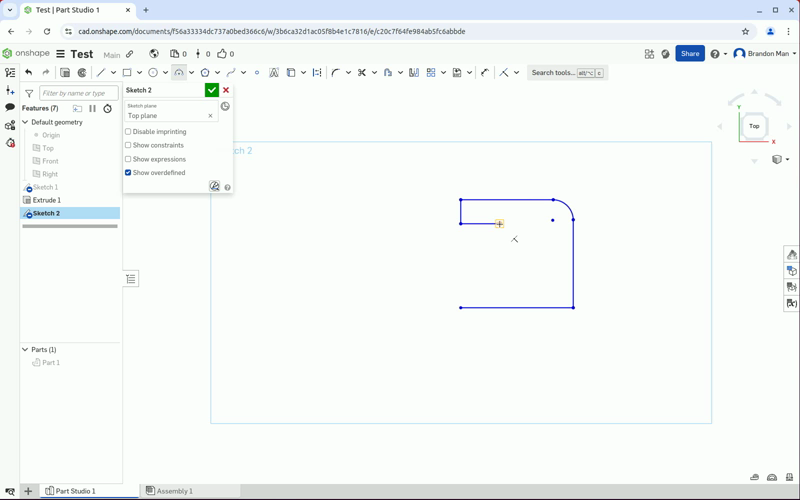
mouse_move(519, 242)
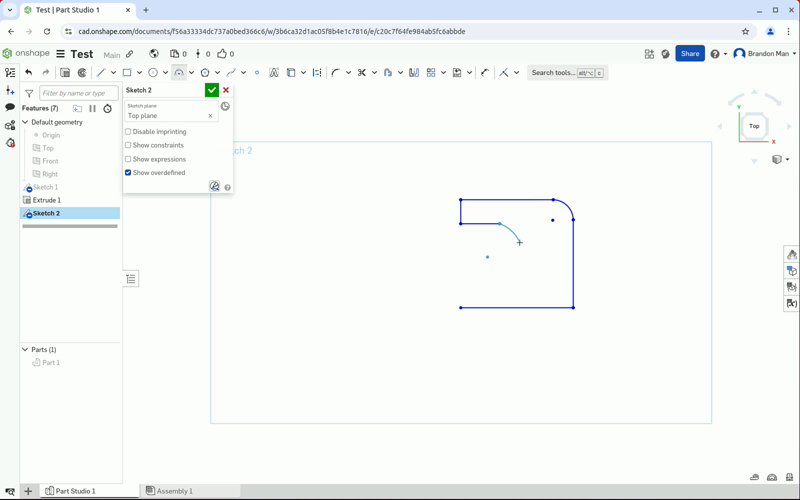
click(519, 242)
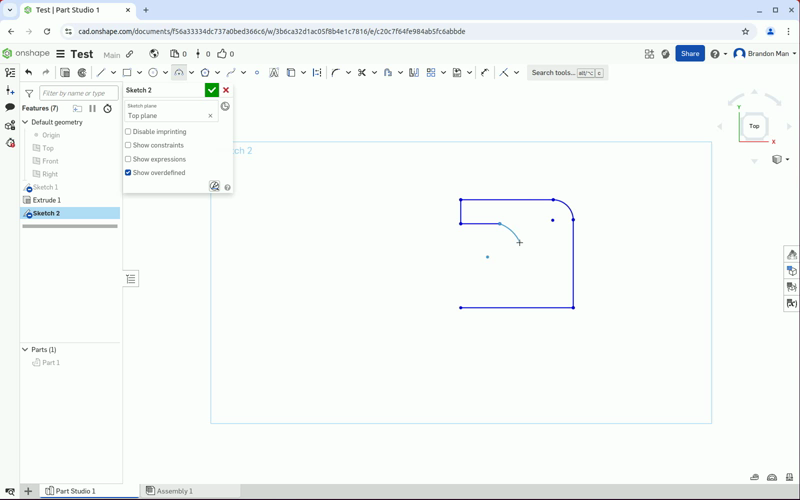
mouse_move(513, 228)
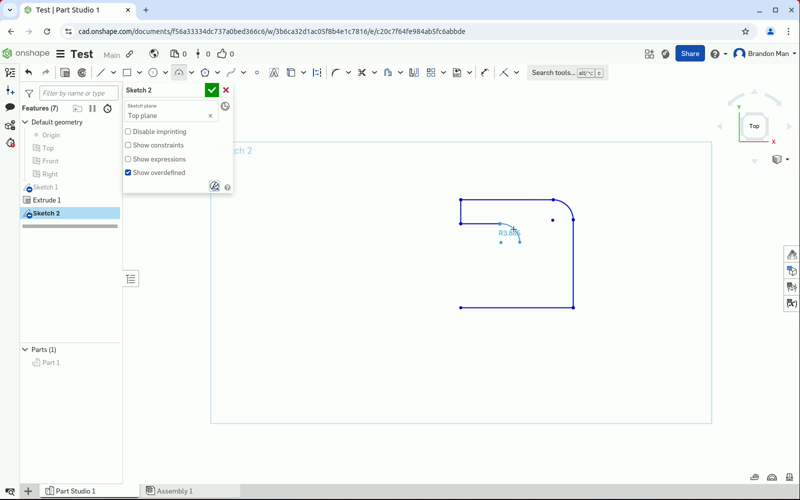
click(513, 228)
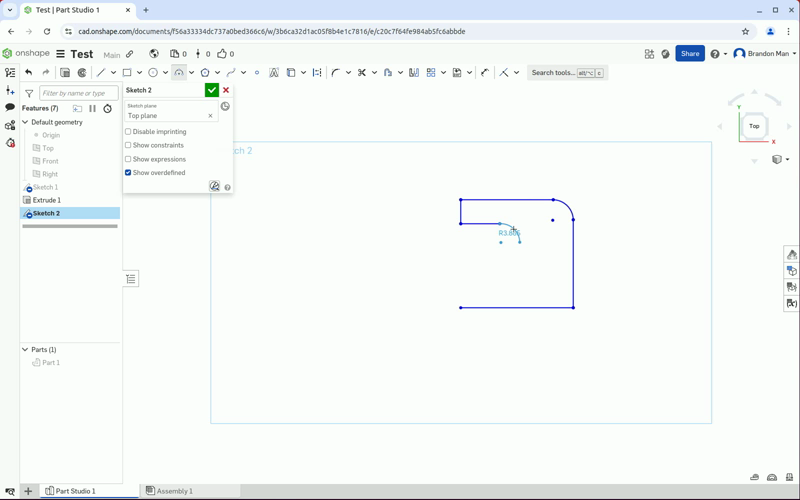
key_up(shift)
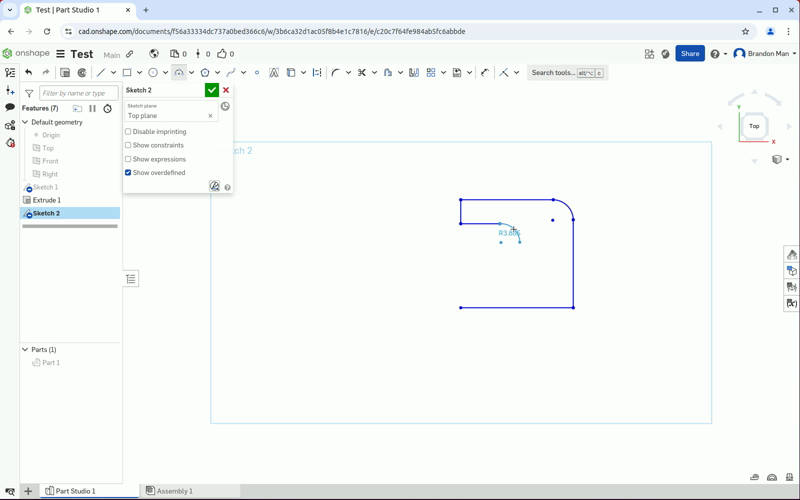
key(esc)
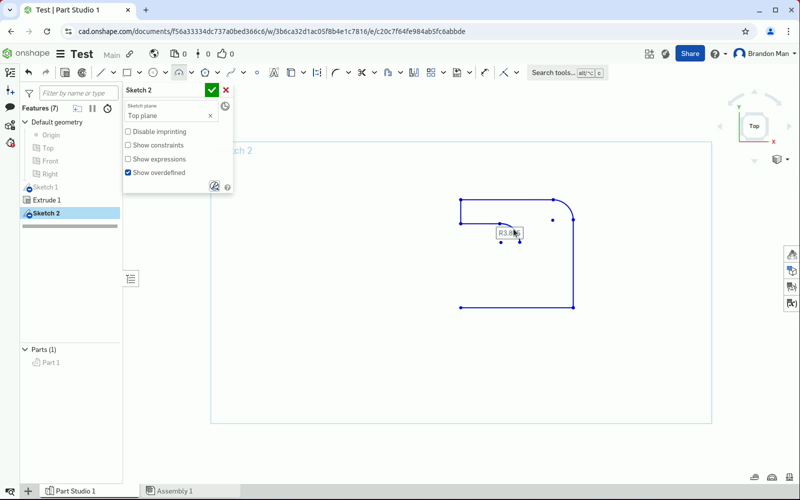
key(l)
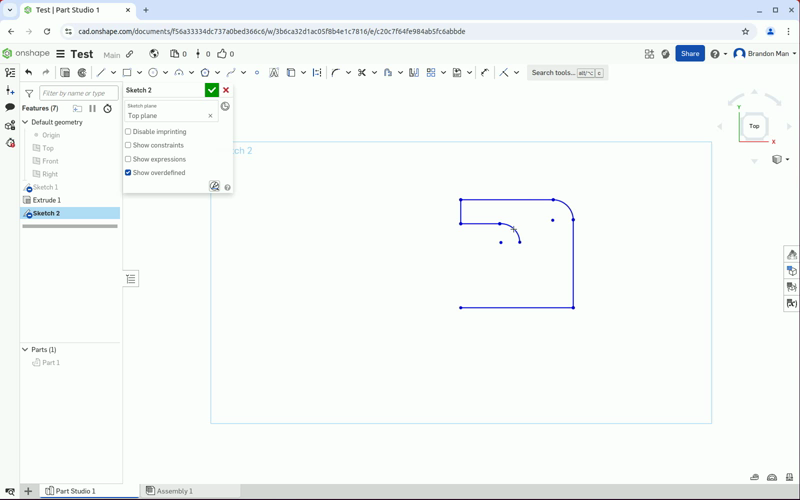
mouse_move(519, 242)
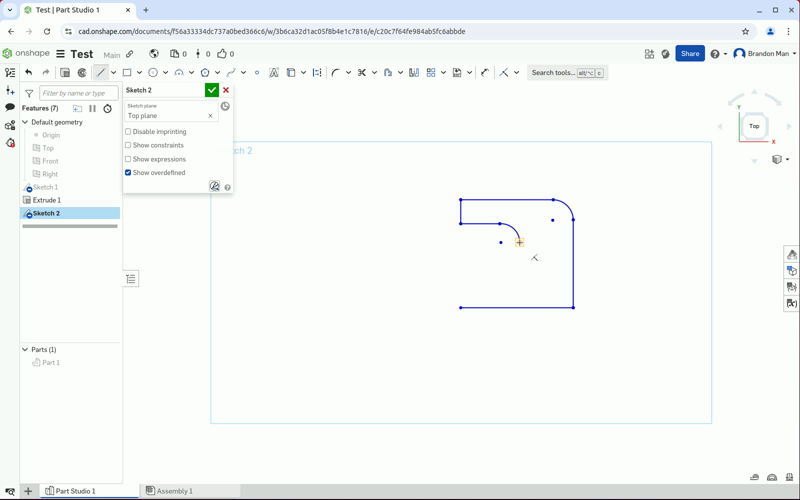
click(519, 242)
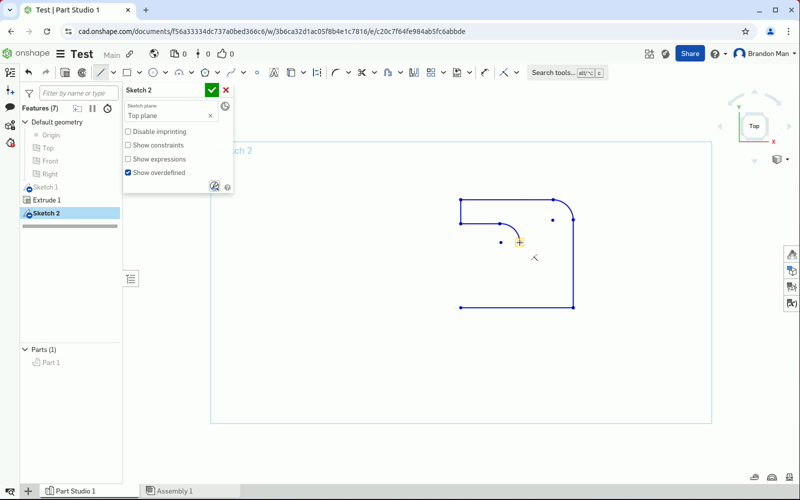
key_down(shift)
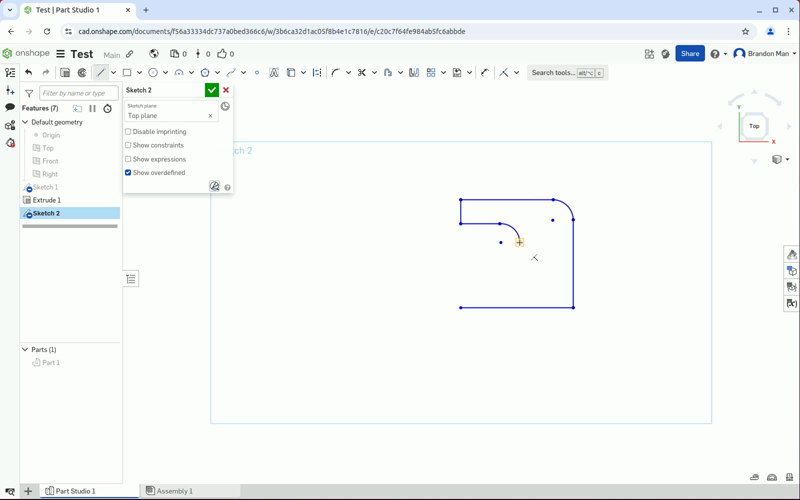
mouse_move(549, 242)
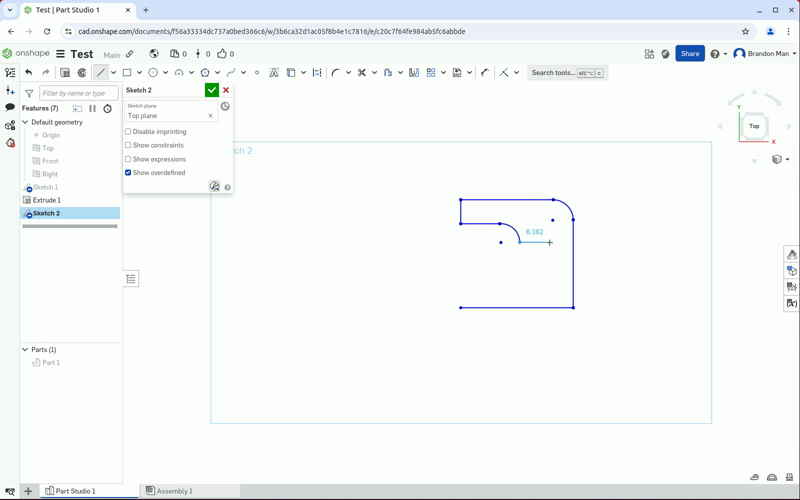
mouse_move(519, 262)
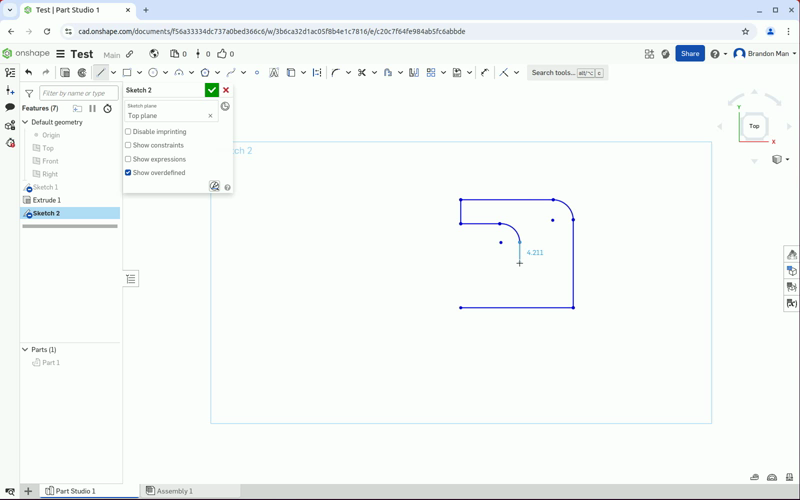
click(519, 262)
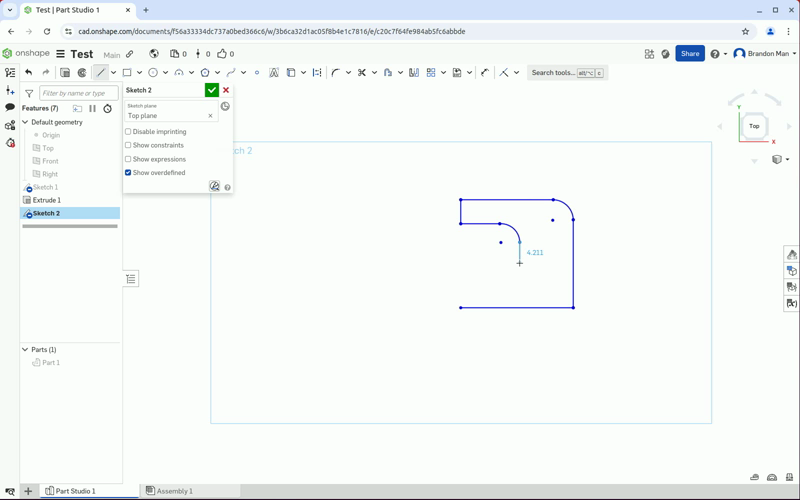
key_up(shift)
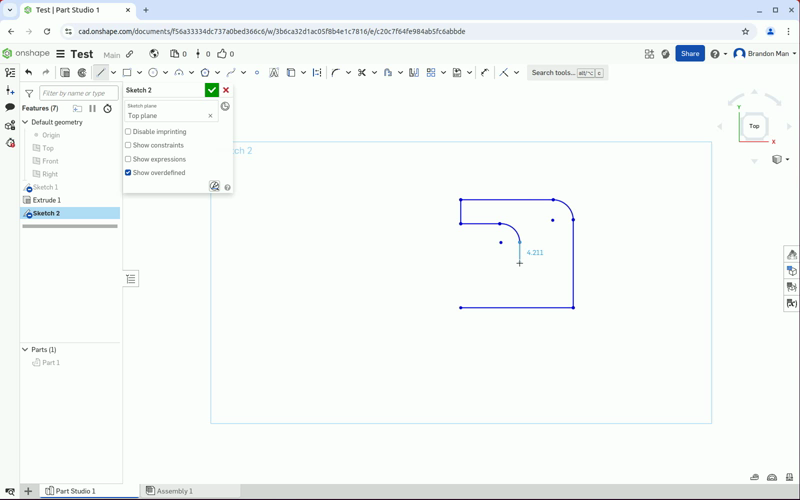
key(esc)
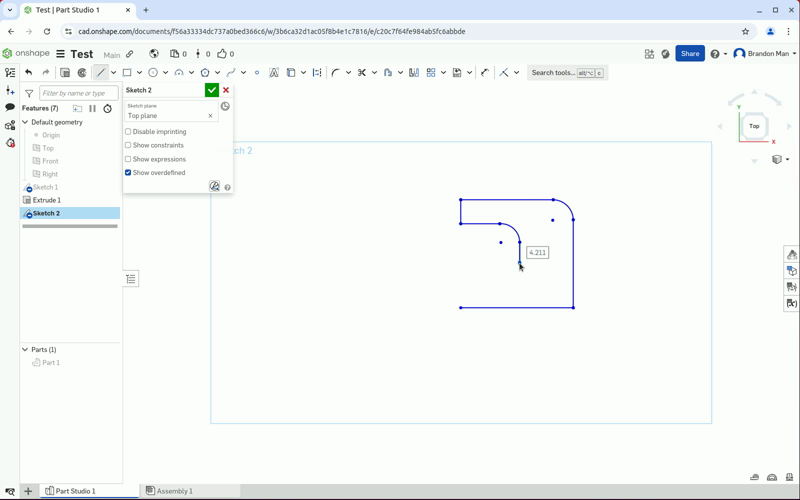
key(a)
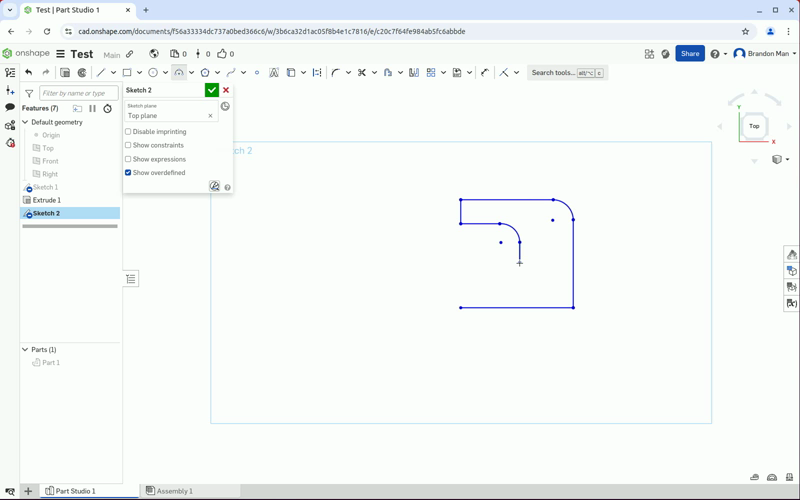
mouse_move(519, 262)
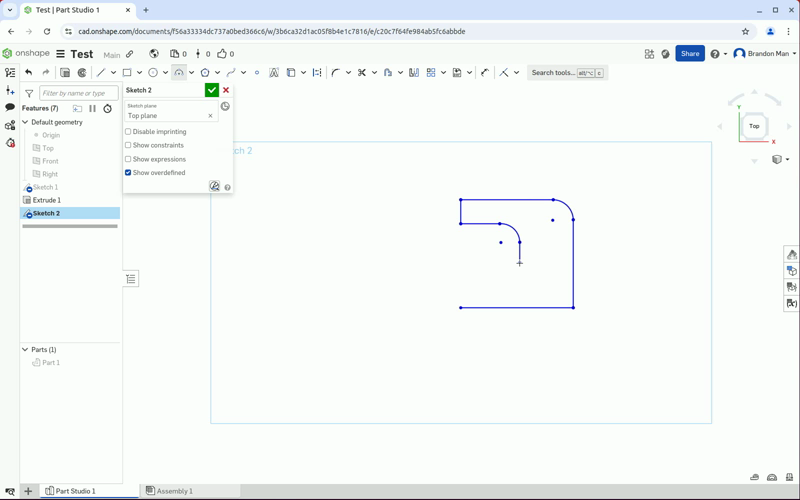
click(519, 262)
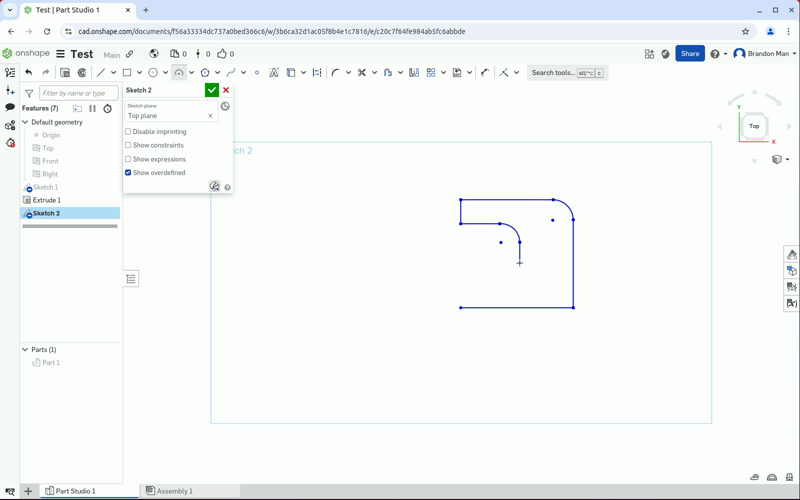
key_down(shift)
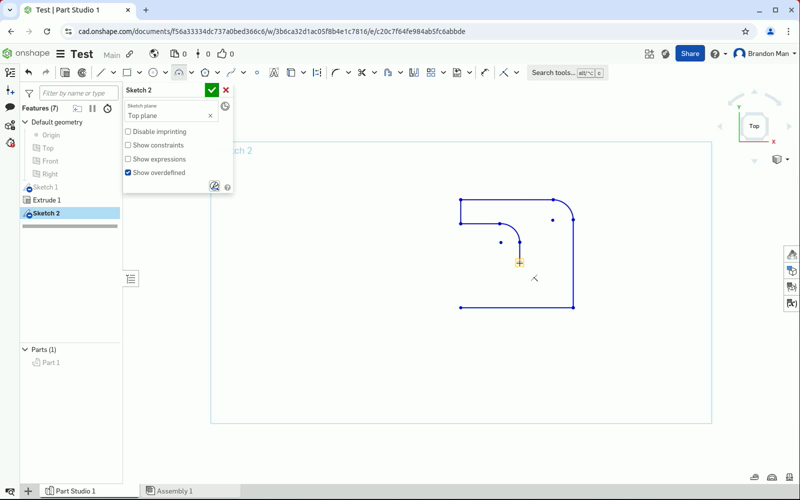
mouse_move(499, 282)
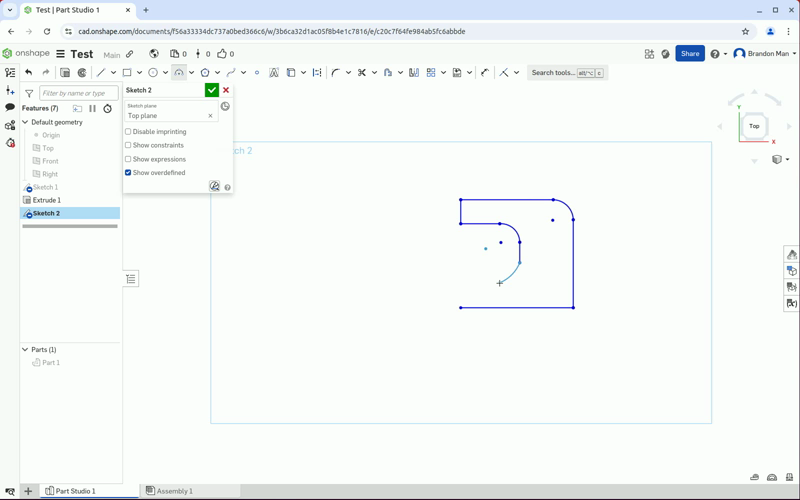
click(499, 282)
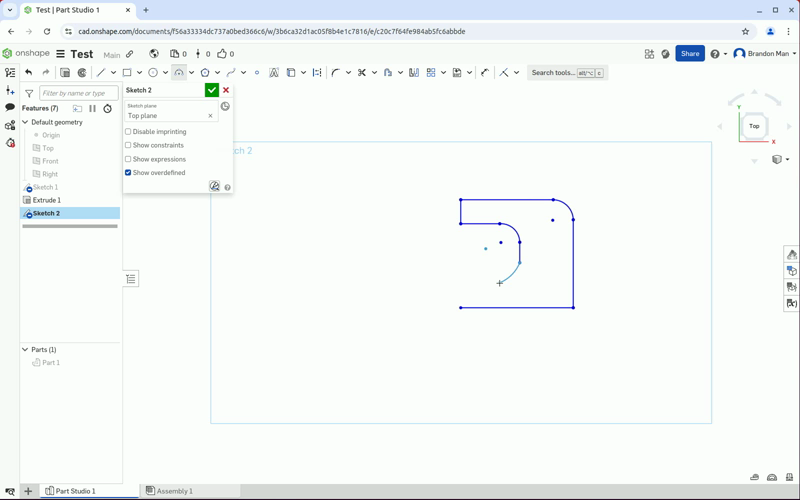
mouse_move(514, 276)
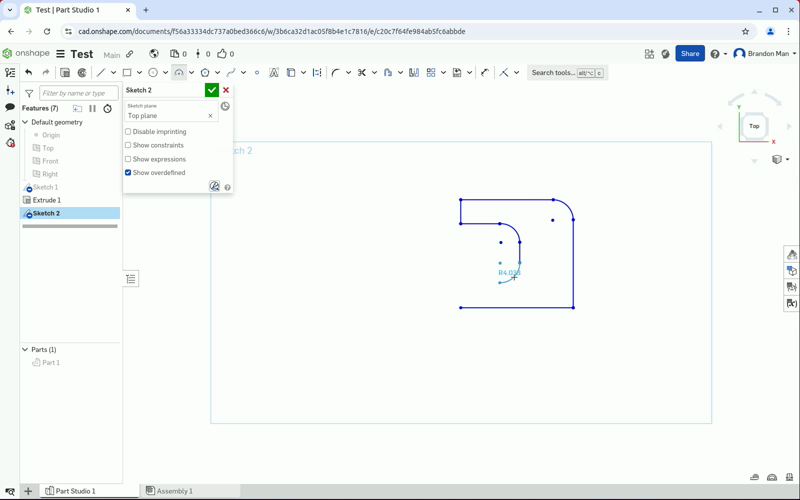
click(514, 276)
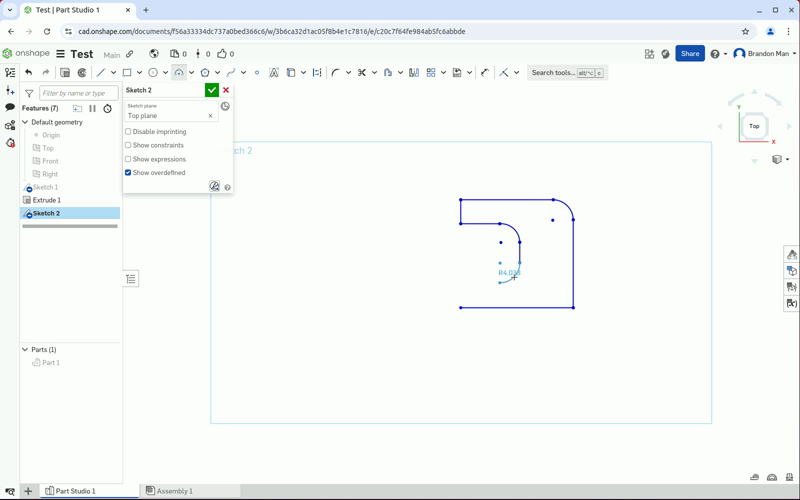
key_up(shift)
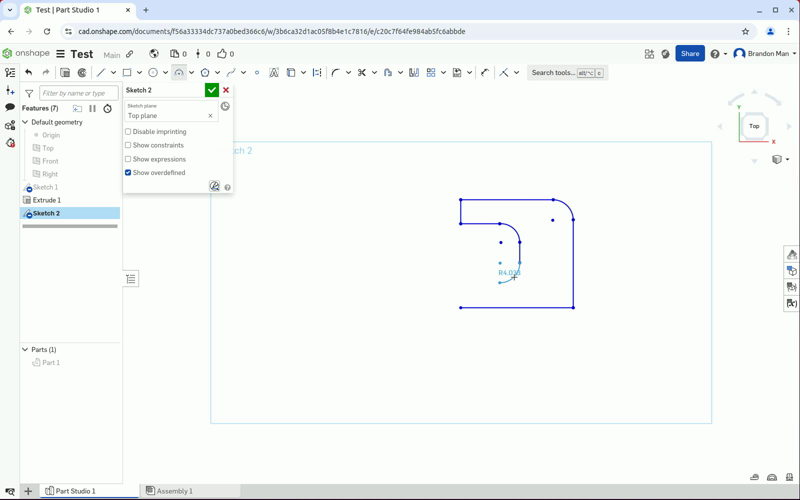
key(esc)
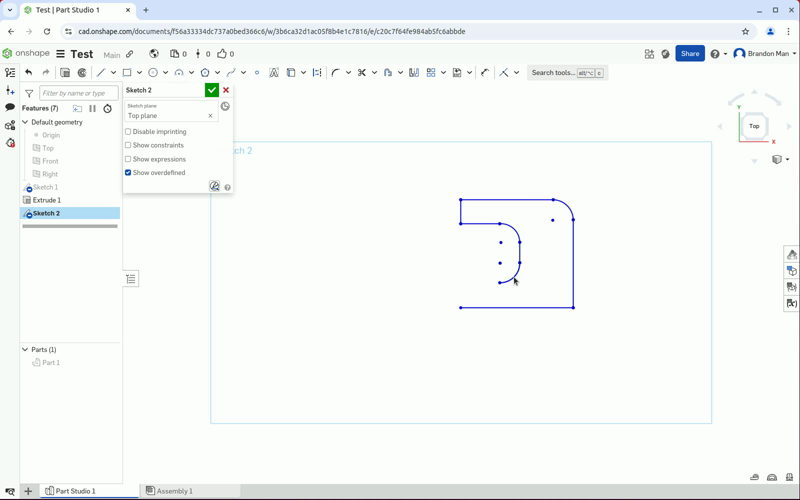
key(l)
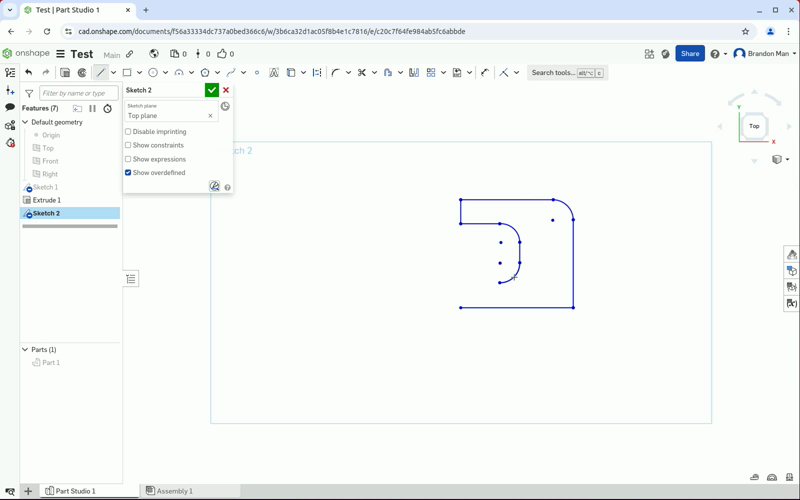
mouse_move(499, 282)
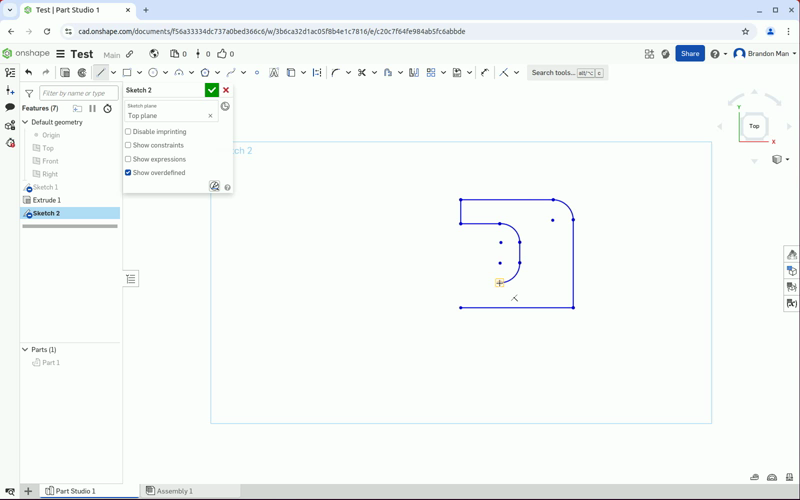
click(499, 282)
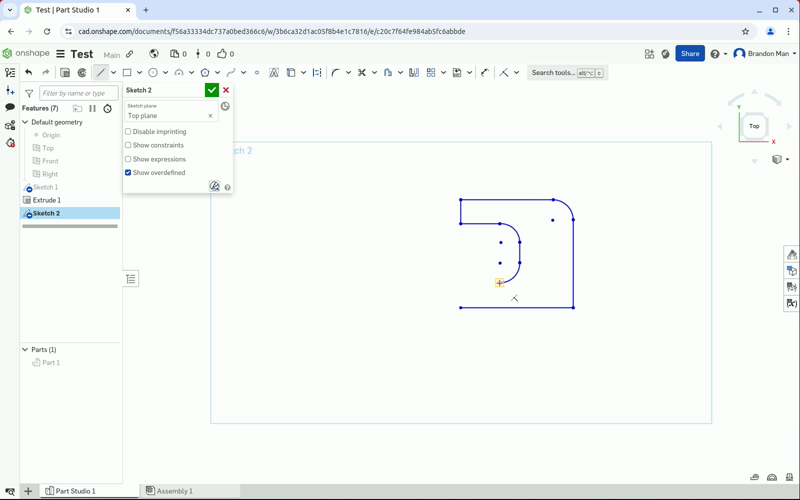
key_down(shift)
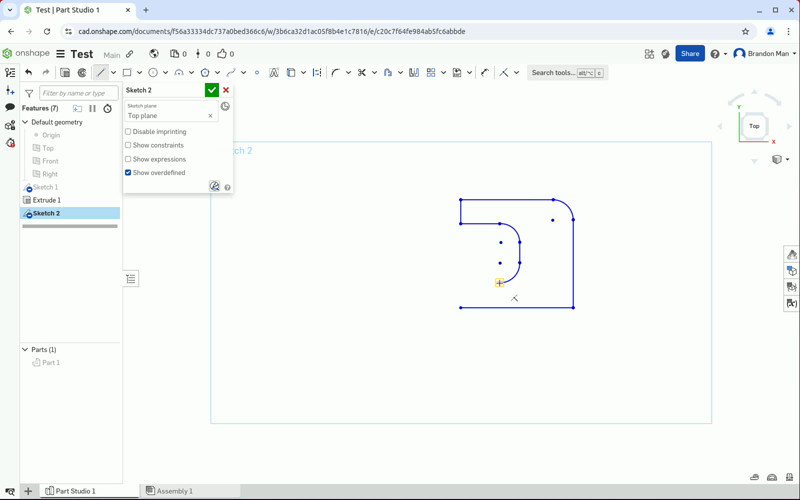
mouse_move(529, 282)
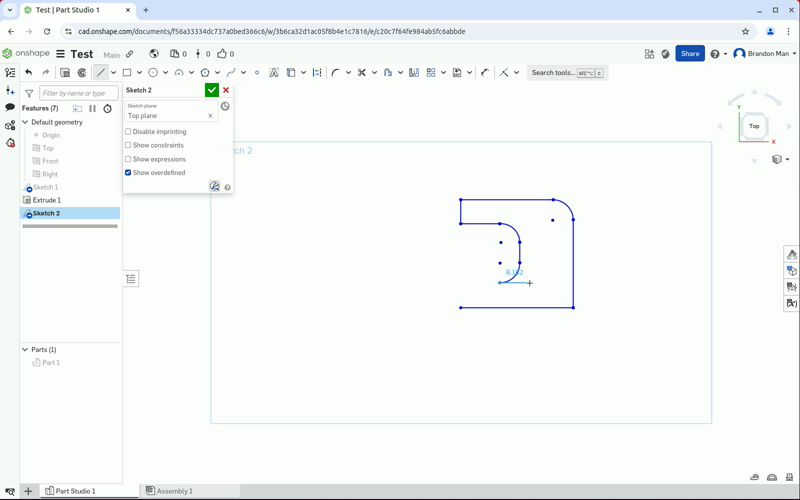
mouse_move(460, 282)
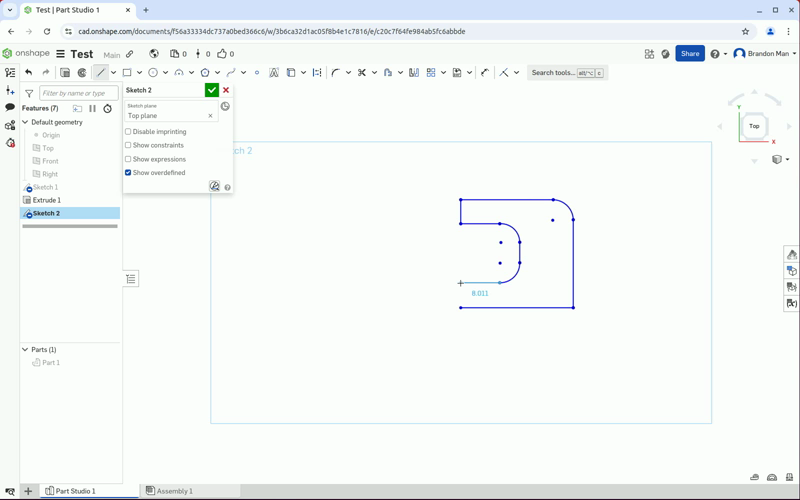
click(460, 282)
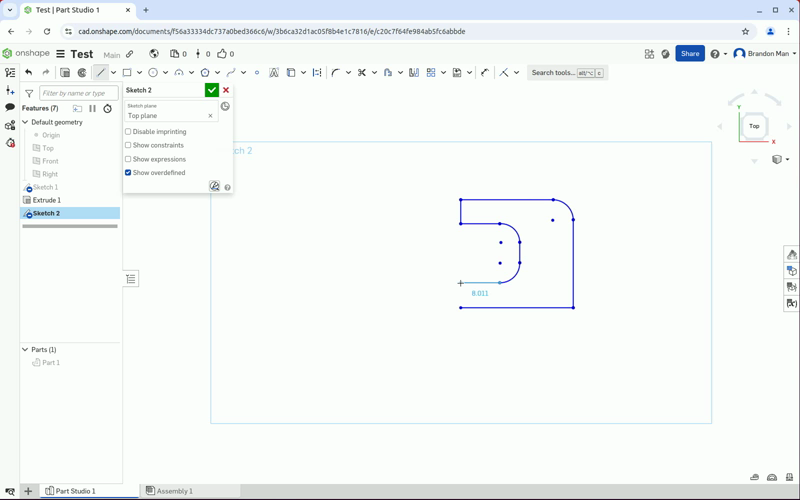
key_up(shift)
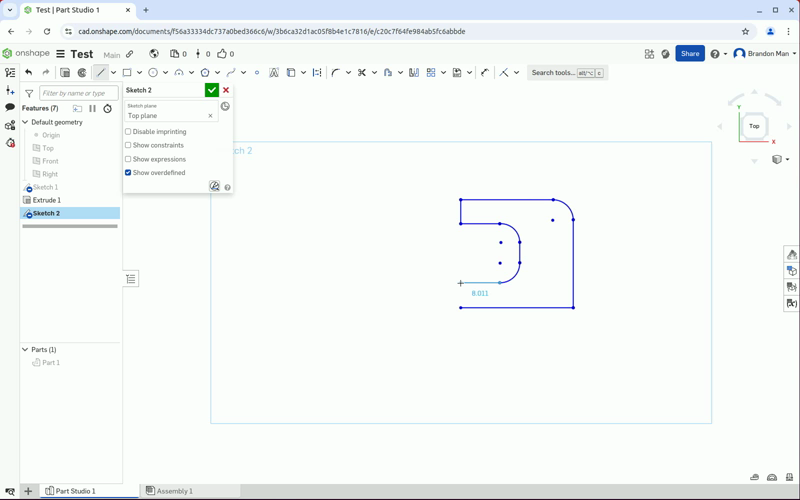
mouse_move(490, 282)
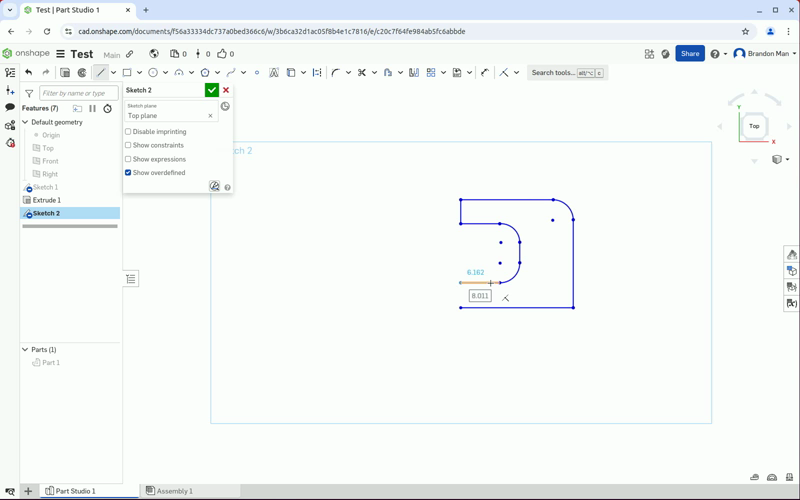
key_down(shift)
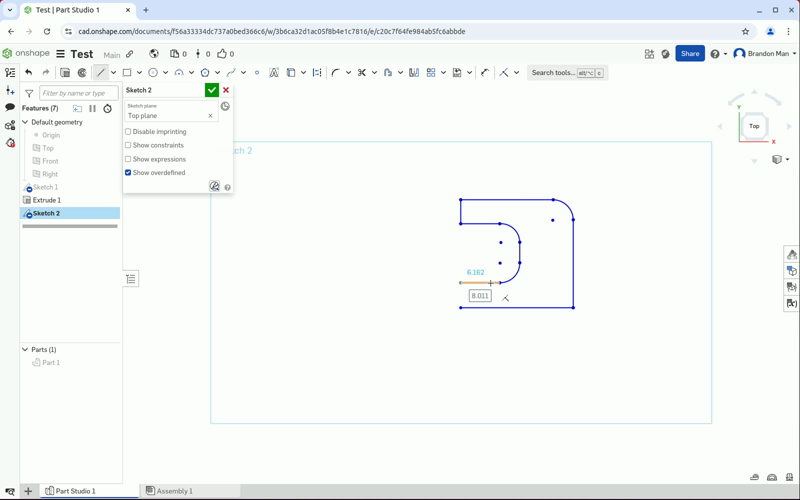
mouse_move(460, 307)
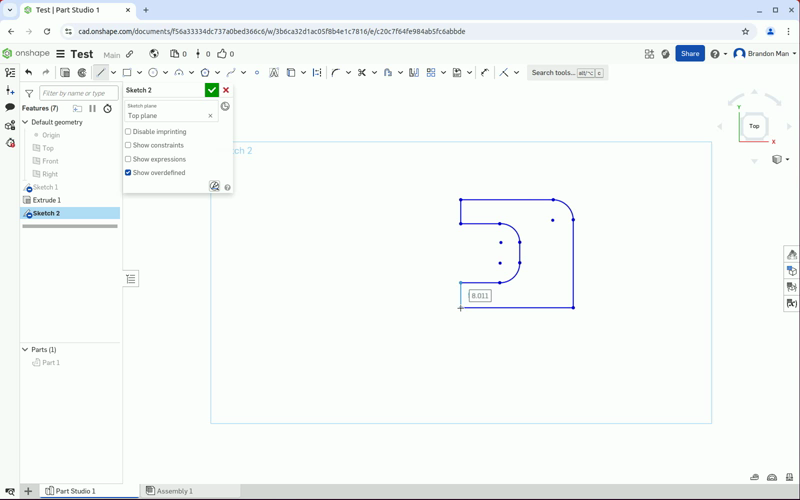
key_up(shift)
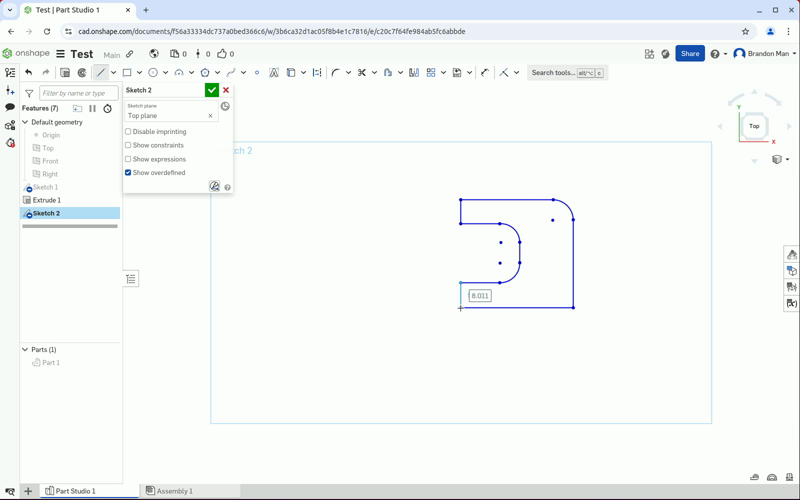
click(460, 307)
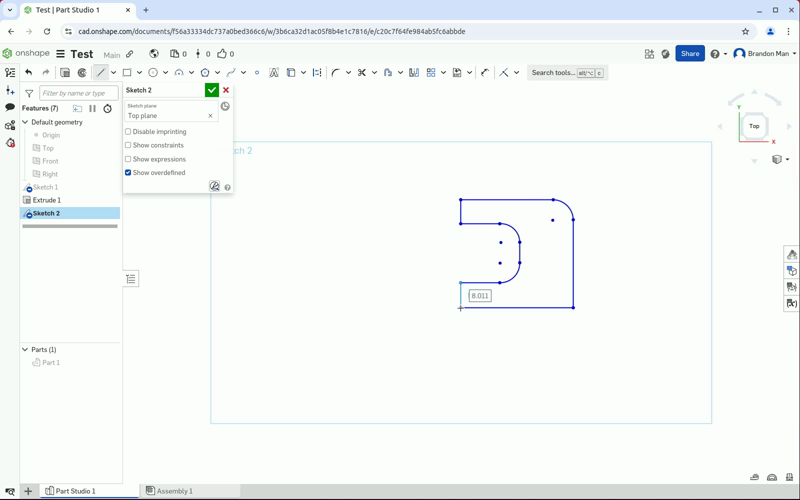
key(esc)
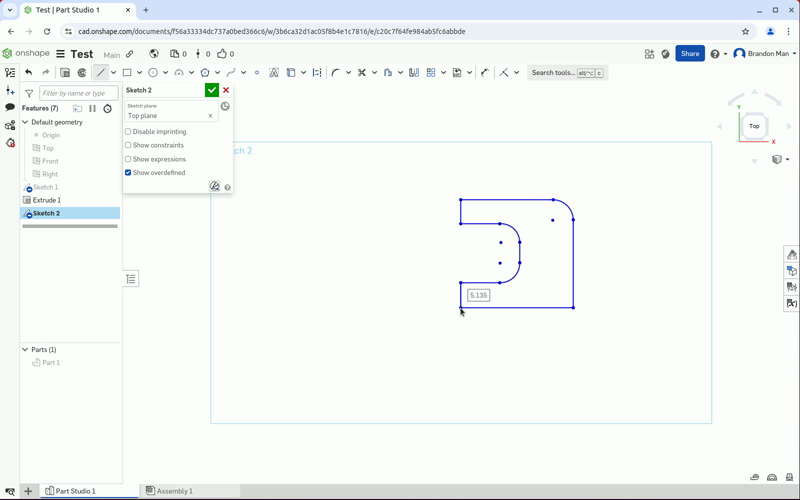
key(c)
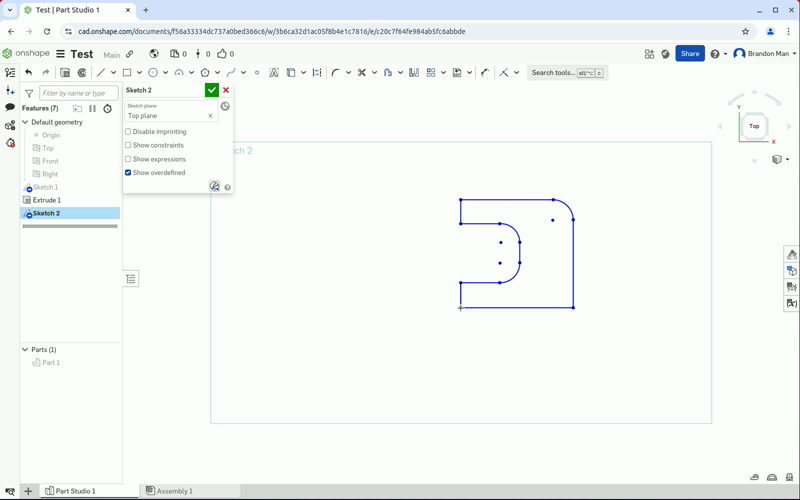
key_down(shift)
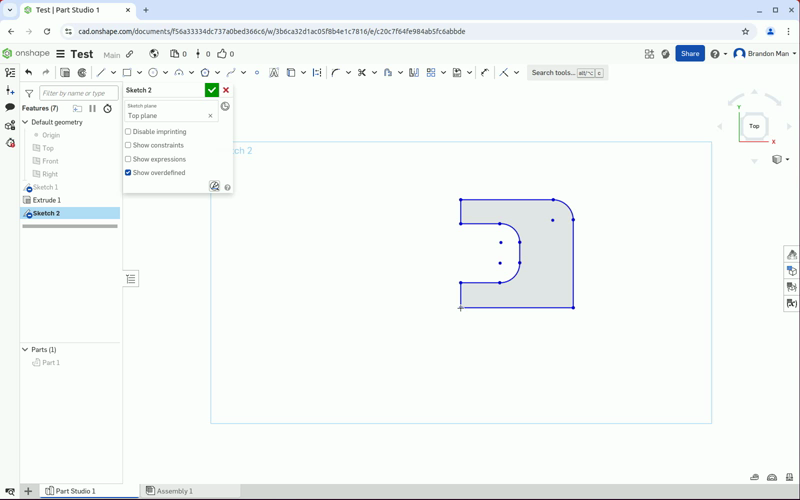
mouse_move(548, 282)
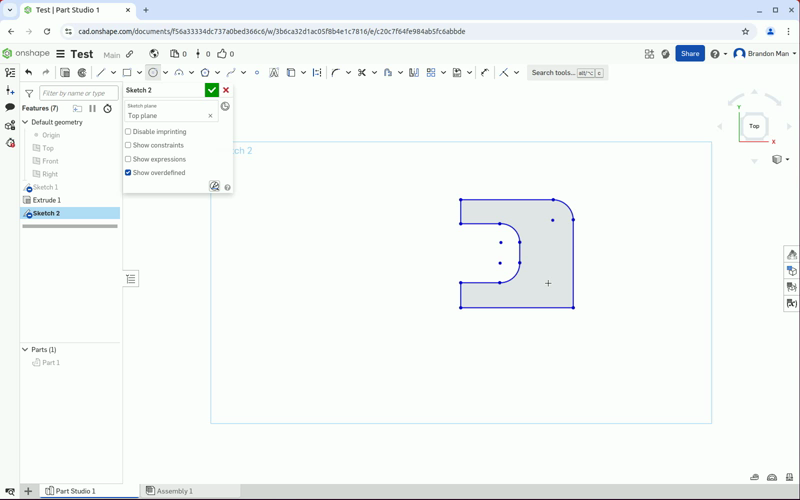
click(548, 282)
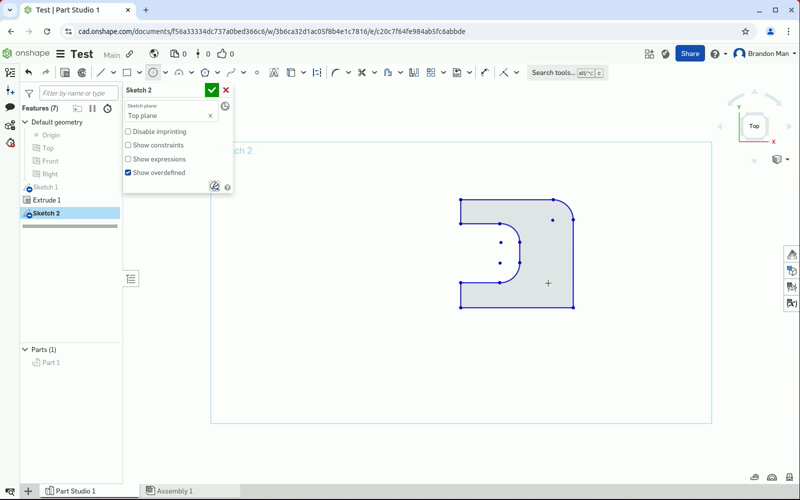
key_up(shift)
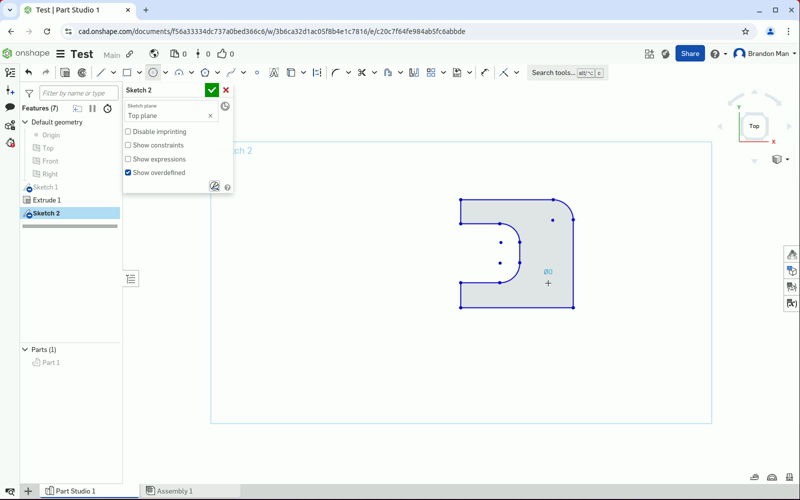
mouse_move(563, 282)
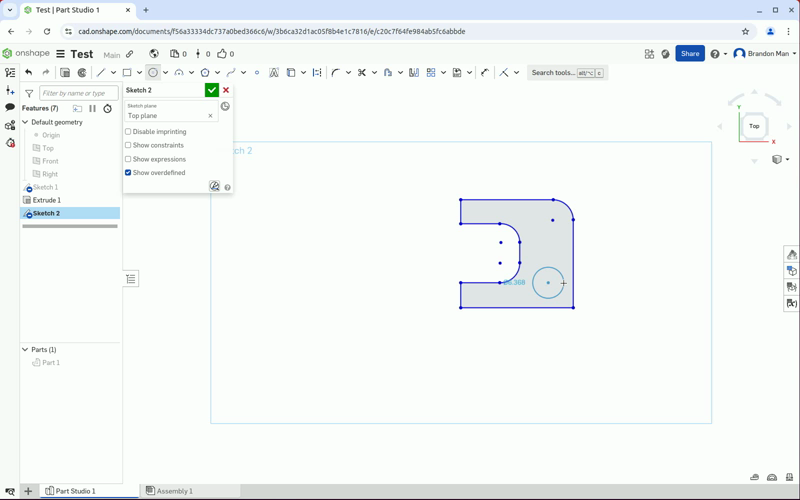
click(563, 282)
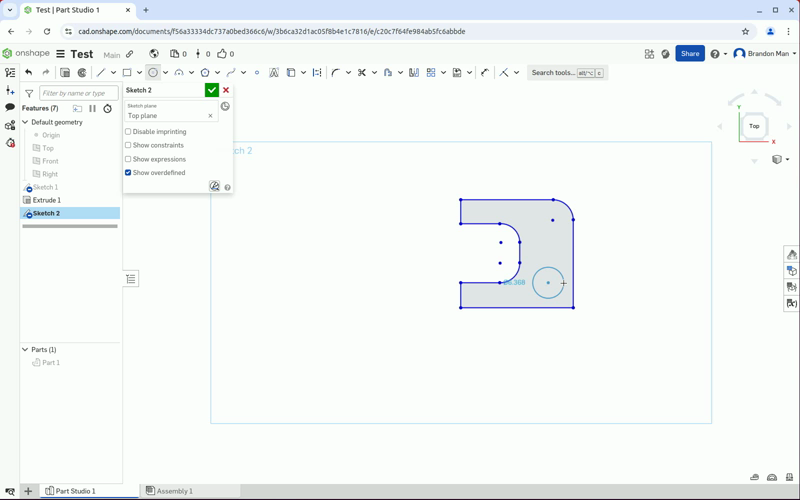
key(esc)
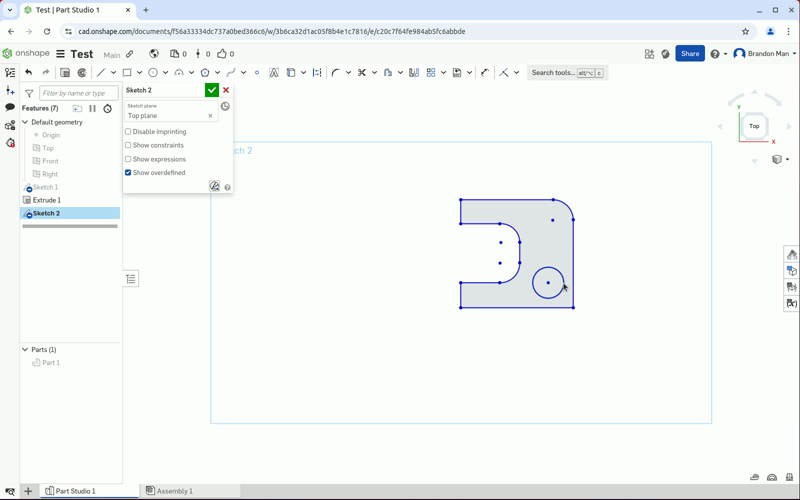
key(c)
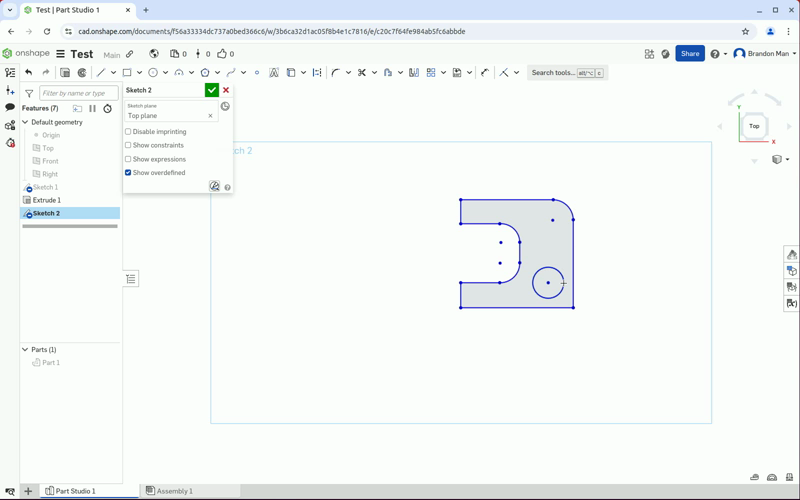
key_down(shift)
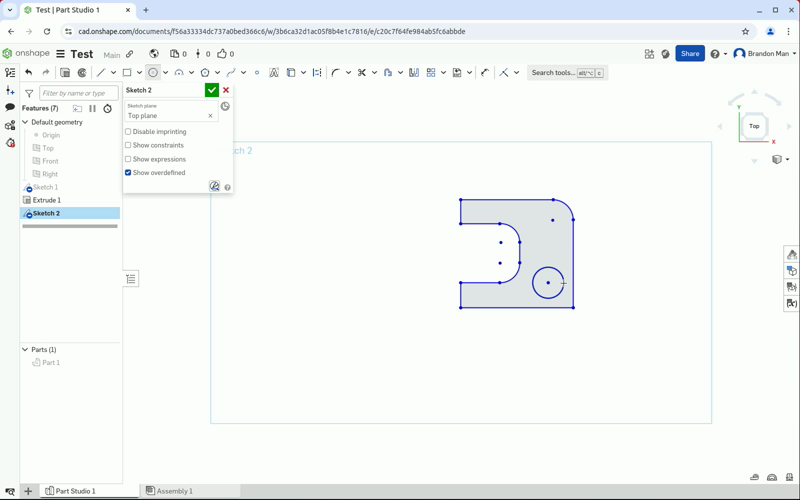
mouse_move(548, 223)
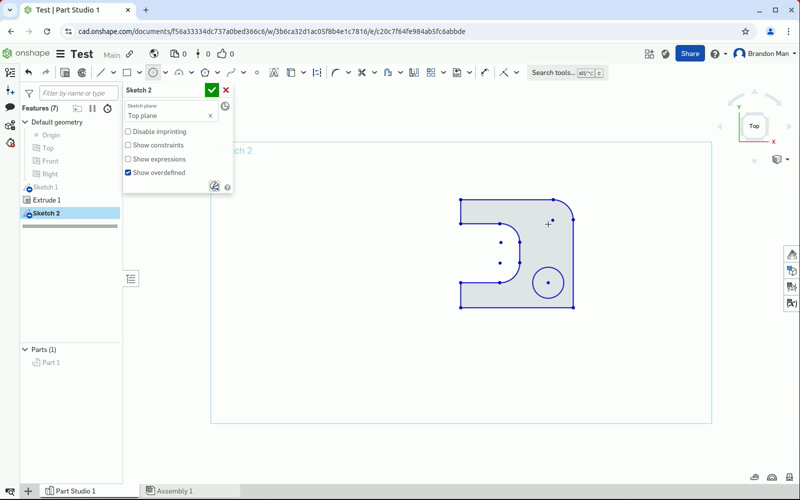
click(548, 223)
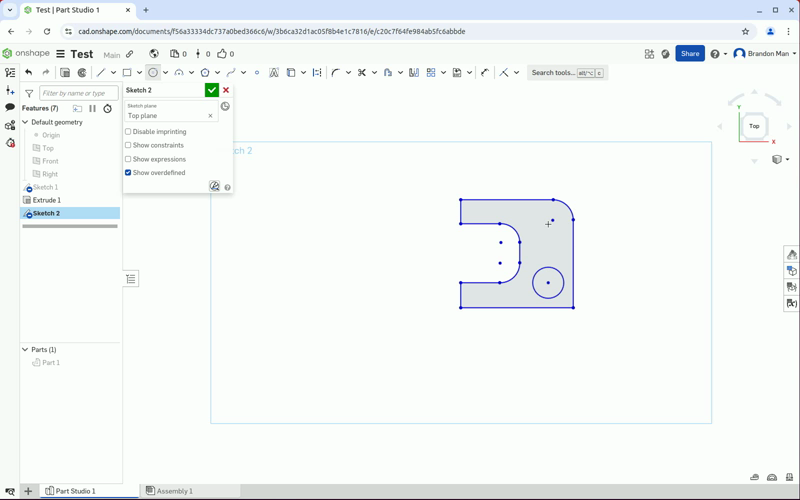
key_up(shift)
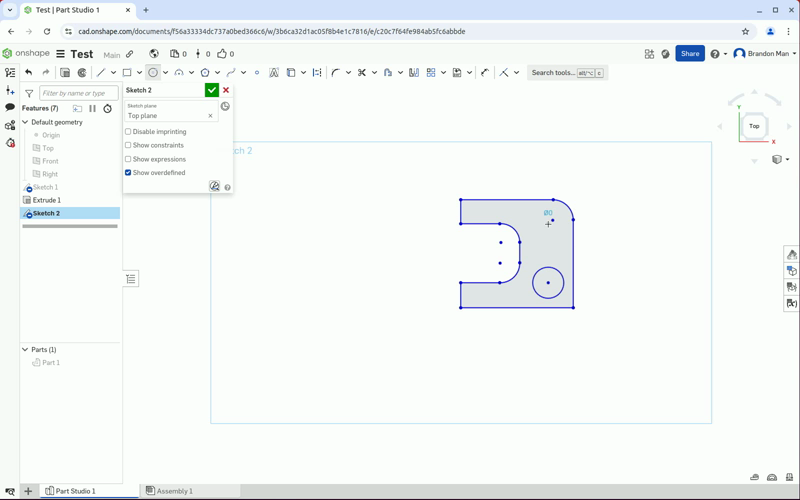
mouse_move(563, 223)
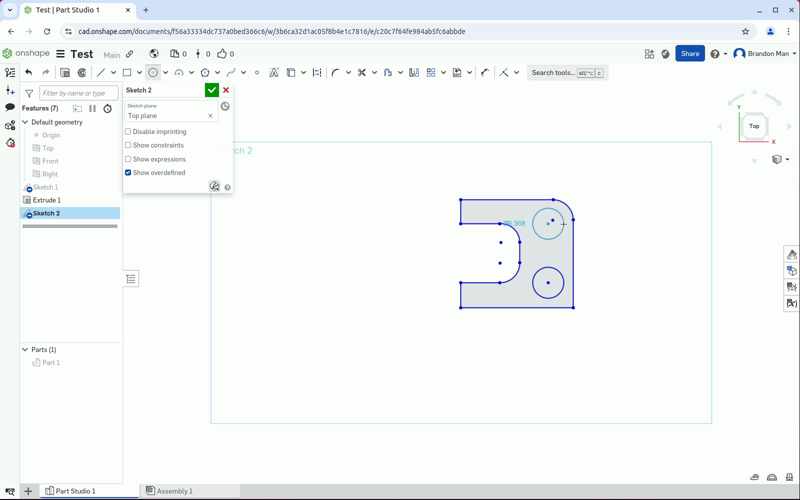
click(563, 223)
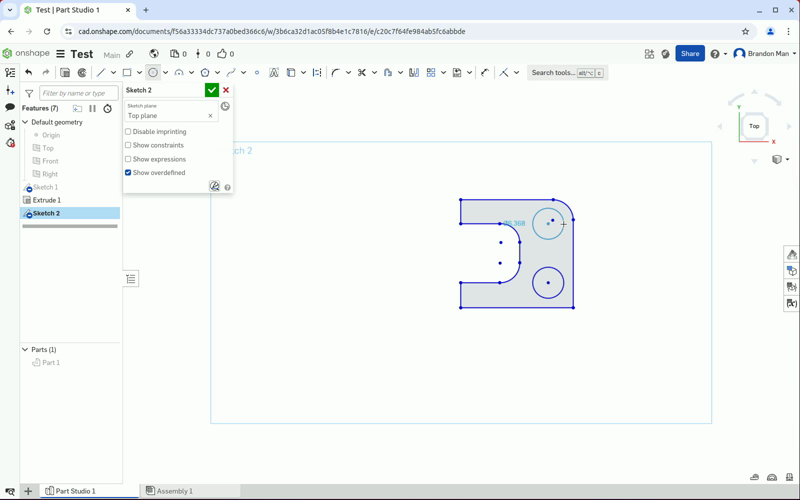
key(esc)
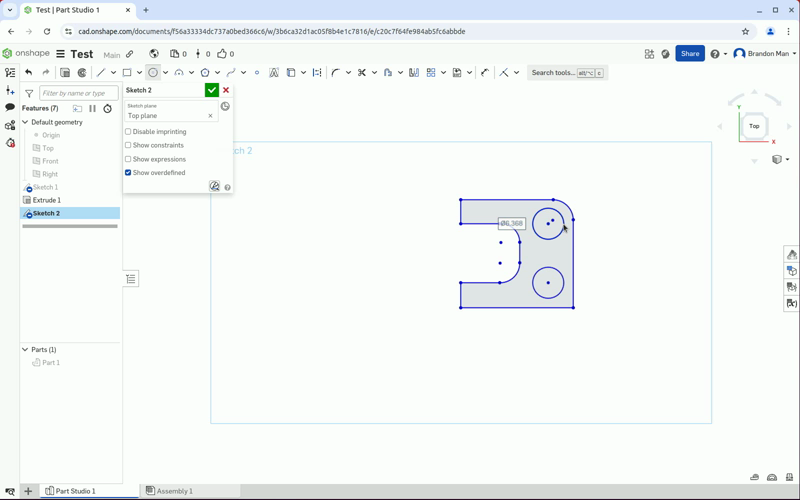
mouse_move(556, 244)
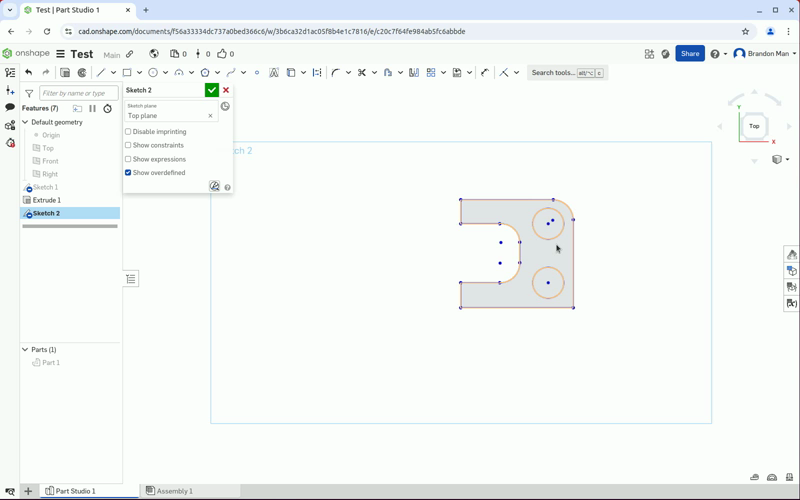
click(556, 244)
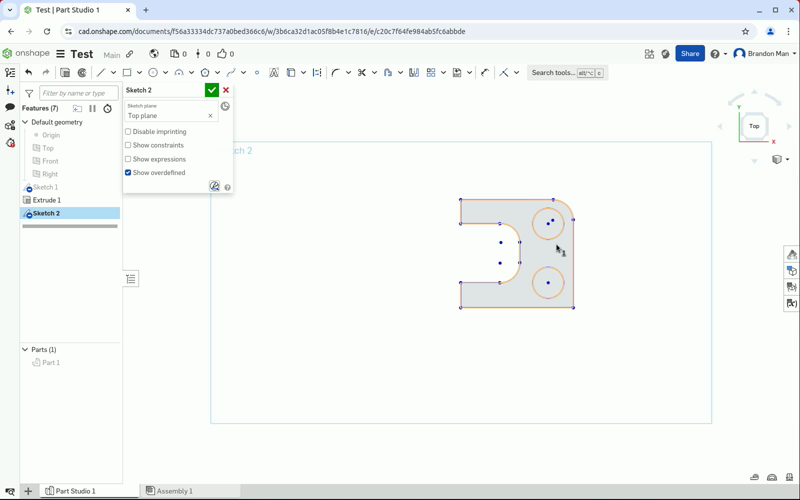
mouse_move(73, 352)
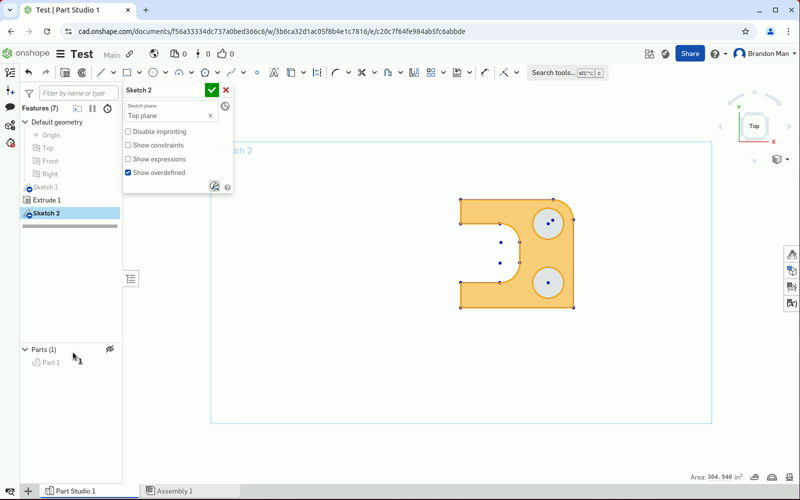
key(shift+y)
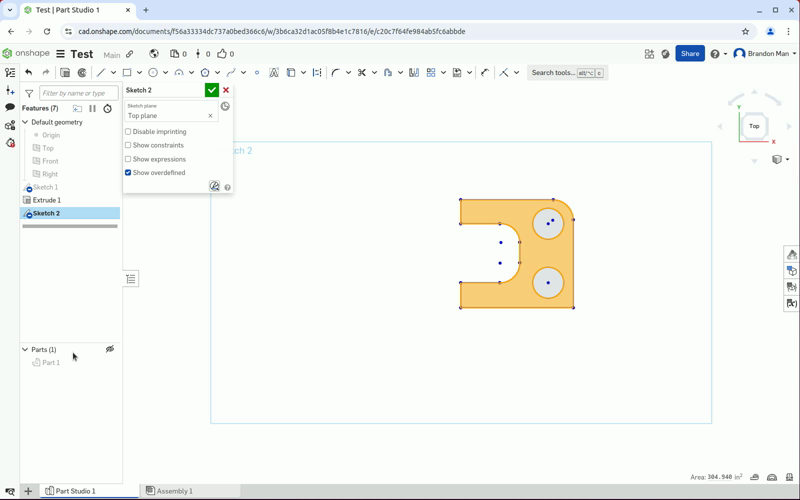
key(shift+e)
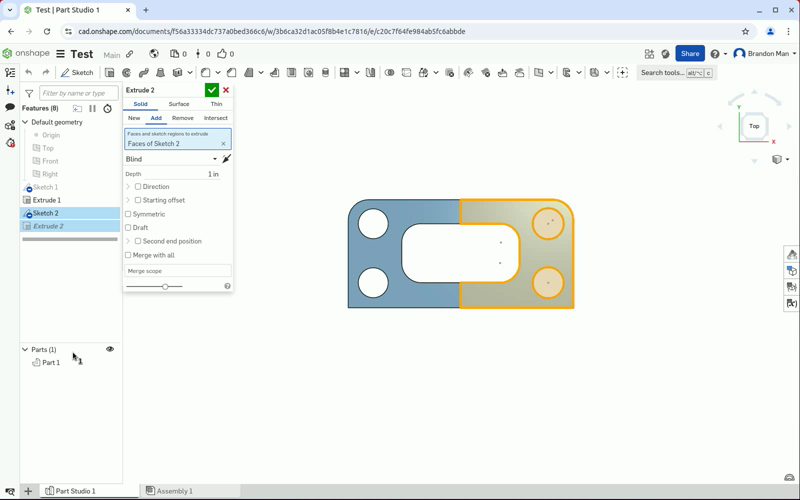
mouse_move(143, 106)
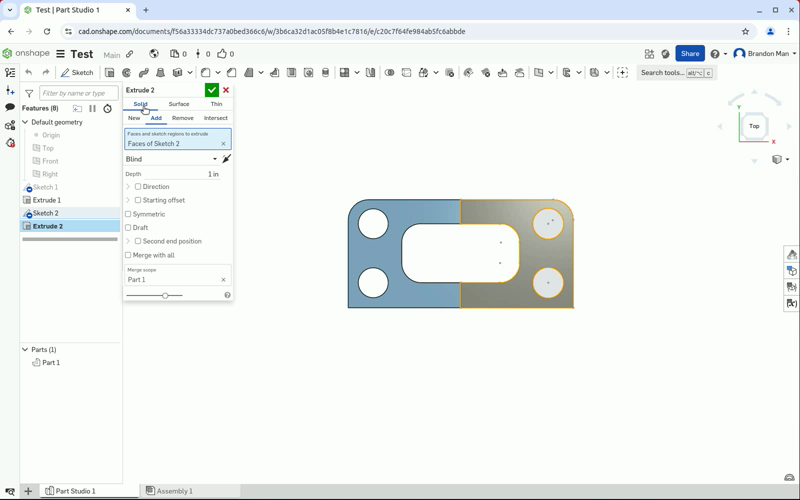
click(143, 106)
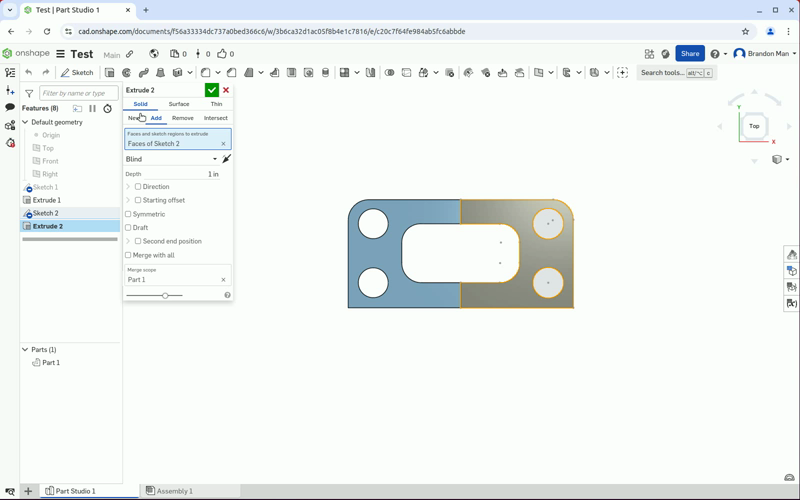
mouse_move(137, 120)
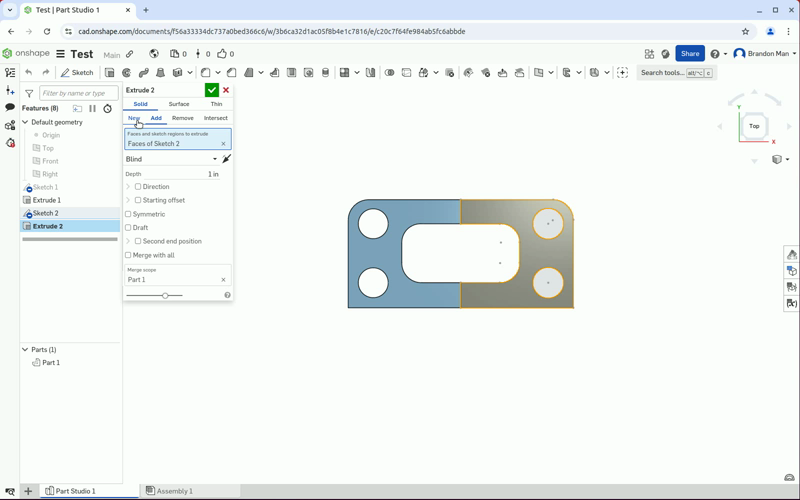
click(137, 120)
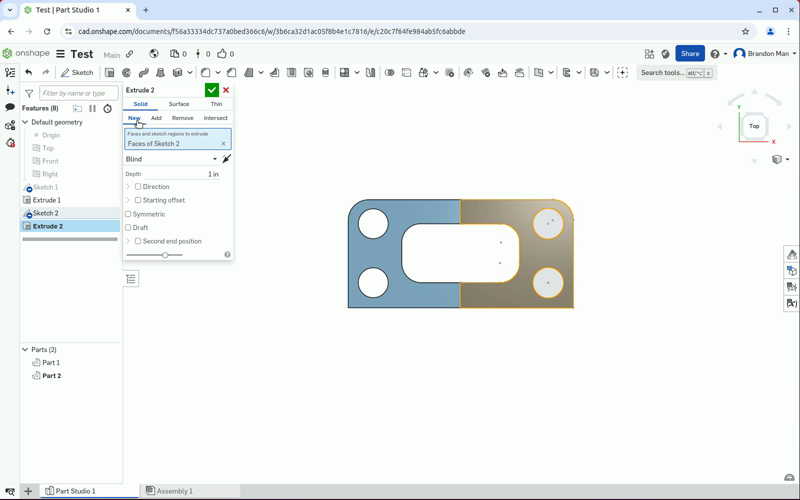
key(tab, 4)
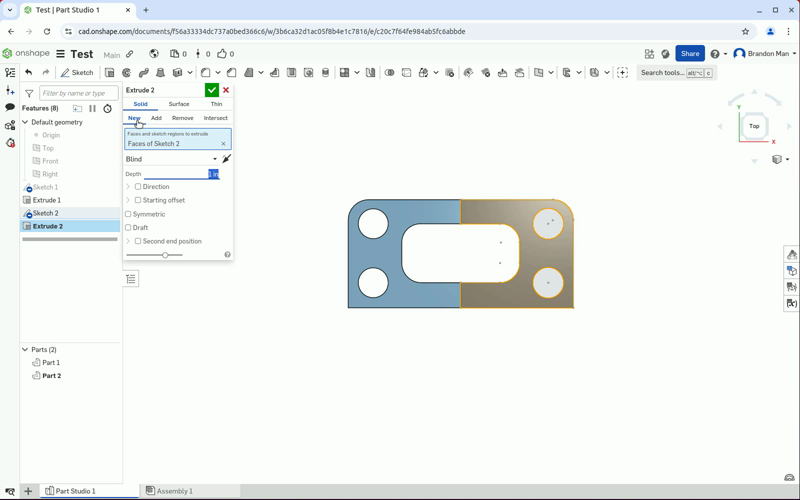
text(12.276)
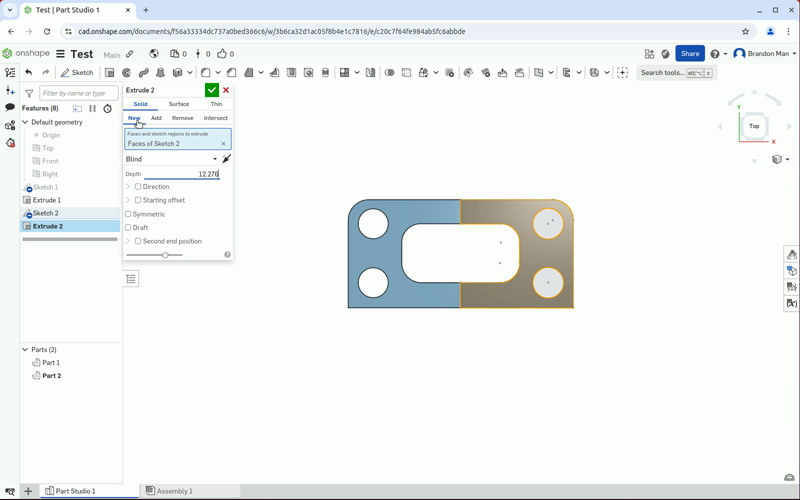
key(enter)
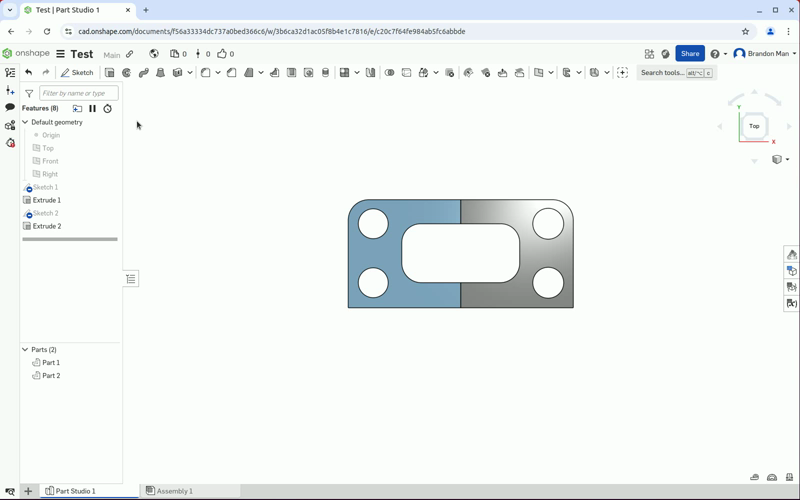
key(shift+h)
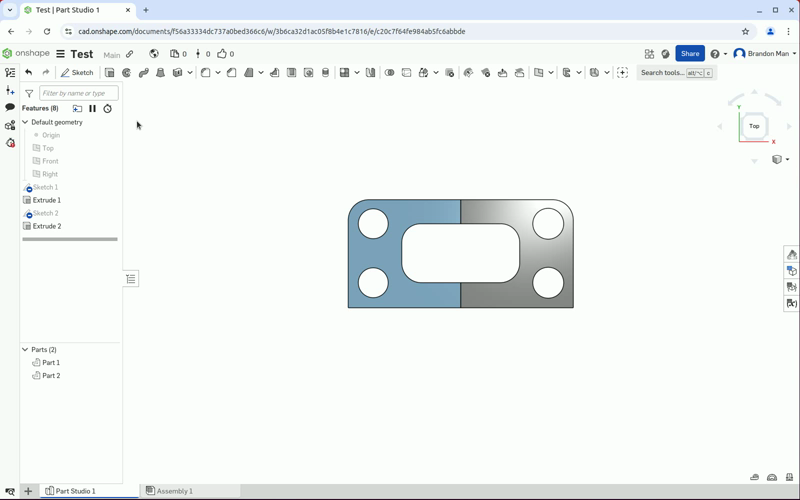
key(shift+h)
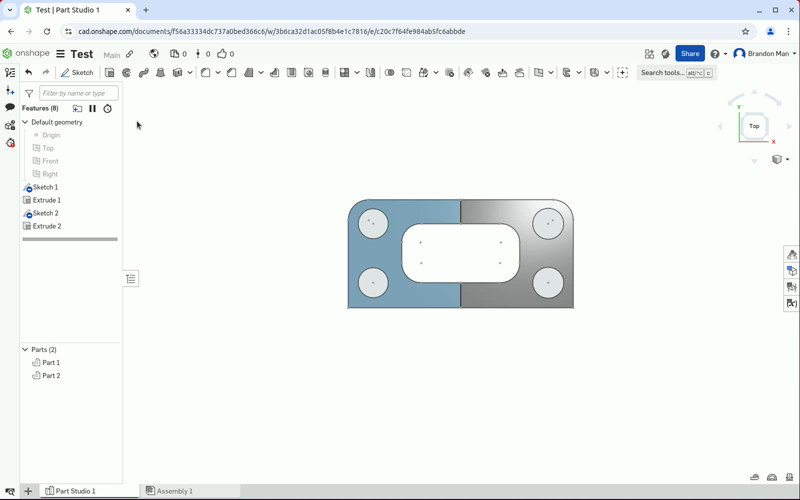
mouse_move(73, 189)
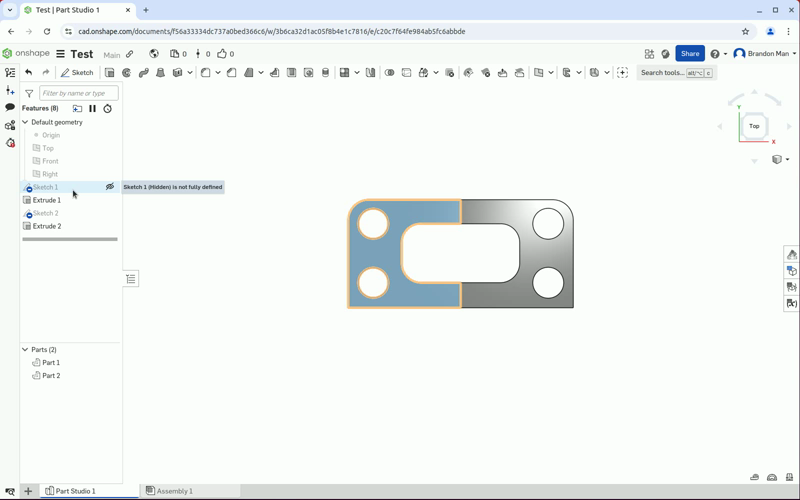
click(73, 189)
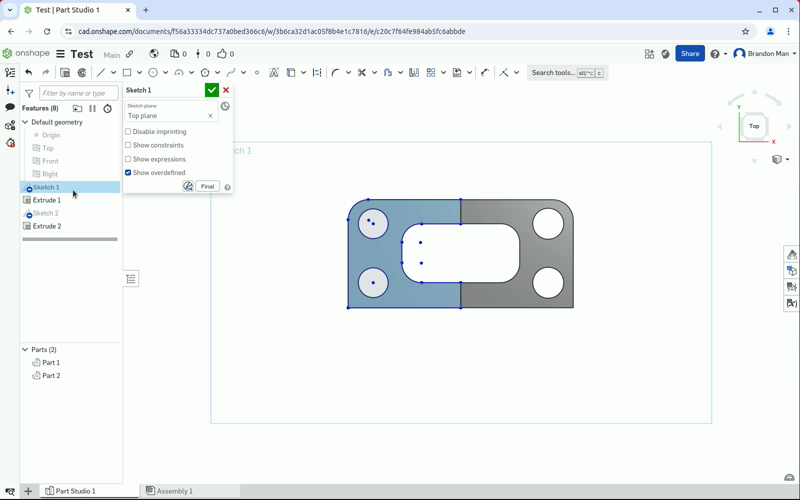
mouse_move(229, 92)
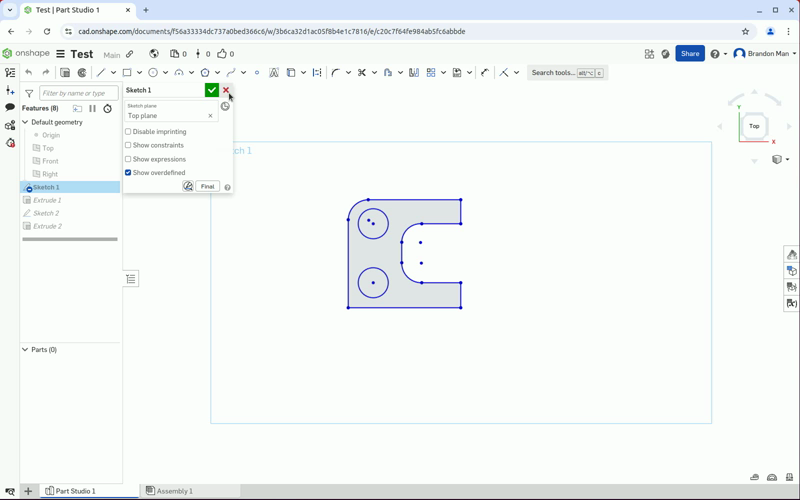
click(229, 92)
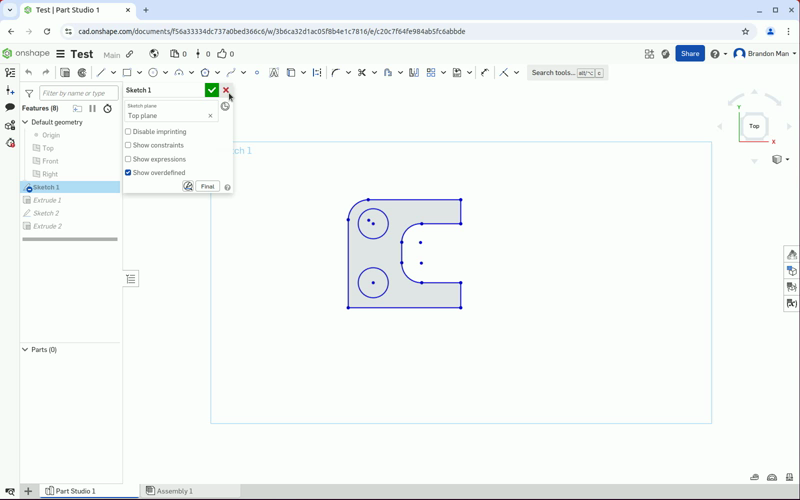
key(shift+s)
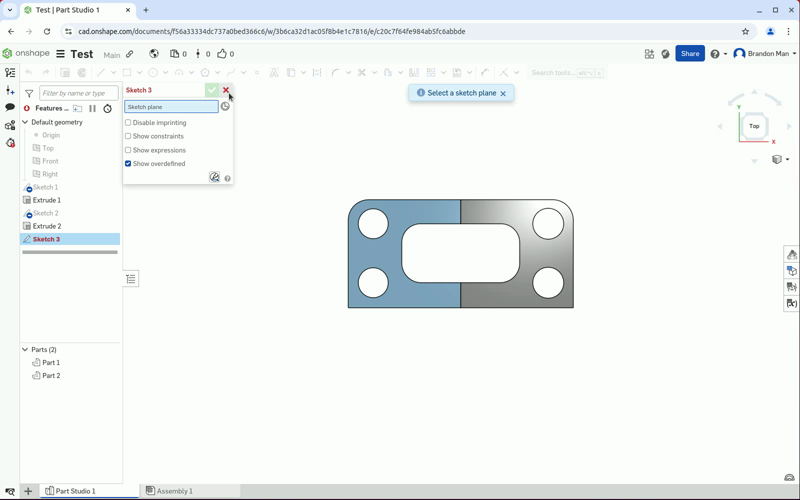
mouse_move(73, 150)
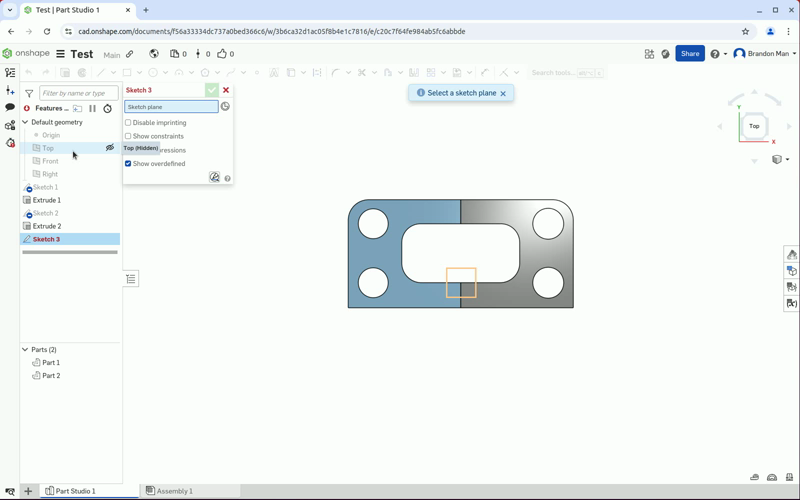
click(73, 150)
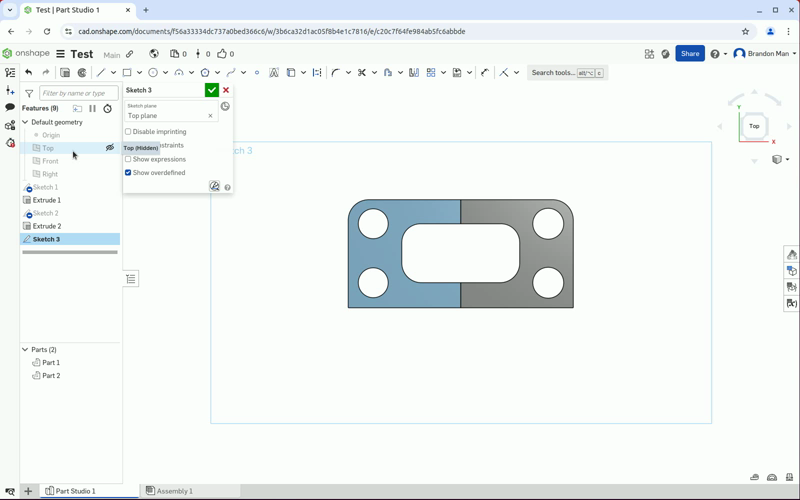
mouse_move(73, 352)
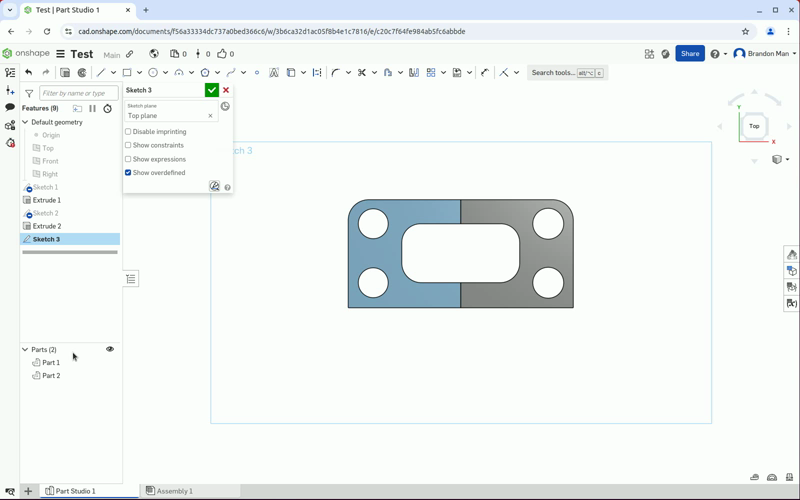
key(y)
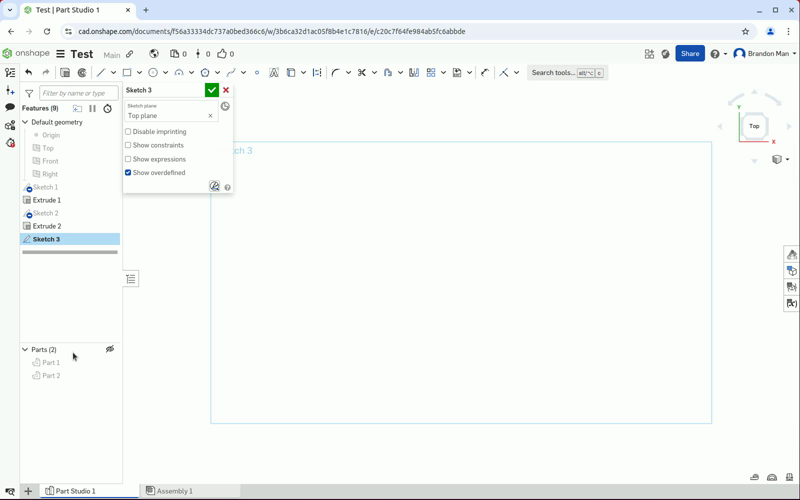
key(c)
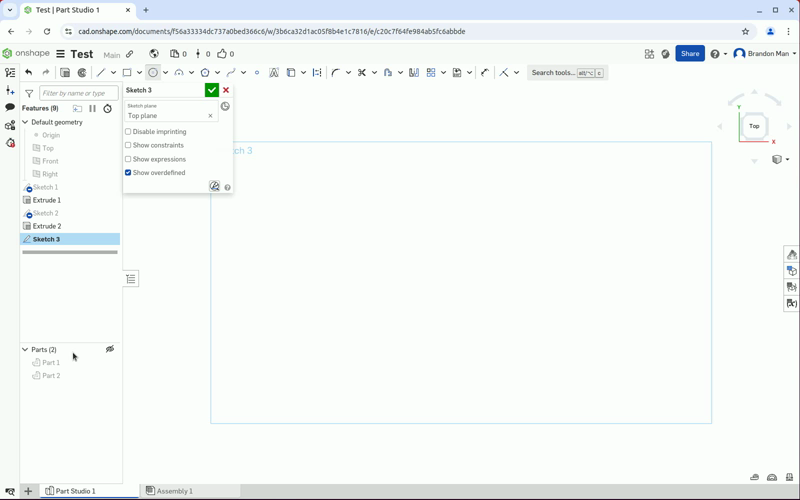
key_down(shift)
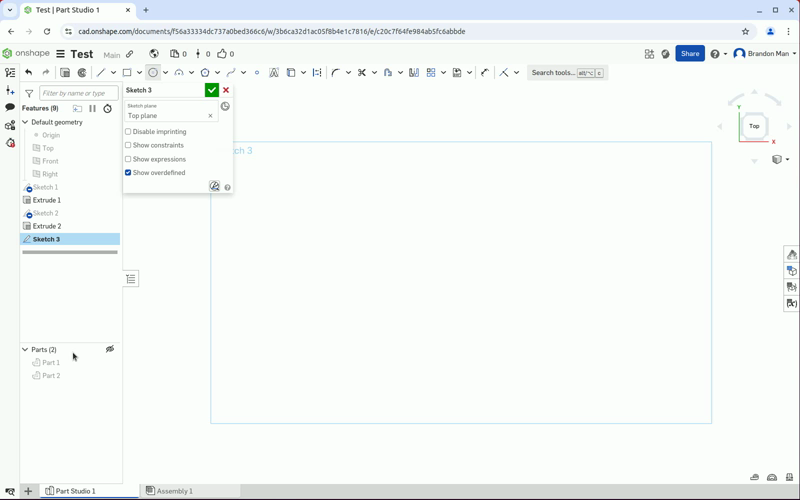
mouse_move(374, 223)
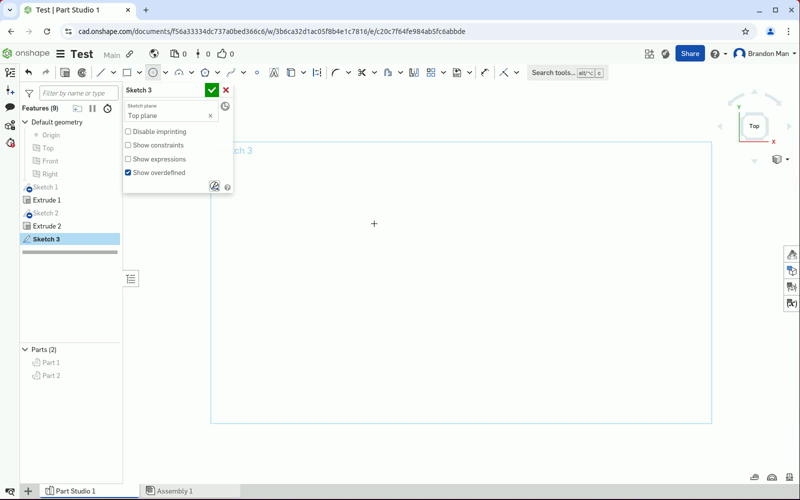
click(374, 223)
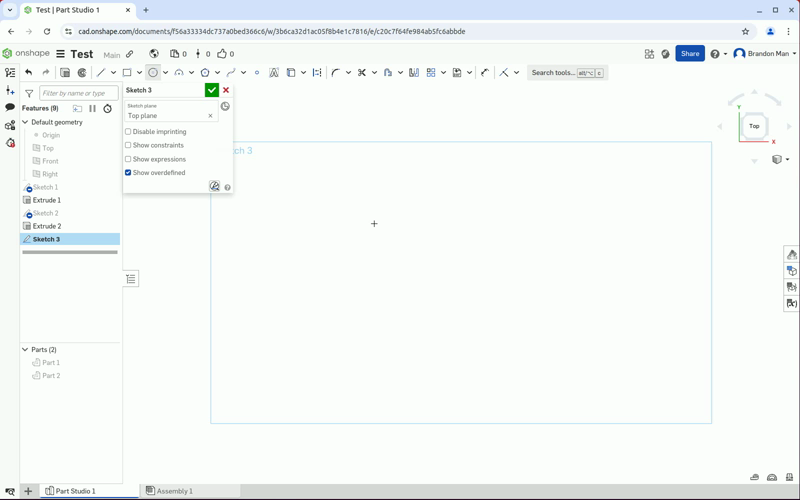
key_up(shift)
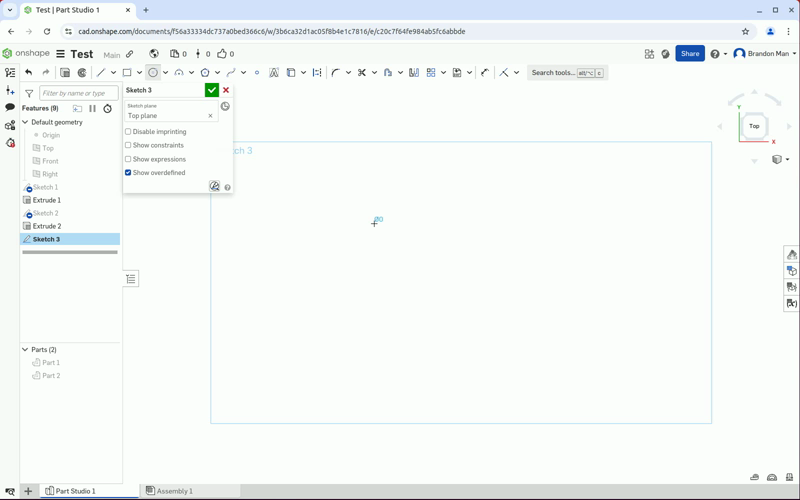
mouse_move(390, 223)
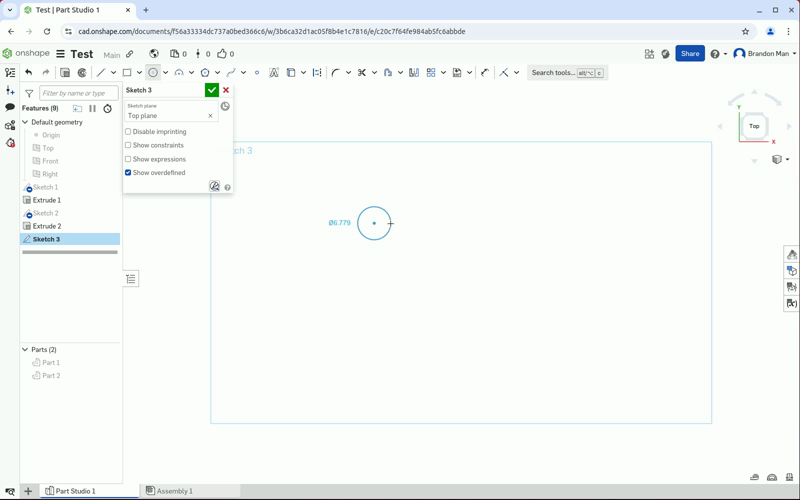
click(390, 223)
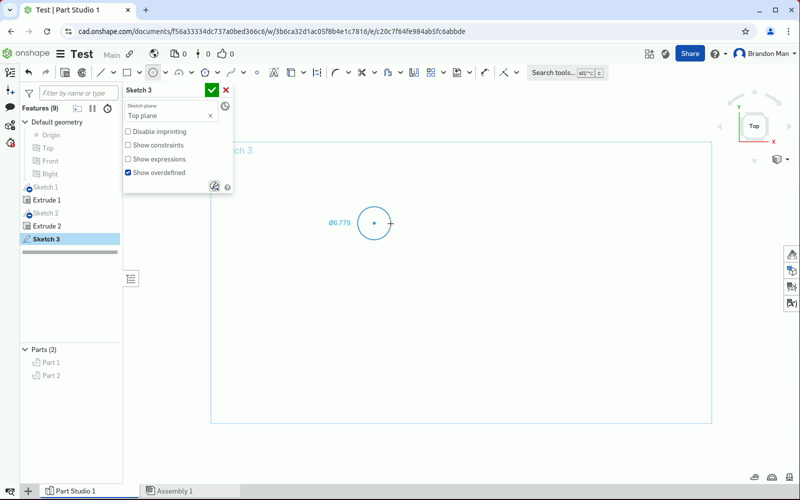
key(esc)
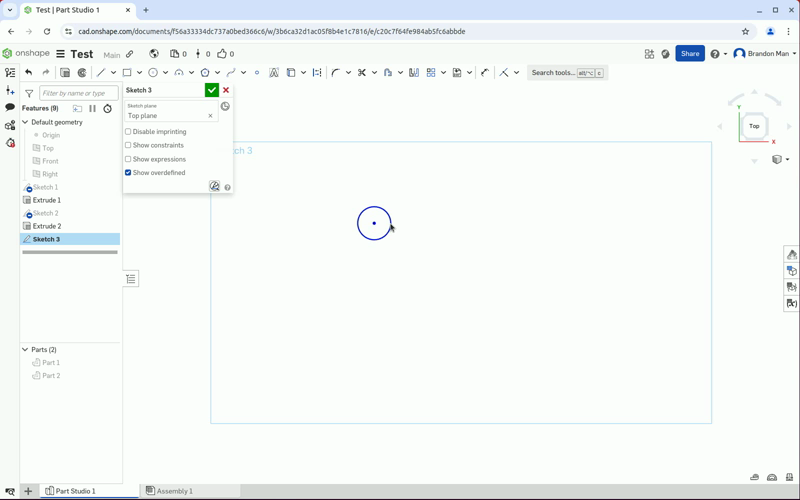
mouse_move(367, 222)
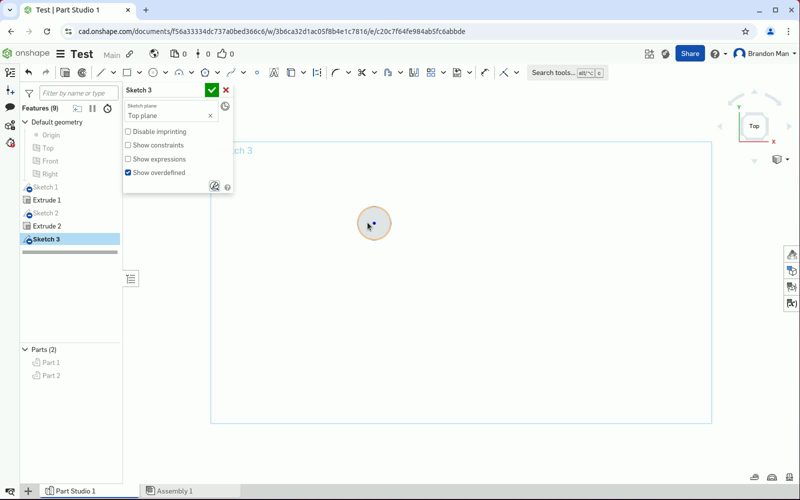
scroll(6)
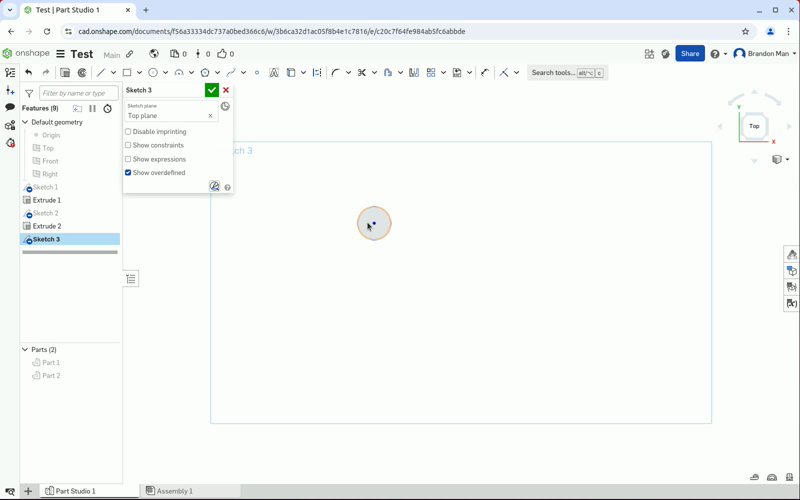
scroll(6)
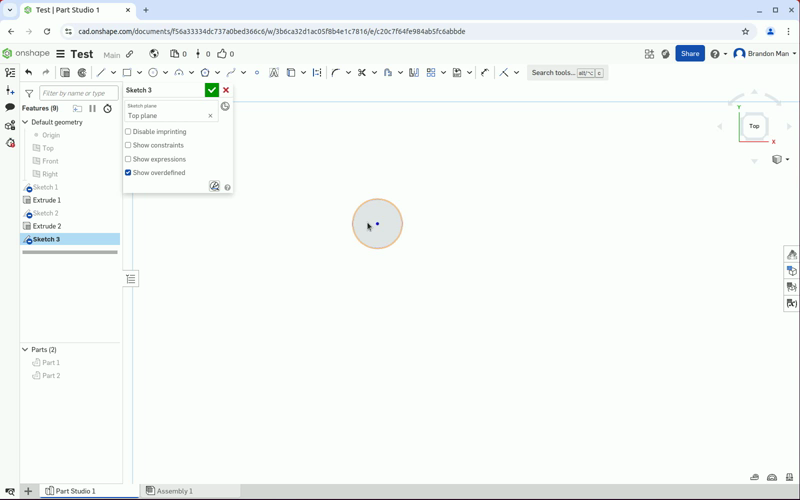
scroll(6)
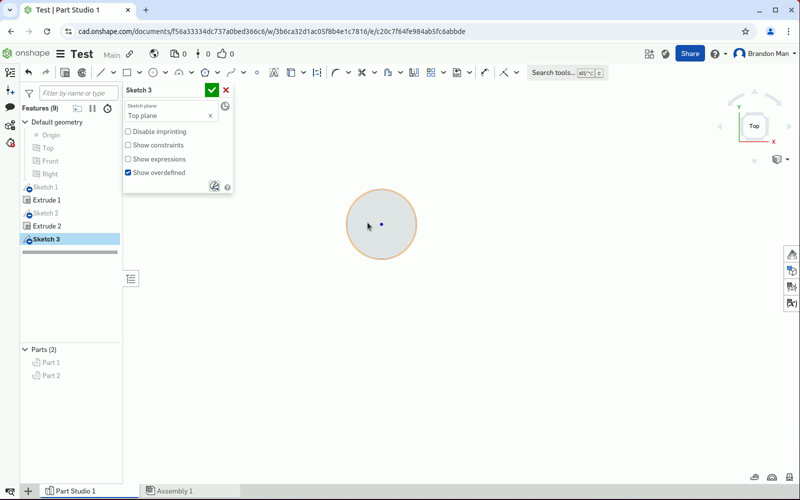
scroll(6)
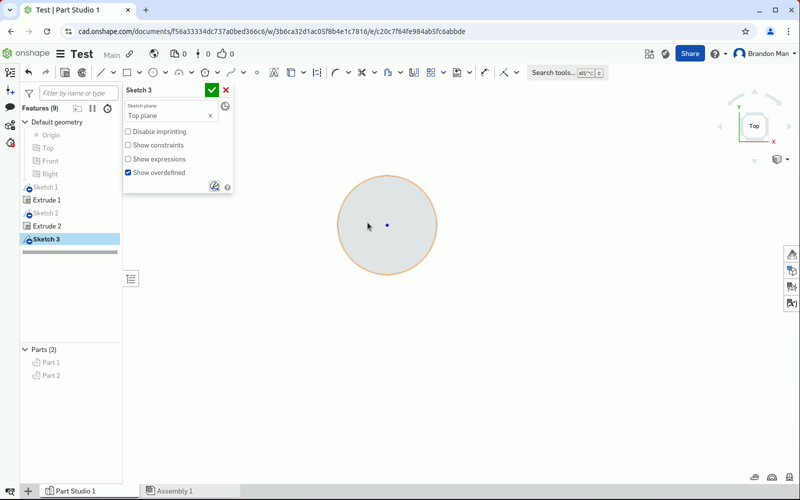
scroll(6)
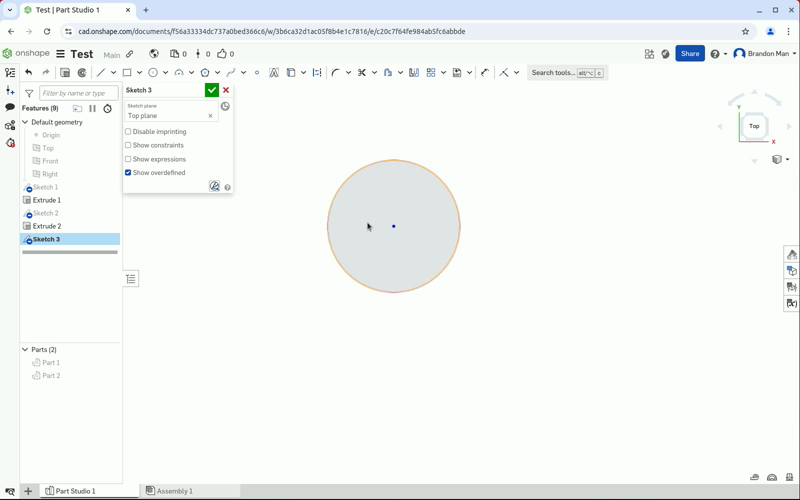
scroll(6)
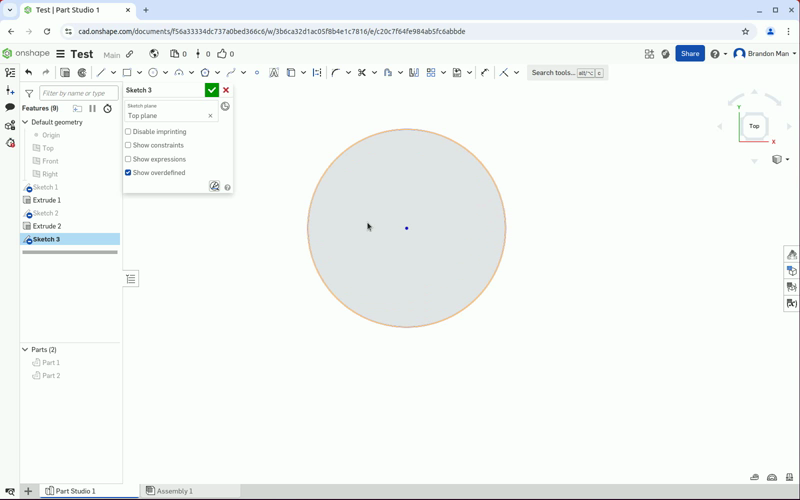
scroll(6)
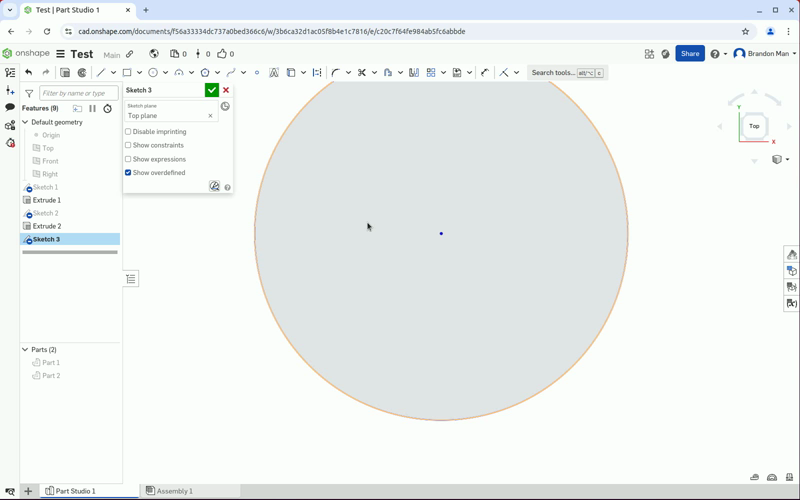
click(367, 222)
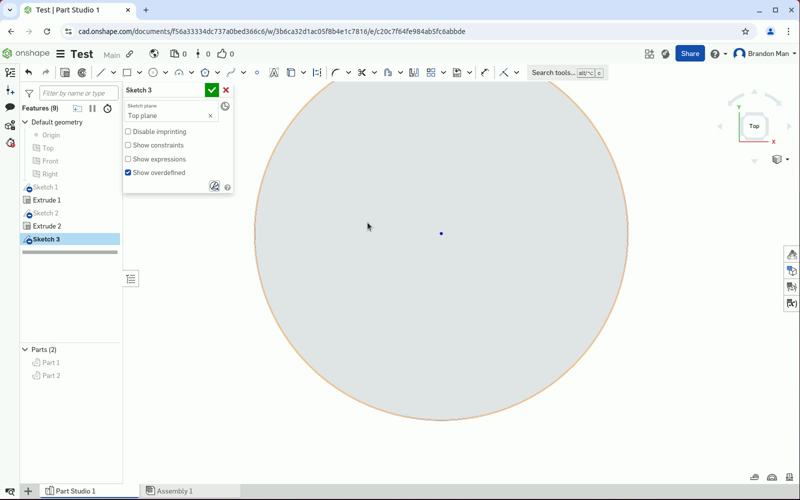
scroll(-6)
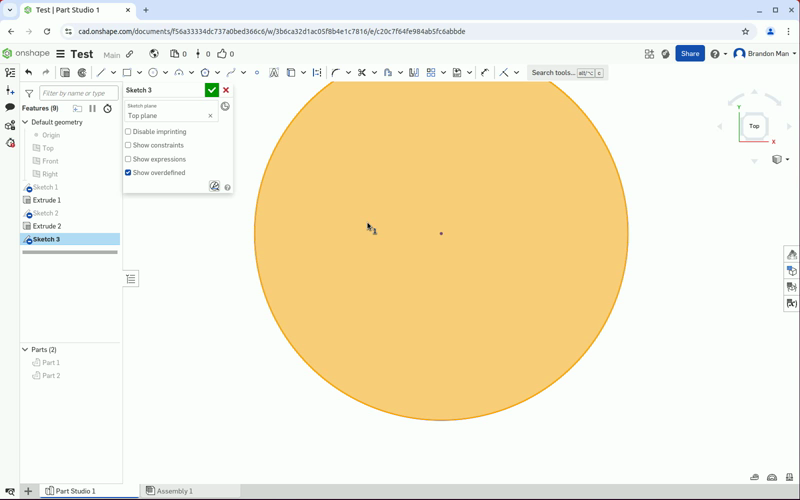
scroll(-6)
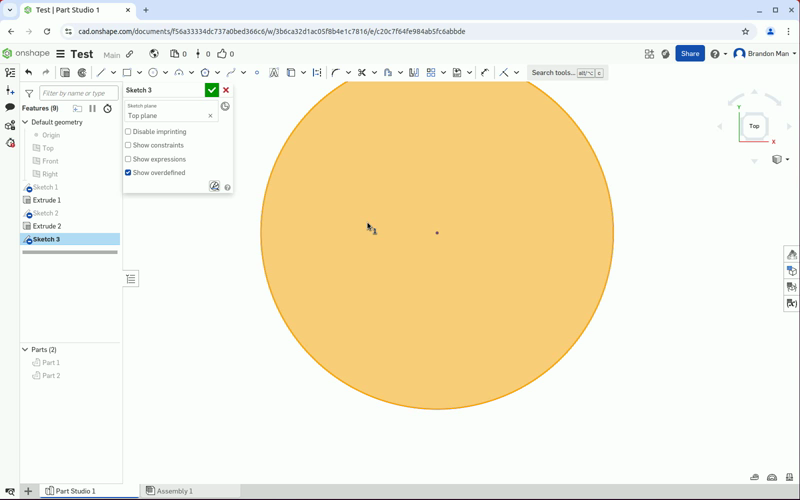
scroll(-6)
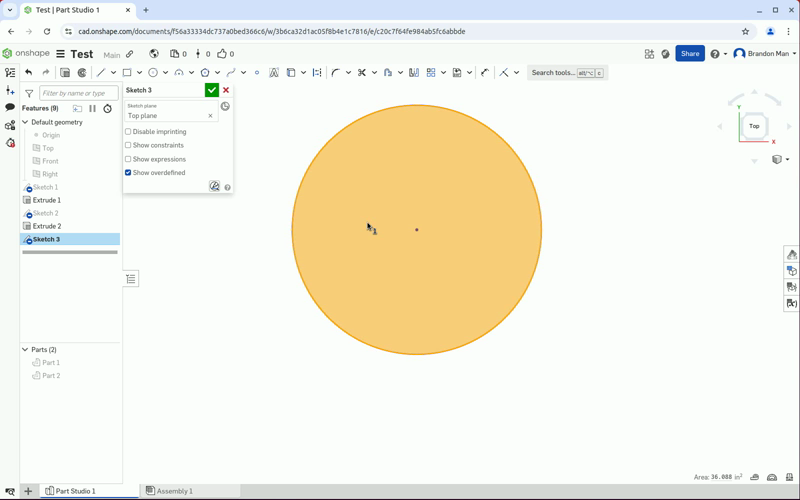
scroll(-6)
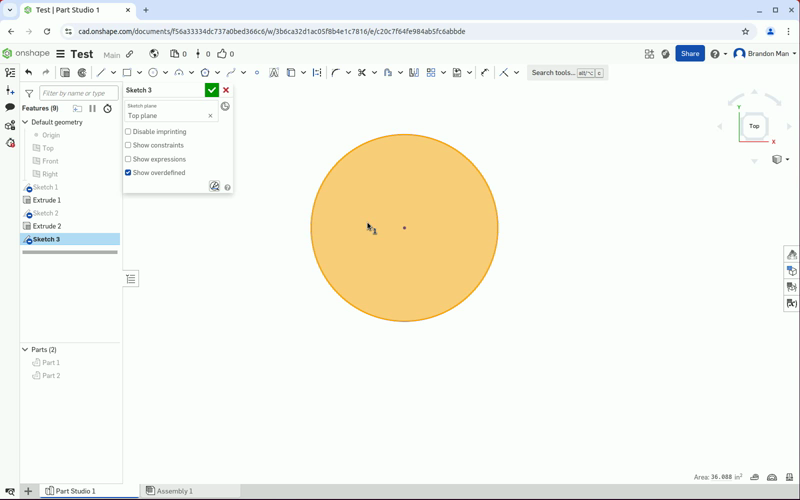
scroll(-6)
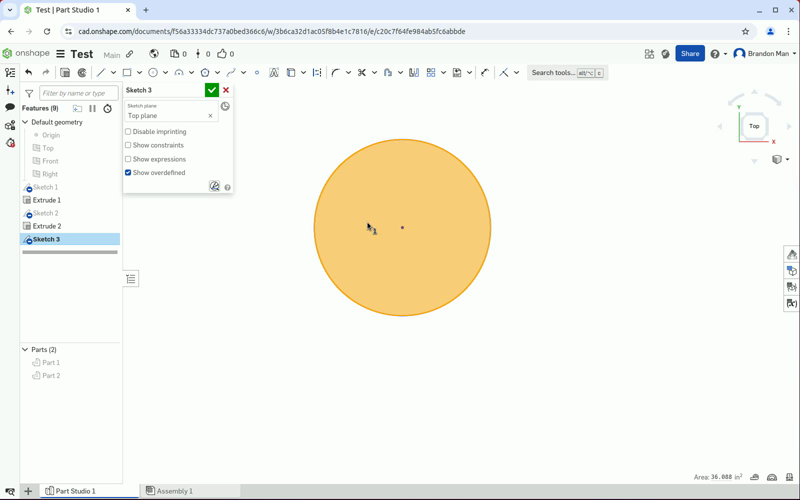
scroll(-6)
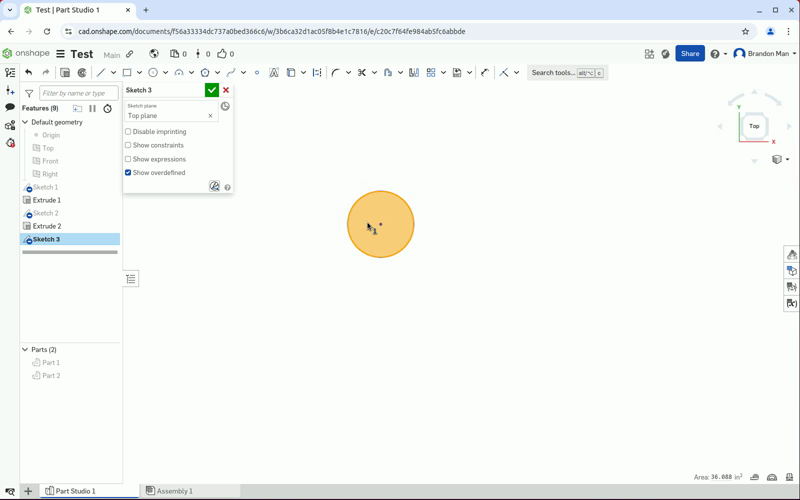
scroll(-6)
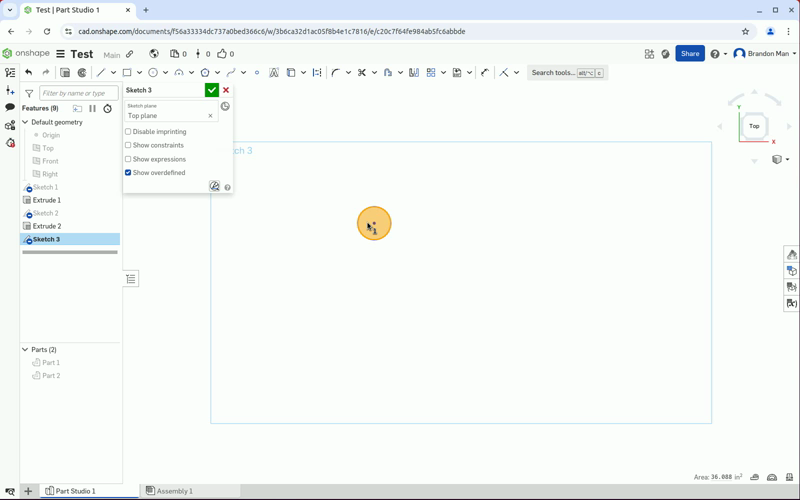
mouse_move(73, 352)
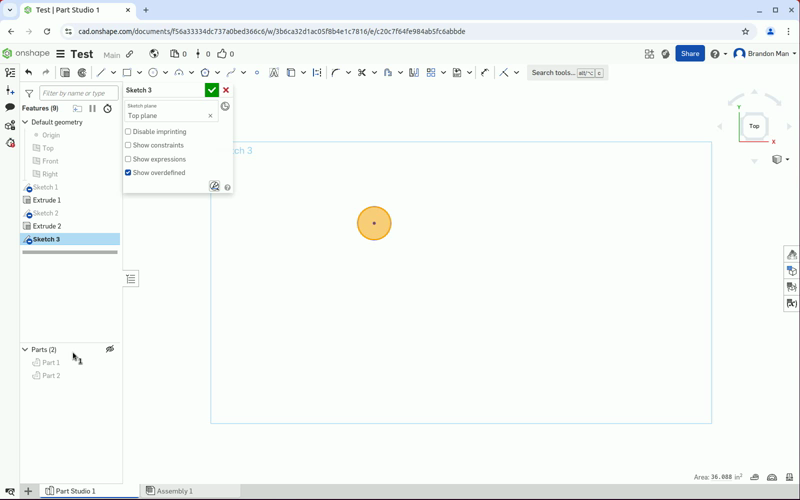
key(shift+y)
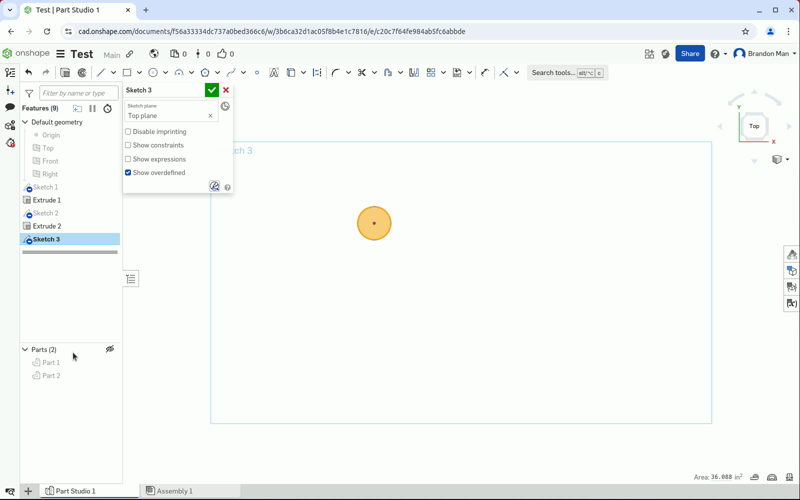
key(shift+e)
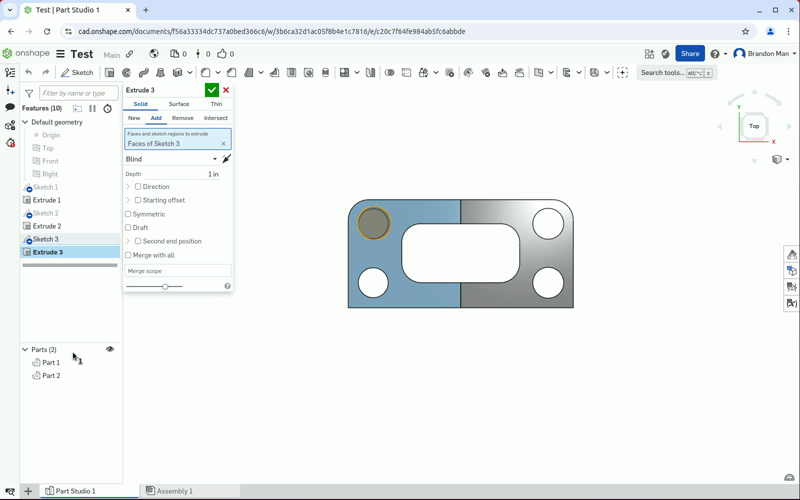
mouse_move(143, 106)
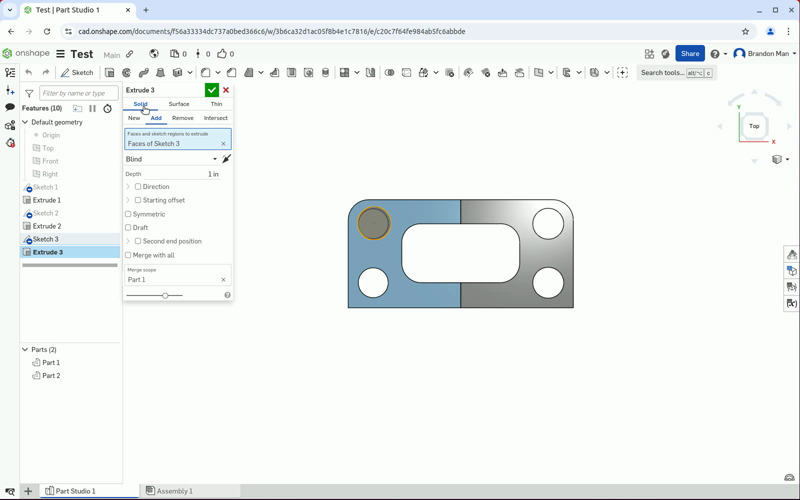
click(143, 106)
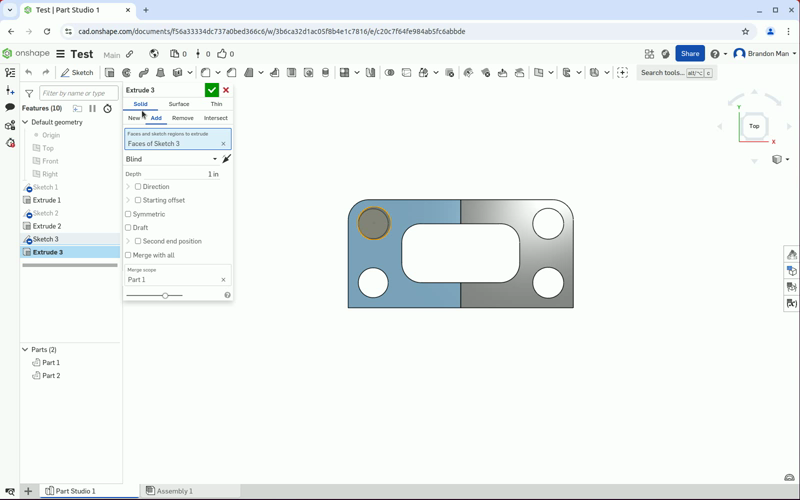
mouse_move(137, 120)
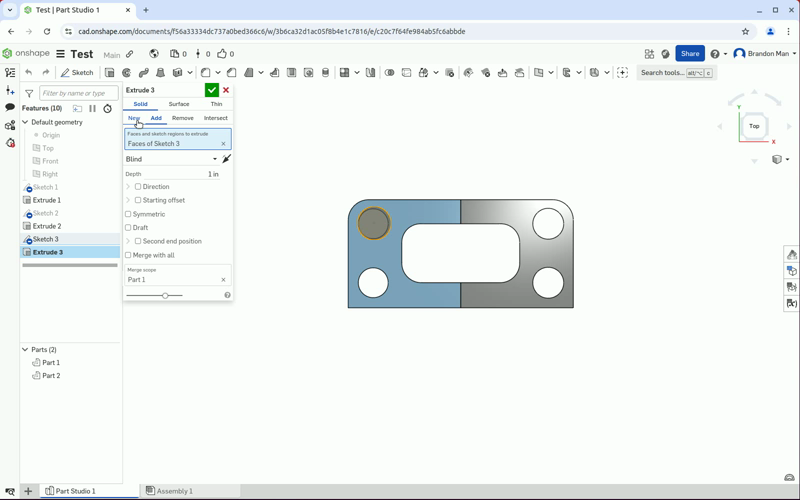
click(137, 120)
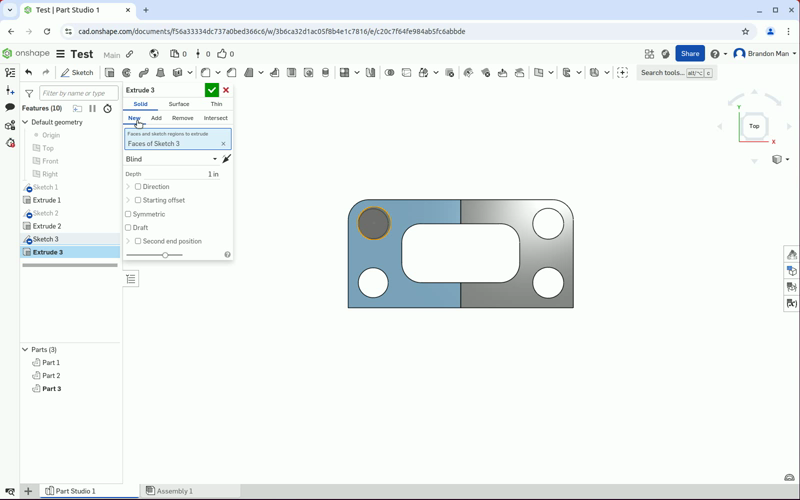
key(tab, 4)
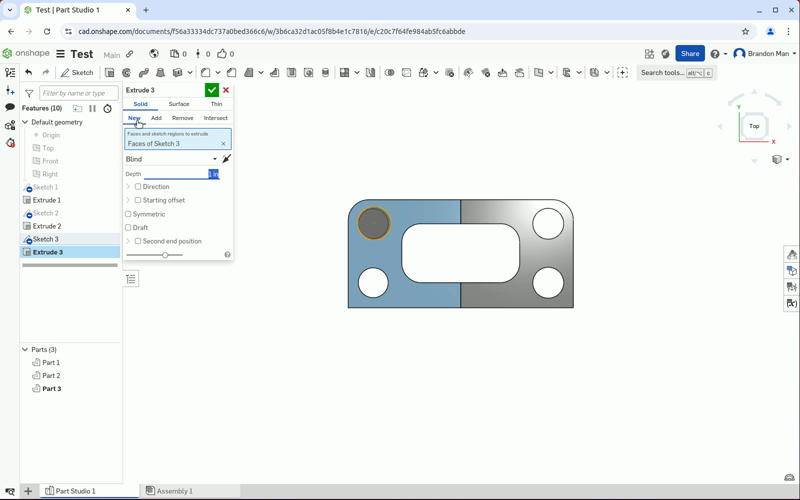
text(12.276)
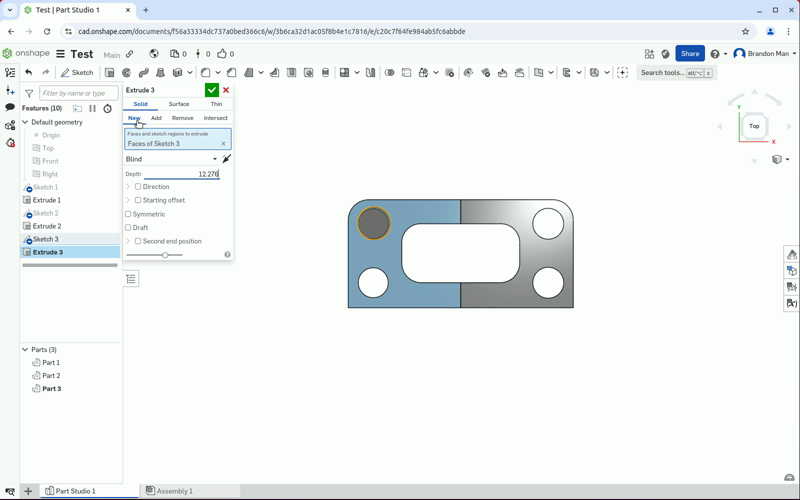
key(enter)
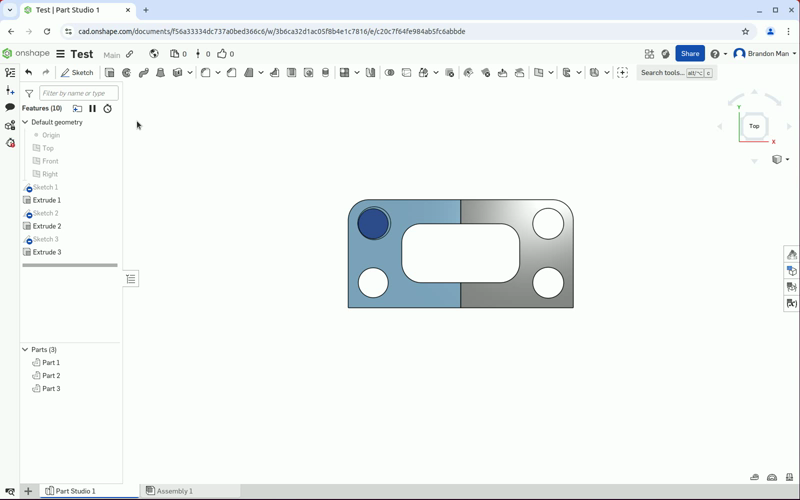
key(shift+h)
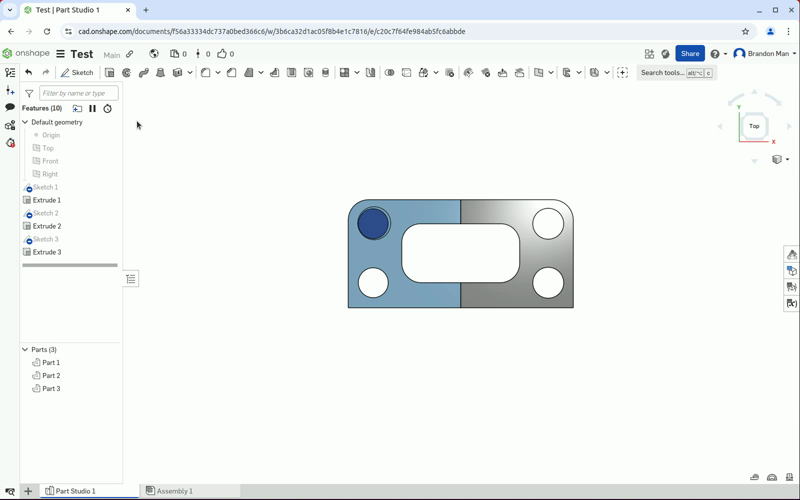
key(shift+h)
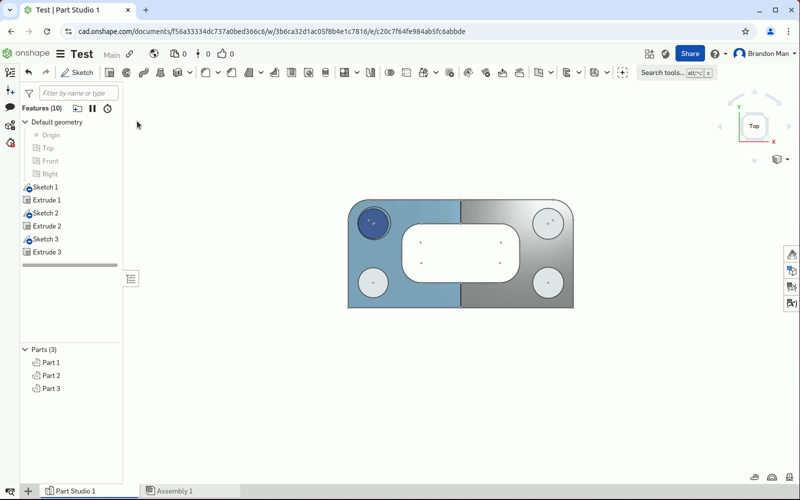
mouse_move(73, 189)
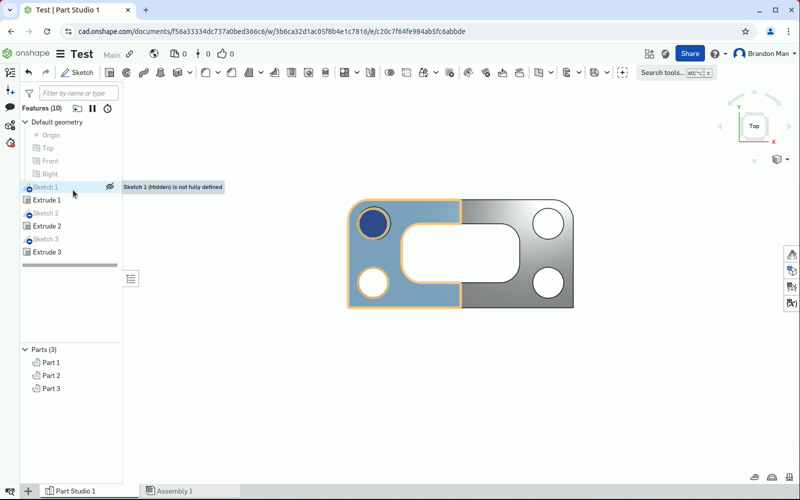
click(73, 189)
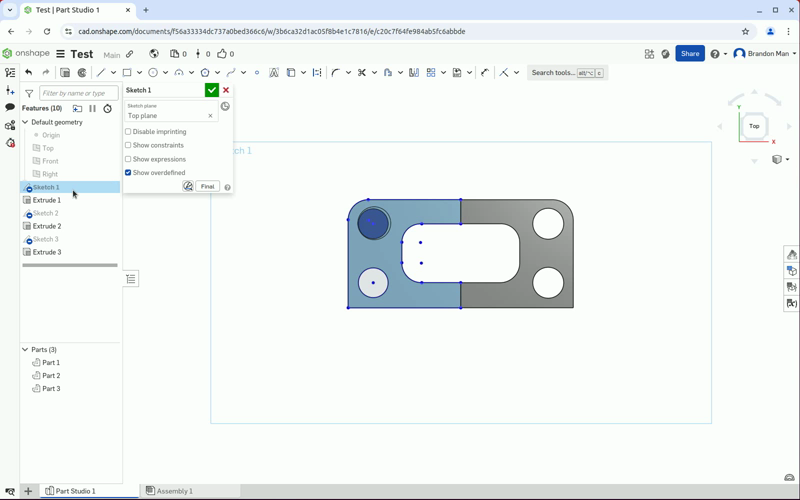
mouse_move(229, 92)
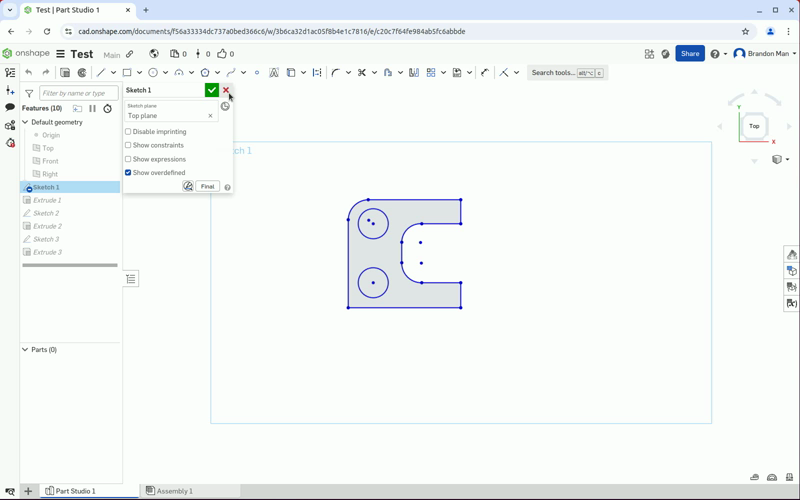
click(229, 92)
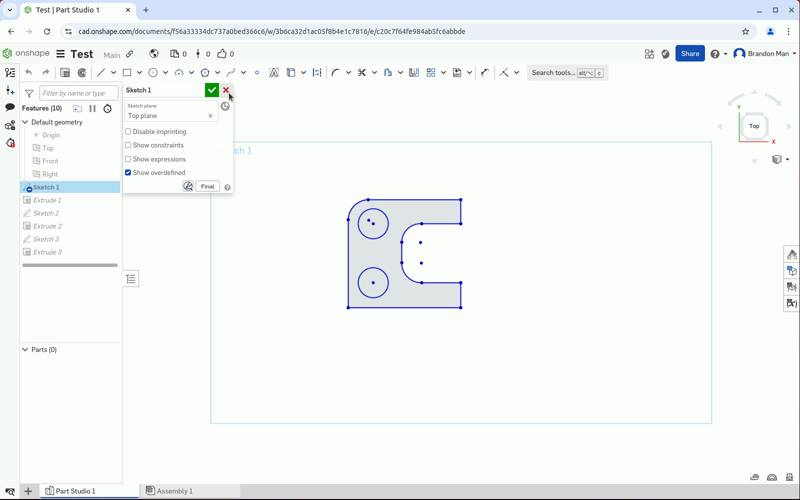
key(shift+s)
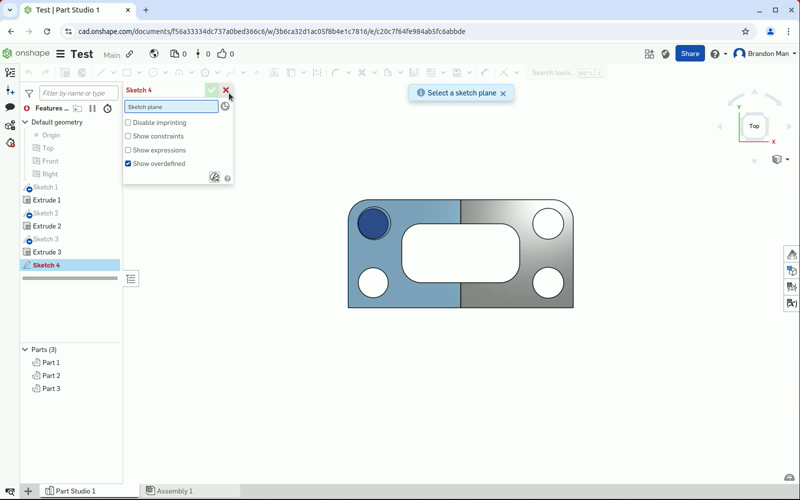
mouse_move(73, 150)
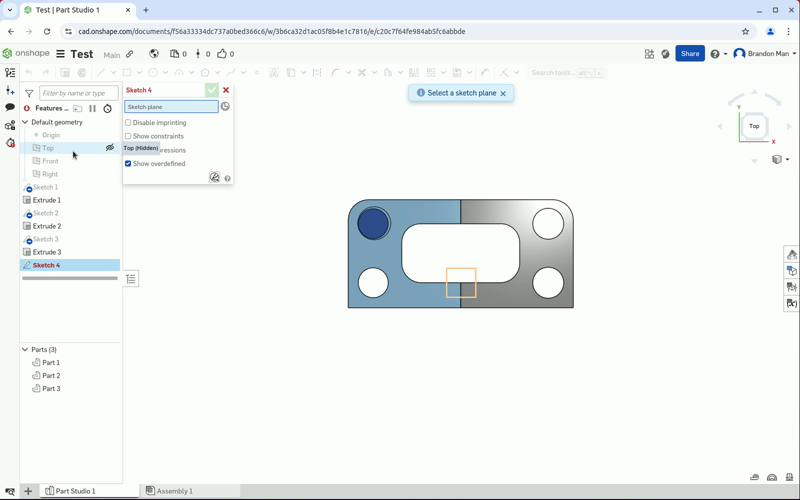
click(73, 150)
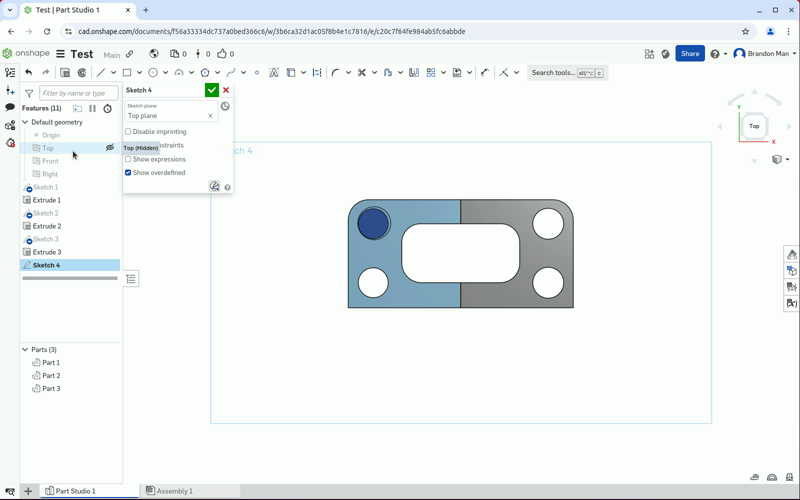
mouse_move(73, 352)
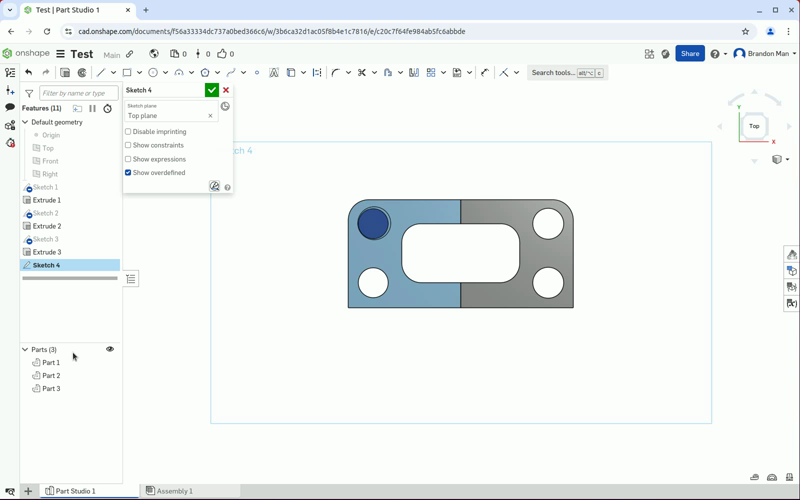
key(y)
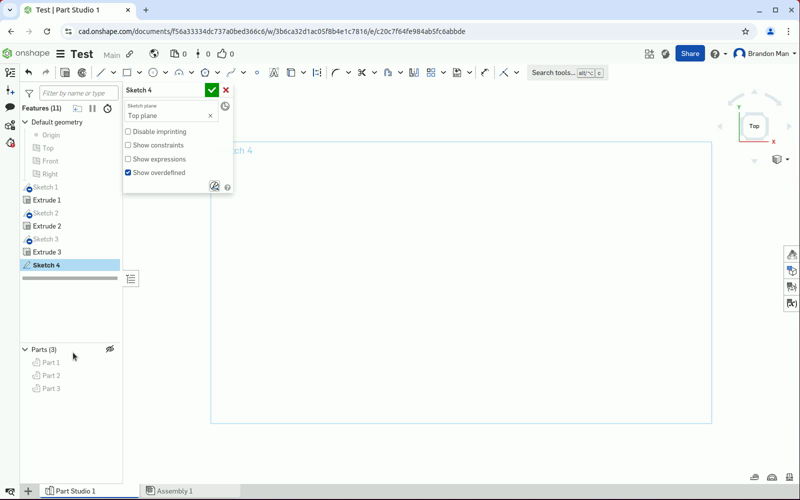
key(c)
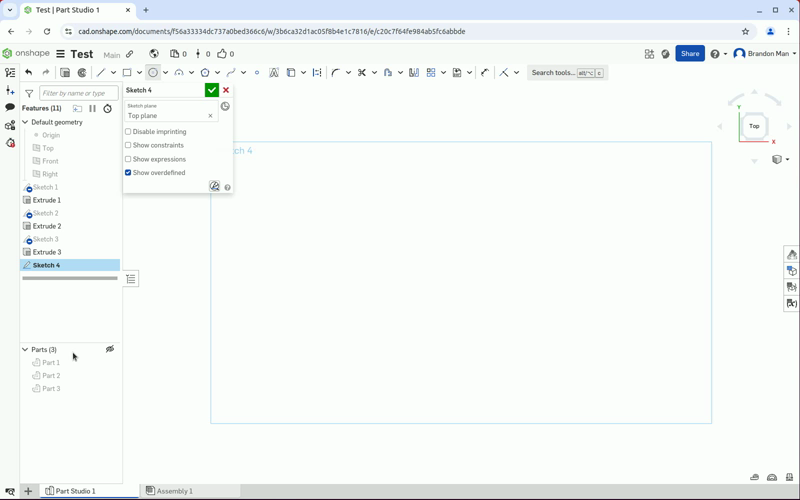
key_down(shift)
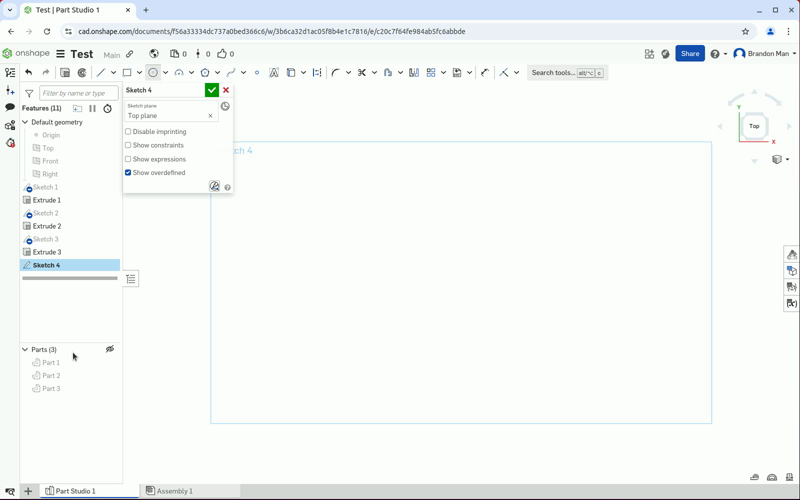
mouse_move(374, 282)
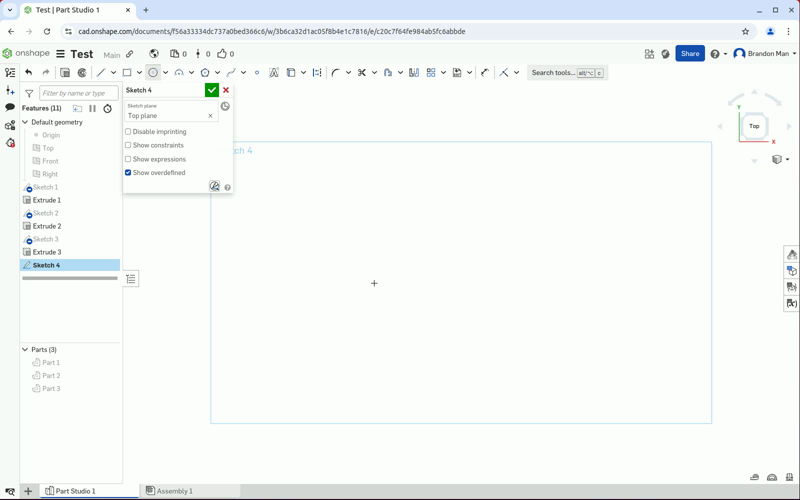
click(374, 282)
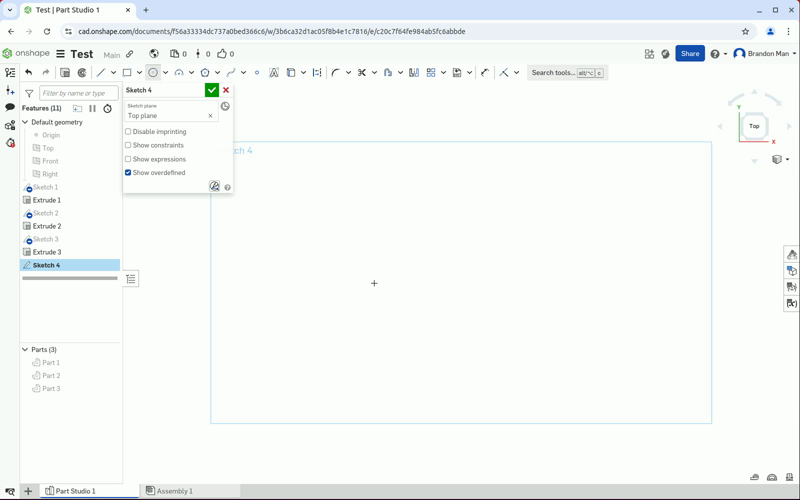
key_up(shift)
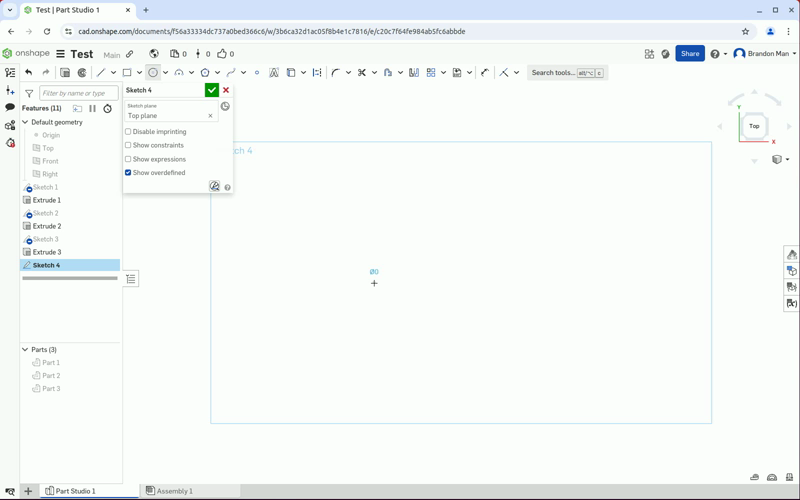
mouse_move(390, 282)
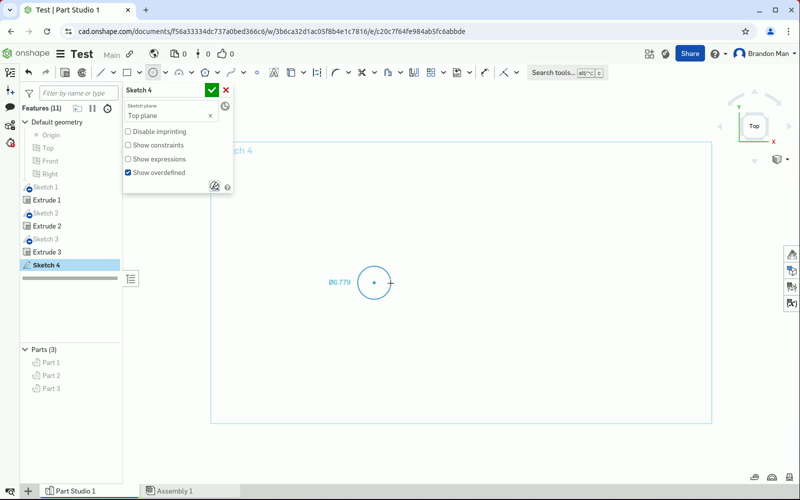
click(390, 282)
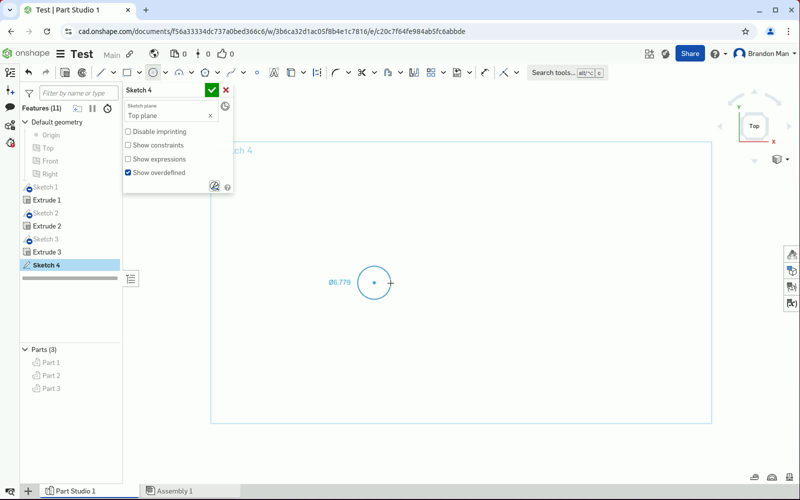
key(esc)
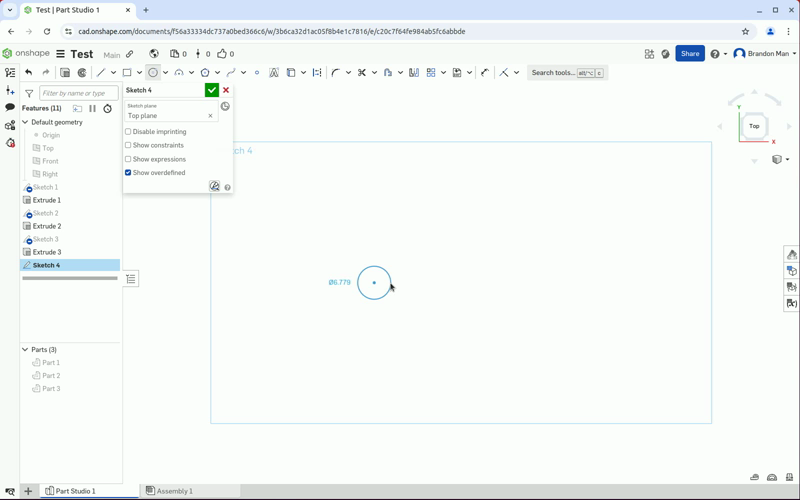
mouse_move(366, 274)
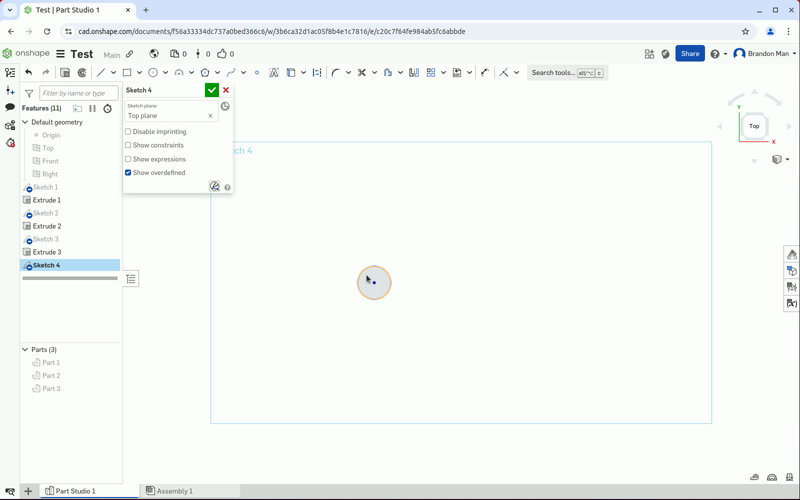
scroll(6)
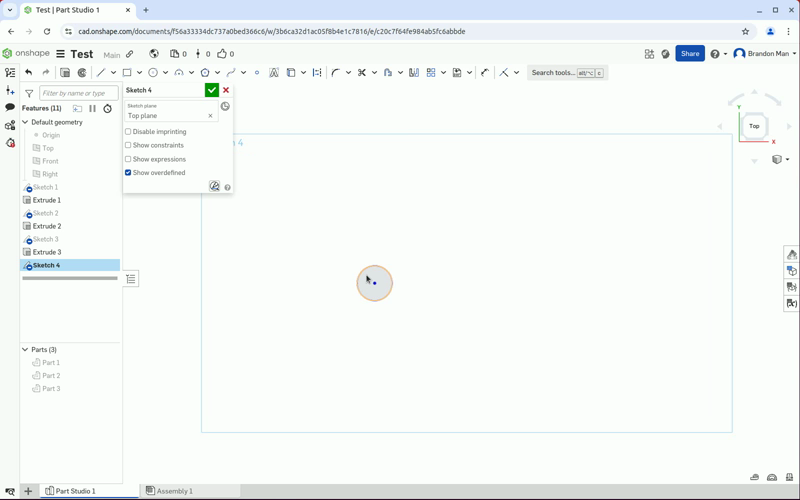
scroll(6)
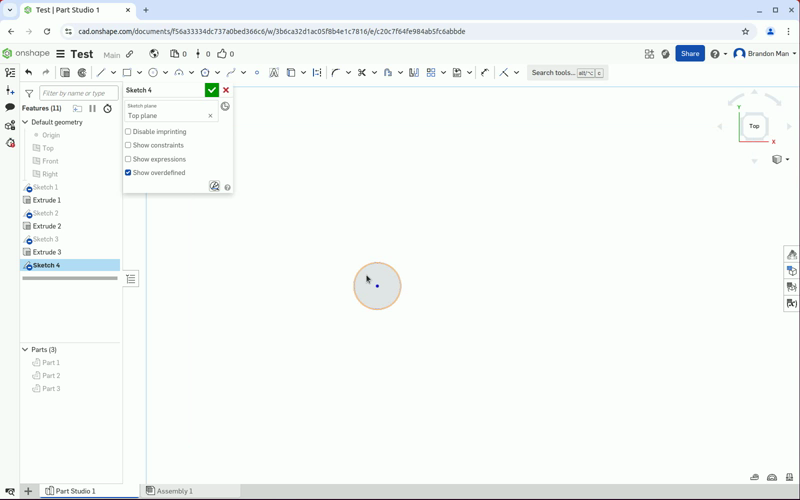
scroll(6)
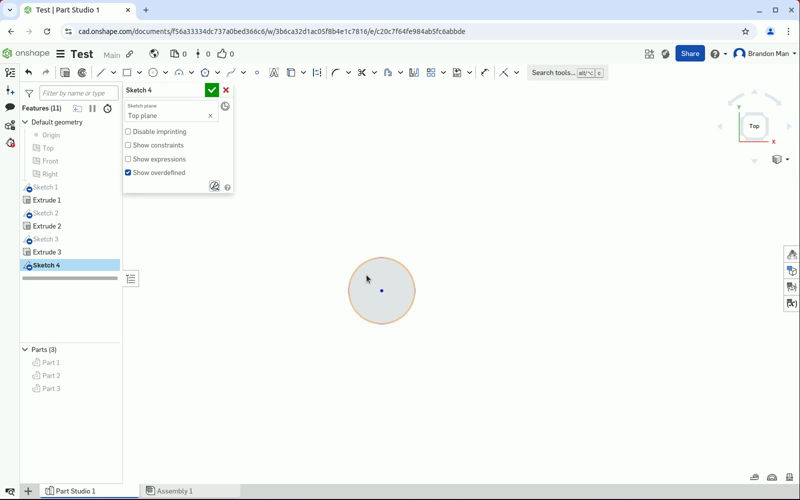
scroll(6)
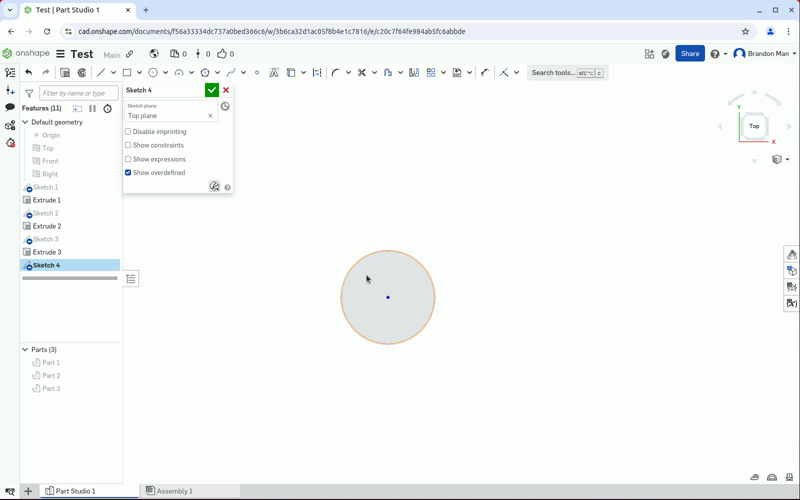
scroll(6)
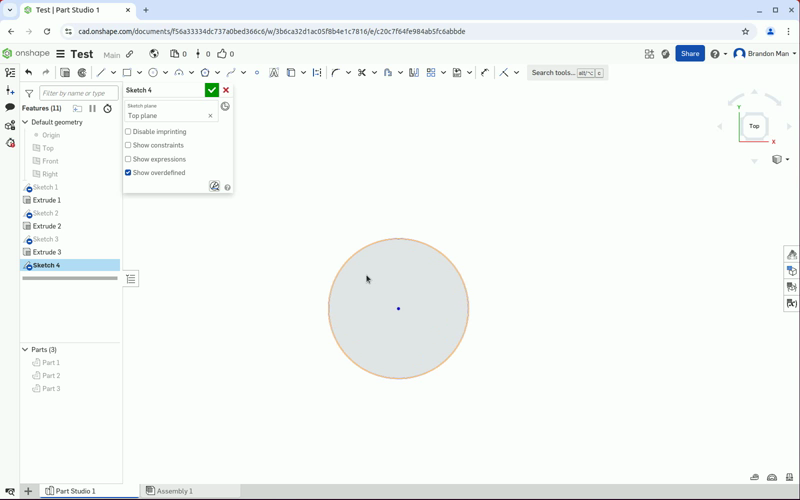
scroll(6)
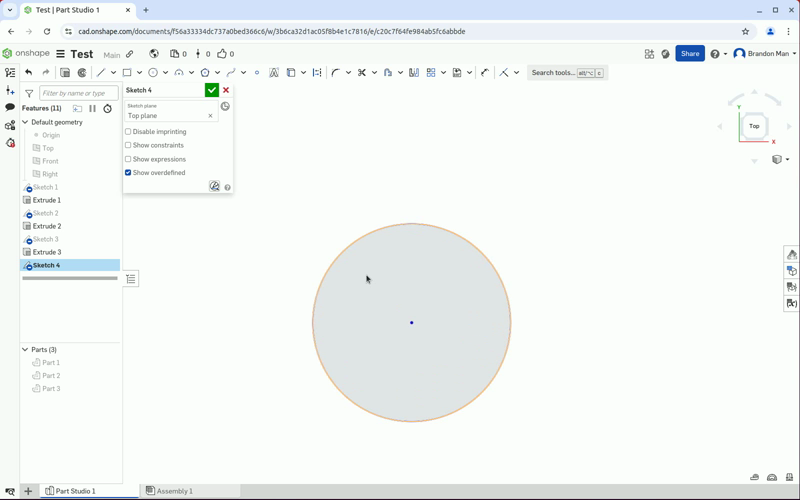
scroll(6)
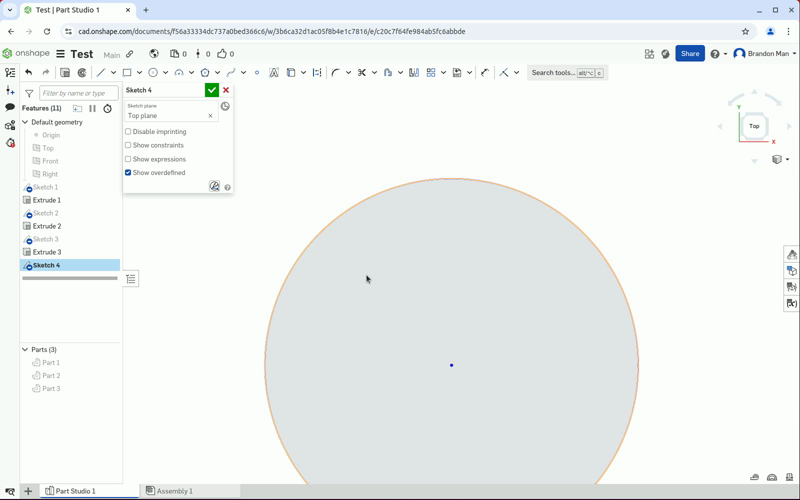
click(366, 274)
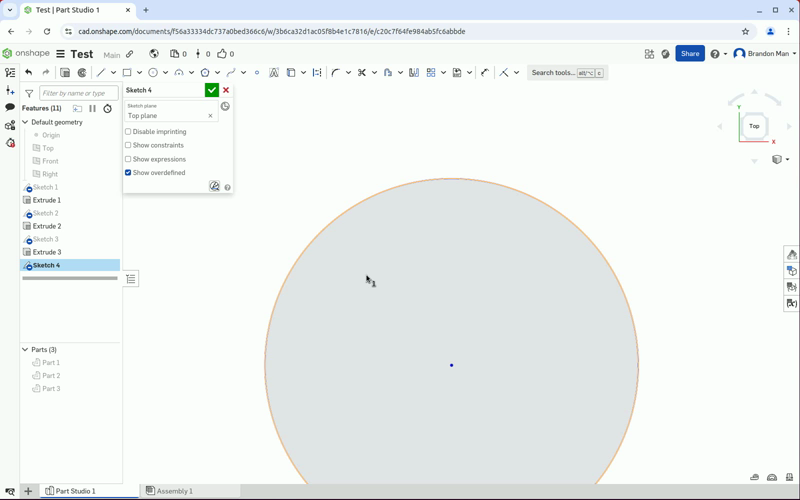
scroll(-6)
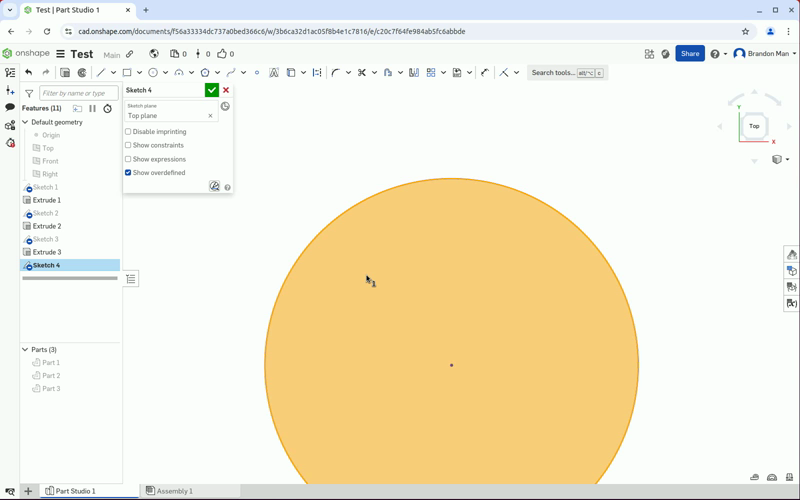
scroll(-6)
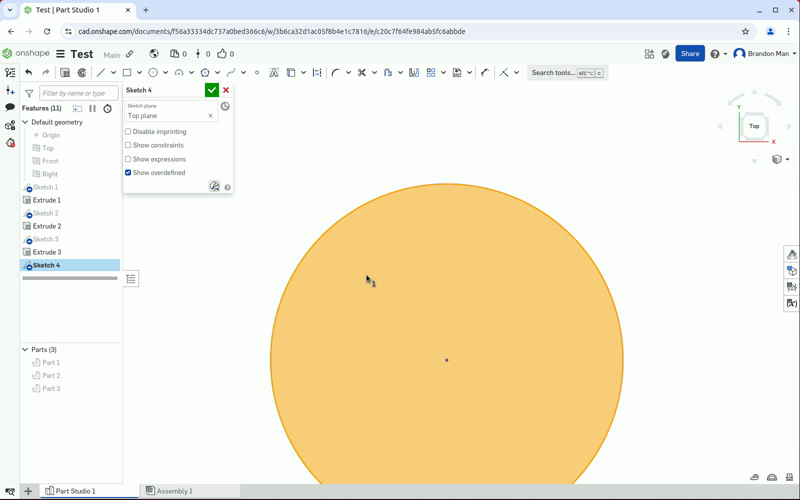
scroll(-6)
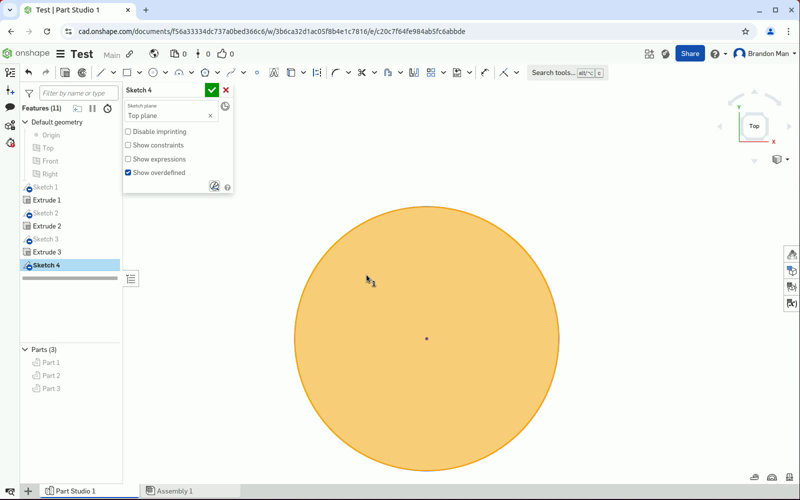
scroll(-6)
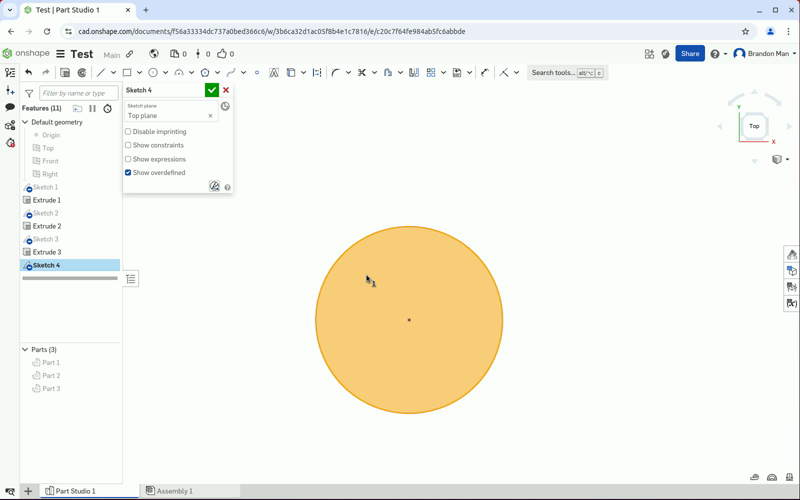
scroll(-6)
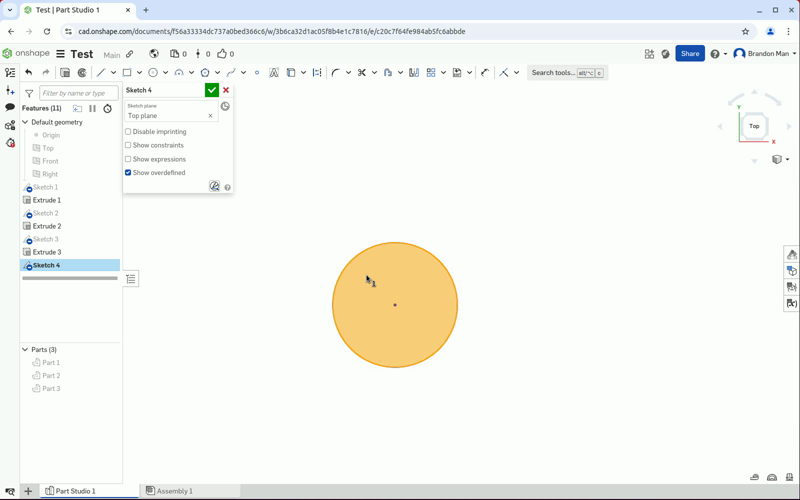
scroll(-6)
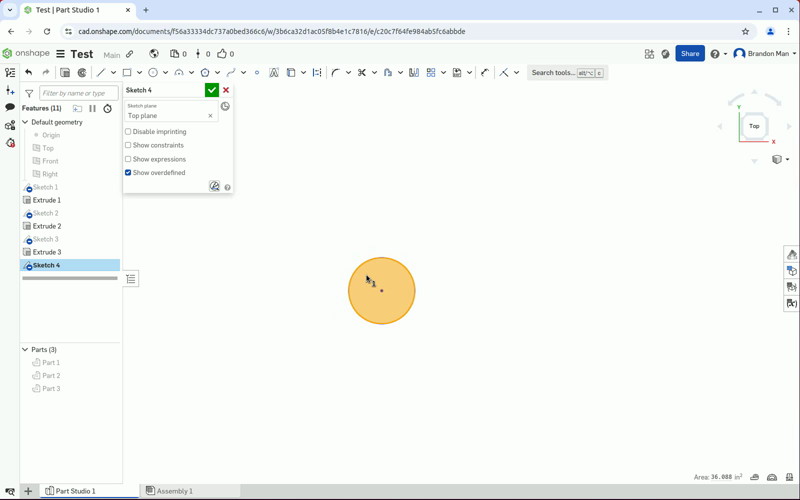
scroll(-6)
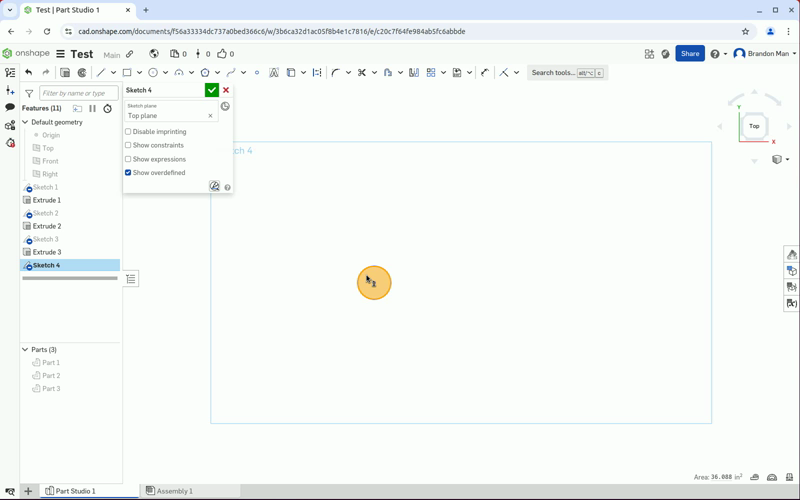
mouse_move(73, 352)
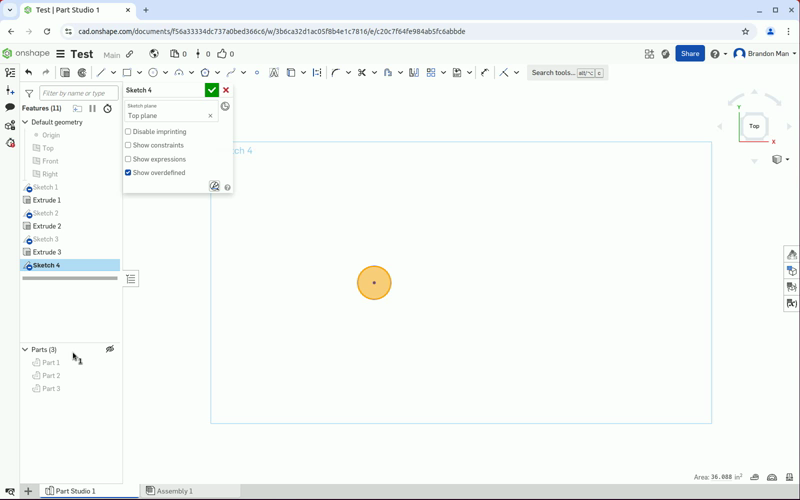
key(shift+y)
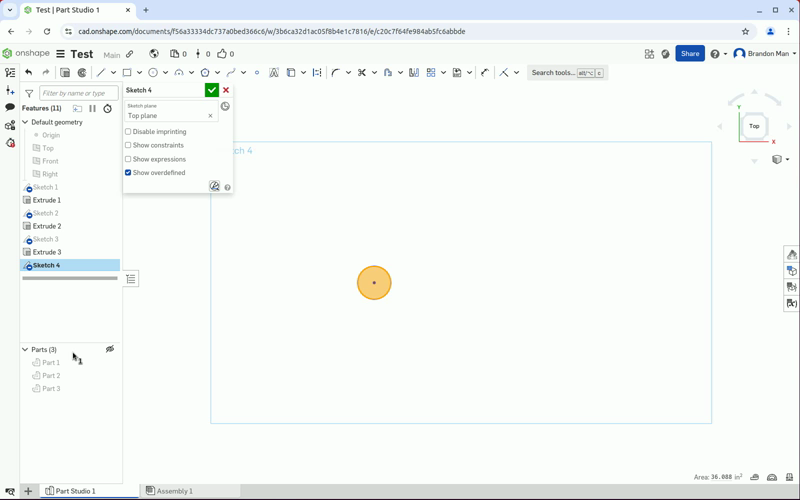
key(shift+e)
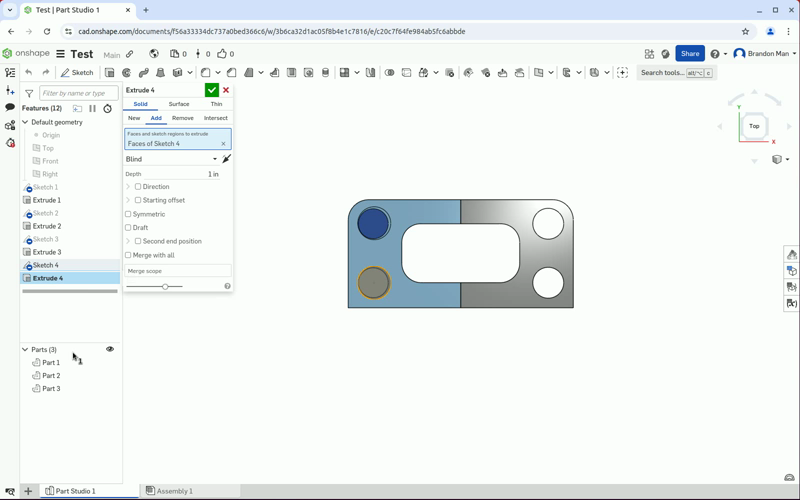
mouse_move(143, 106)
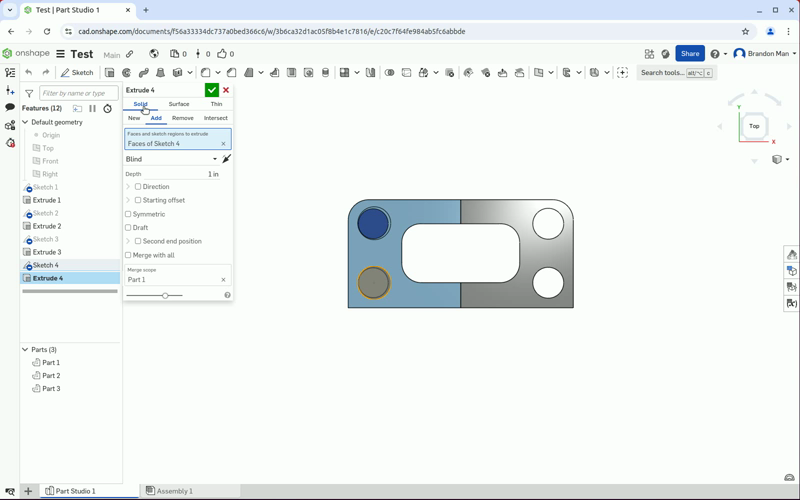
click(143, 106)
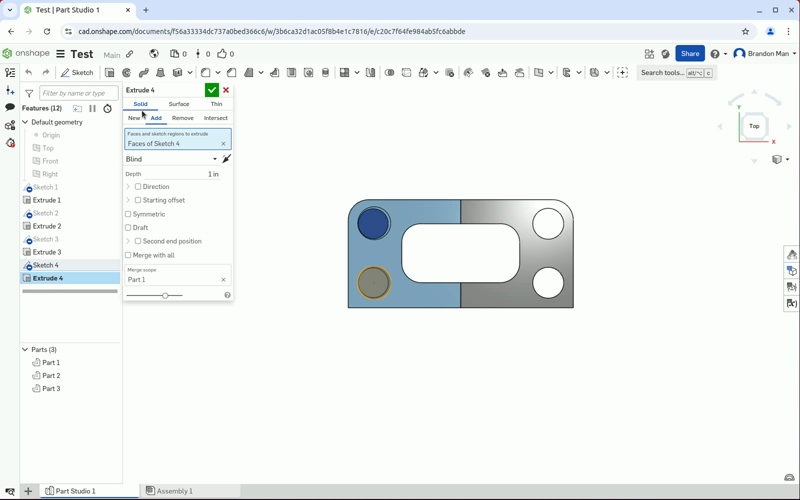
mouse_move(137, 120)
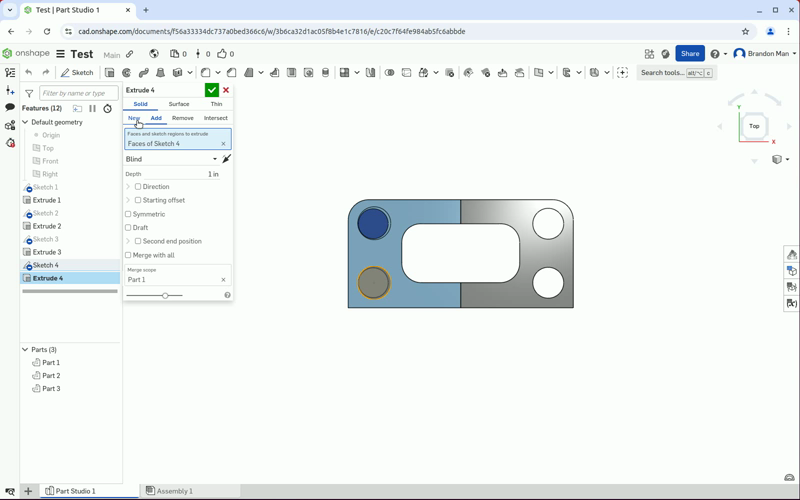
click(137, 120)
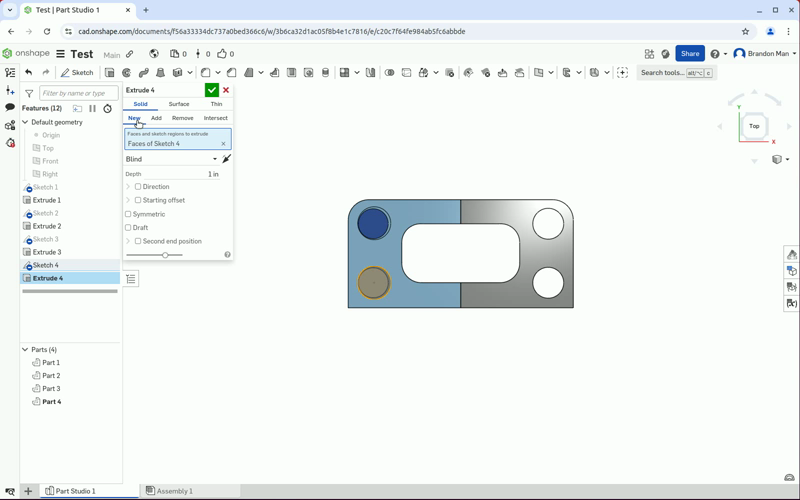
key(tab, 4)
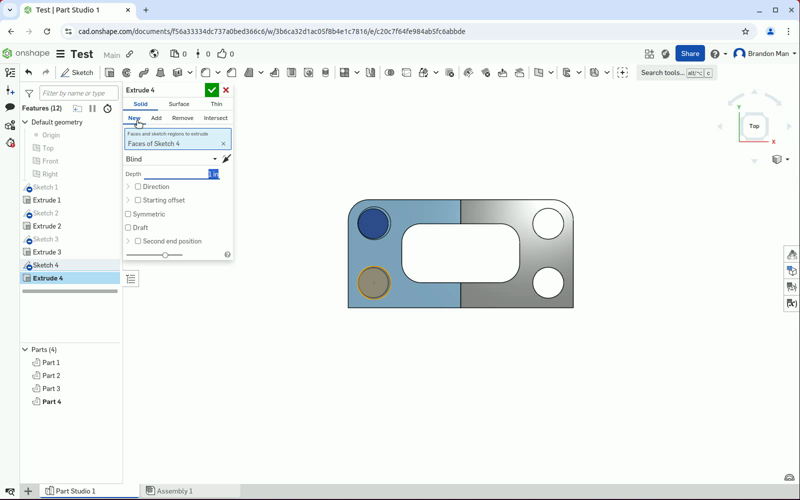
text(12.276)
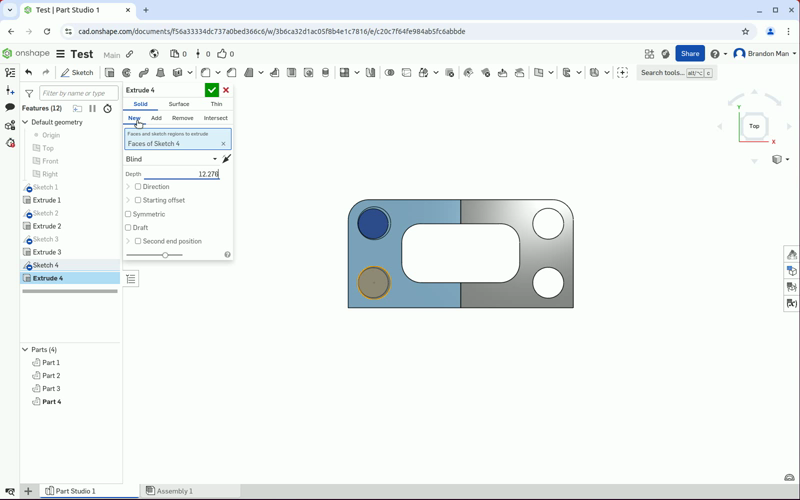
key(enter)
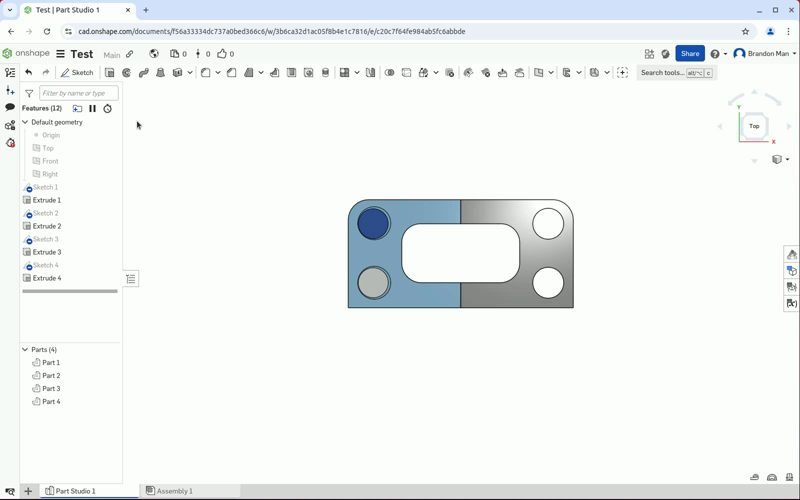
key(shift+h)
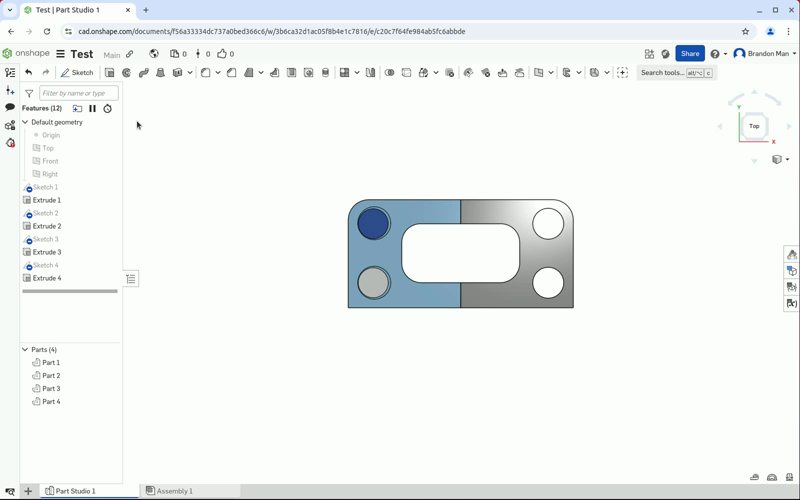
key(shift+h)
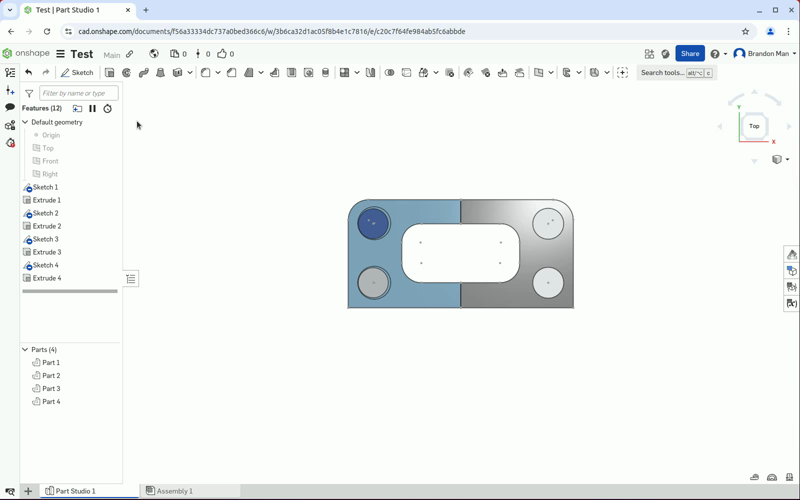
mouse_move(73, 189)
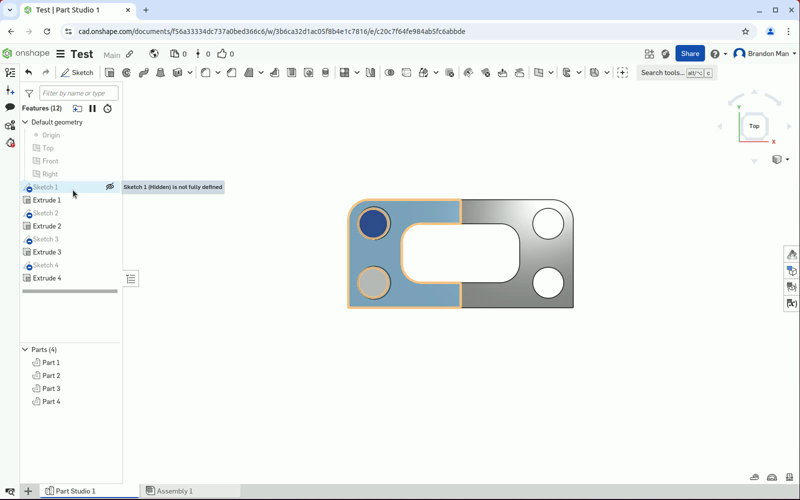
click(73, 189)
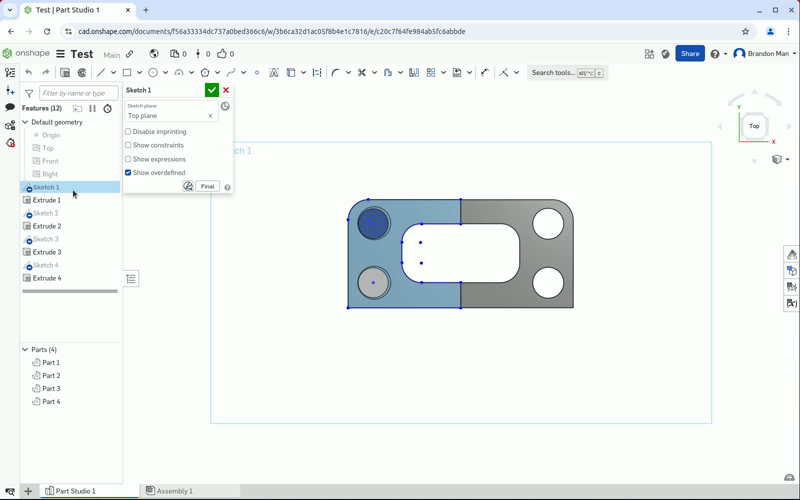
mouse_move(229, 92)
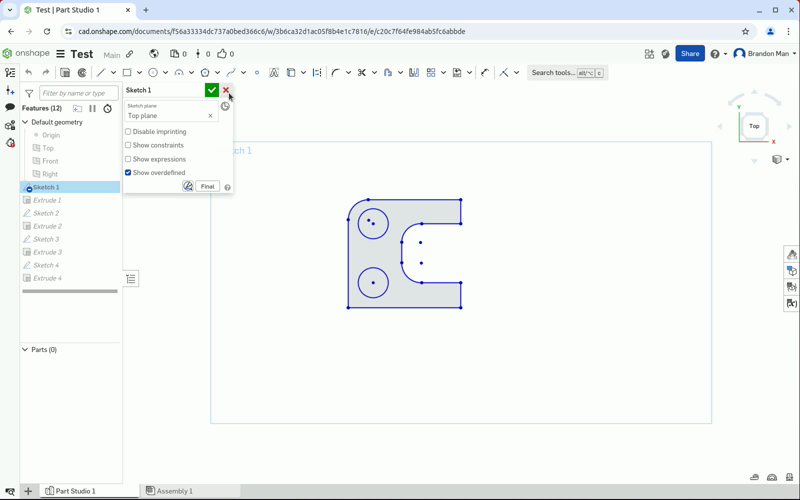
click(229, 92)
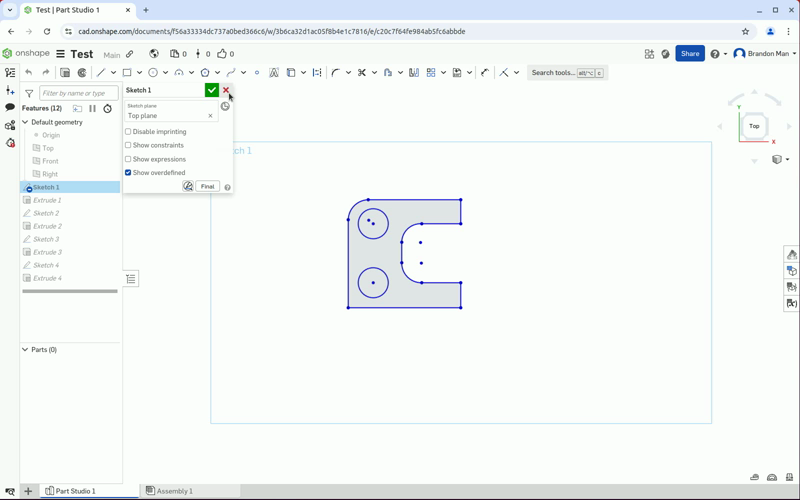
key(shift+s)
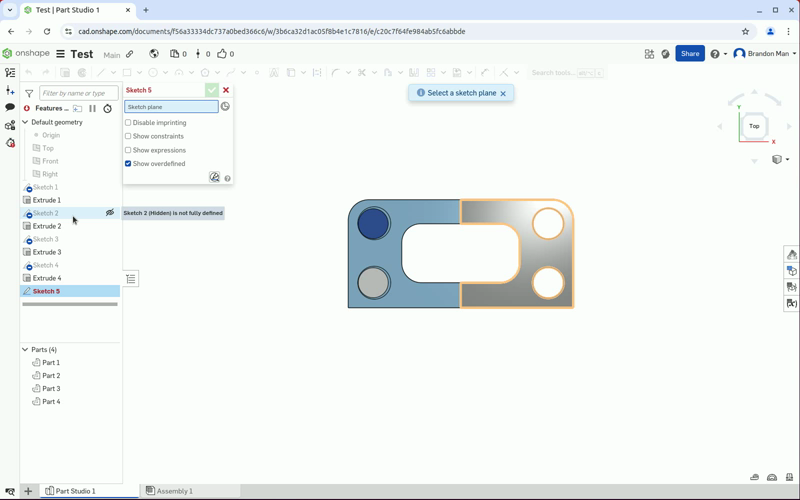
scroll(3)
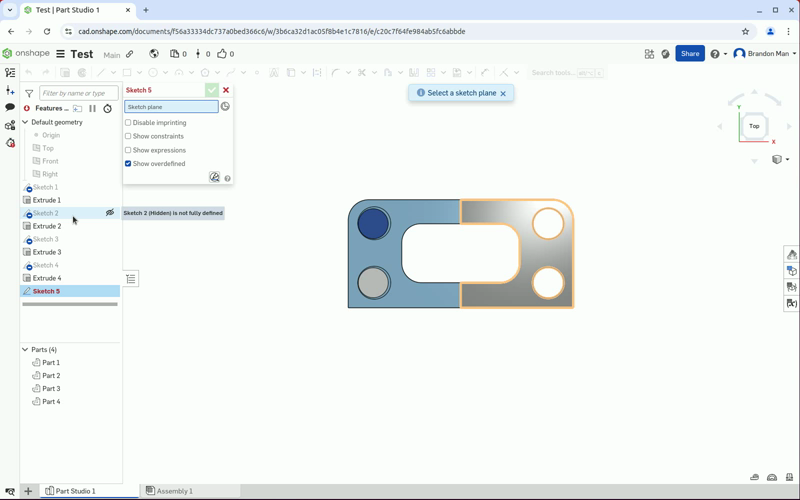
mouse_move(73, 150)
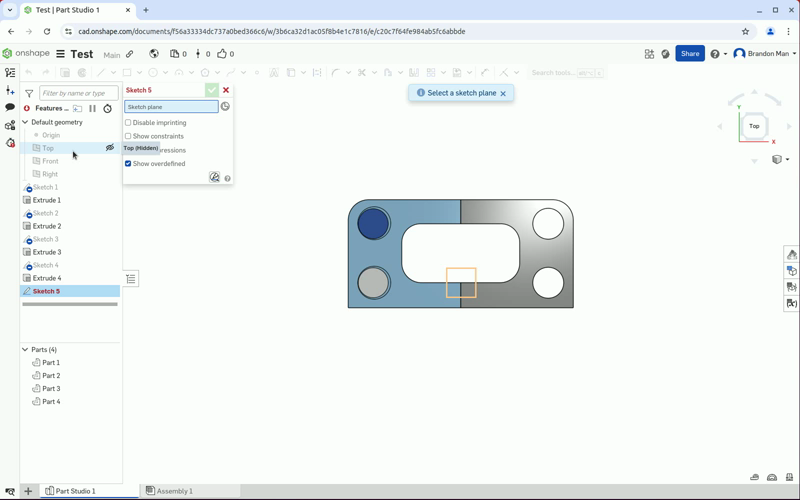
click(73, 150)
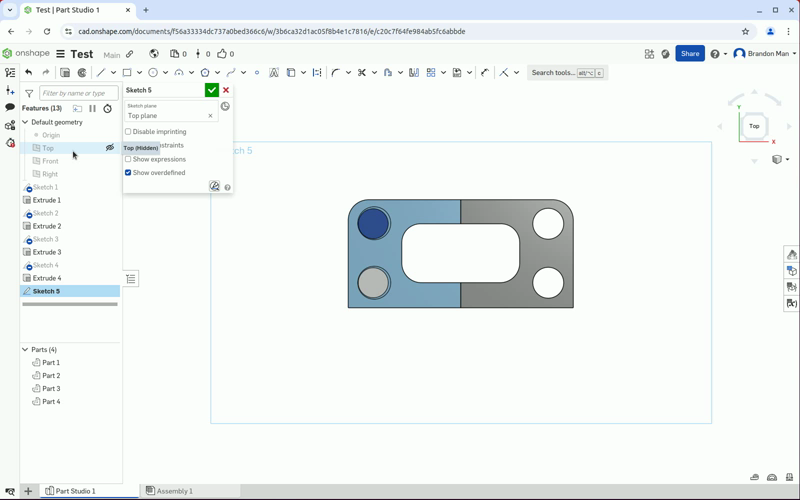
mouse_move(73, 352)
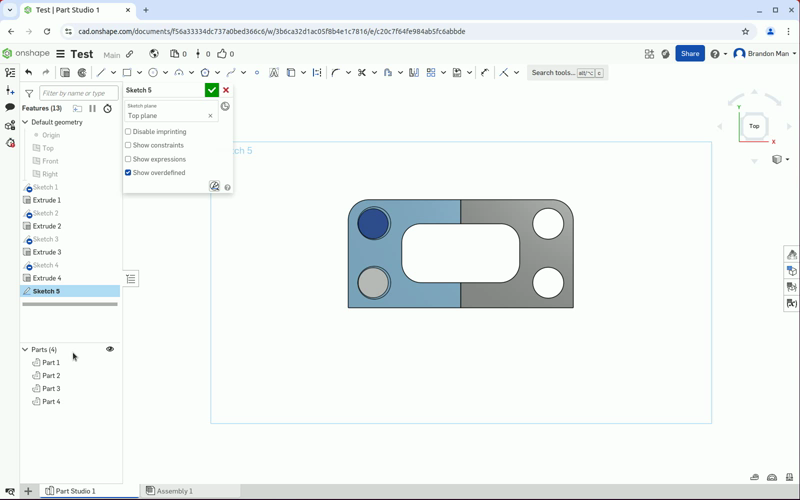
key(y)
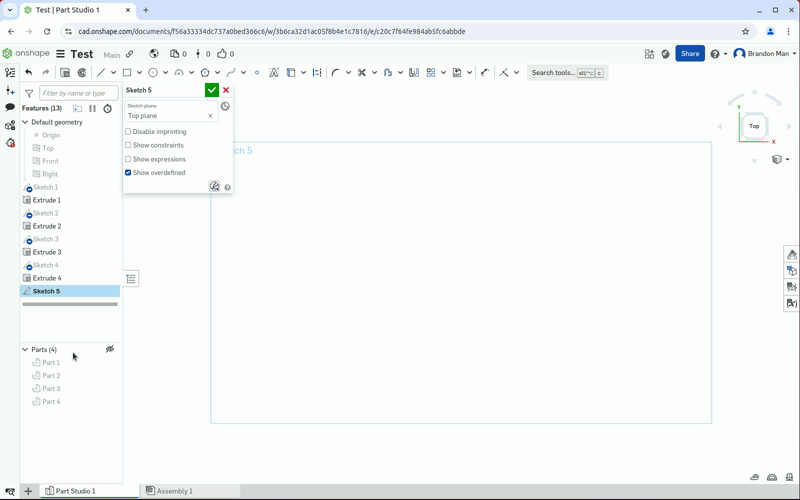
key(c)
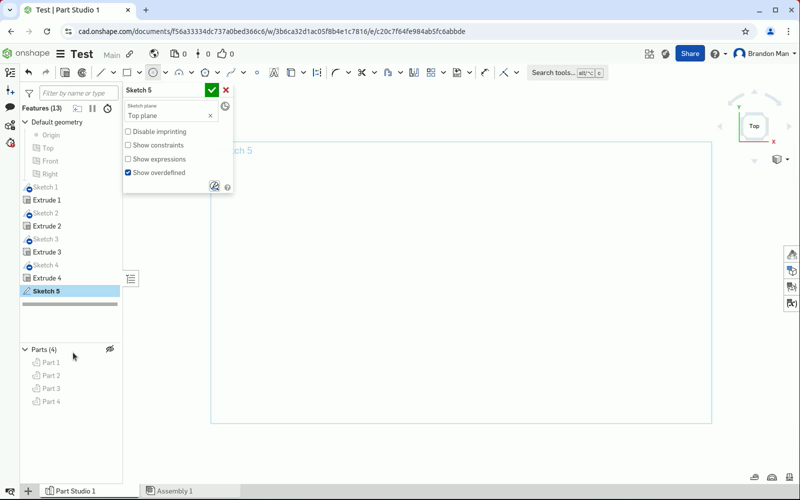
key_down(shift)
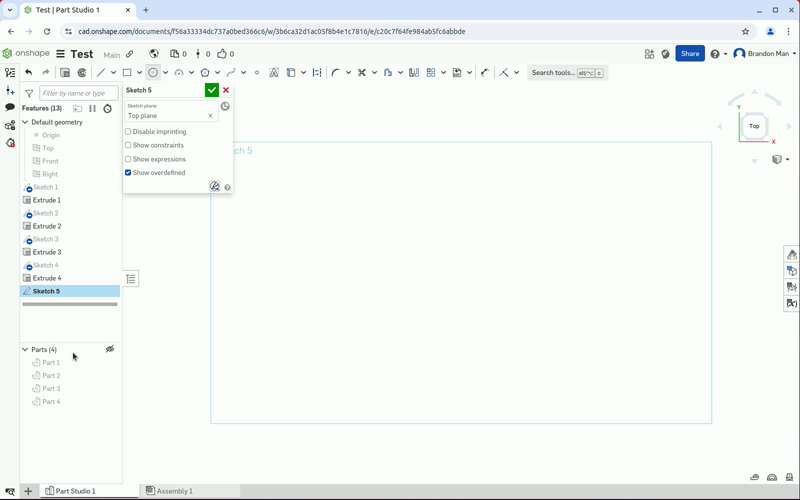
mouse_move(548, 223)
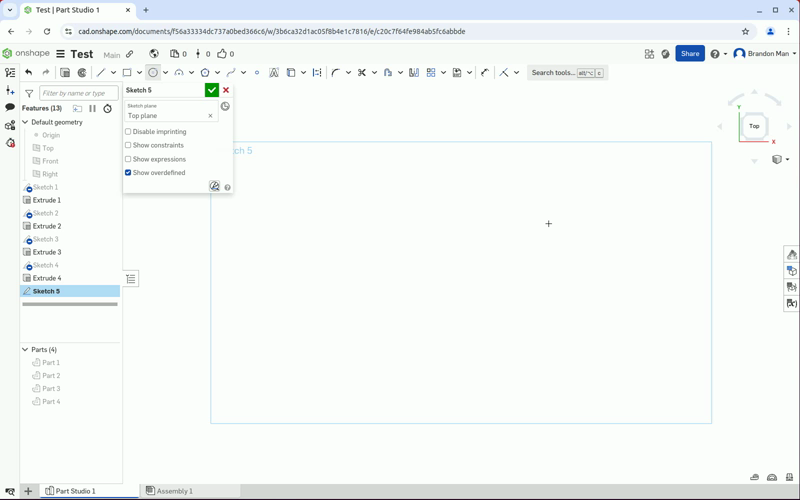
click(548, 223)
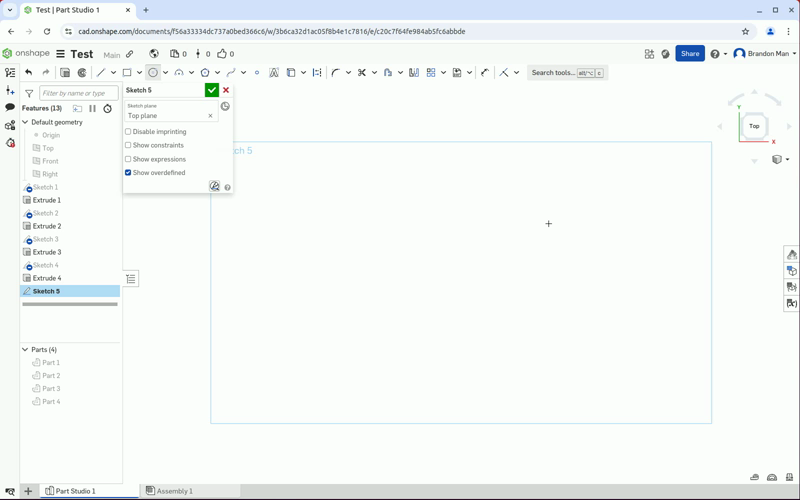
key_up(shift)
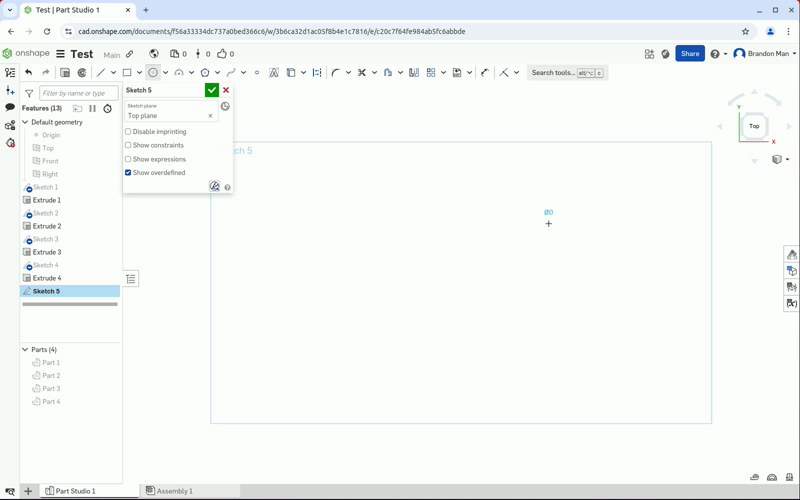
mouse_move(565, 223)
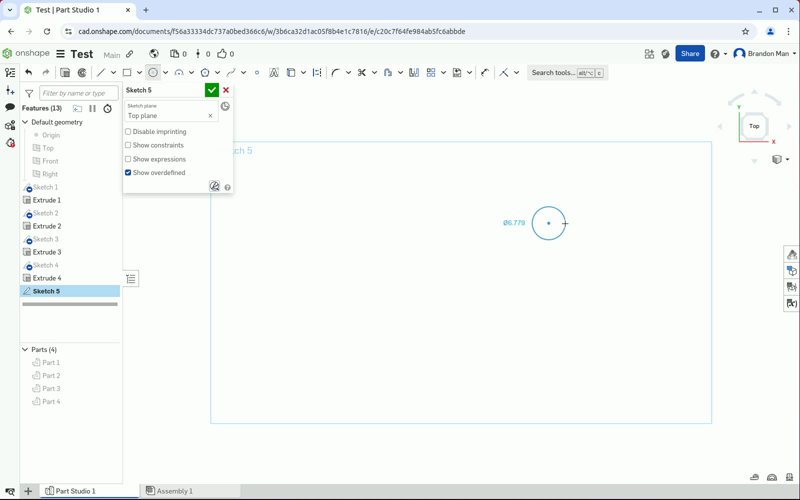
click(565, 223)
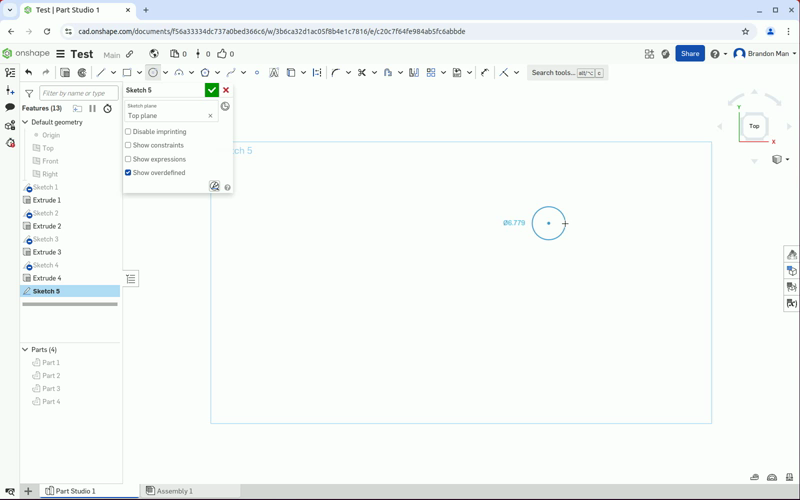
key(esc)
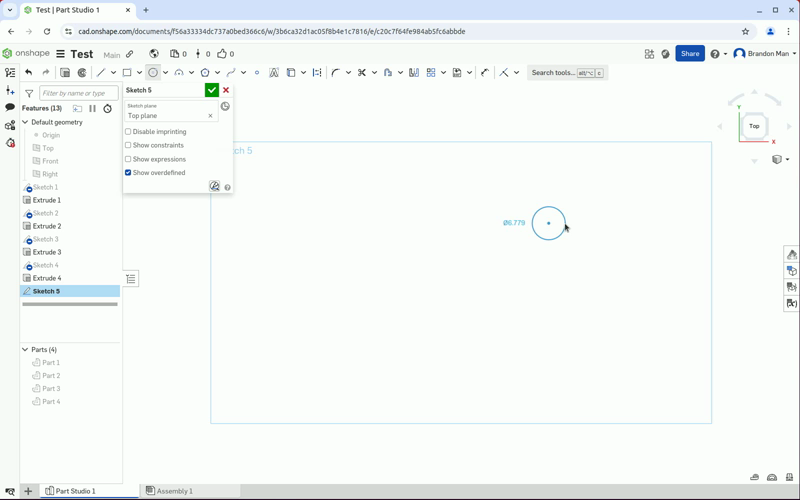
mouse_move(552, 213)
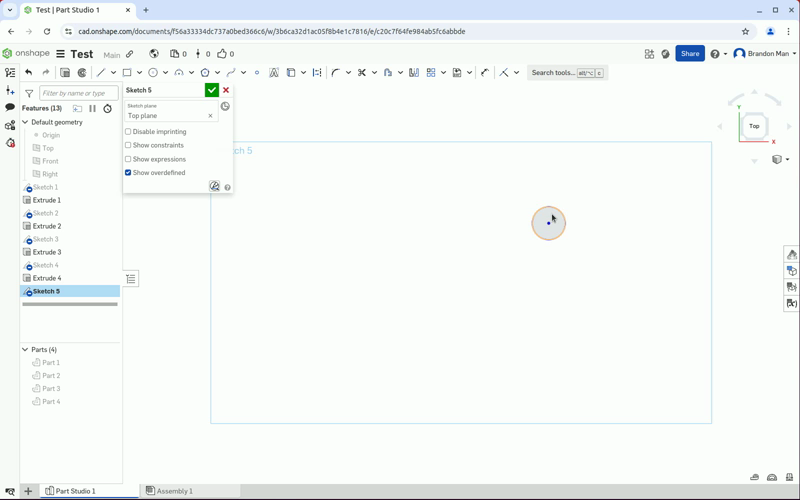
scroll(6)
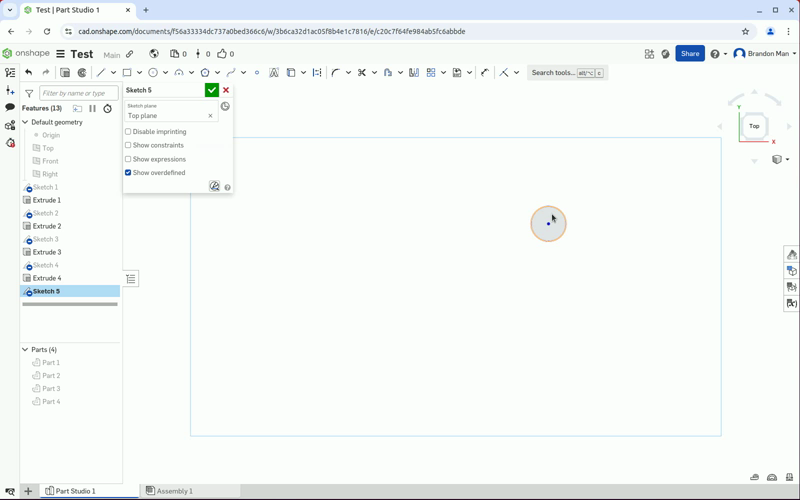
scroll(6)
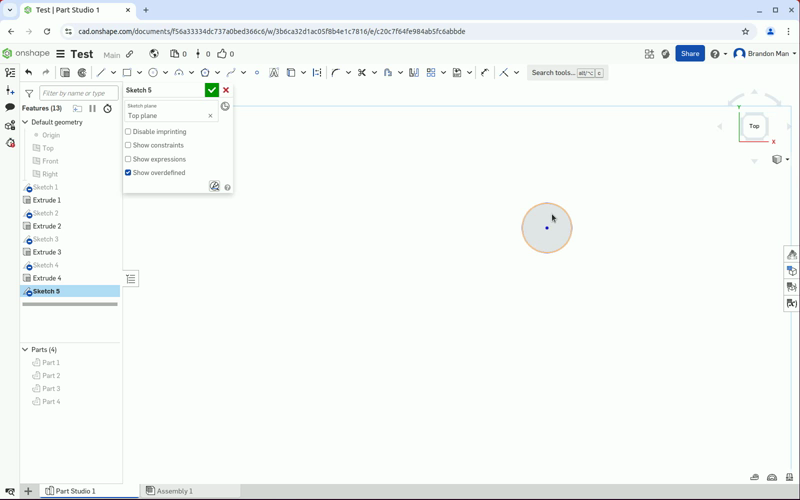
scroll(6)
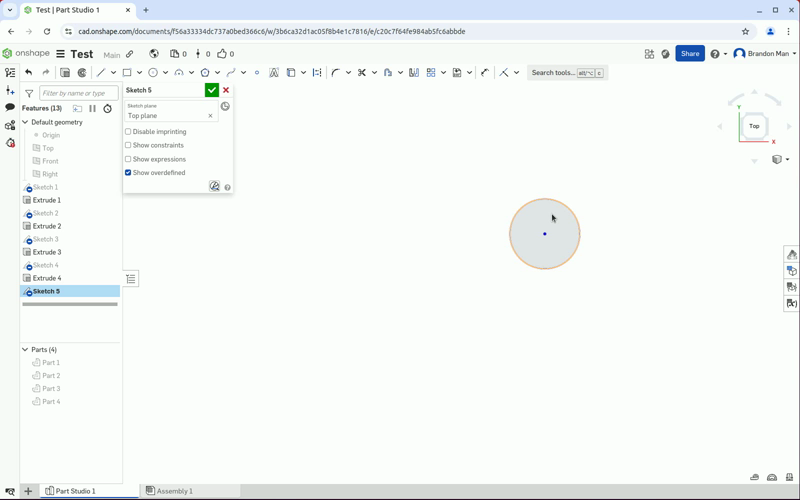
scroll(6)
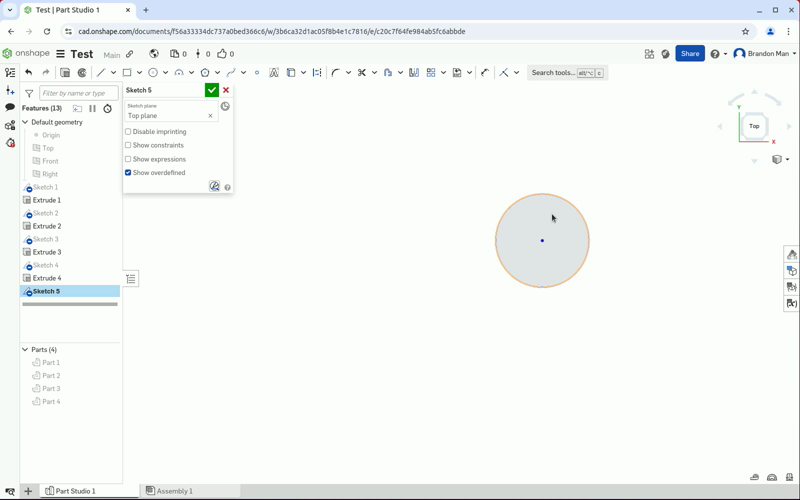
scroll(6)
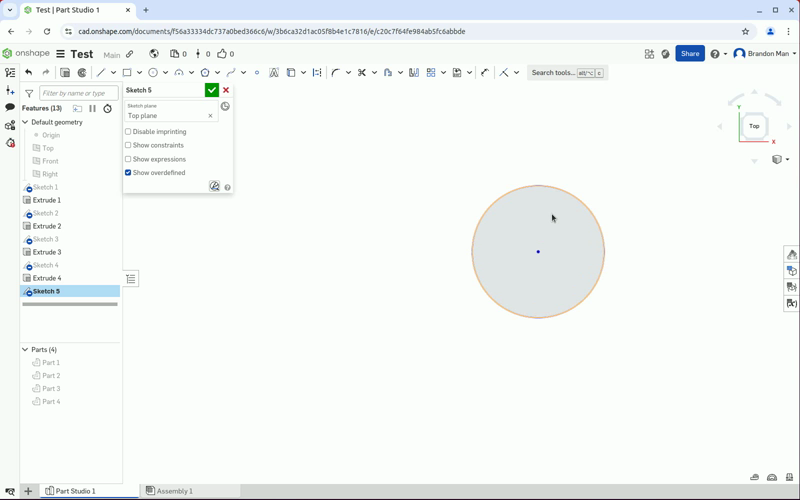
scroll(6)
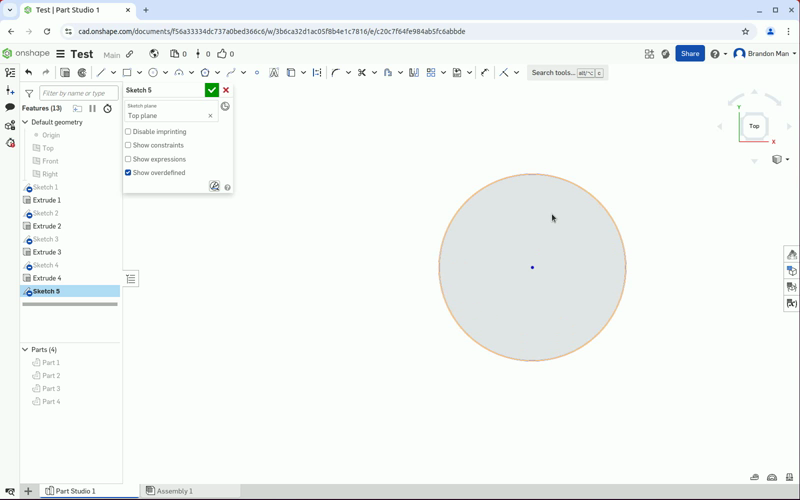
scroll(6)
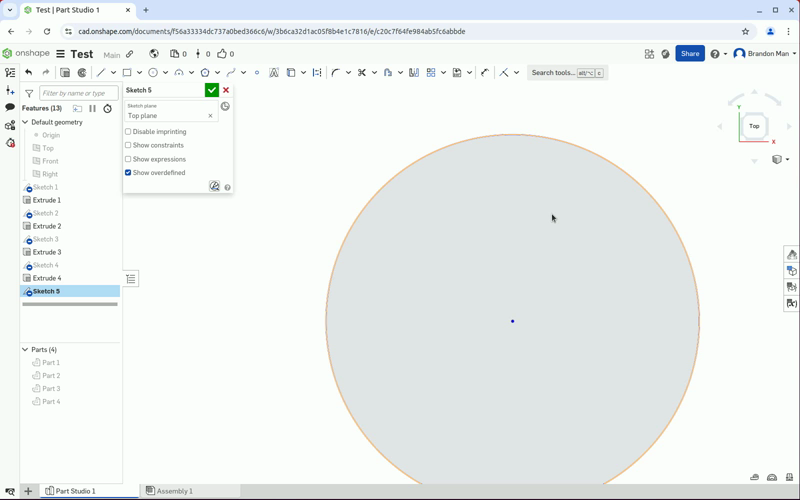
click(552, 213)
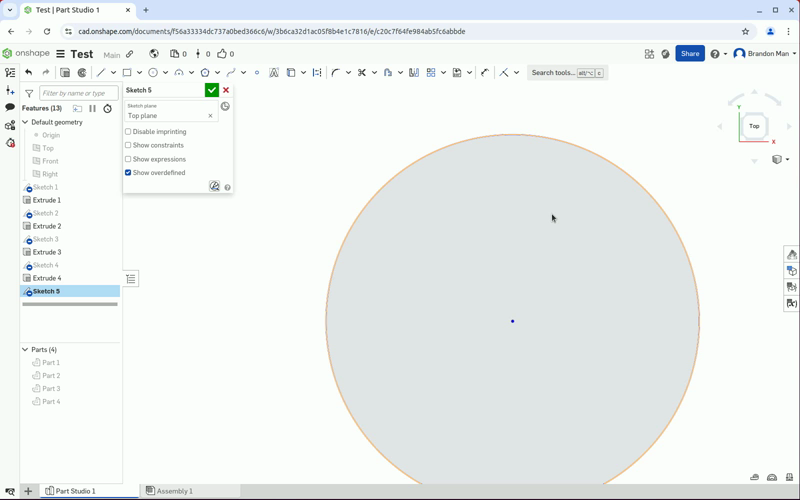
scroll(-6)
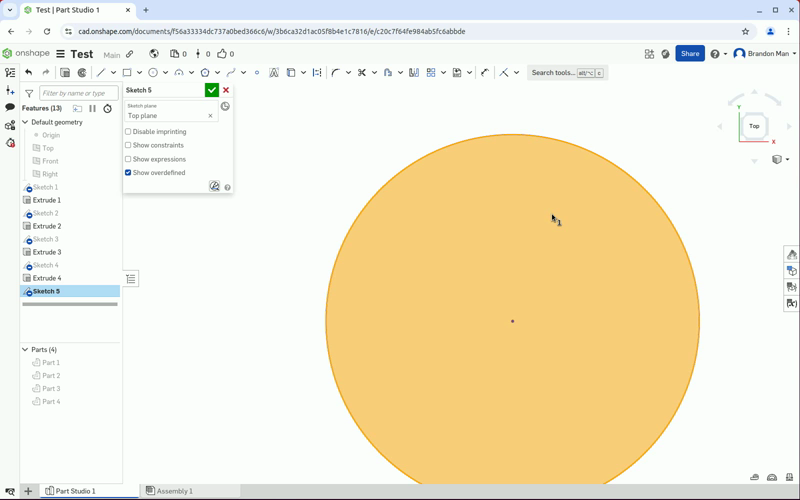
scroll(-6)
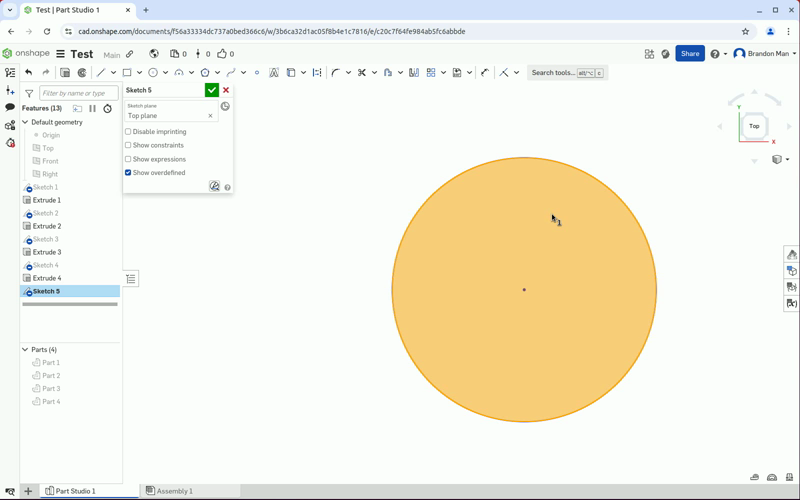
scroll(-6)
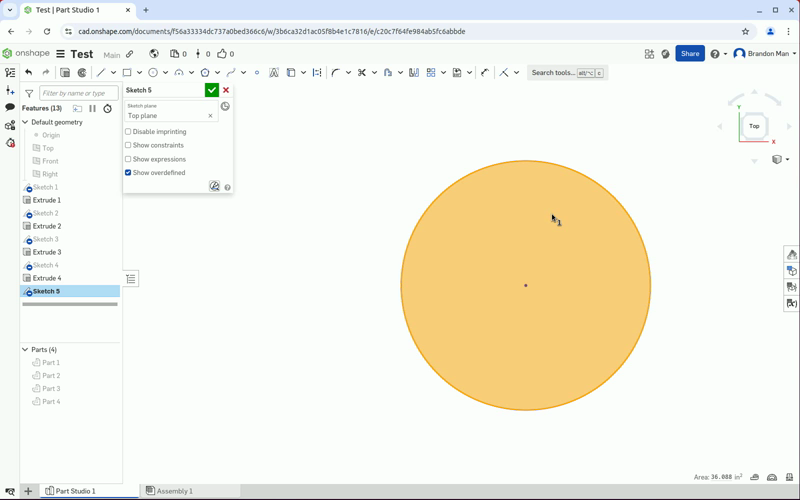
scroll(-6)
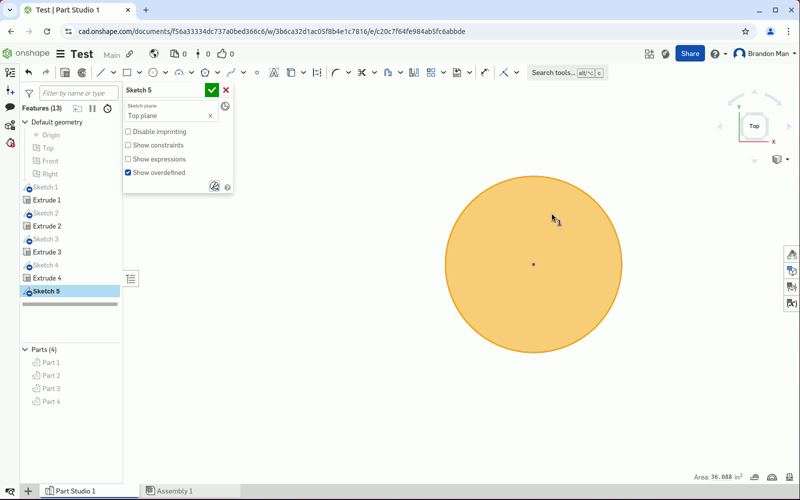
scroll(-6)
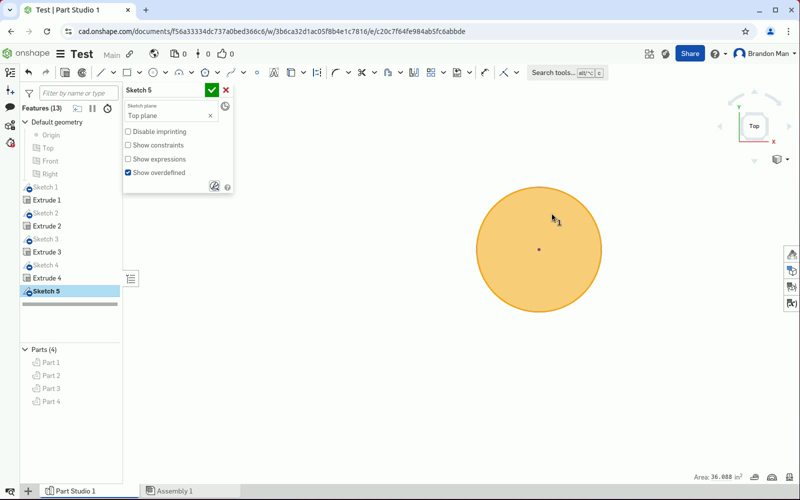
scroll(-6)
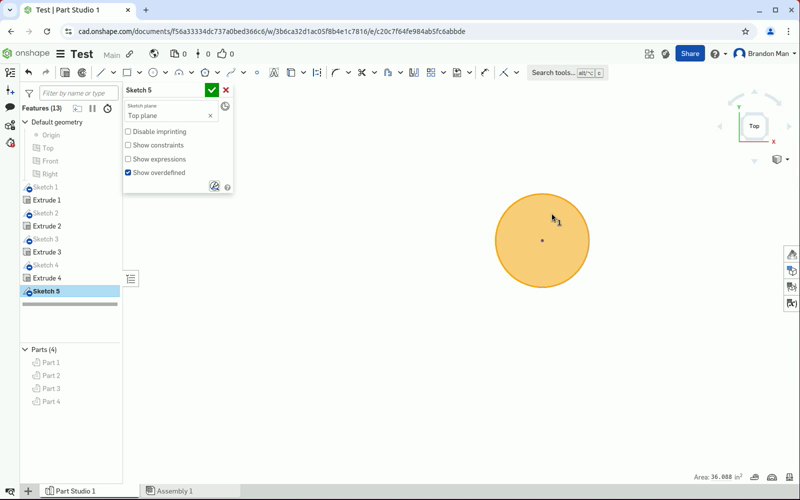
scroll(-6)
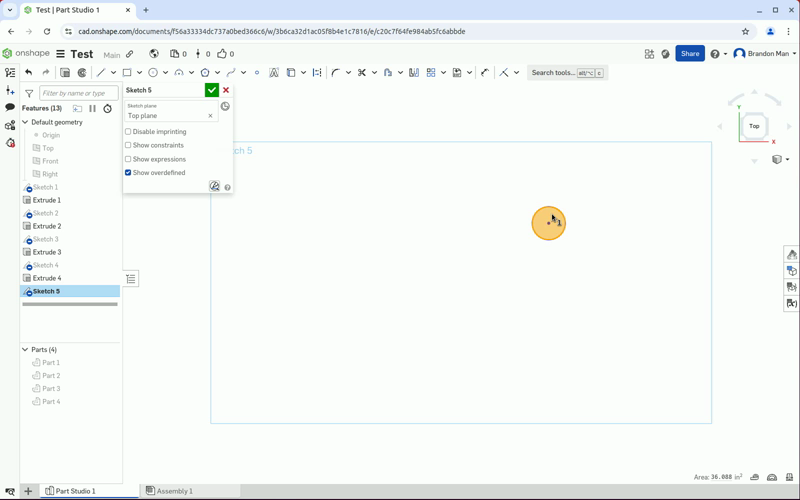
mouse_move(73, 352)
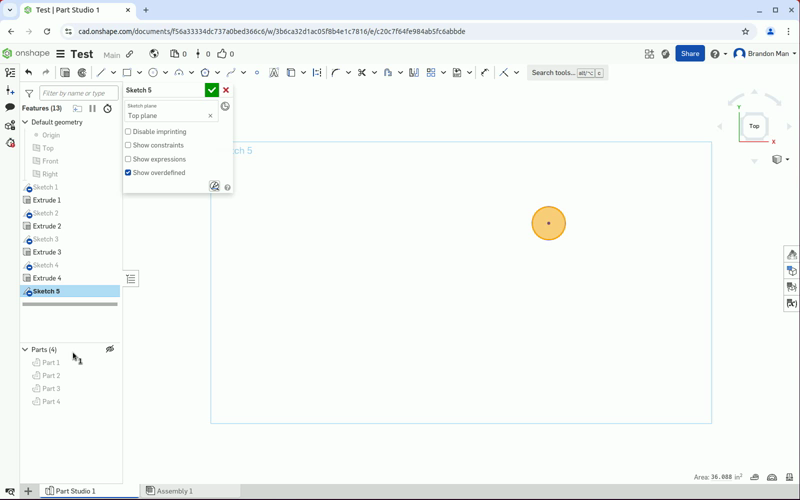
key(shift+y)
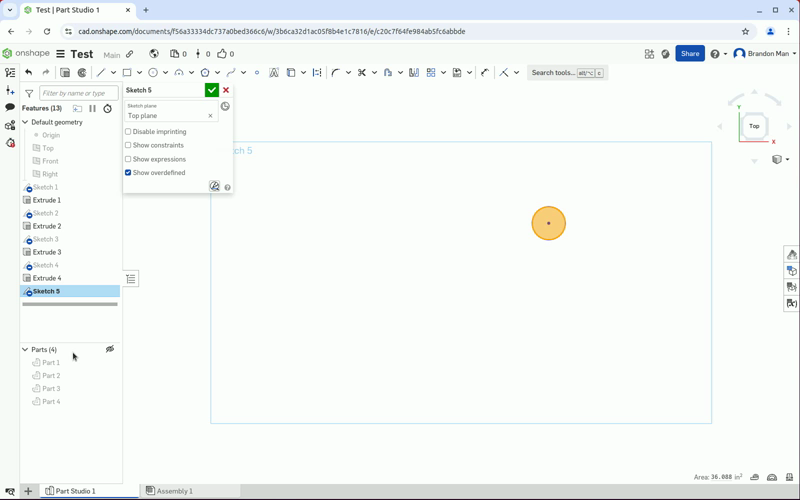
key(shift+e)
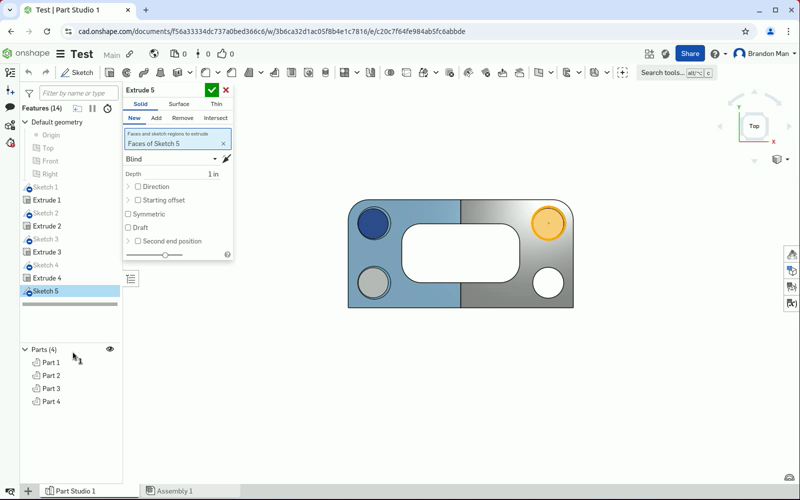
mouse_move(143, 106)
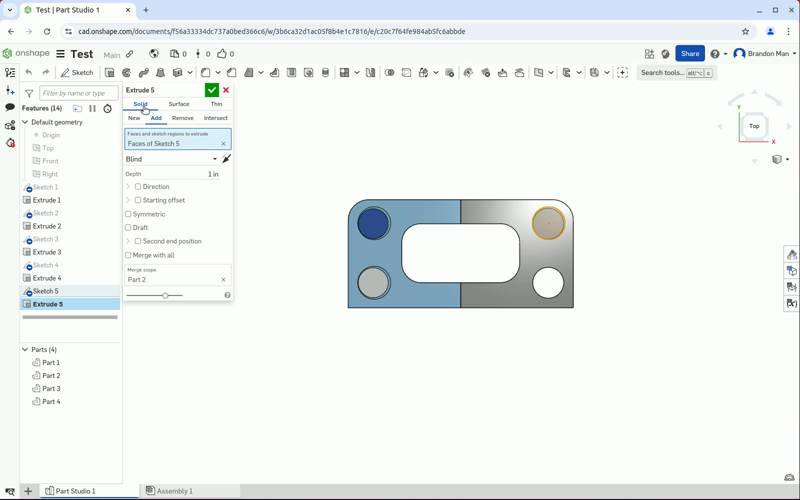
click(143, 106)
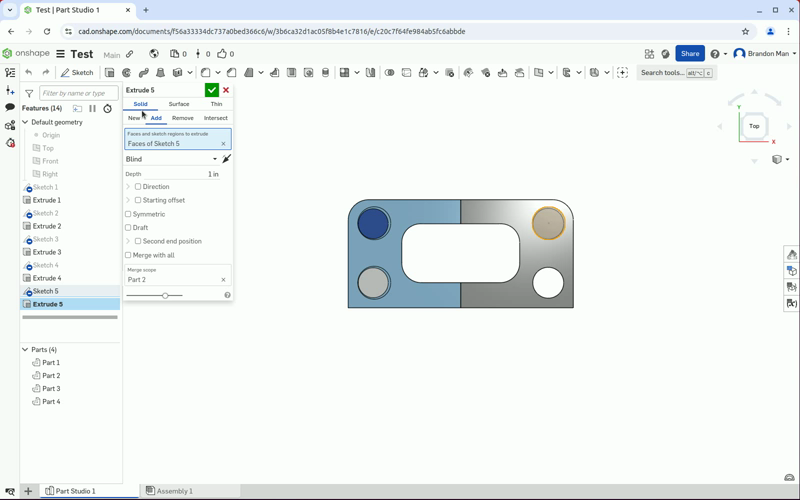
mouse_move(137, 120)
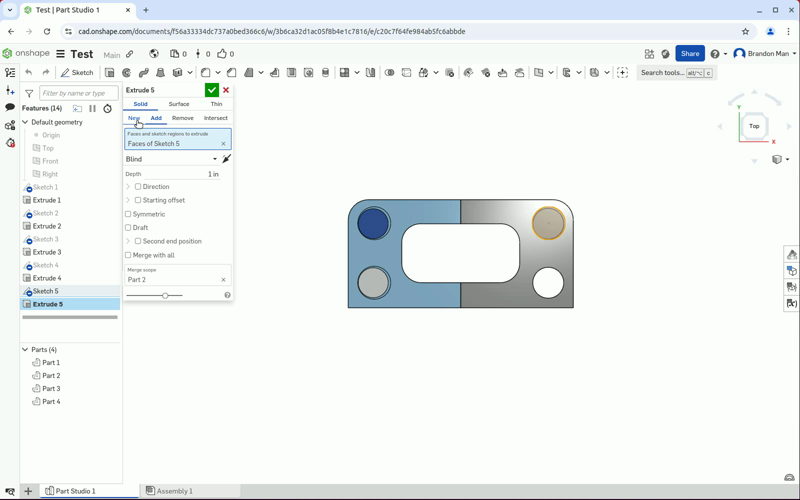
click(137, 120)
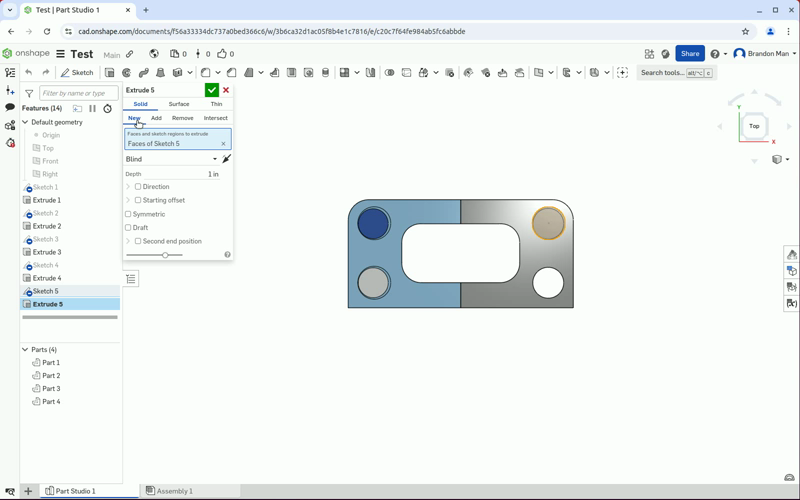
key(tab, 4)
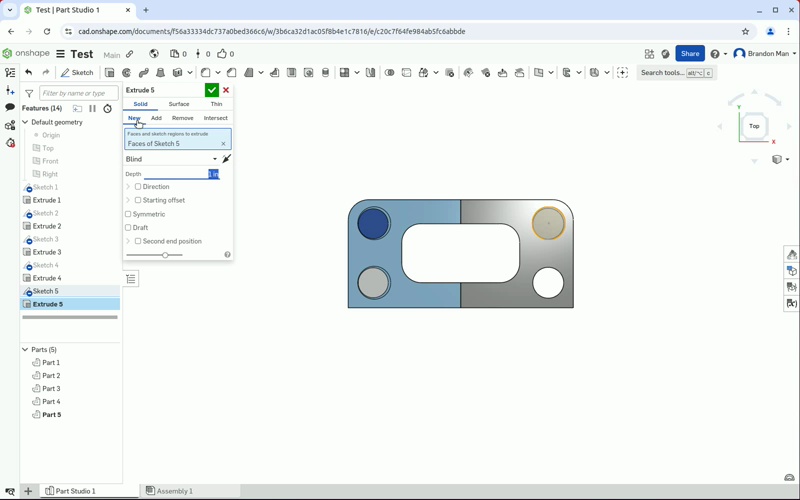
text(12.276)
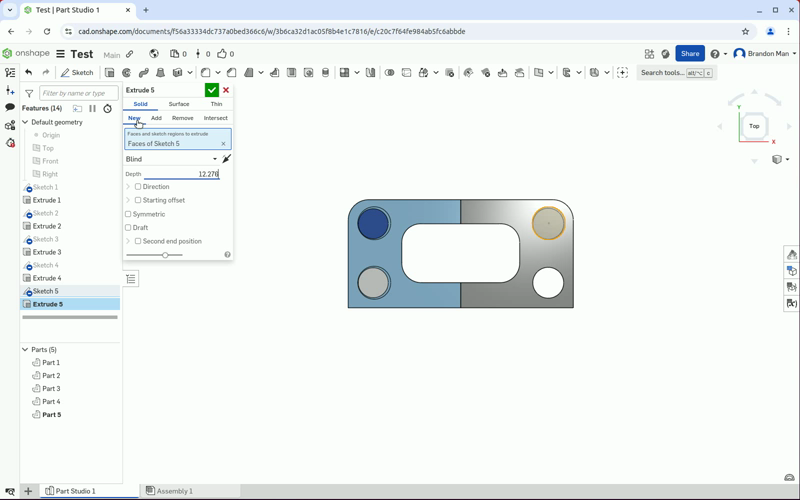
key(enter)
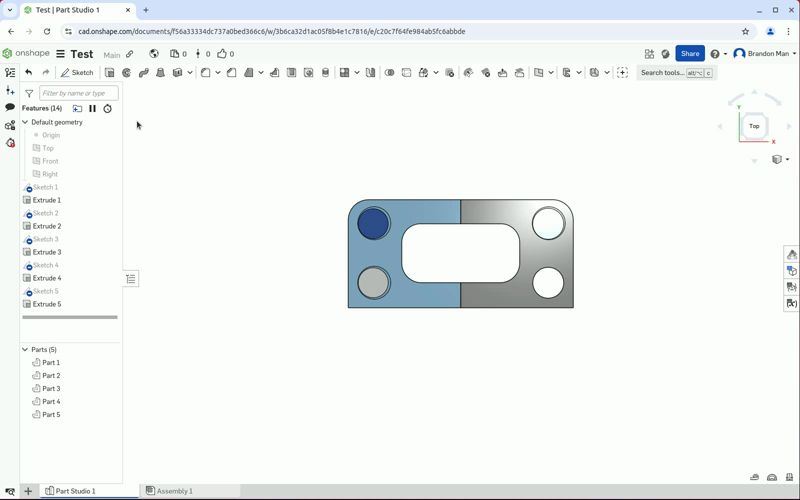
key(shift+h)
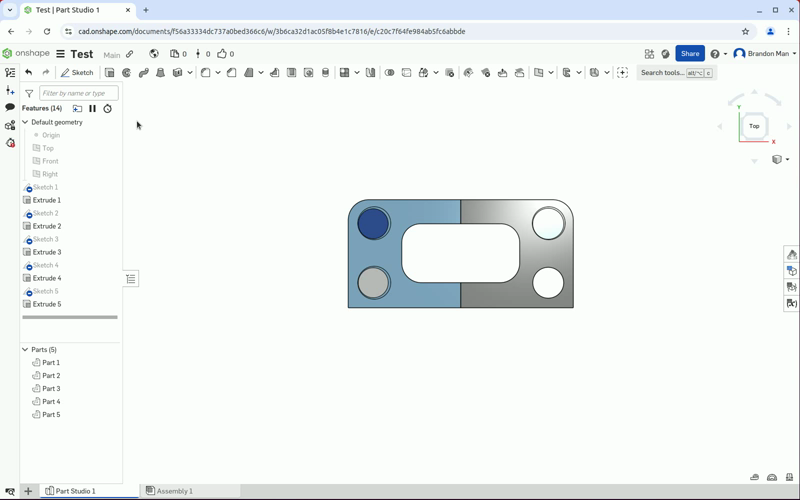
key(shift+h)
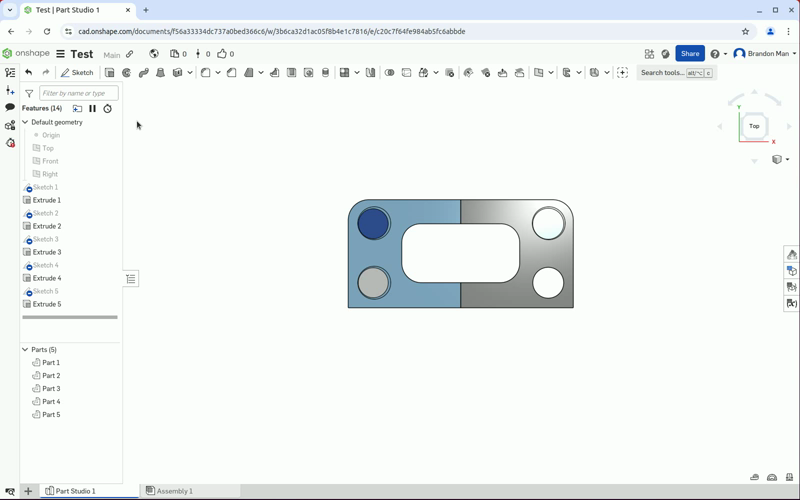
mouse_move(73, 189)
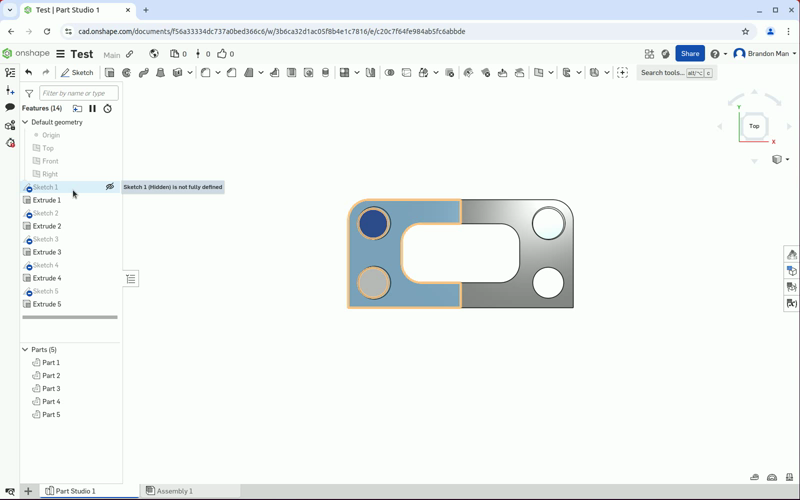
click(73, 189)
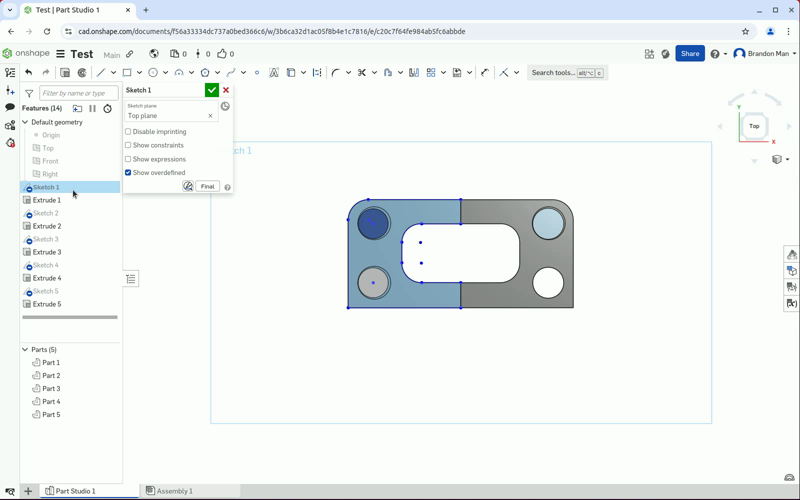
mouse_move(229, 92)
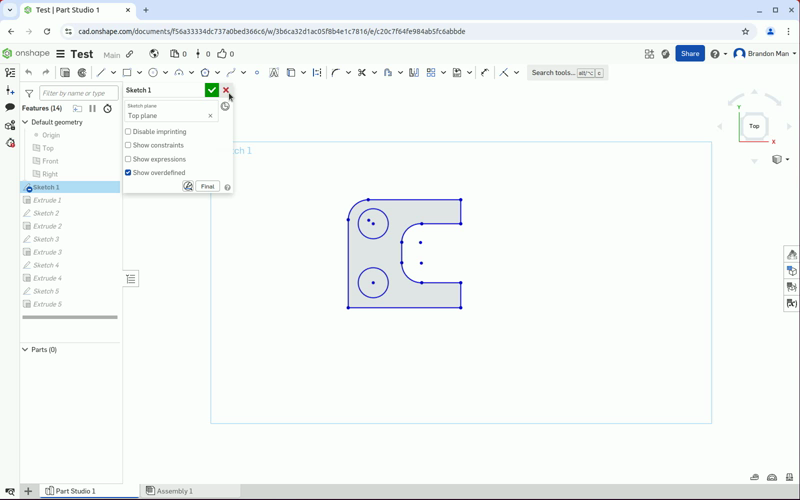
click(229, 92)
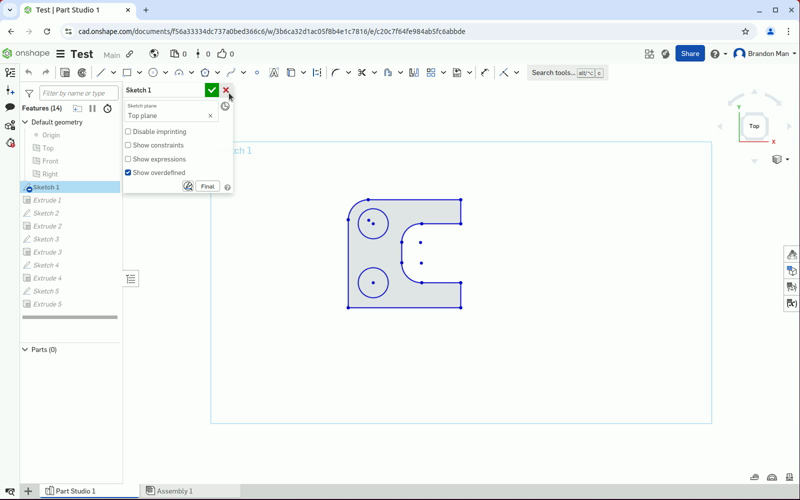
key(shift+s)
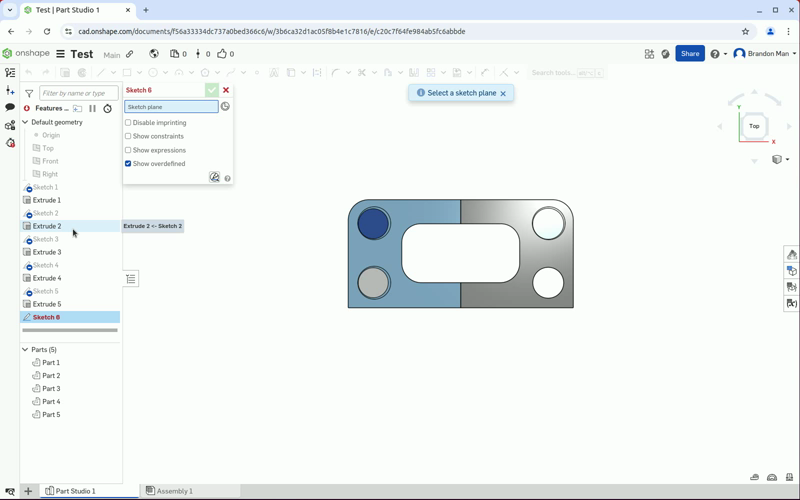
scroll(3)
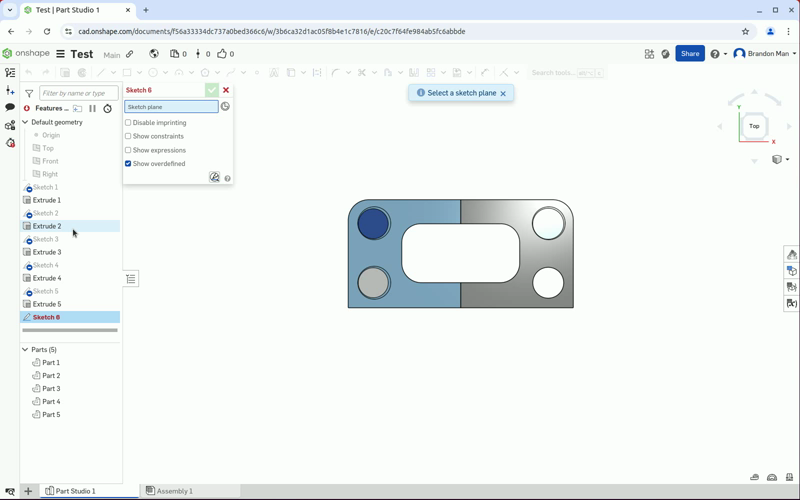
mouse_move(73, 150)
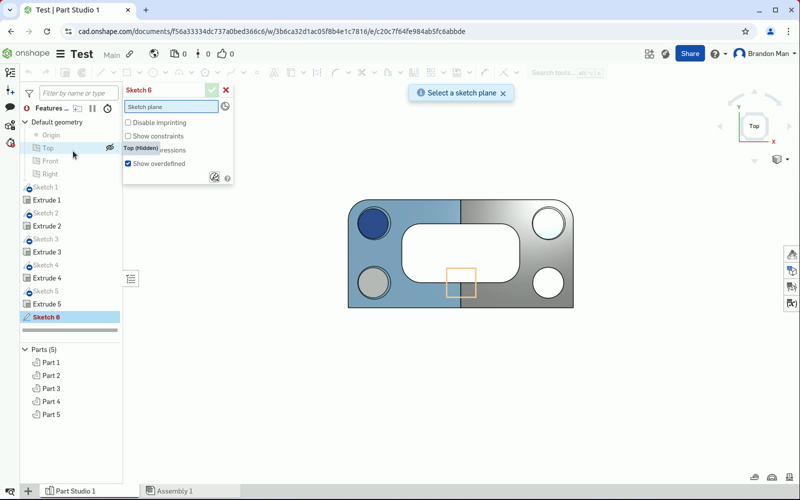
click(73, 150)
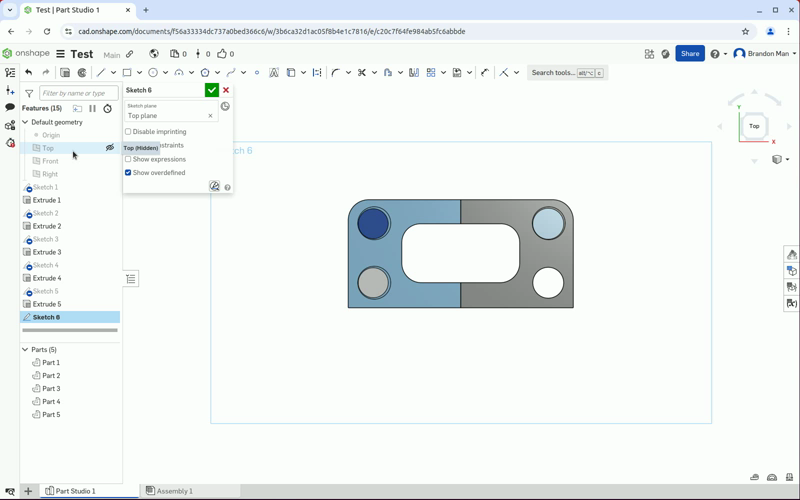
mouse_move(73, 352)
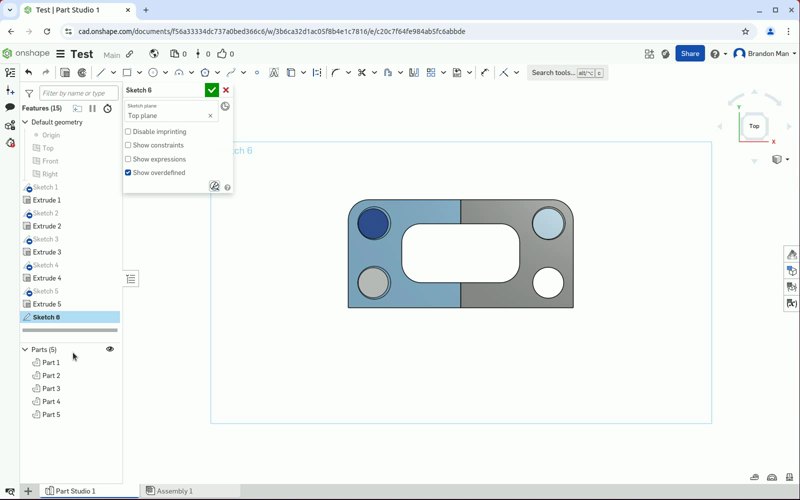
key(y)
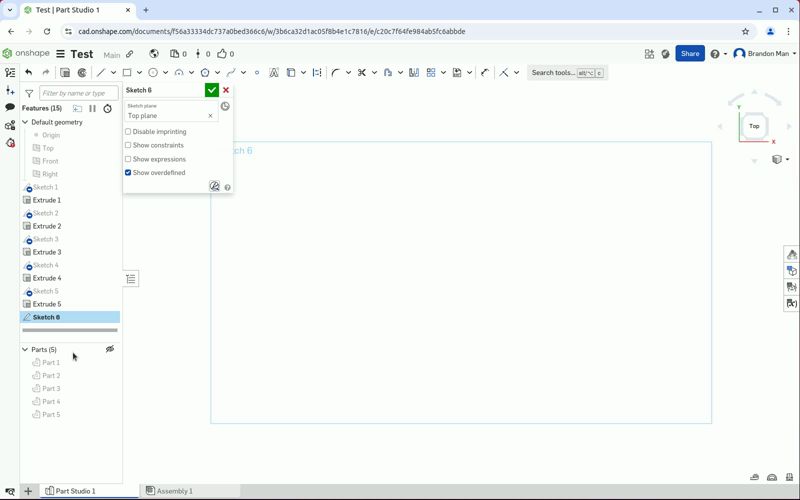
key(c)
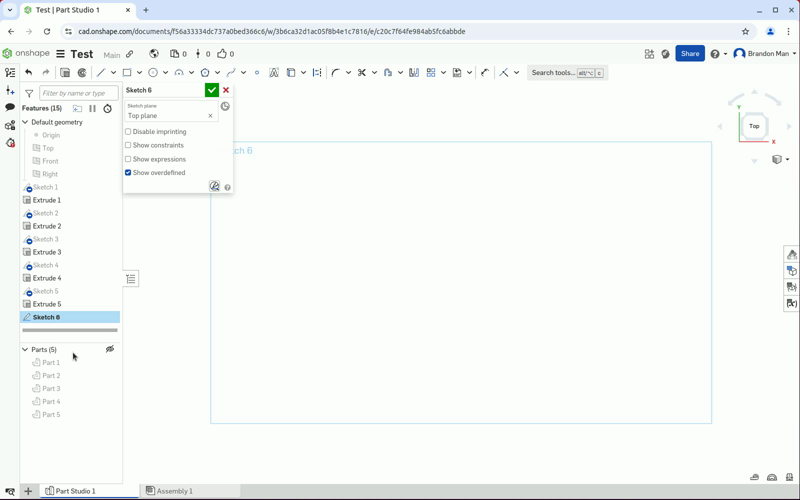
key_down(shift)
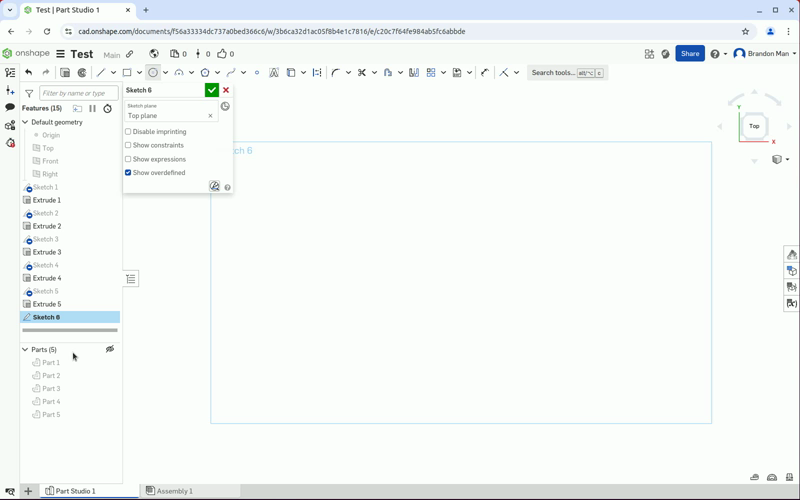
mouse_move(548, 282)
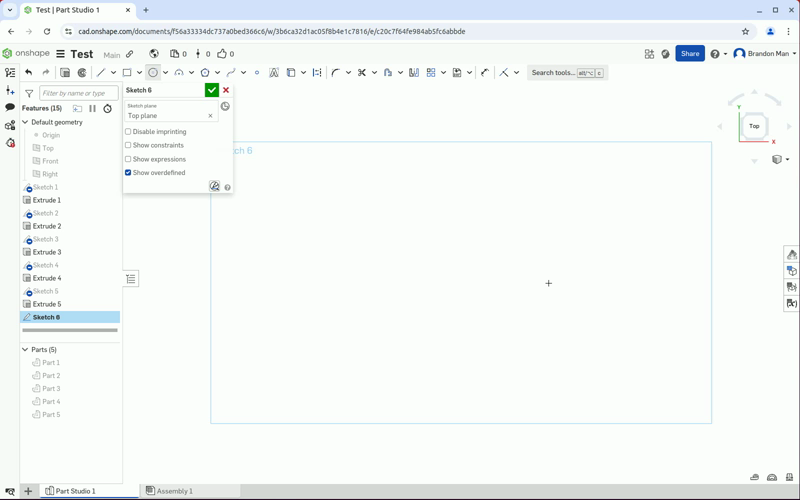
click(548, 282)
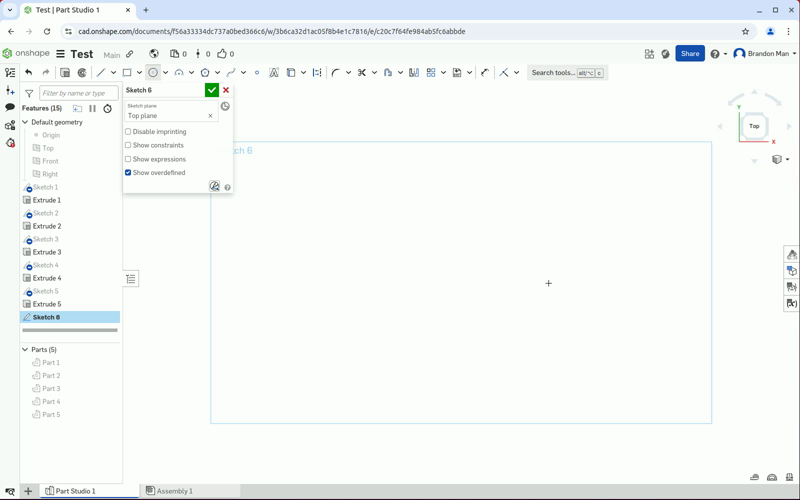
key_up(shift)
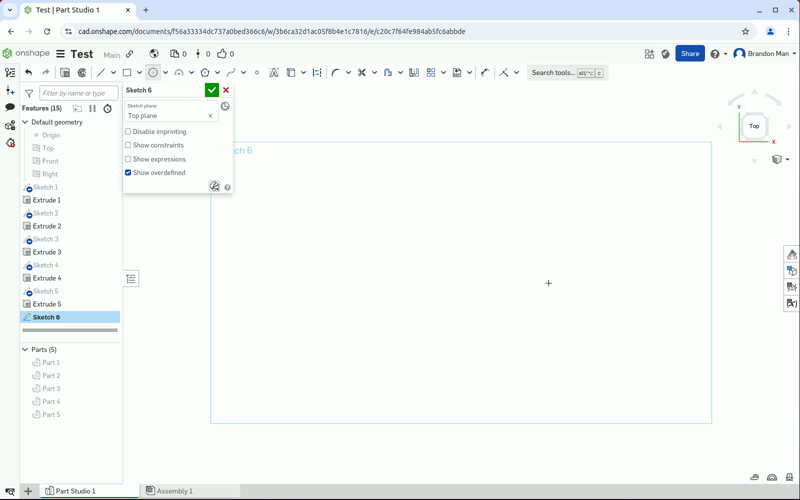
mouse_move(565, 282)
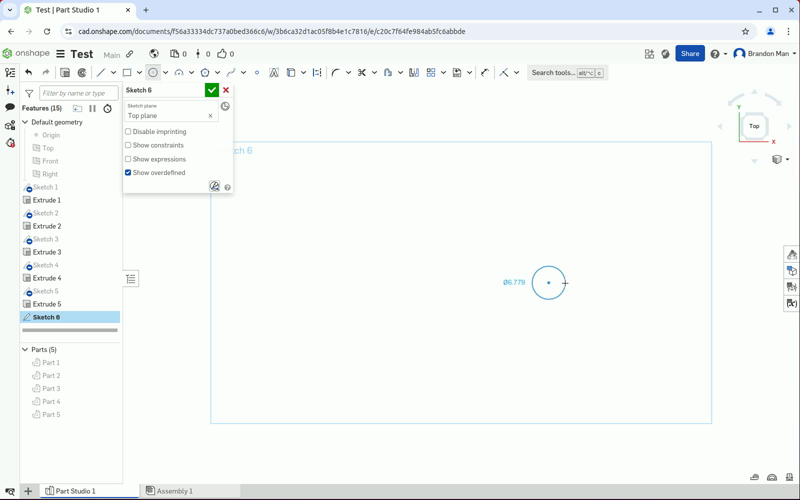
click(565, 282)
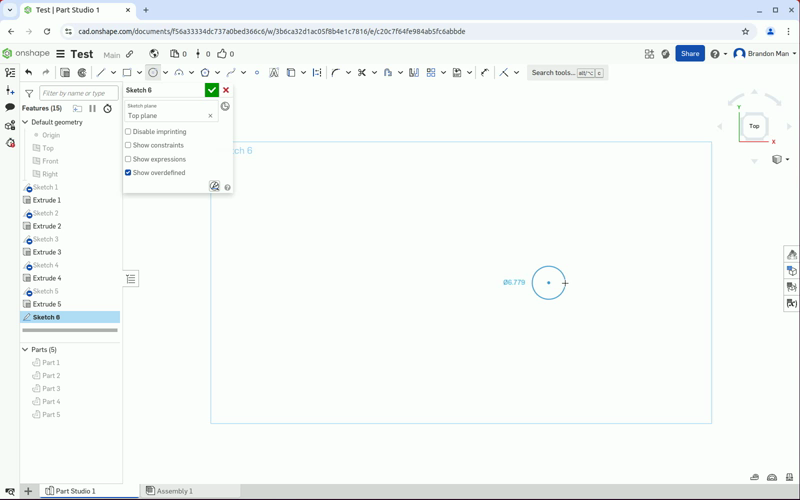
key(esc)
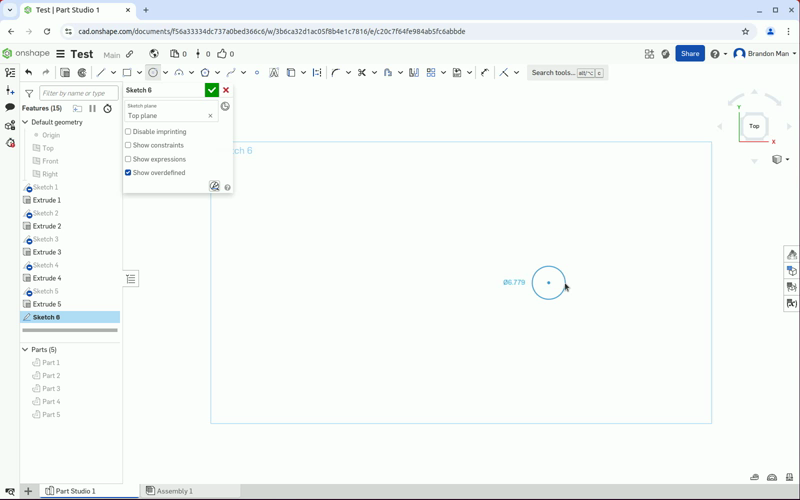
mouse_move(544, 281)
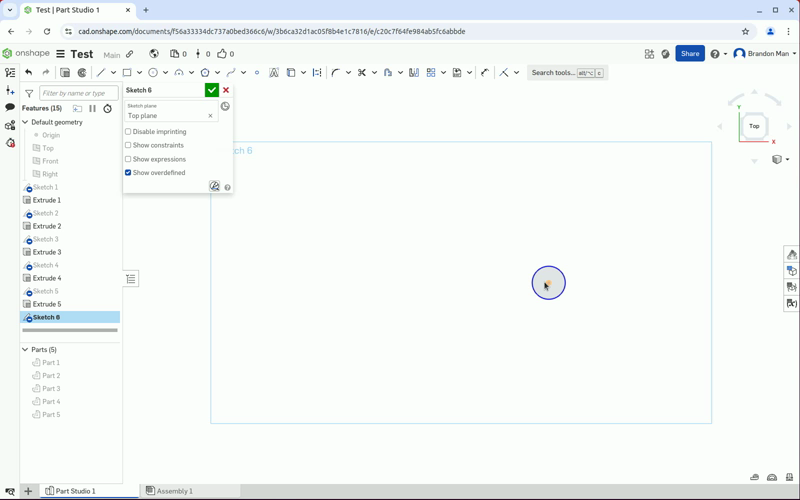
scroll(6)
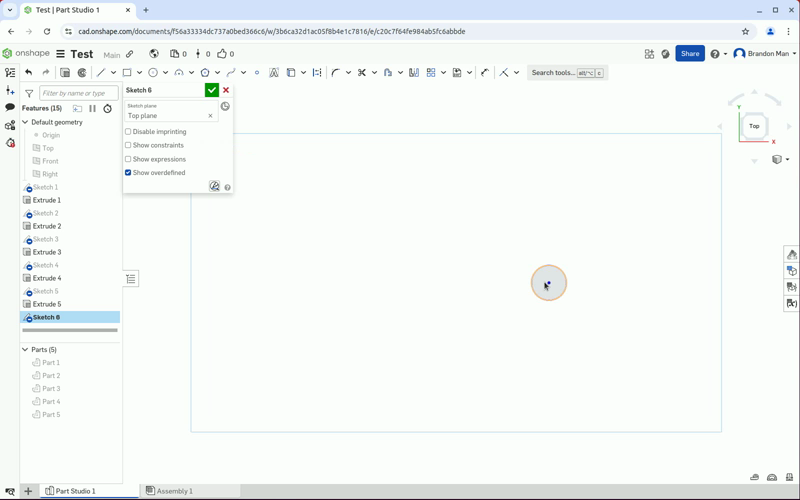
scroll(6)
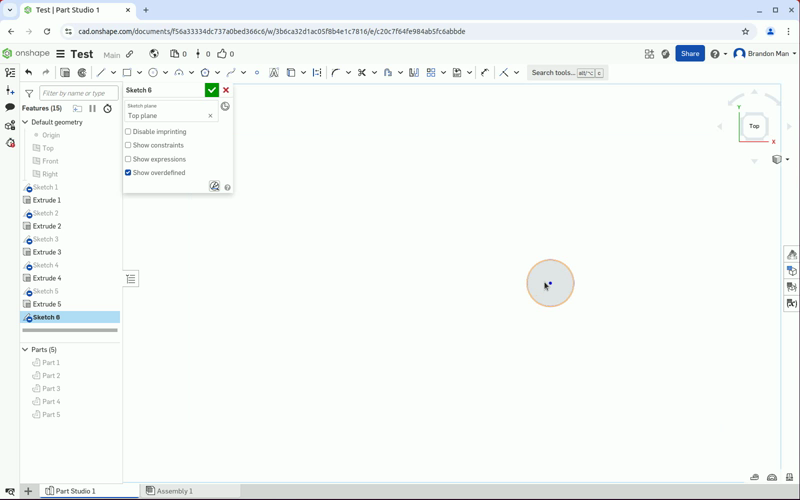
scroll(6)
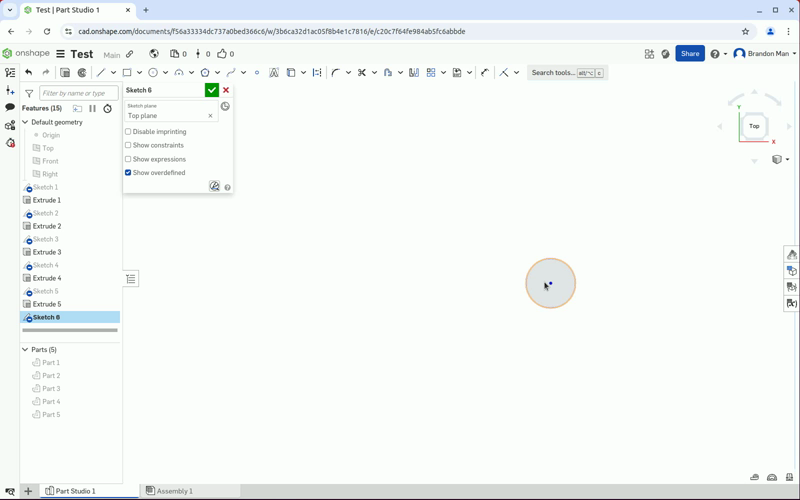
scroll(6)
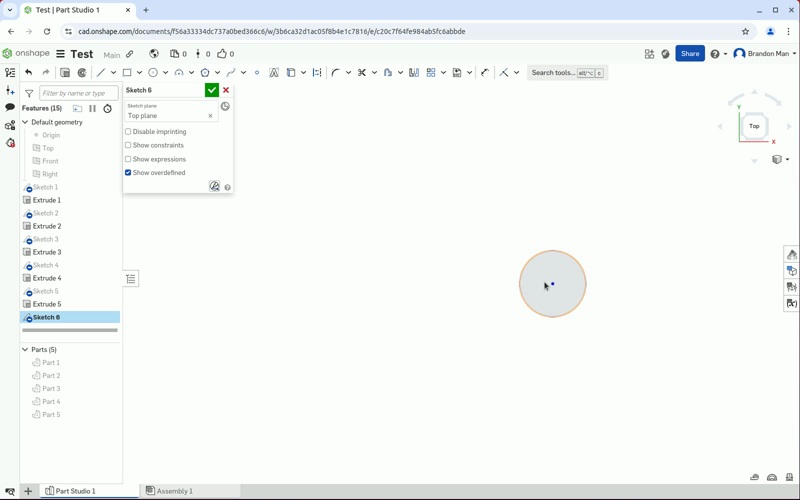
scroll(6)
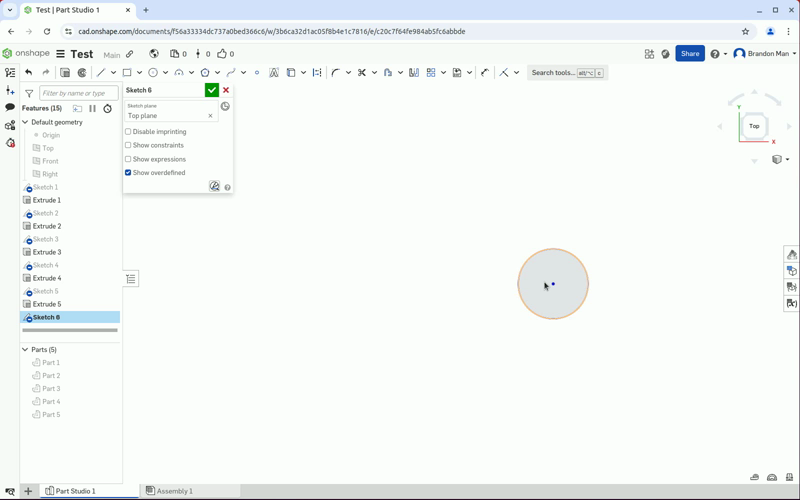
scroll(6)
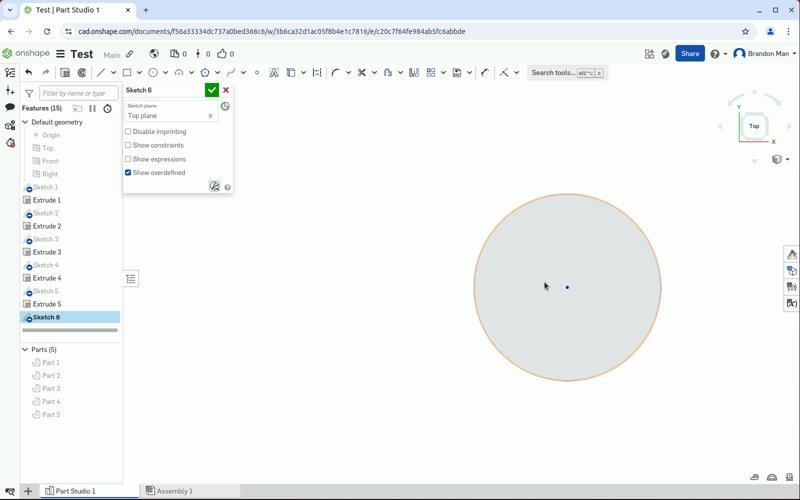
scroll(6)
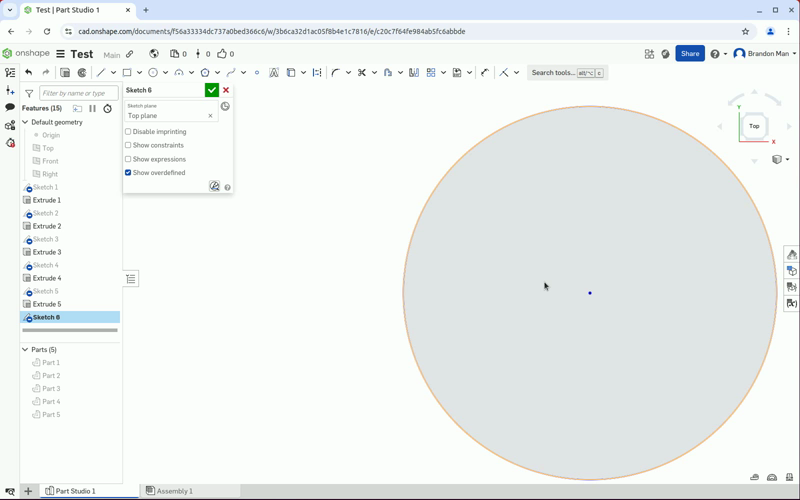
click(544, 281)
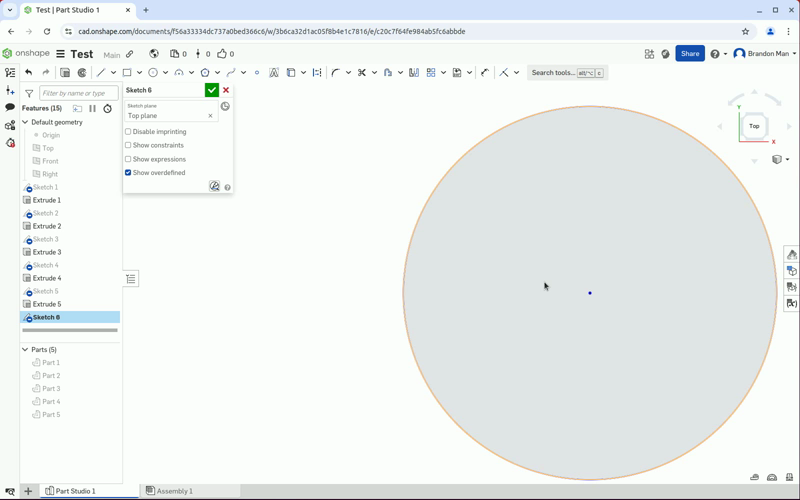
scroll(-6)
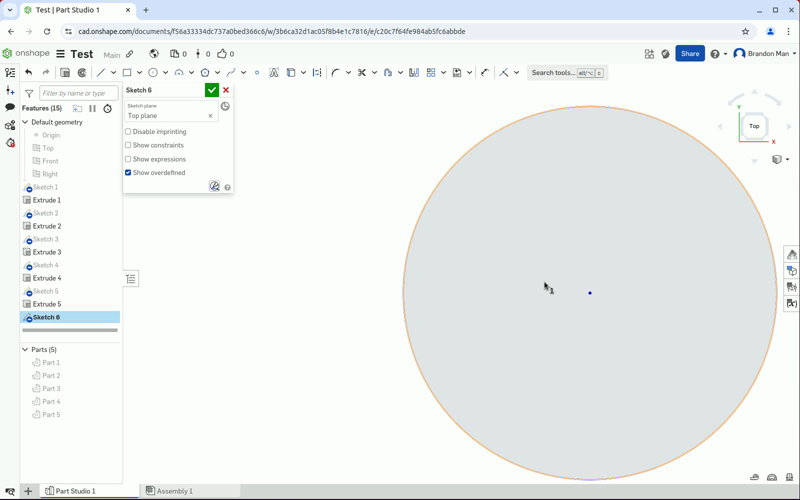
scroll(-6)
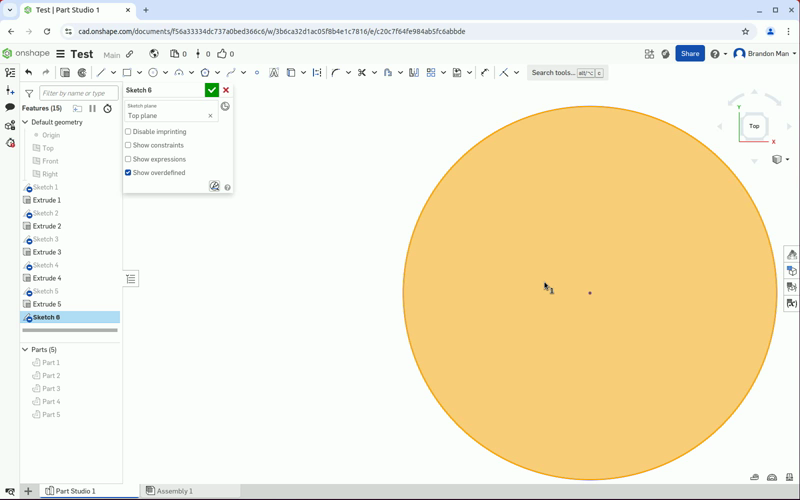
scroll(-6)
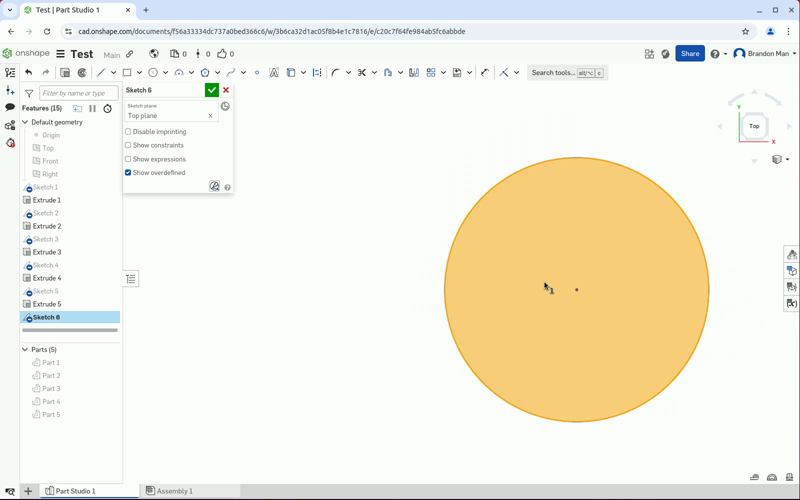
scroll(-6)
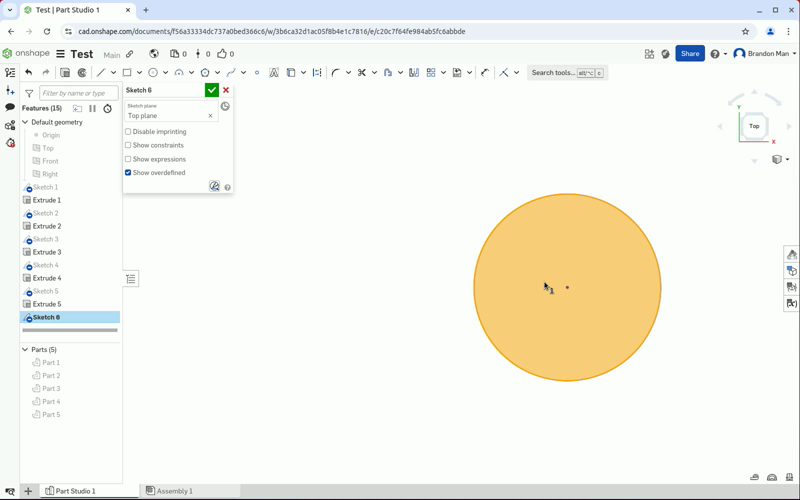
scroll(-6)
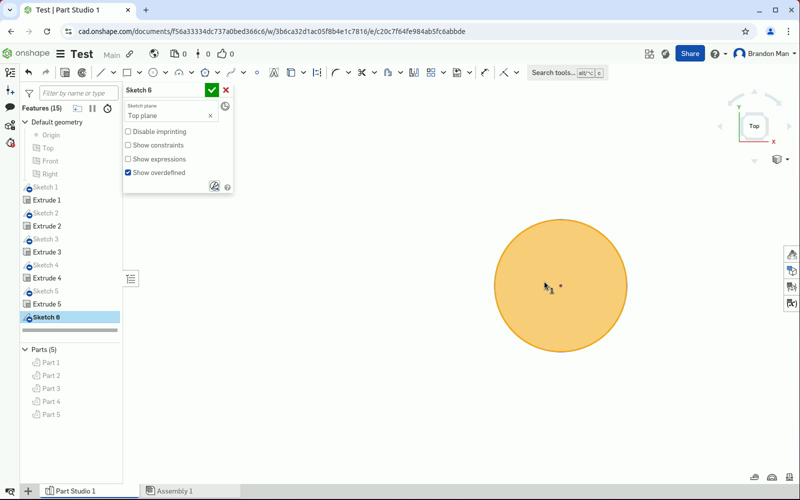
scroll(-6)
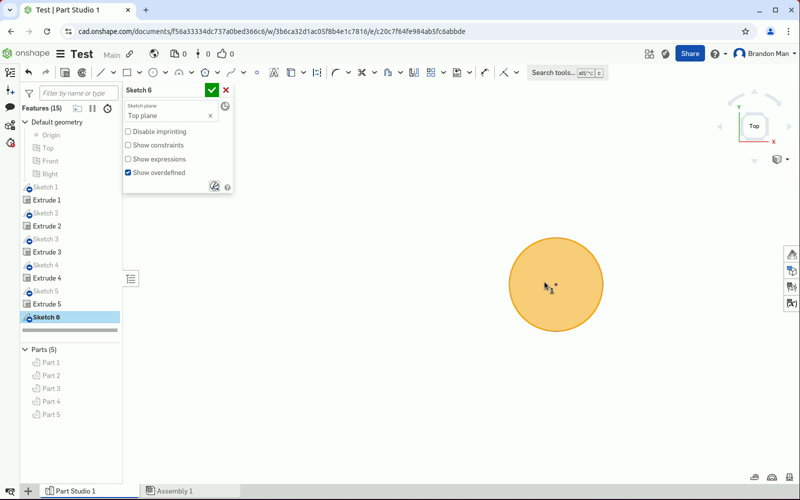
scroll(-6)
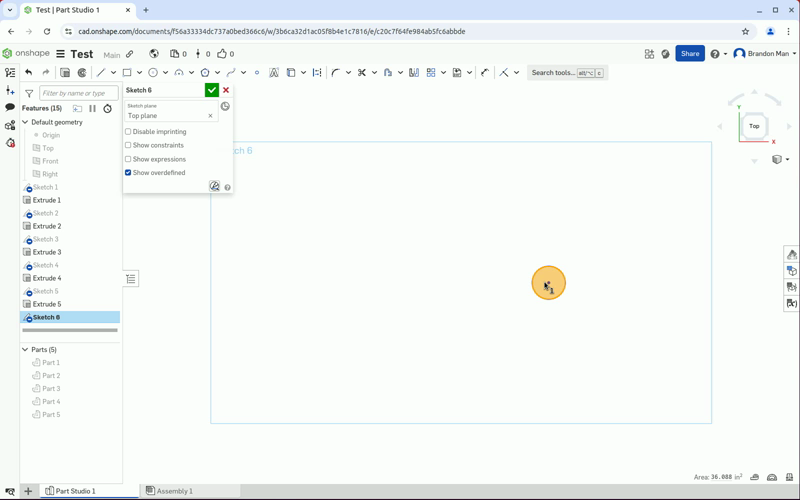
mouse_move(73, 352)
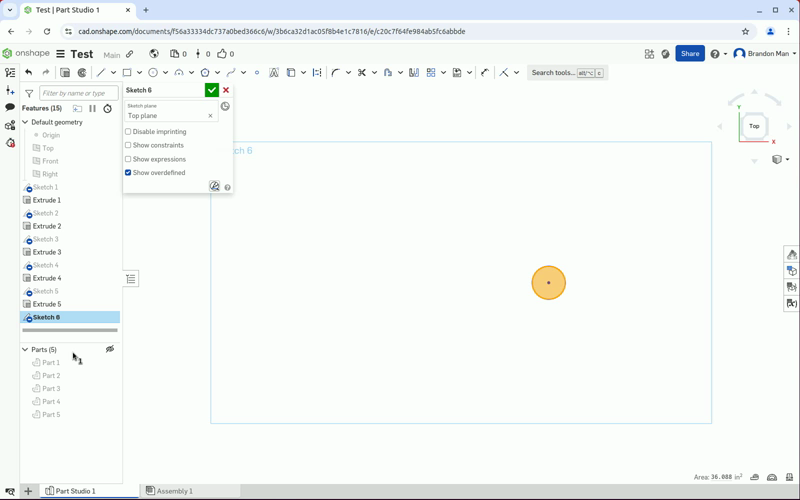
key(shift+y)
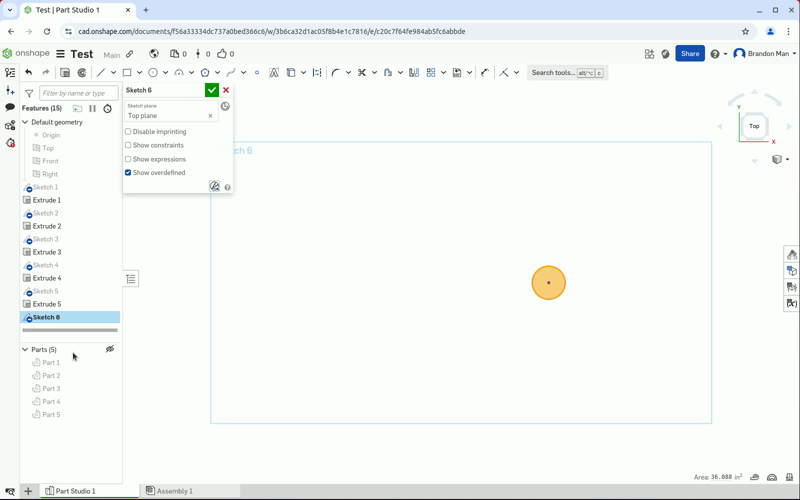
key(shift+e)
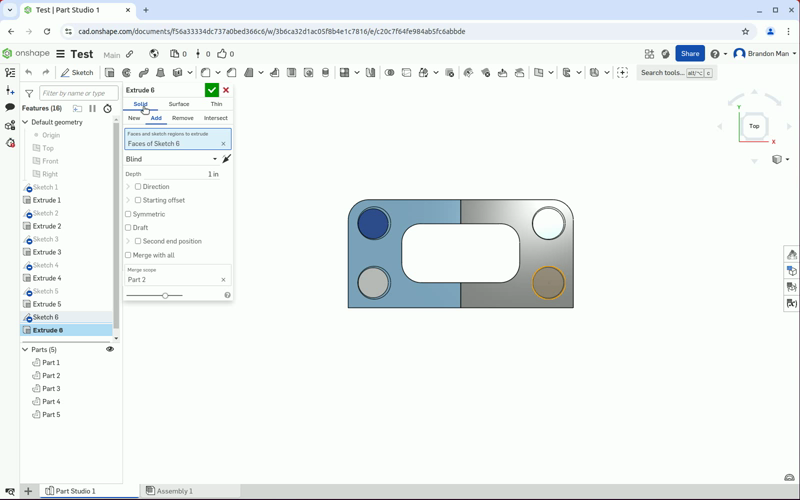
mouse_move(143, 106)
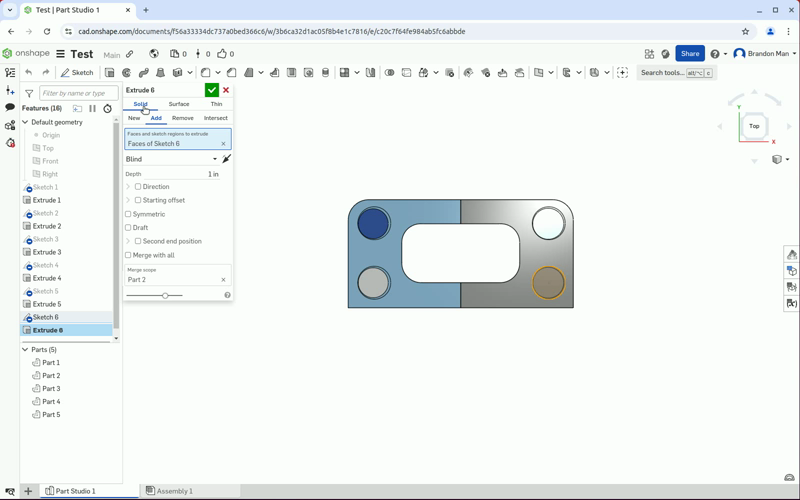
click(143, 106)
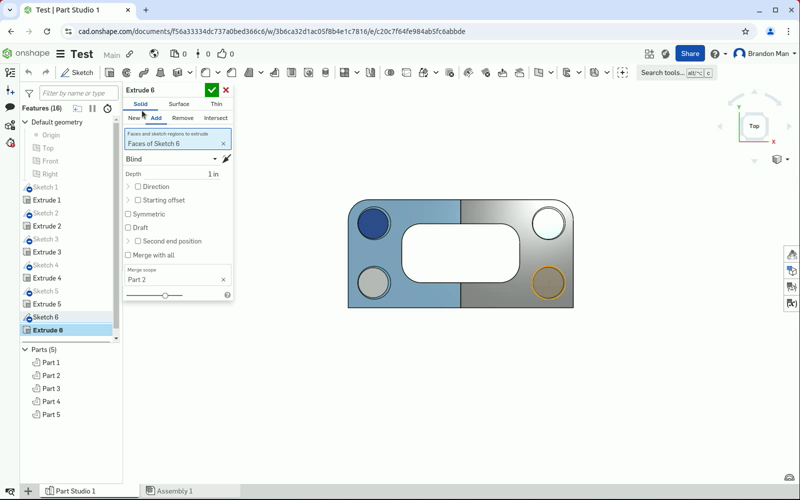
mouse_move(137, 120)
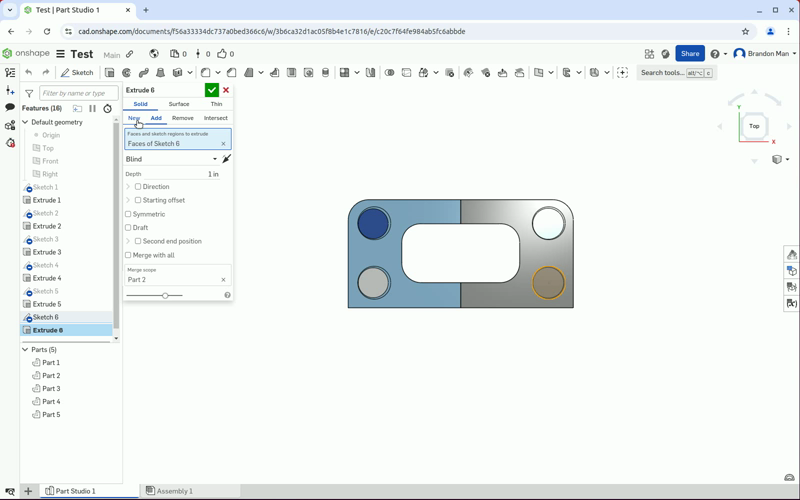
click(137, 120)
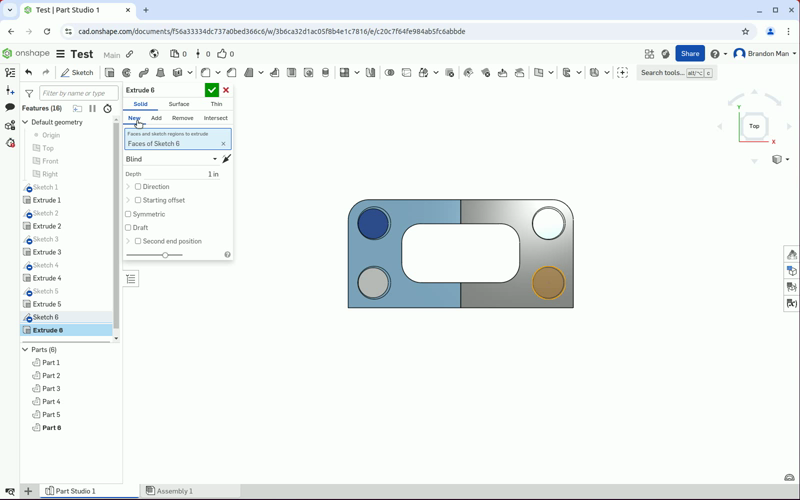
key(tab, 4)
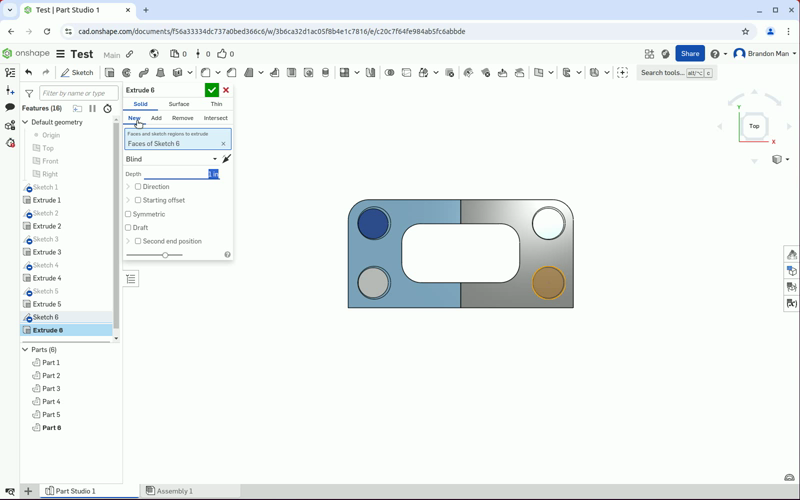
text(12.276)
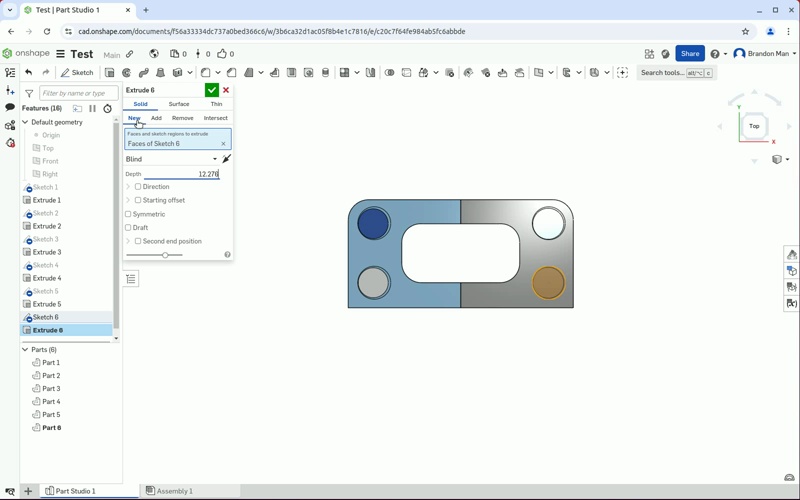
key(enter)
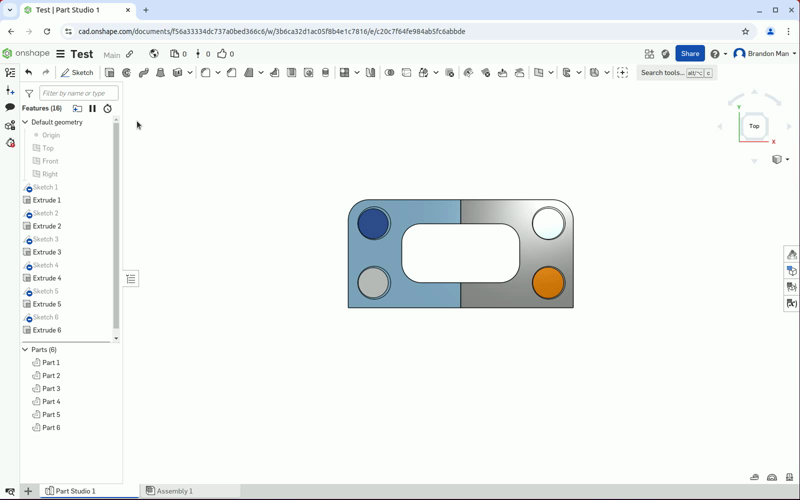
key(shift+h)
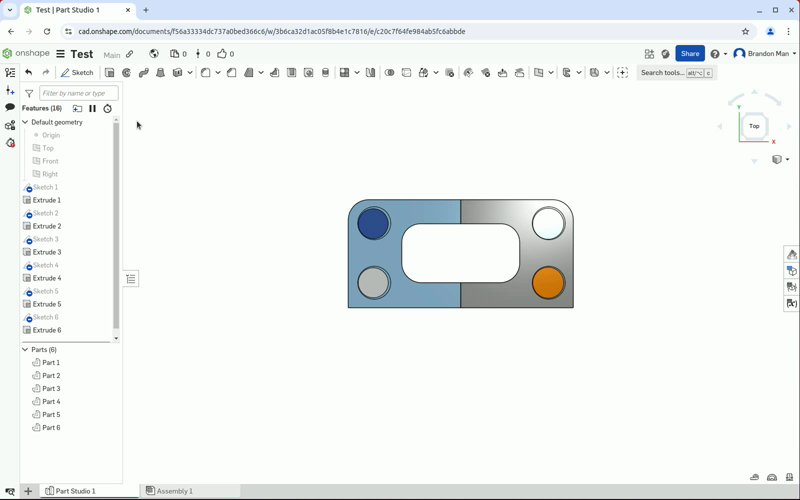
key(shift+h)
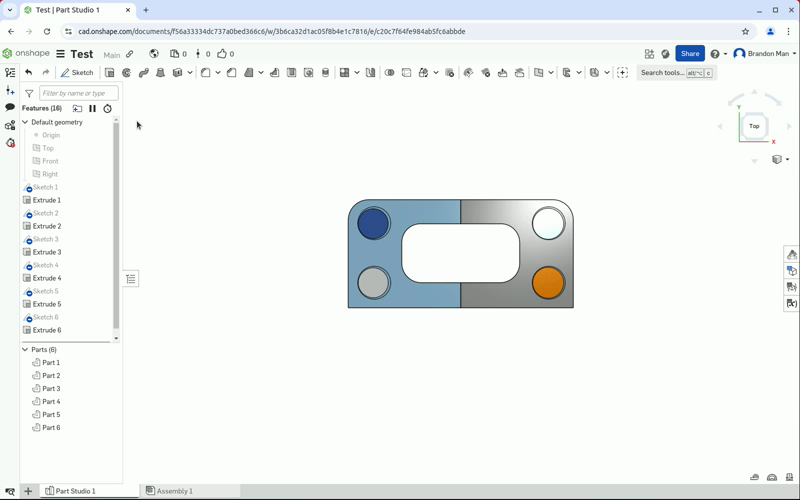
mouse_move(69, 189)
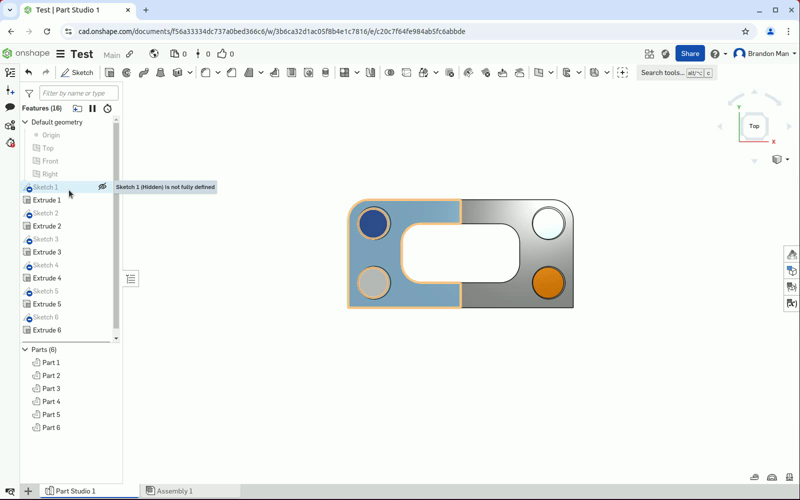
click(69, 189)
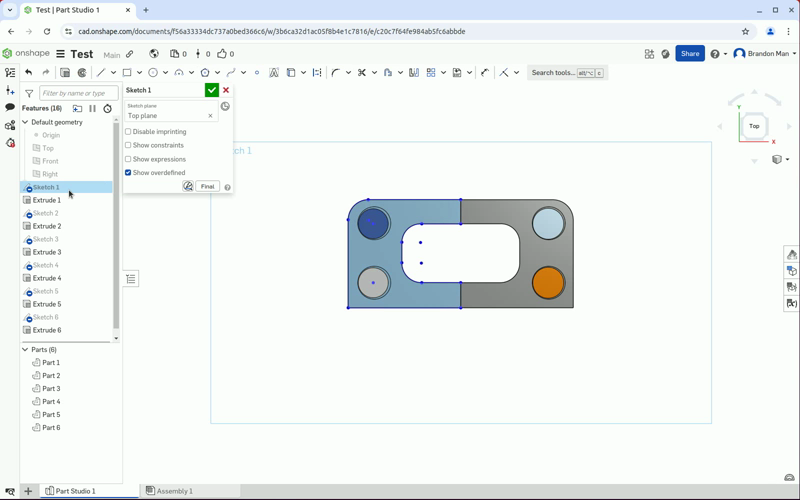
mouse_move(229, 92)
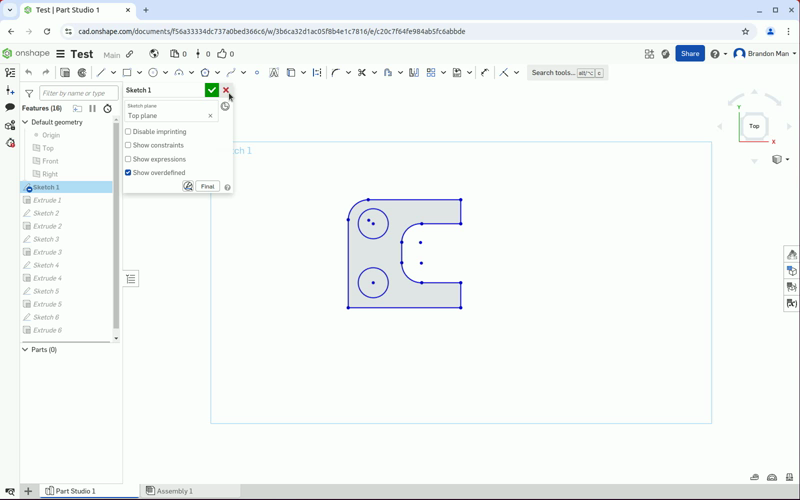
click(229, 92)
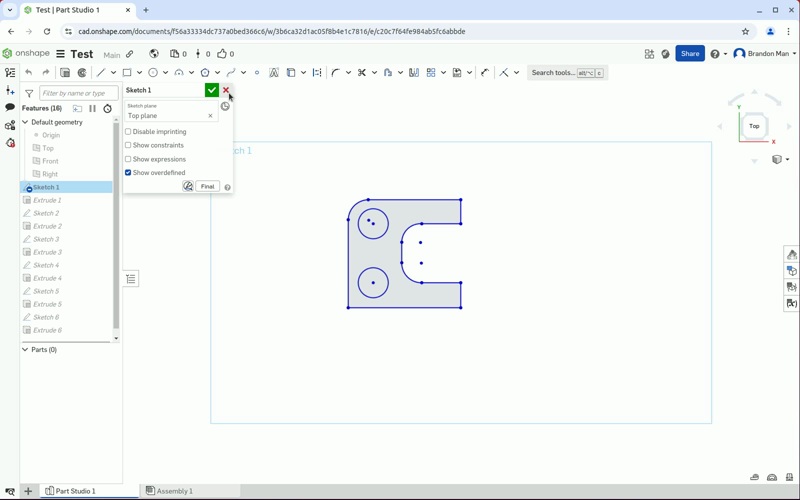
key(shift+s)
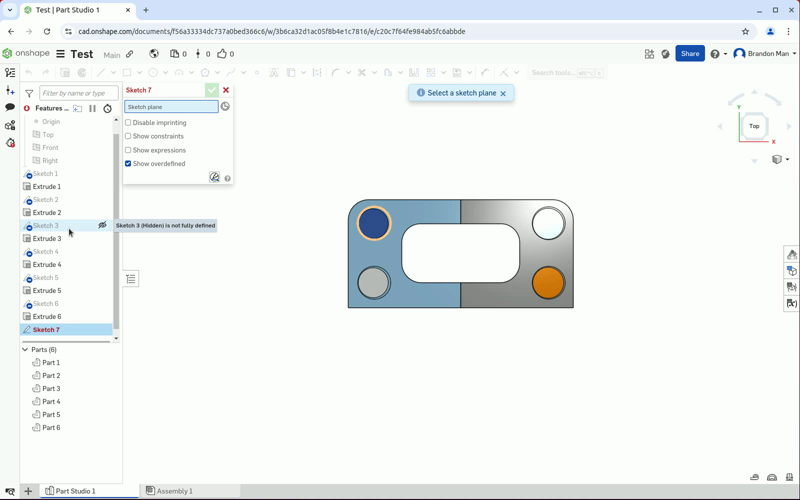
scroll(3)
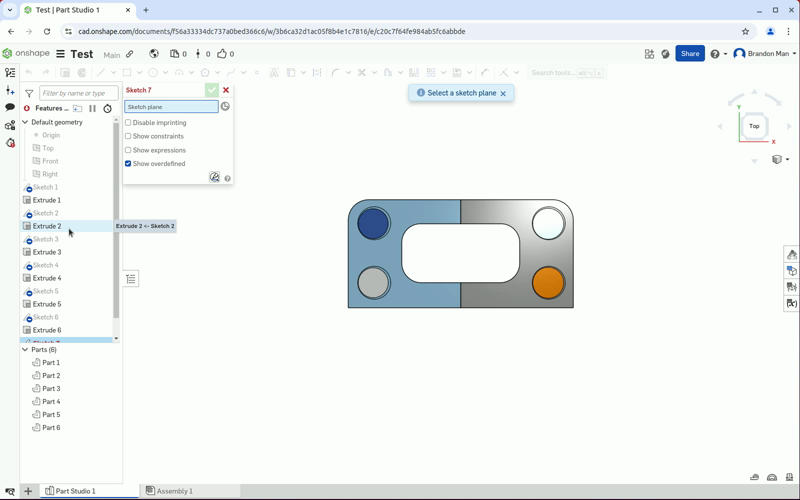
mouse_move(69, 150)
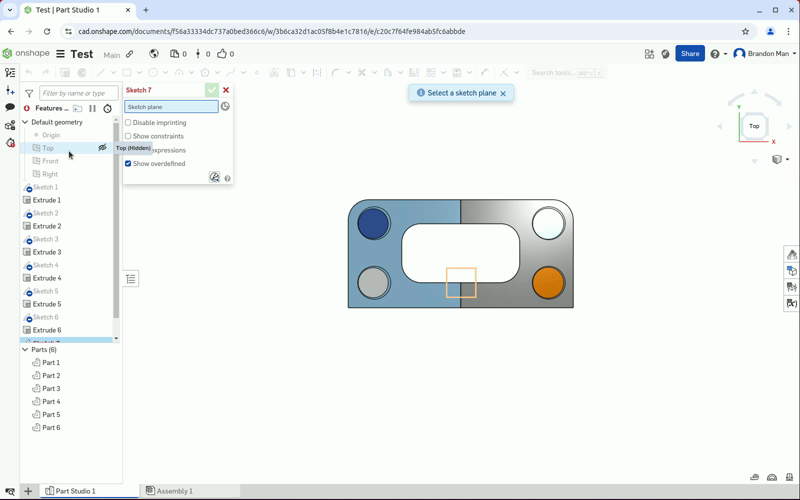
click(69, 150)
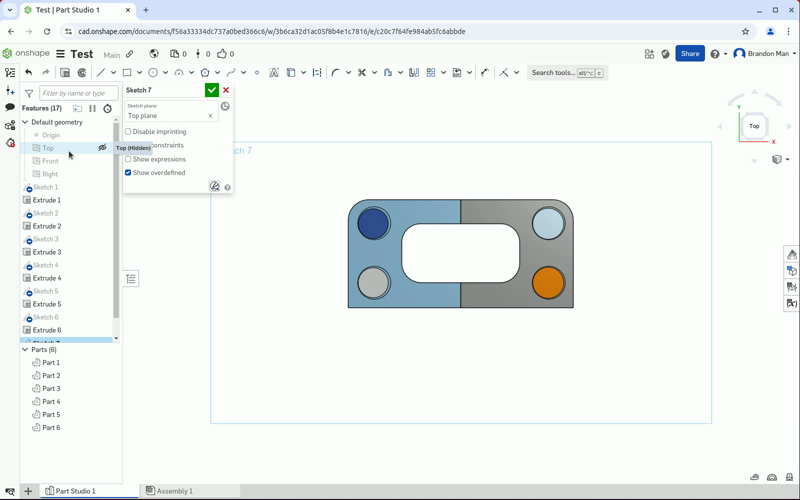
mouse_move(73, 352)
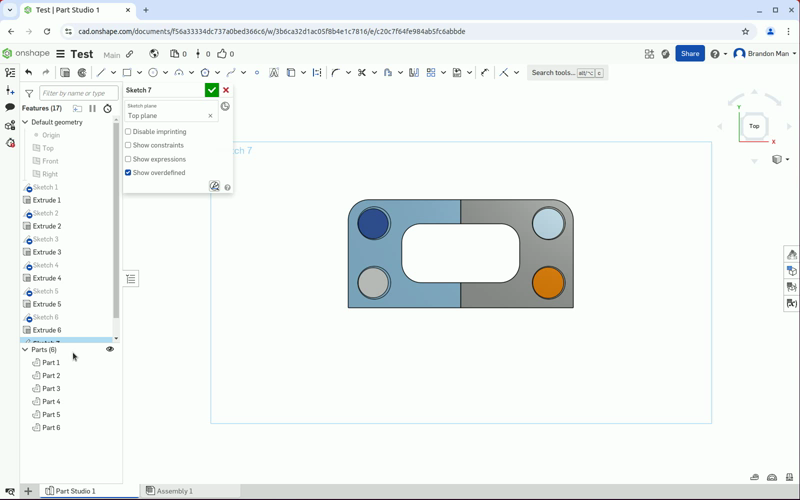
key(y)
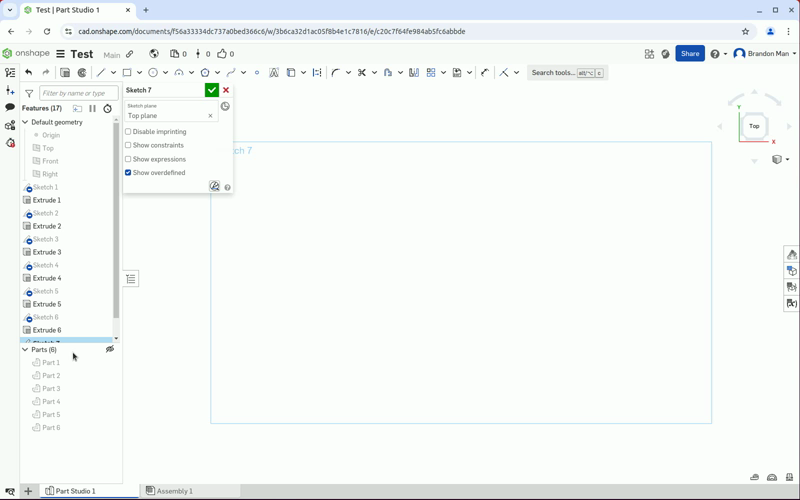
key(c)
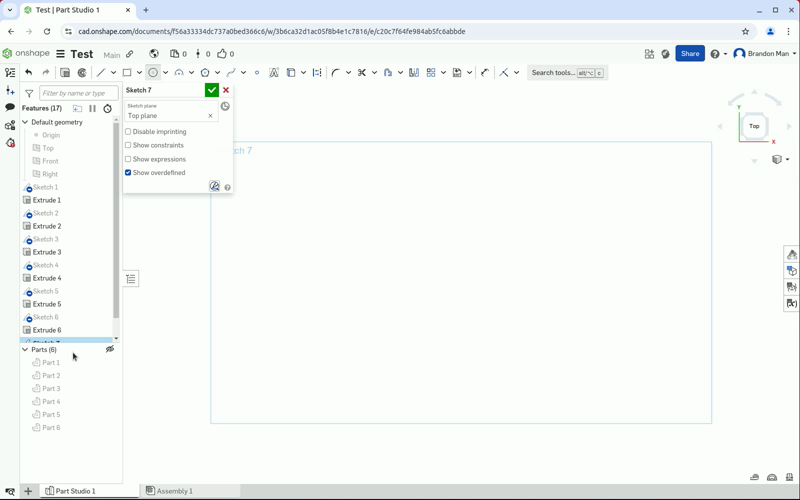
key_down(shift)
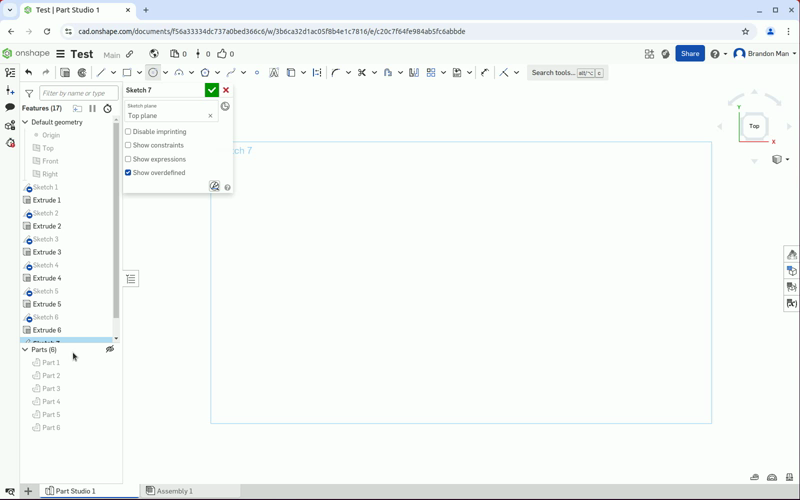
mouse_move(548, 223)
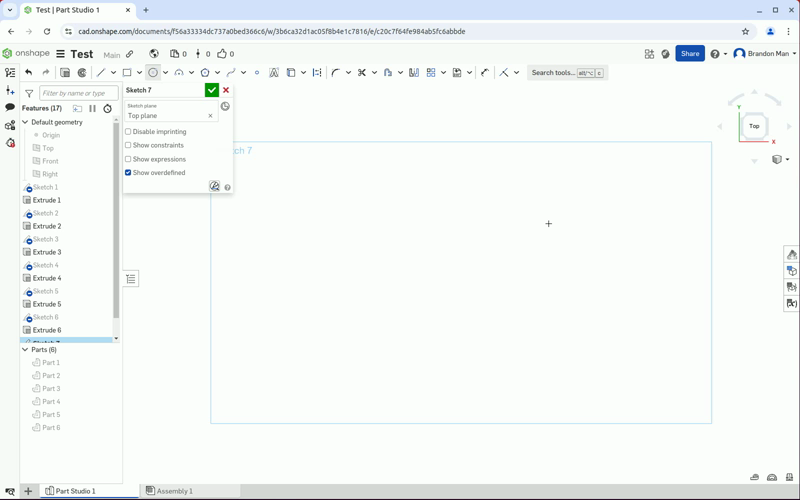
click(548, 223)
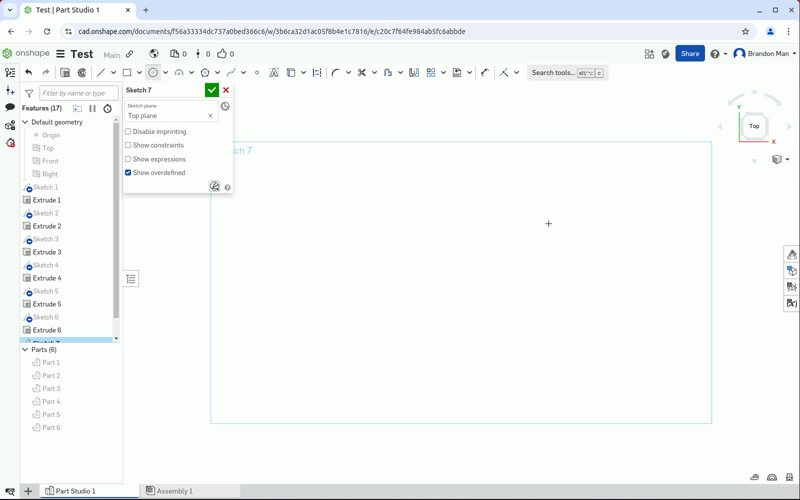
key_up(shift)
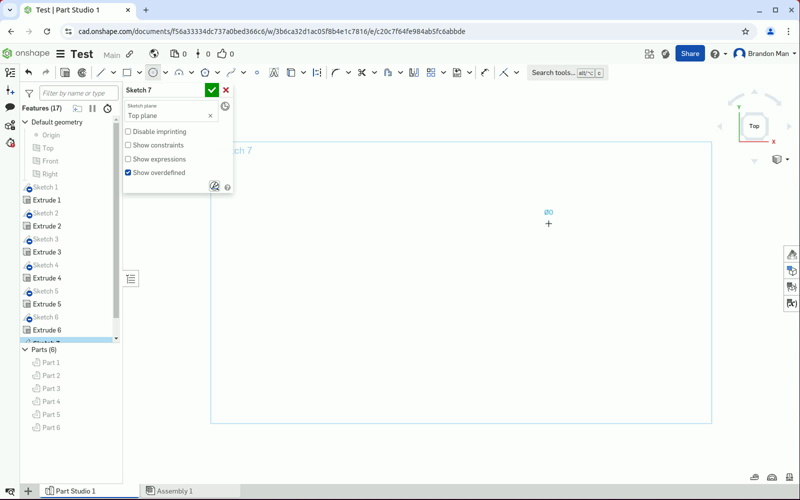
mouse_move(565, 223)
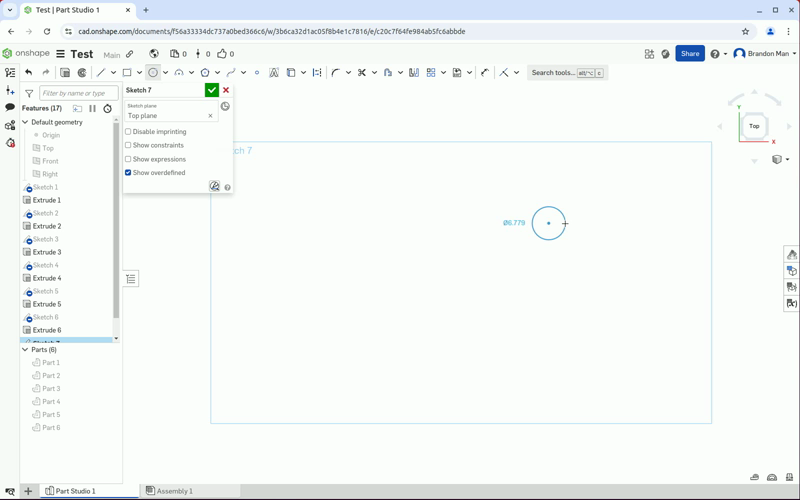
click(565, 223)
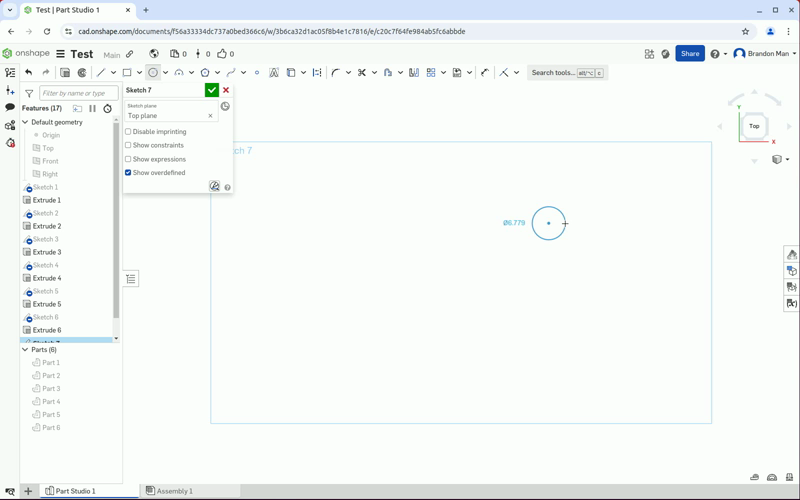
key(esc)
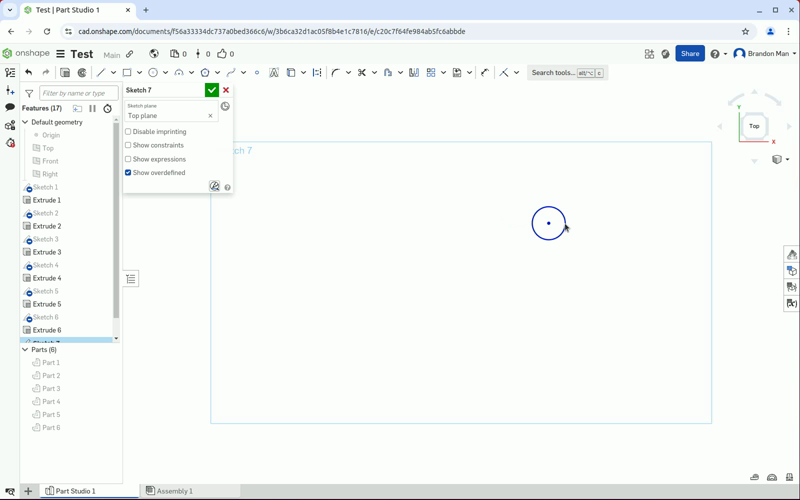
mouse_move(551, 225)
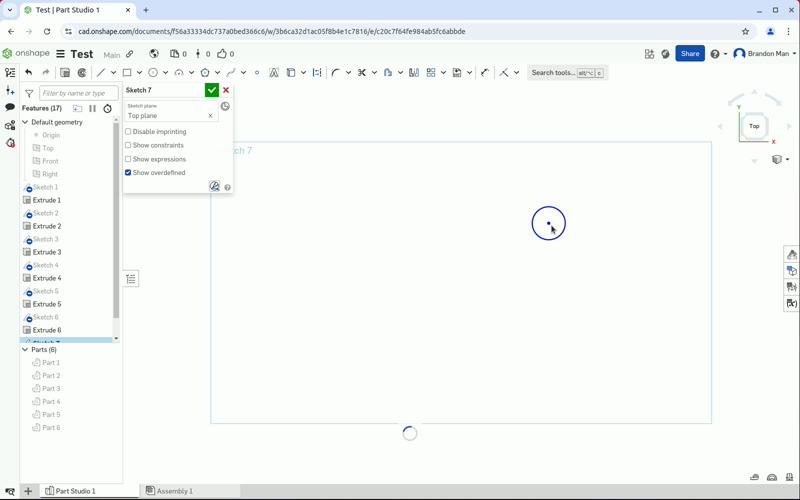
scroll(6)
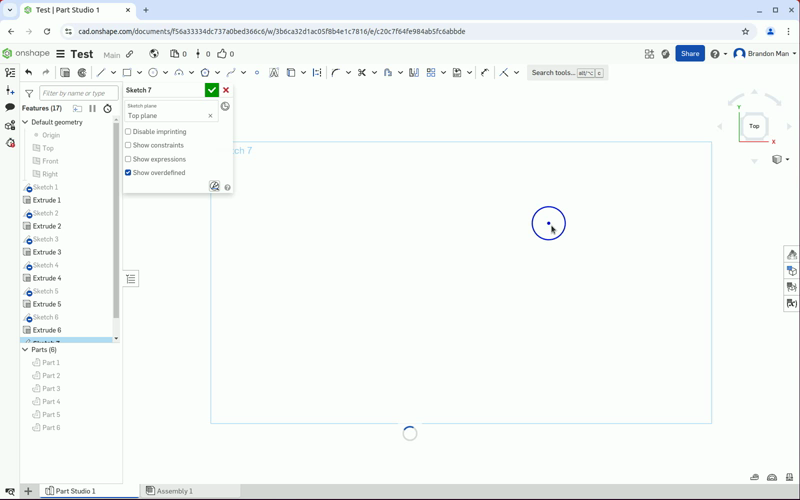
scroll(6)
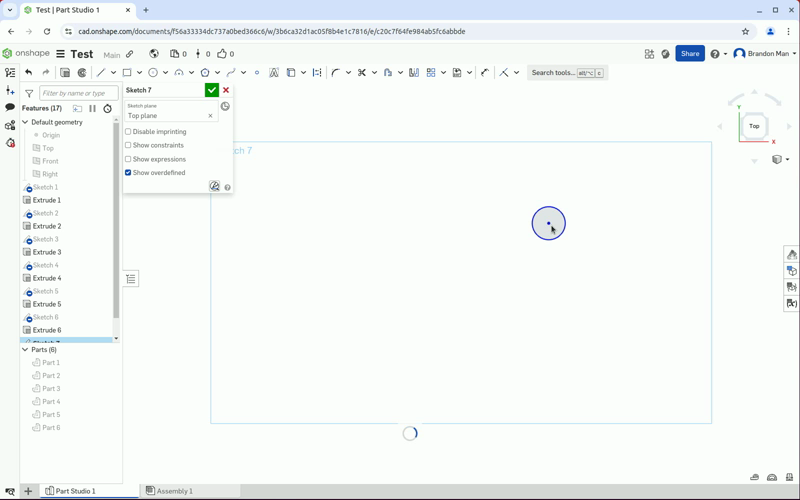
scroll(6)
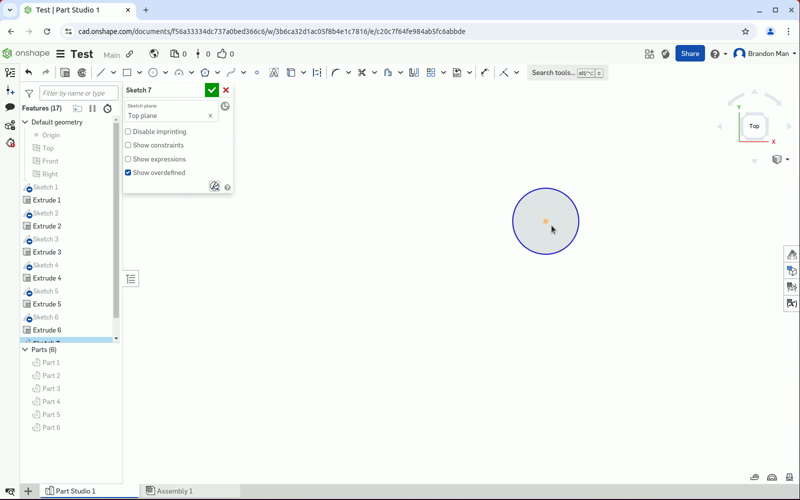
scroll(6)
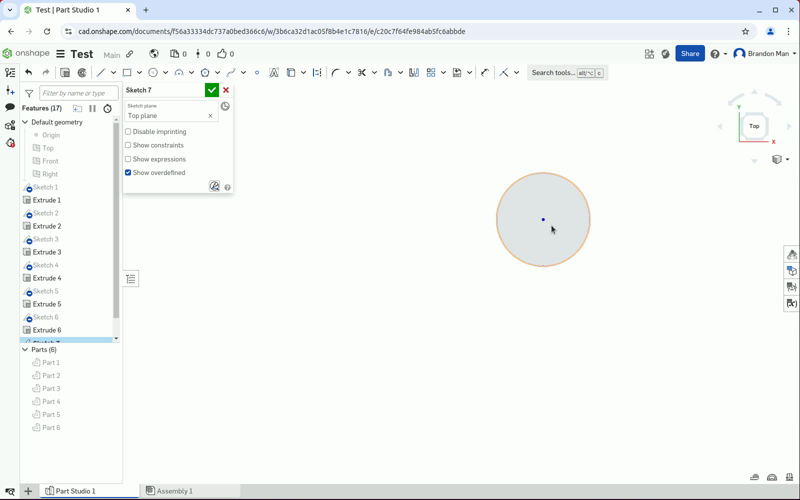
scroll(6)
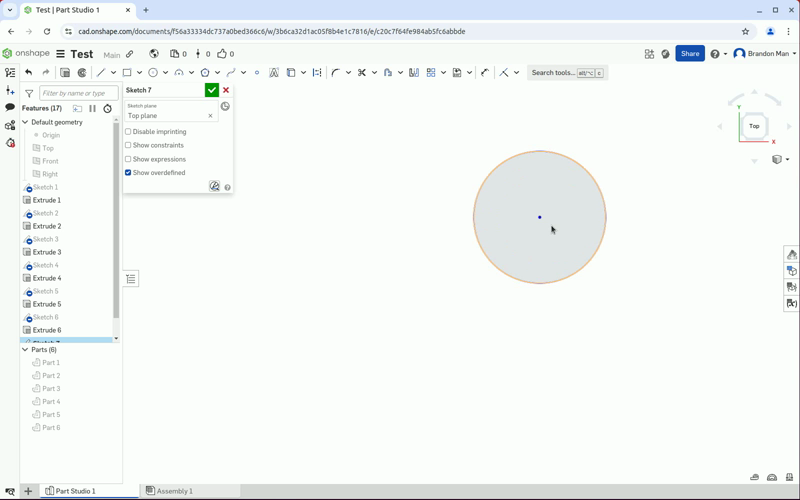
scroll(6)
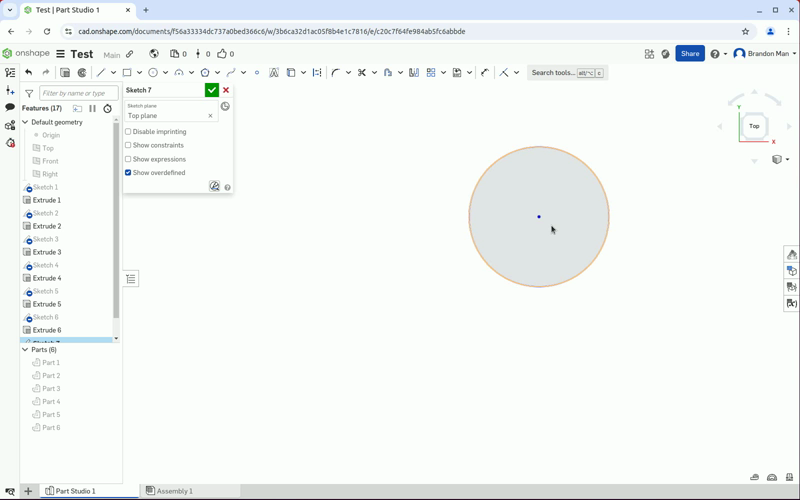
scroll(6)
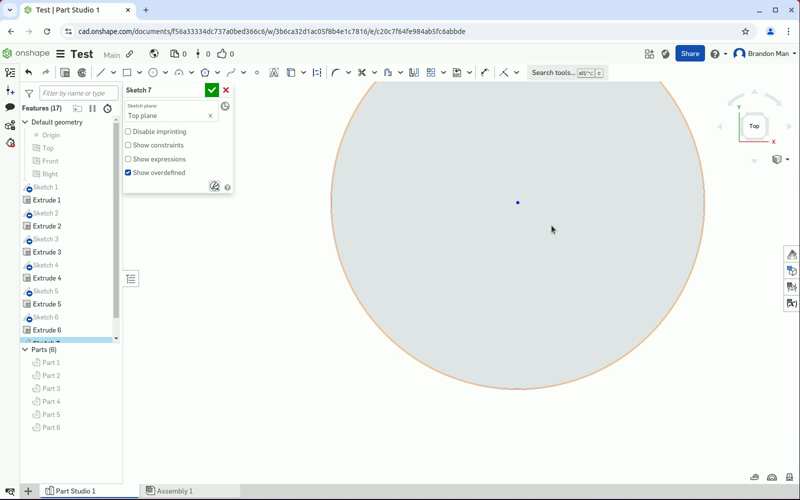
click(551, 225)
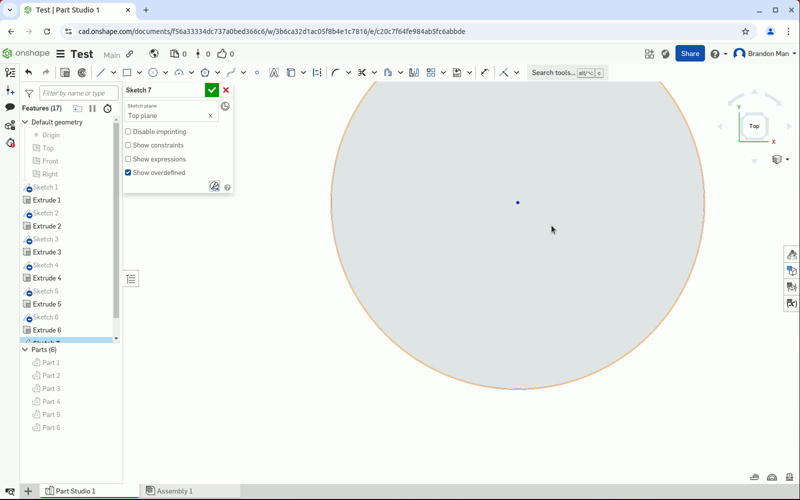
scroll(-6)
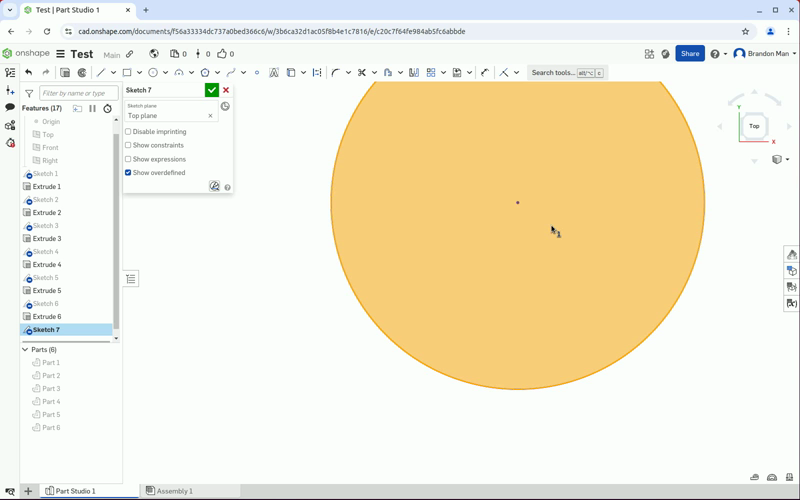
scroll(-6)
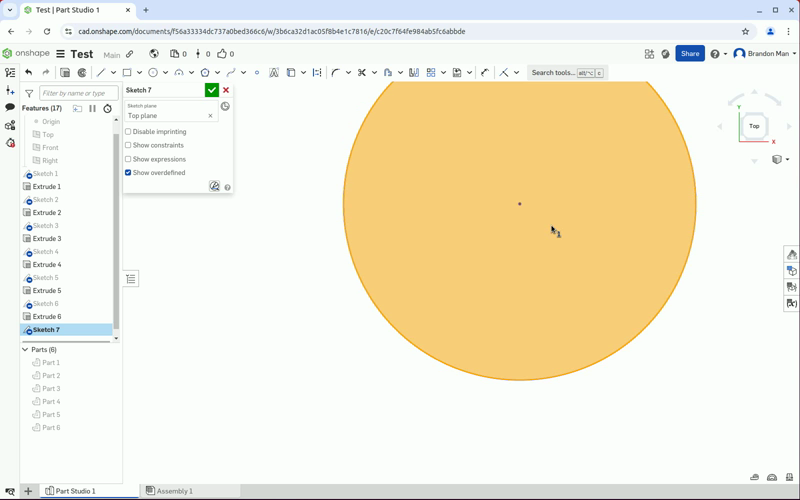
scroll(-6)
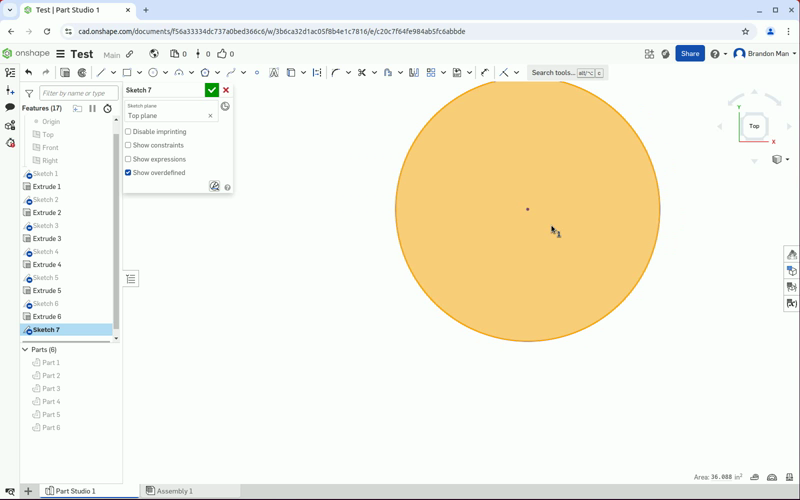
scroll(-6)
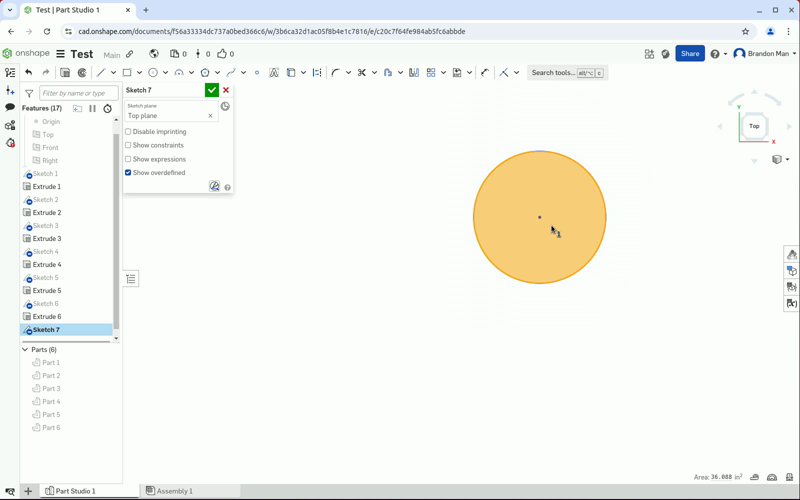
scroll(-6)
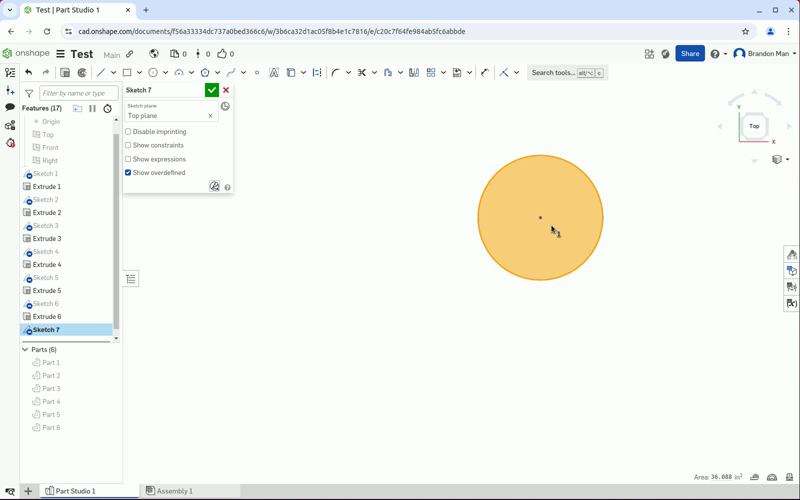
scroll(-6)
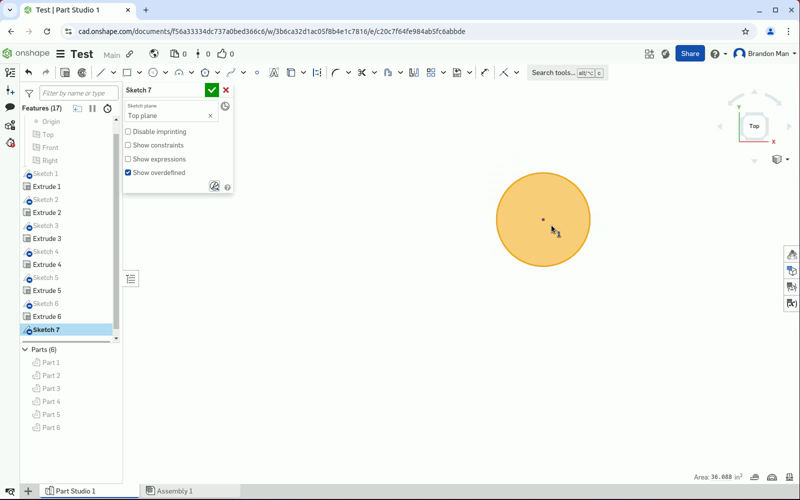
scroll(-6)
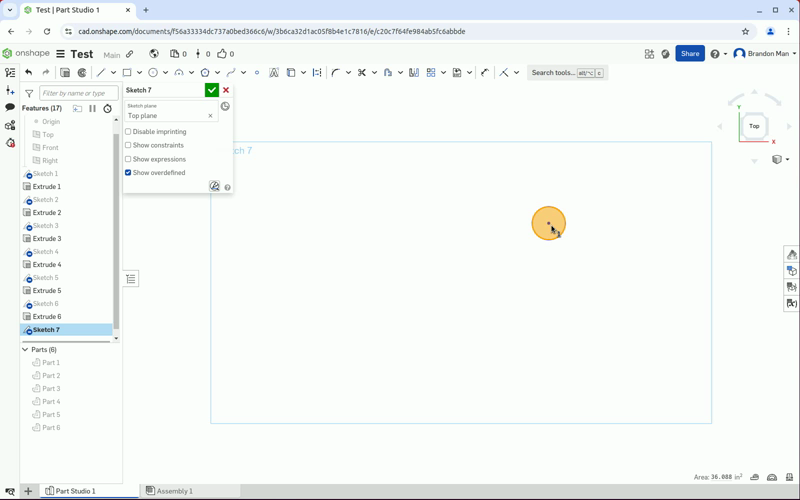
mouse_move(73, 352)
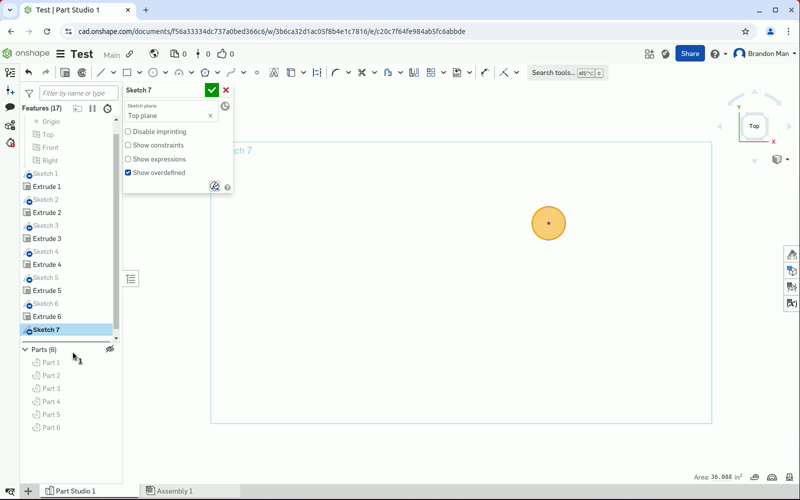
key(shift+y)
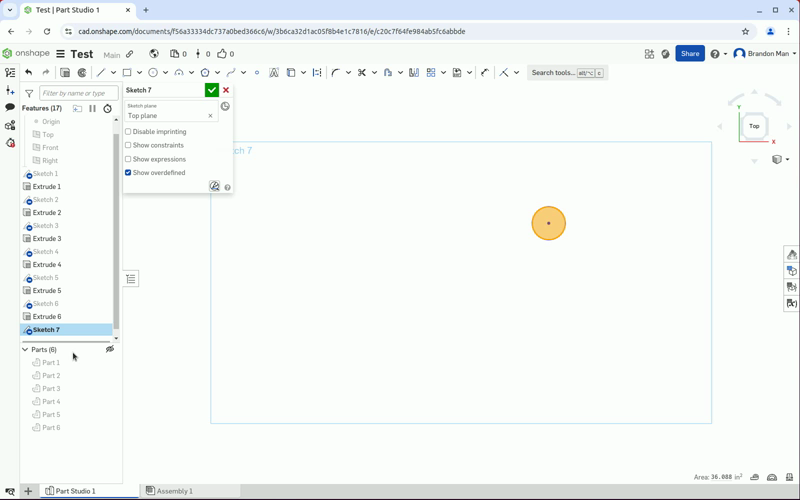
key(shift+e)
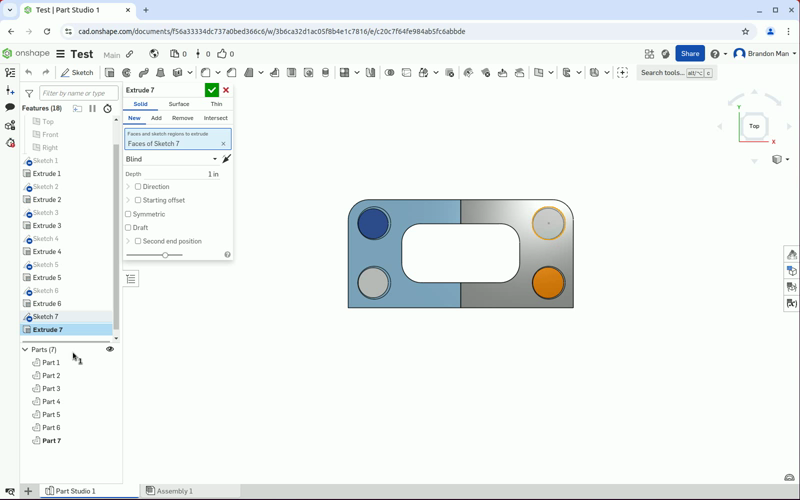
mouse_move(143, 106)
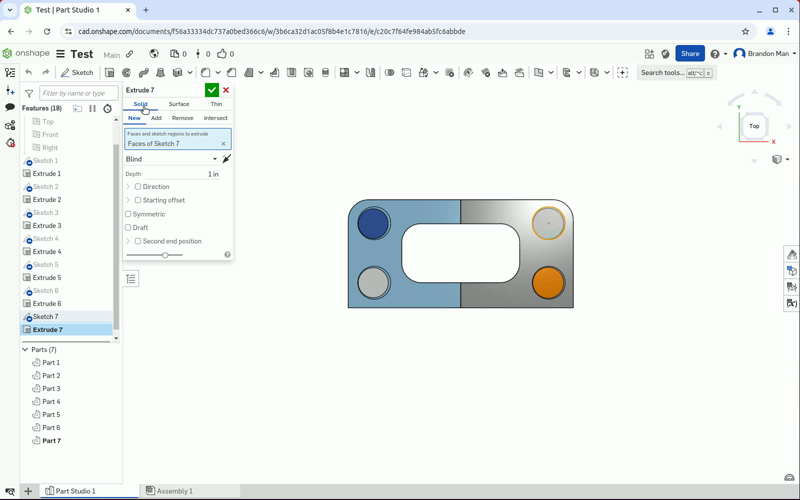
click(143, 106)
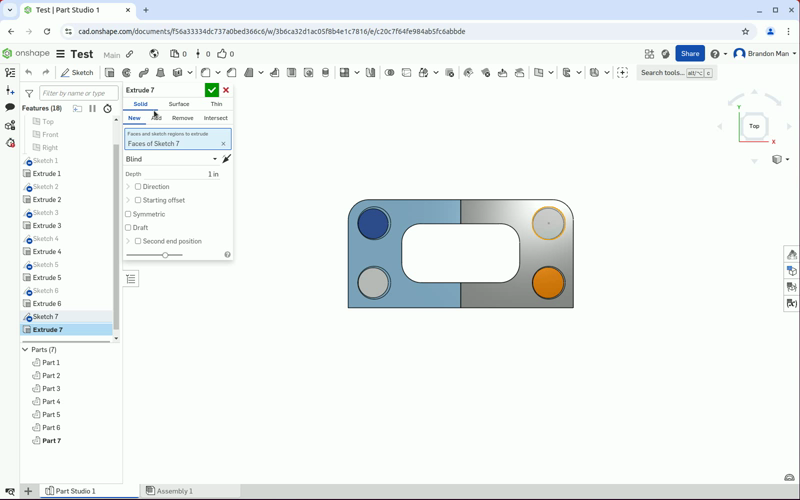
mouse_move(186, 120)
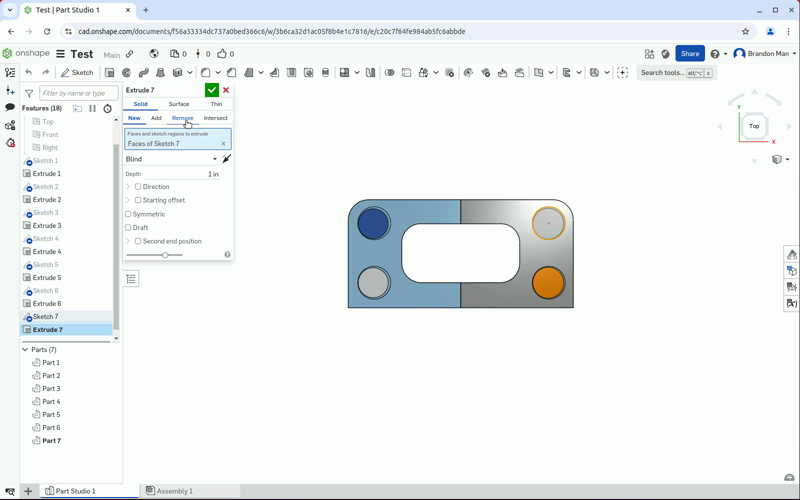
click(186, 120)
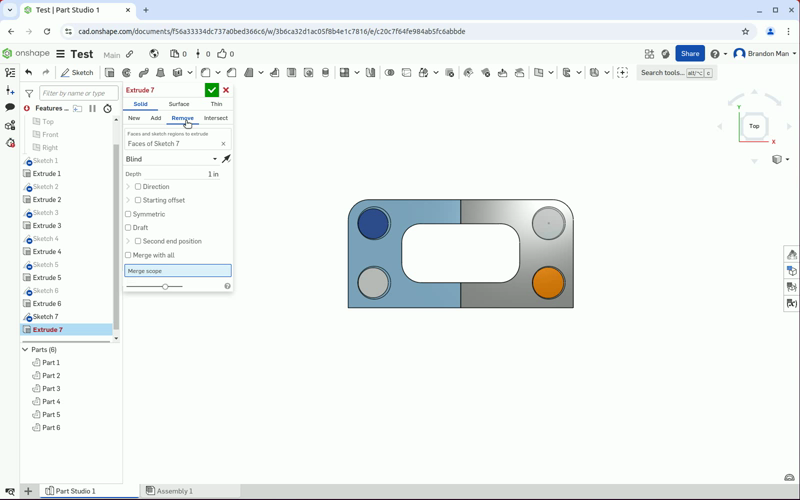
key(tab, 4)
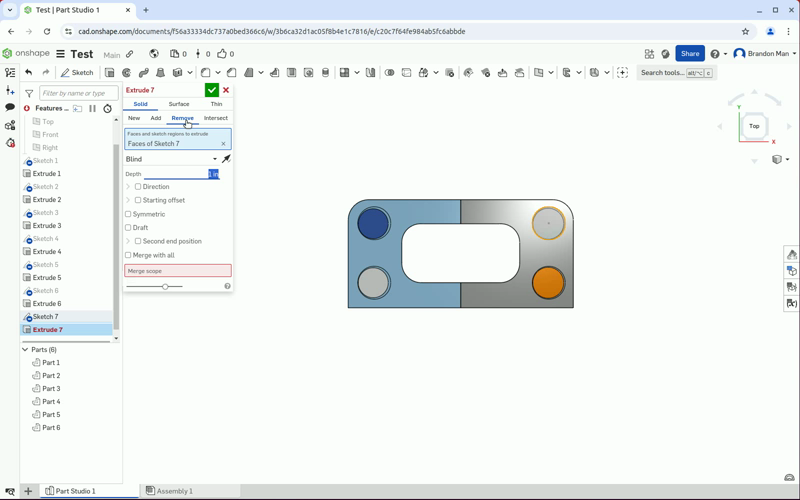
text(-9.869)
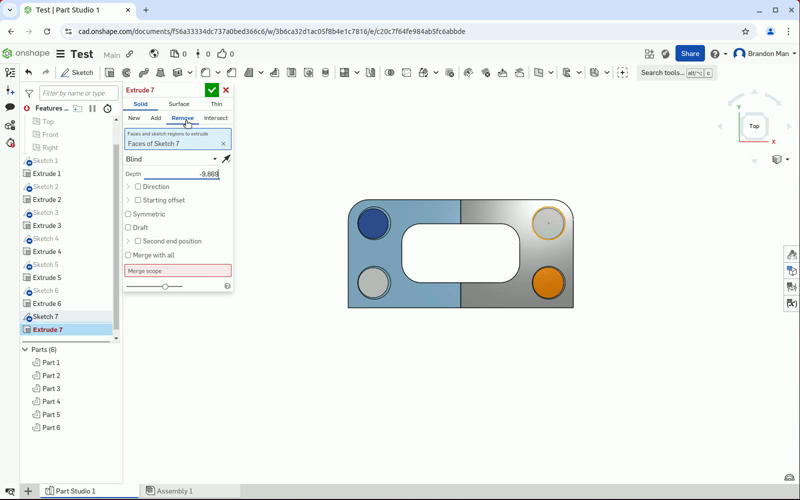
key(tab, 6)
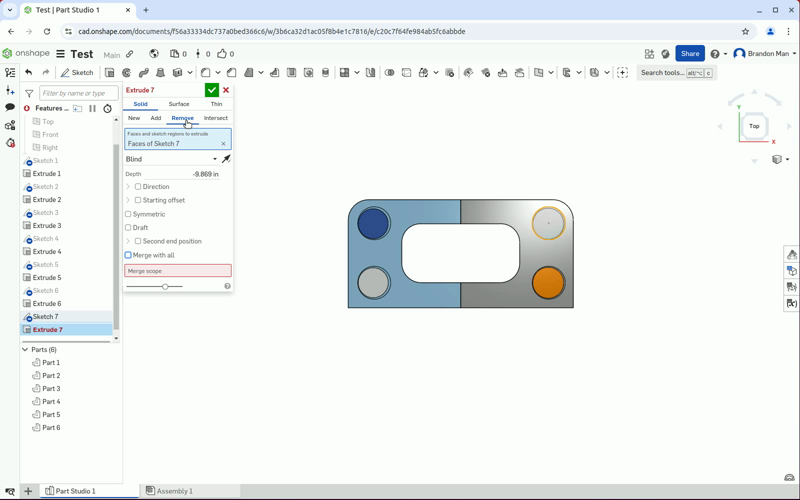
key(space)
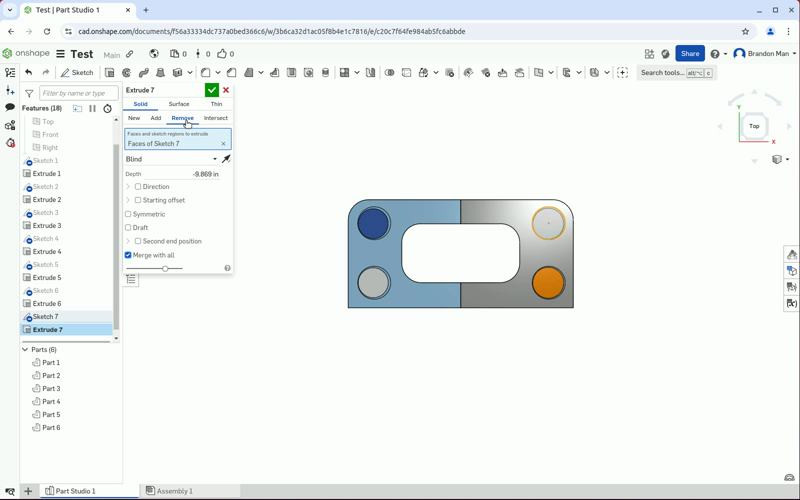
key(enter)
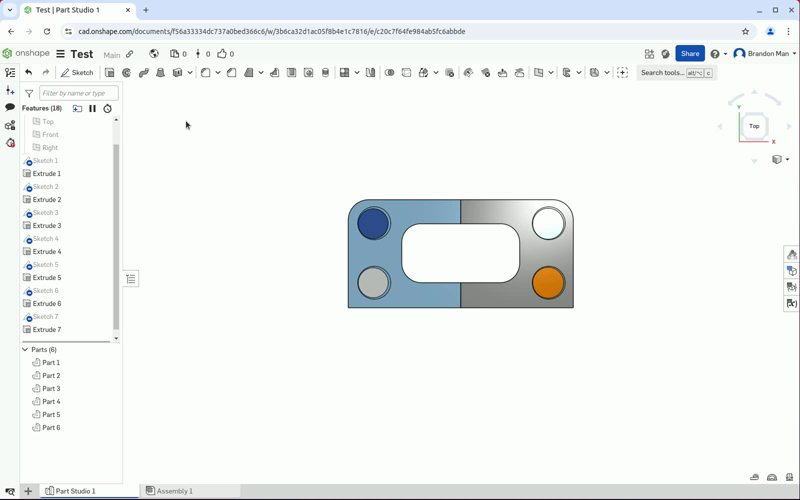
key(shift+h)
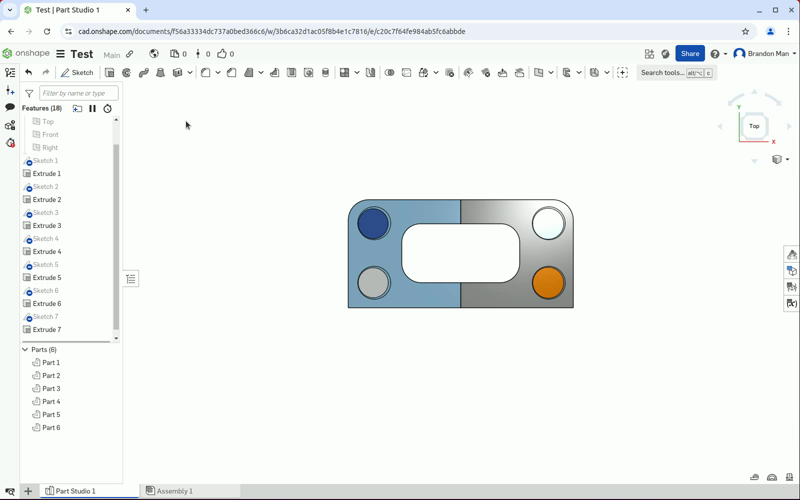
key(shift+h)
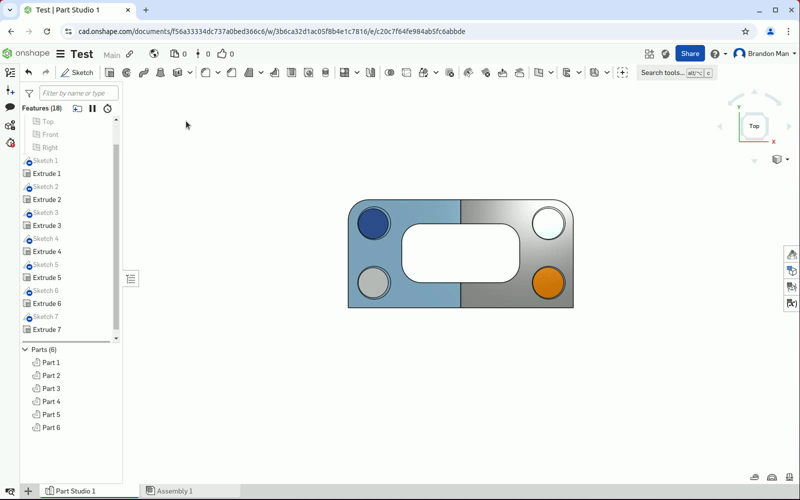
mouse_move(69, 163)
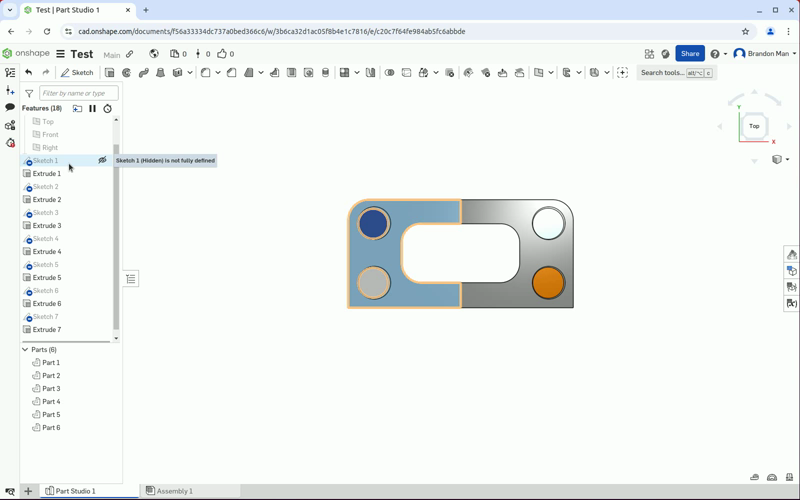
click(69, 163)
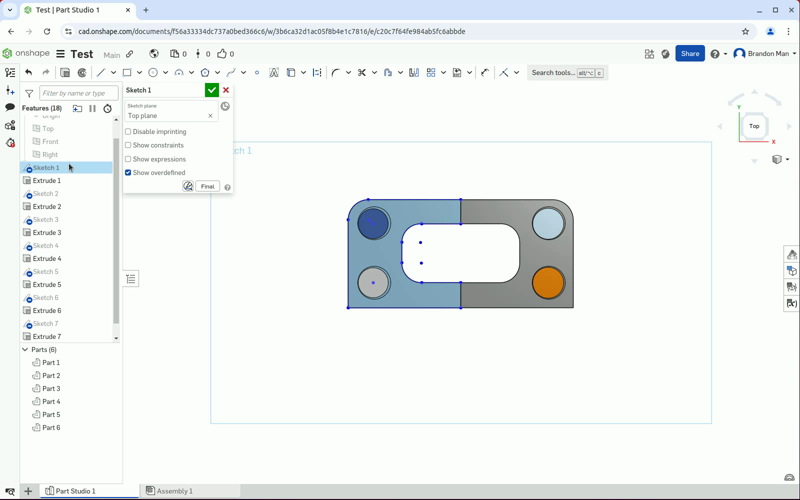
mouse_move(229, 92)
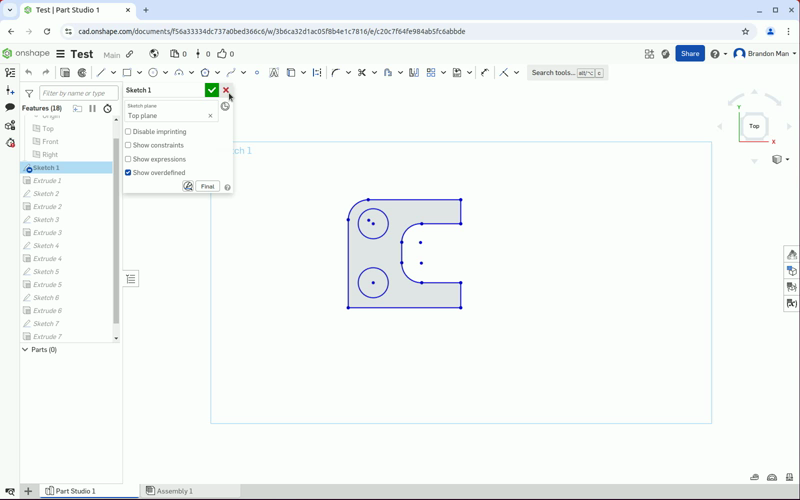
click(229, 92)
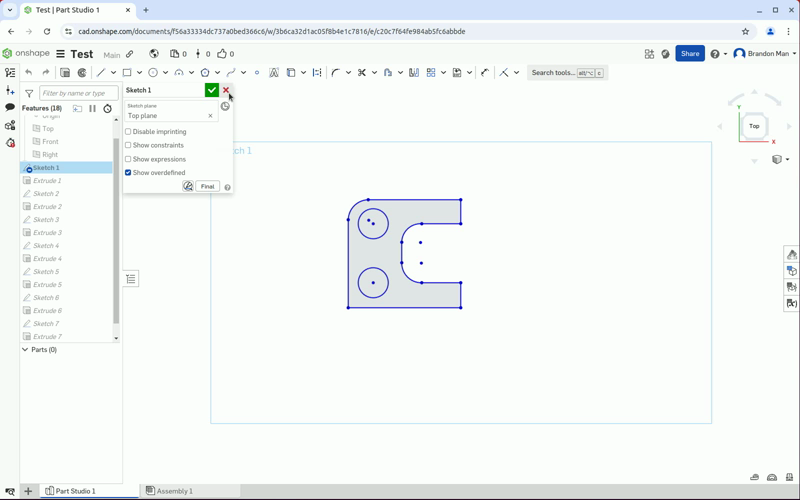
key(shift+s)
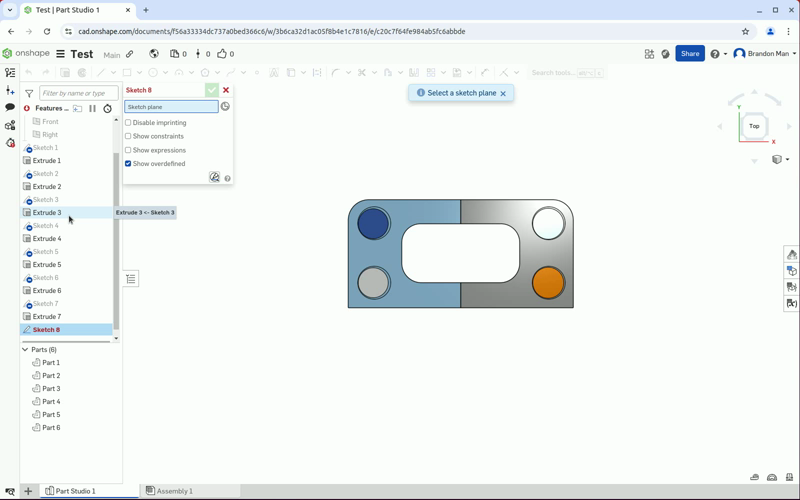
scroll(3)
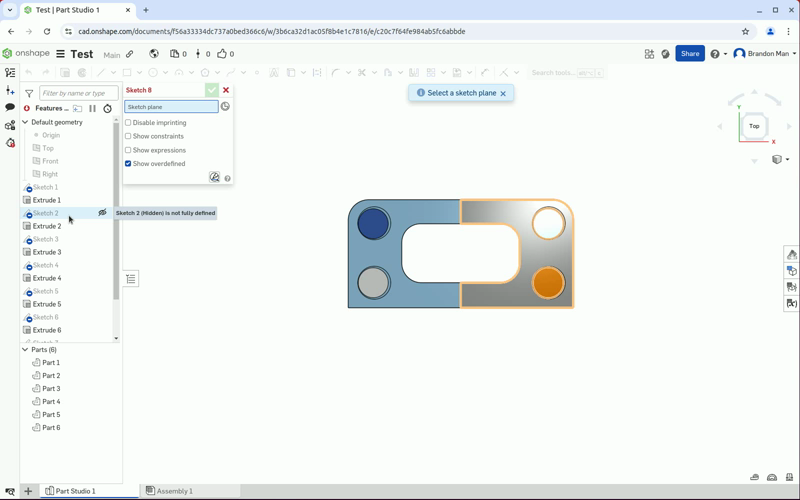
mouse_move(69, 150)
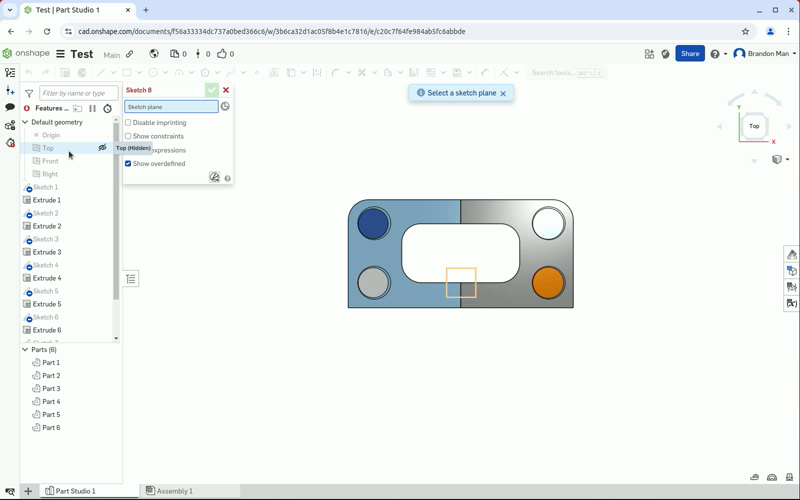
click(69, 150)
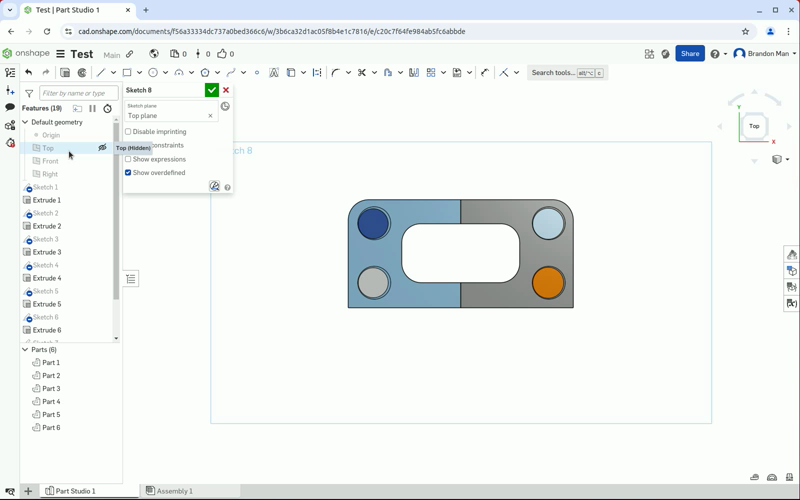
mouse_move(73, 352)
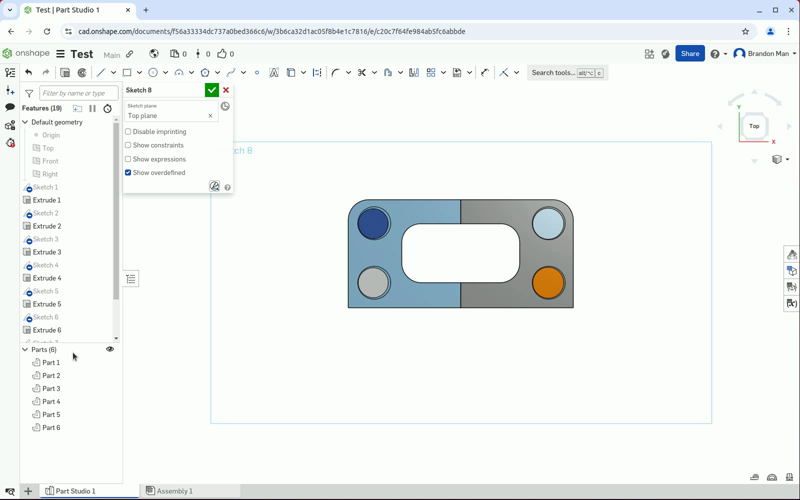
key(y)
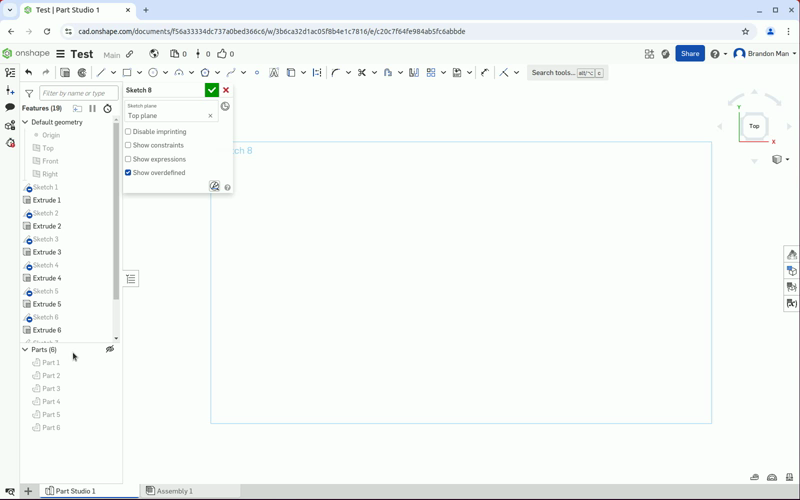
key(c)
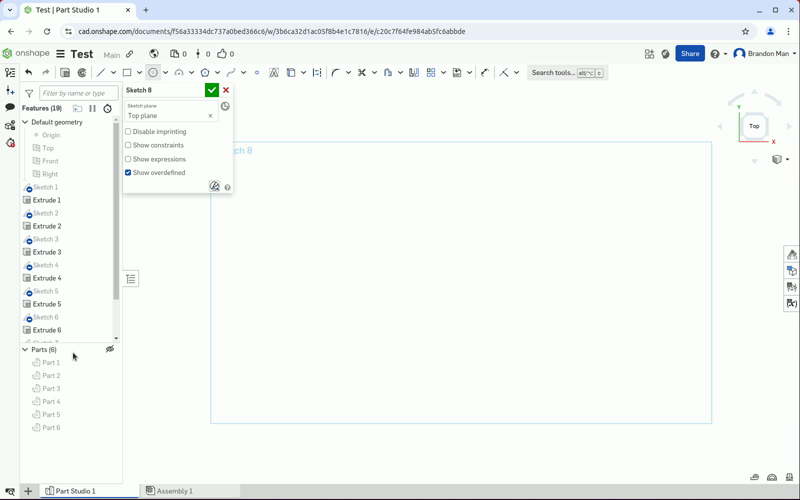
key_down(shift)
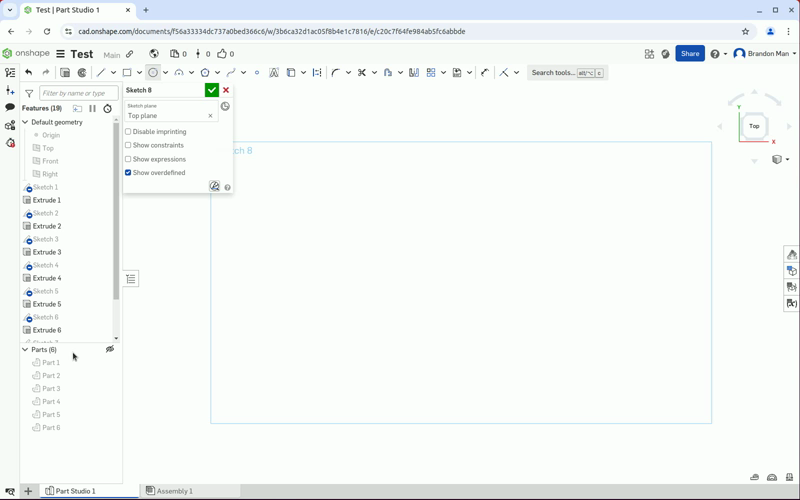
mouse_move(548, 282)
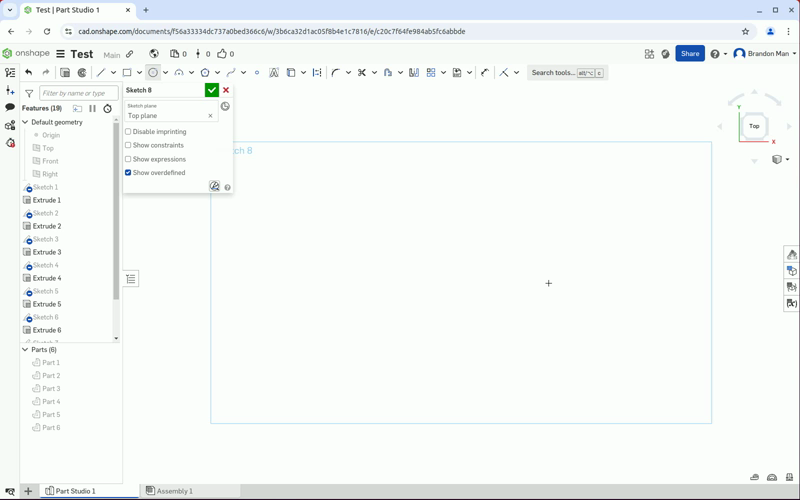
click(548, 282)
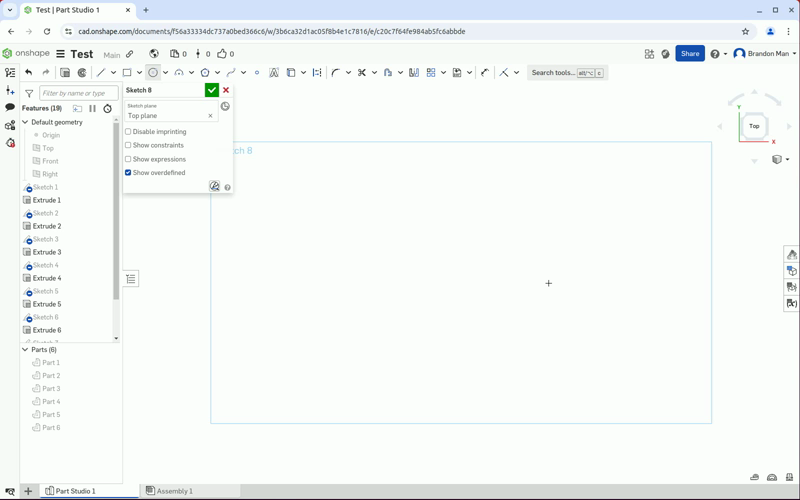
key_up(shift)
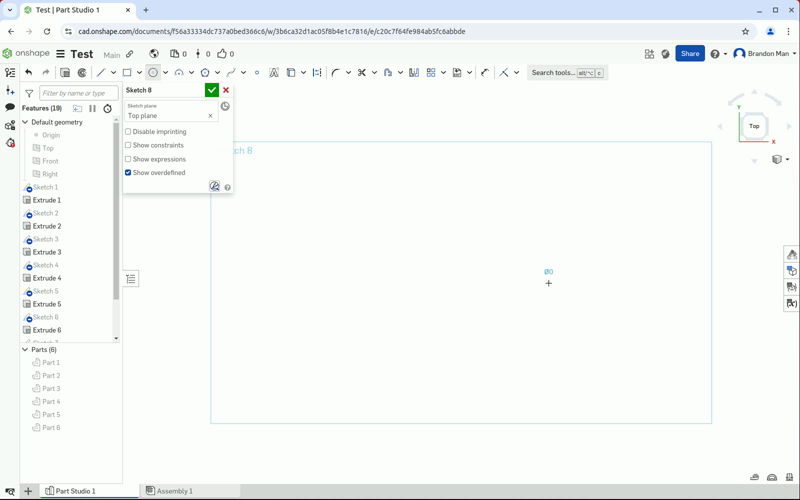
mouse_move(565, 282)
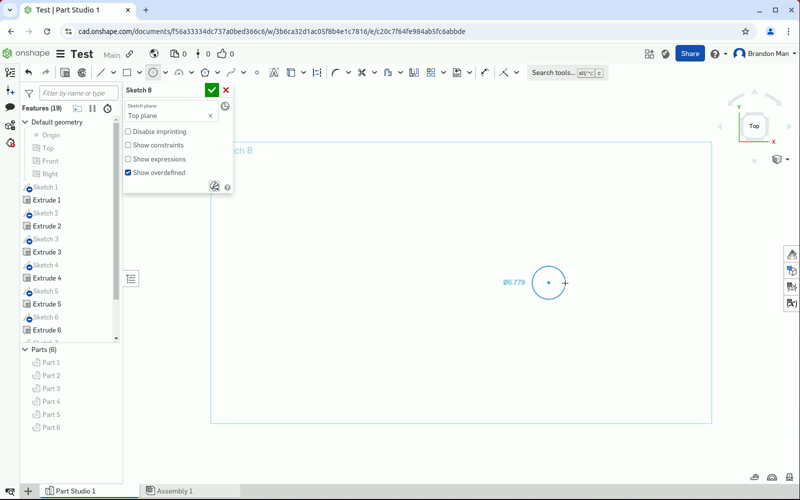
click(565, 282)
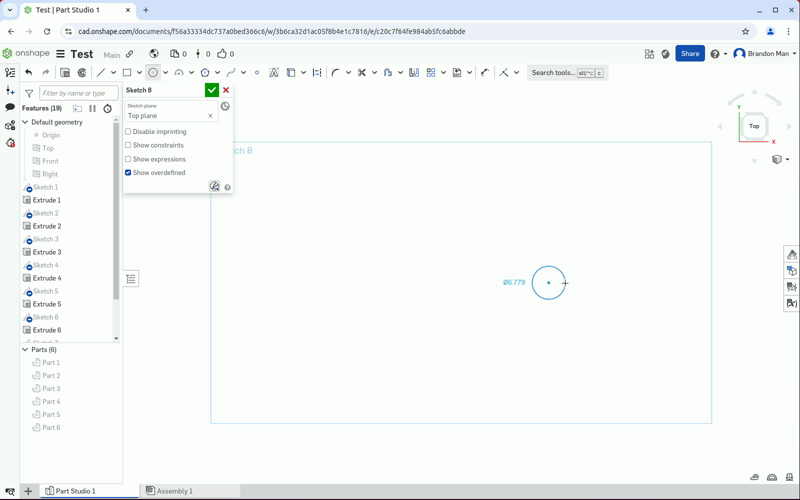
key(esc)
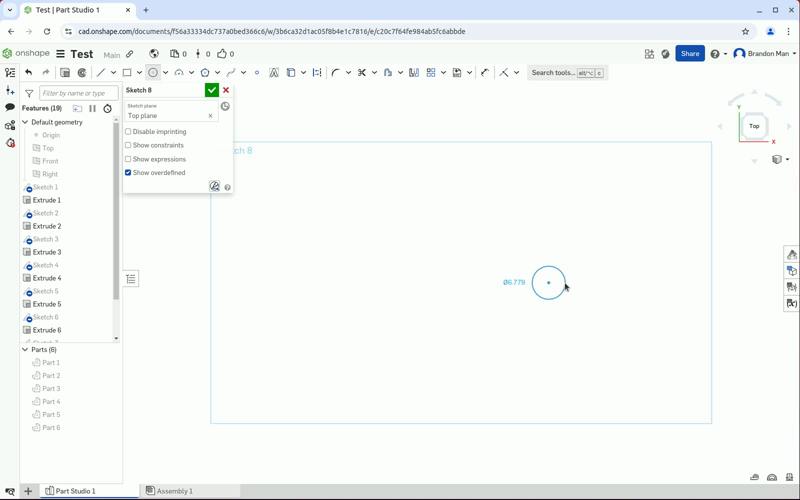
mouse_move(551, 279)
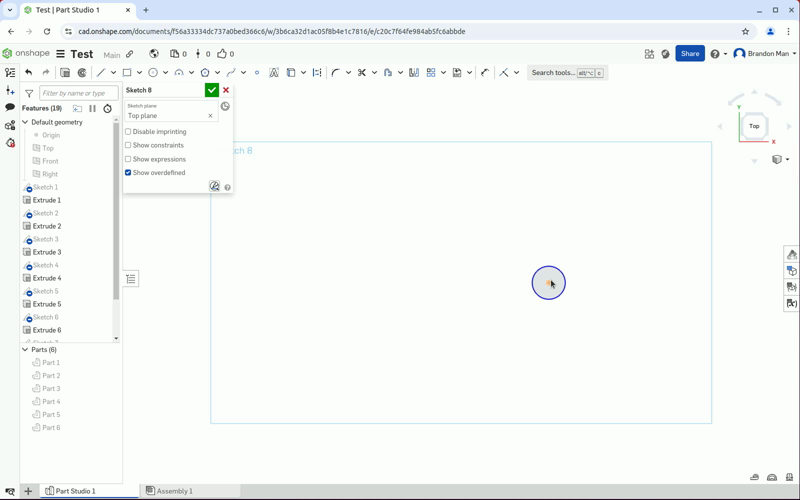
scroll(6)
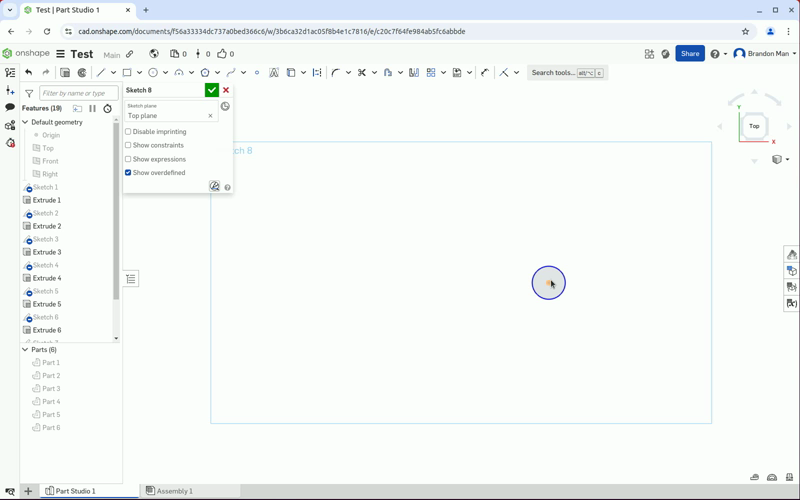
scroll(6)
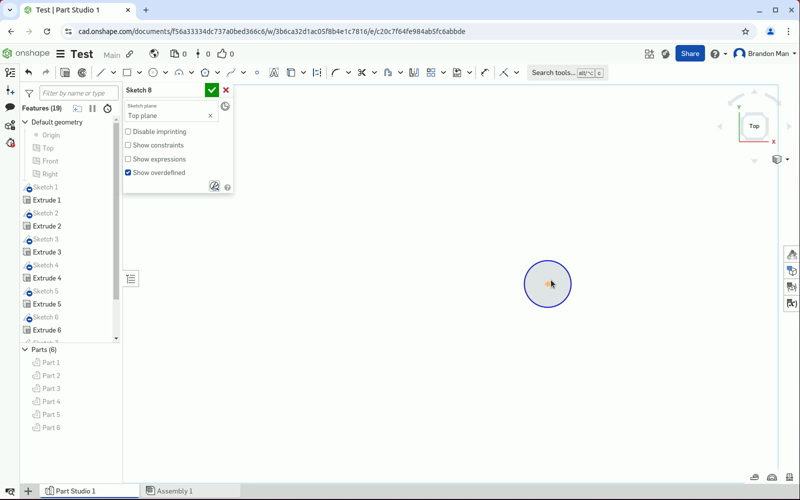
scroll(6)
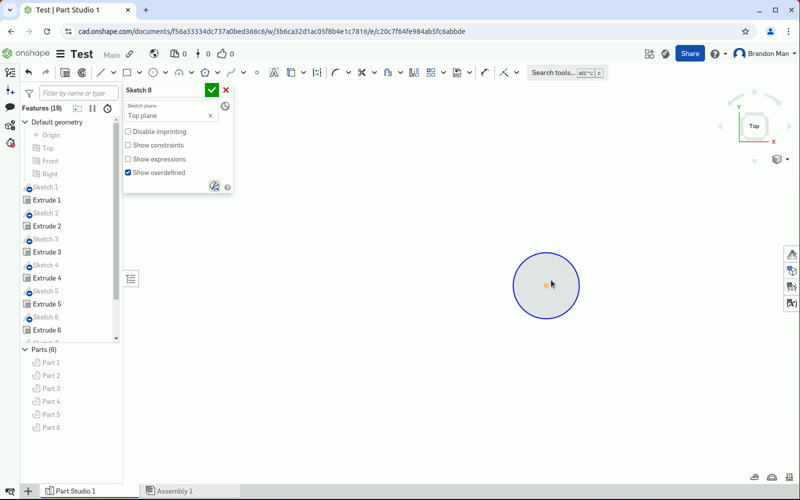
scroll(6)
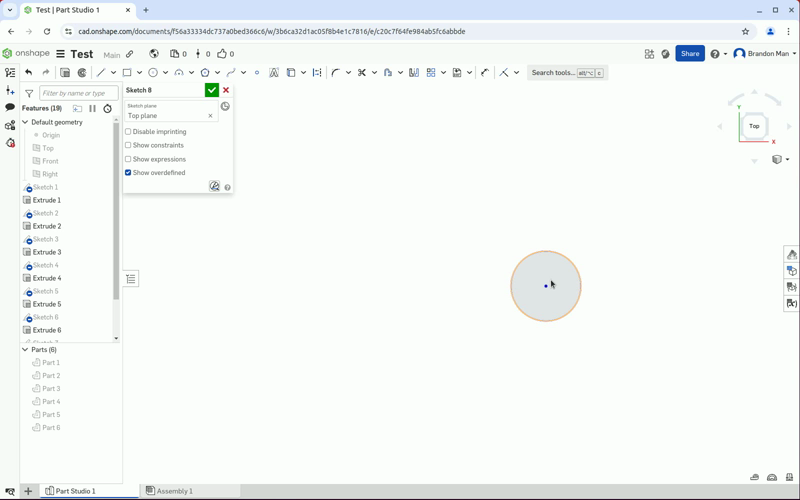
scroll(6)
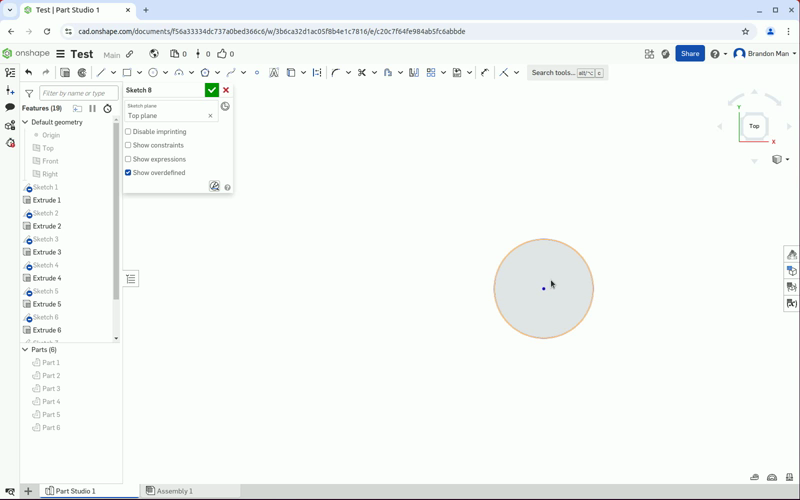
scroll(6)
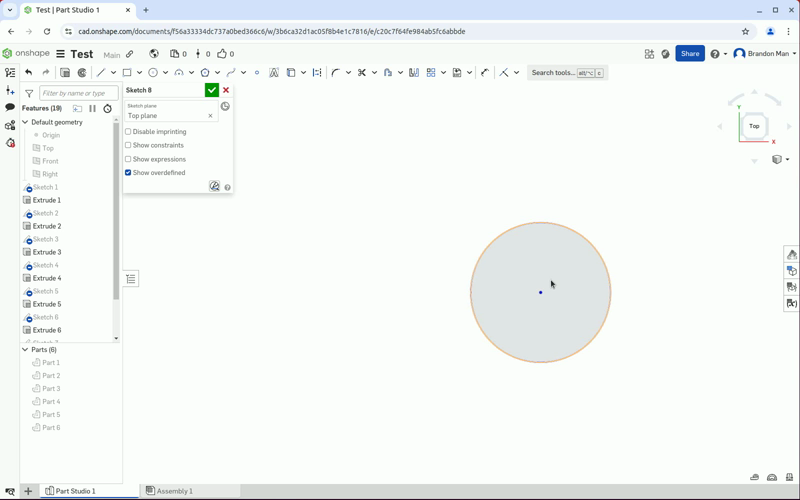
scroll(6)
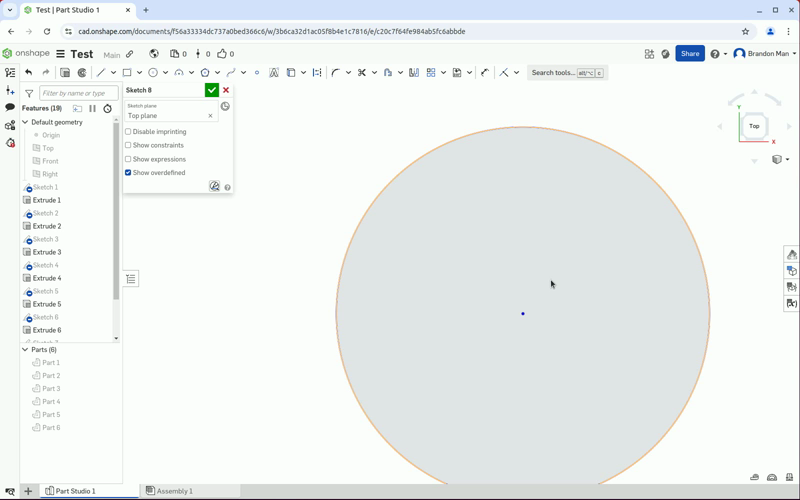
click(551, 279)
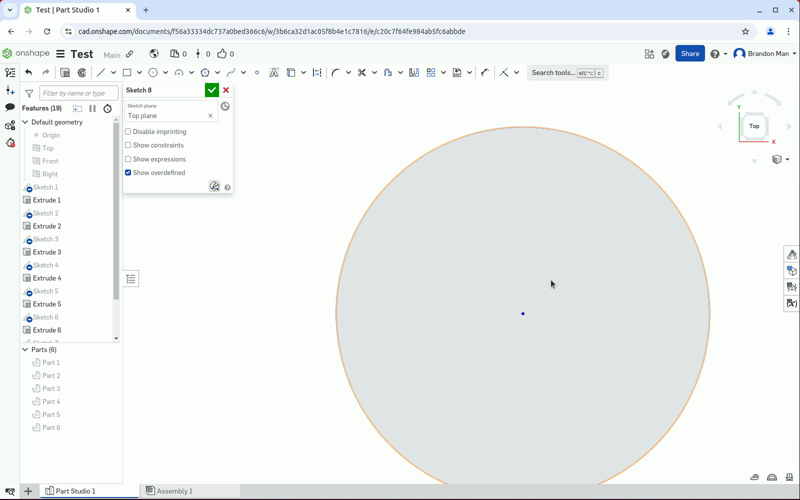
scroll(-6)
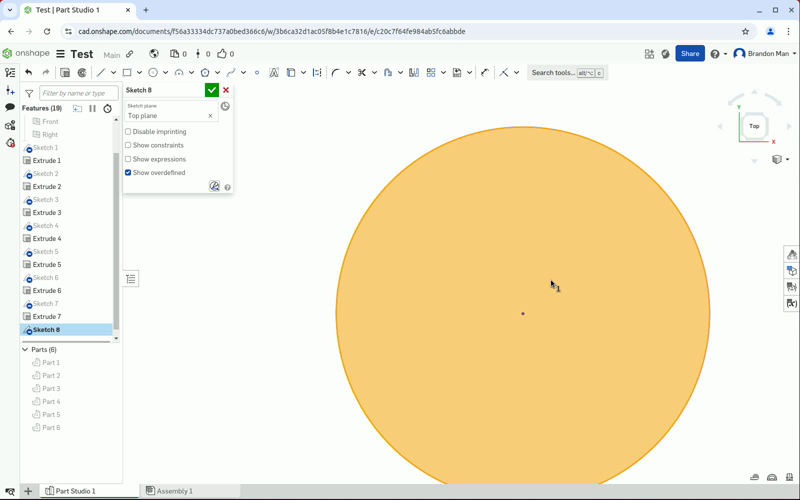
scroll(-6)
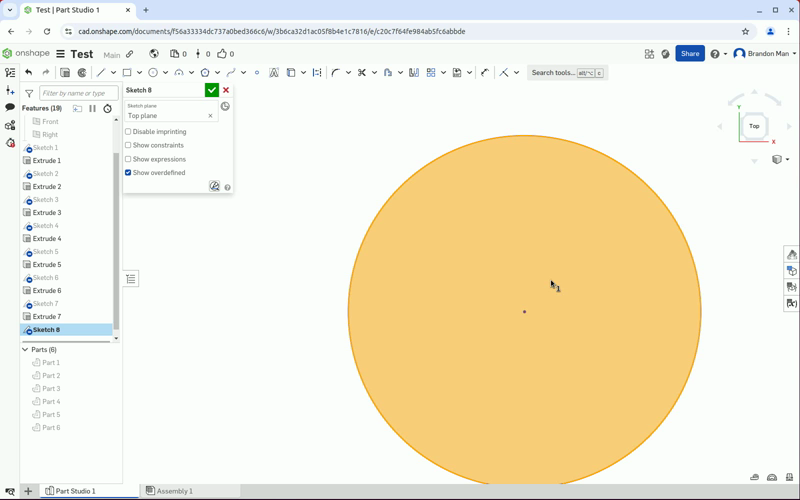
scroll(-6)
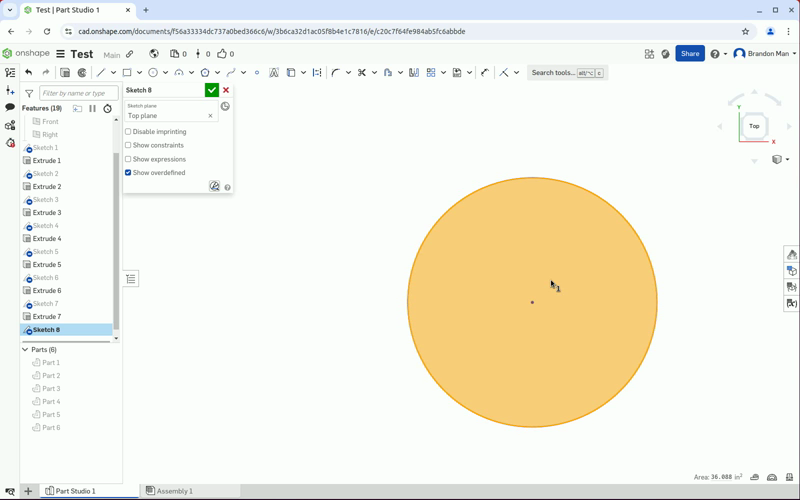
scroll(-6)
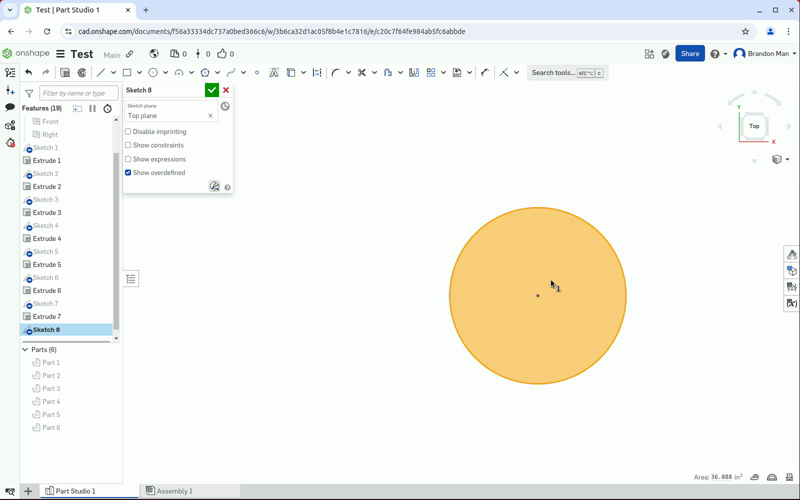
scroll(-6)
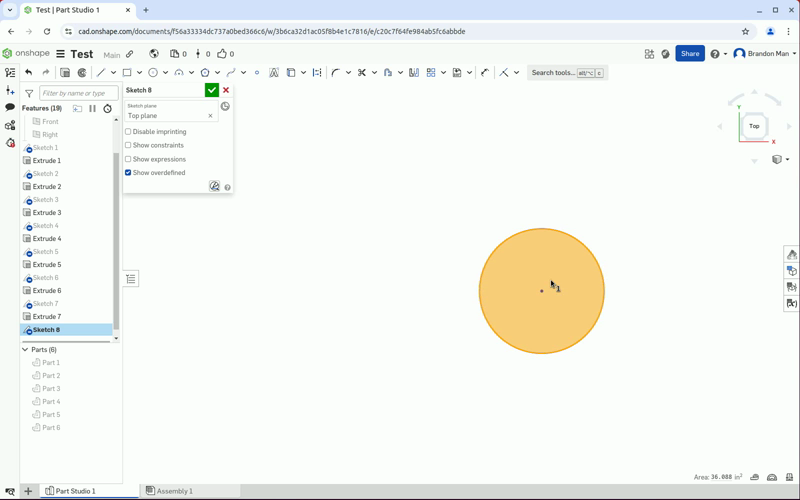
scroll(-6)
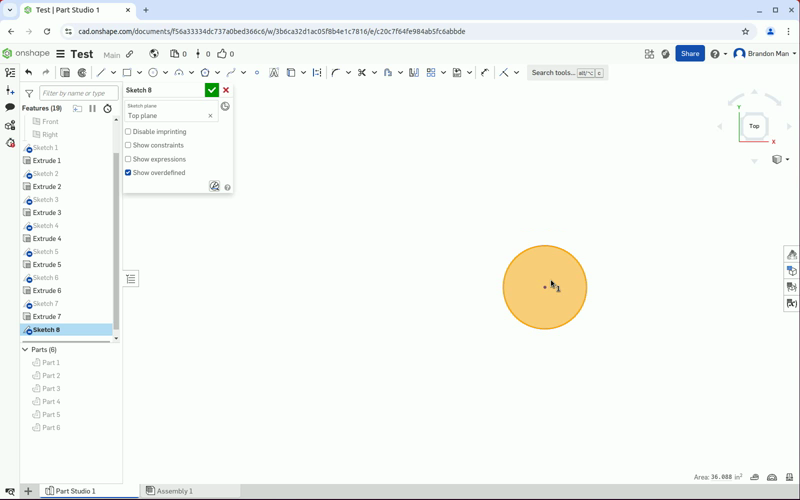
scroll(-6)
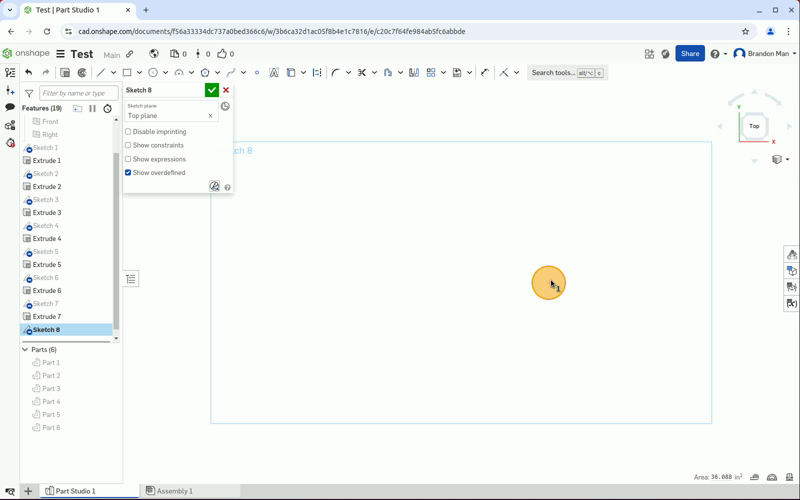
mouse_move(73, 352)
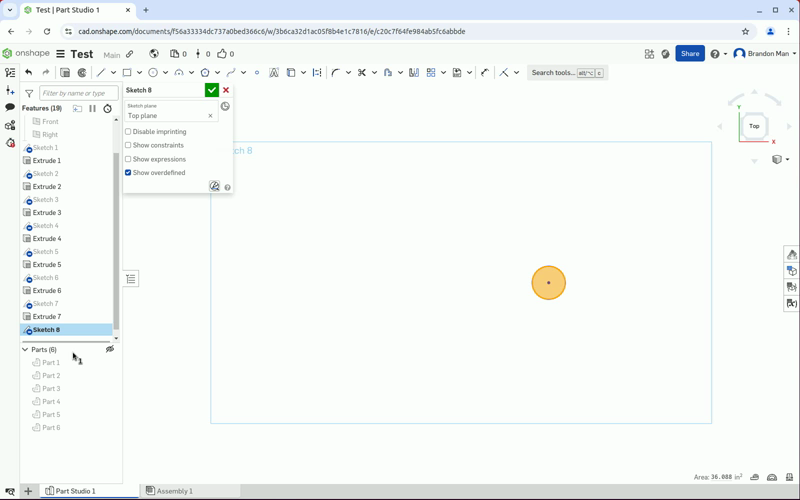
key(shift+y)
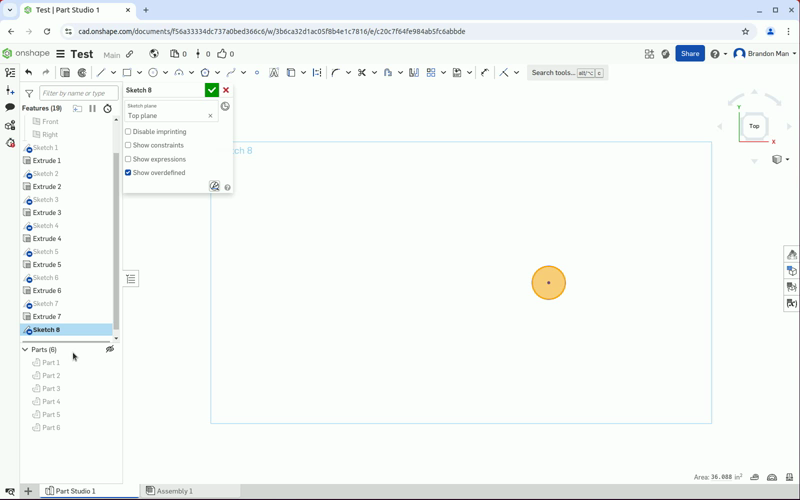
key(shift+e)
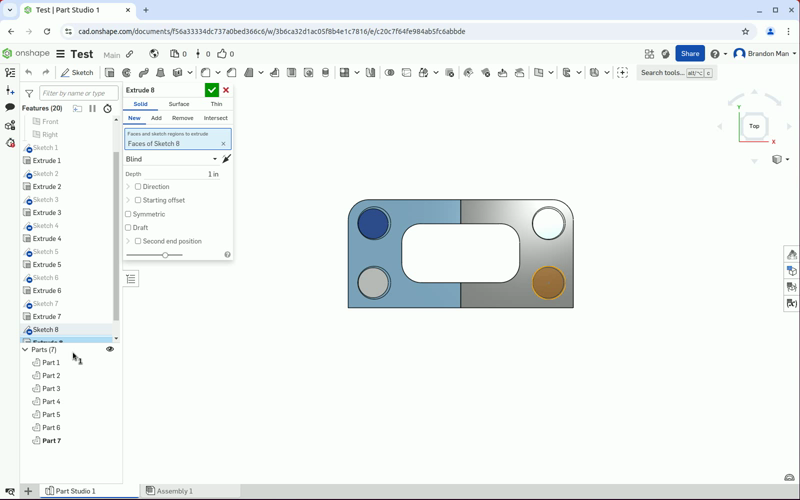
mouse_move(143, 106)
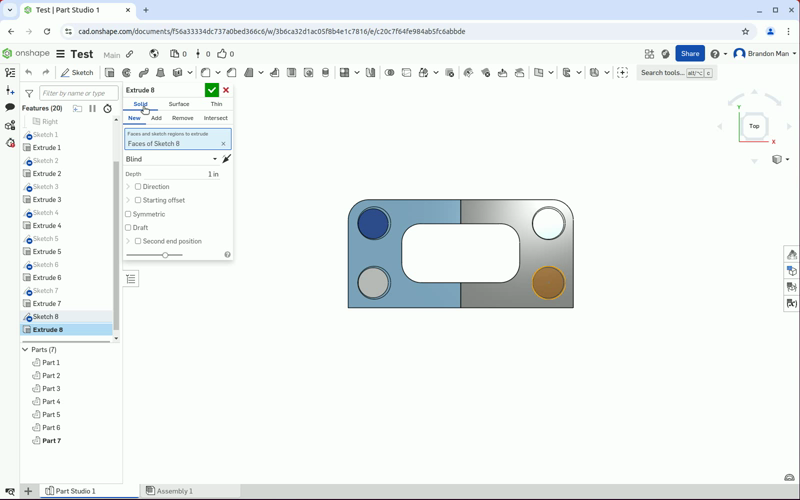
click(143, 106)
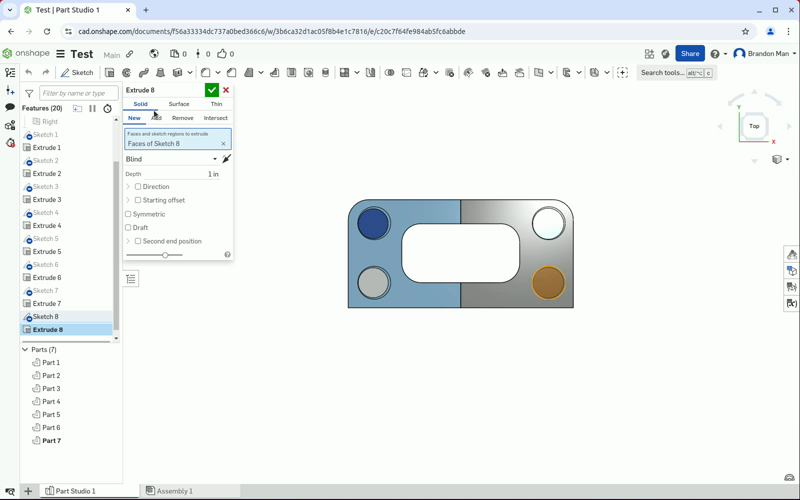
mouse_move(186, 120)
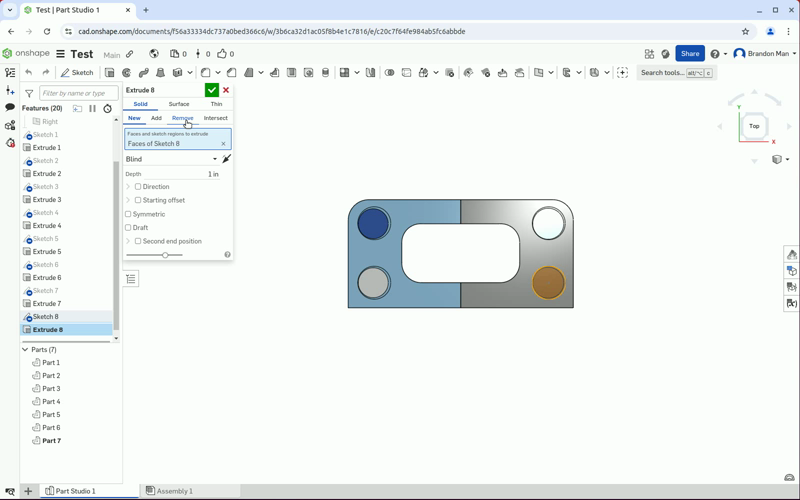
click(186, 120)
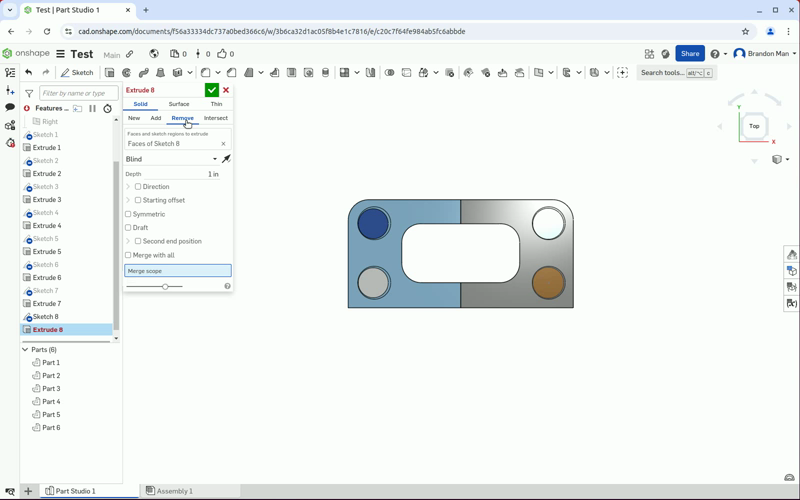
key(tab, 4)
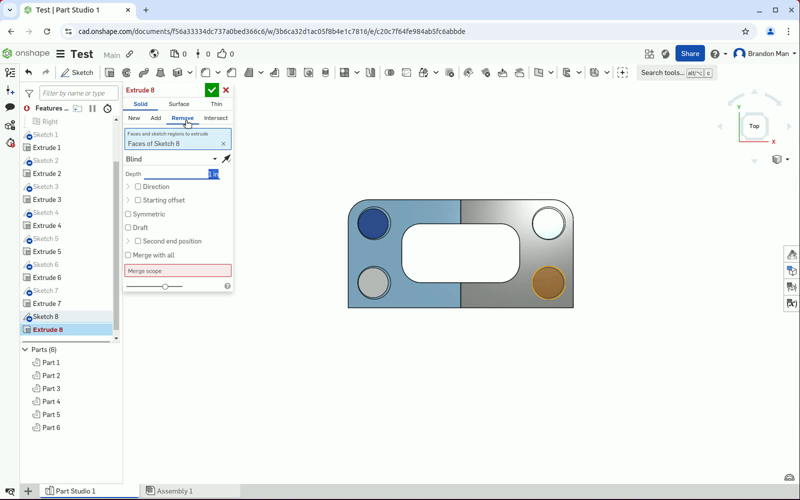
text(-9.869)
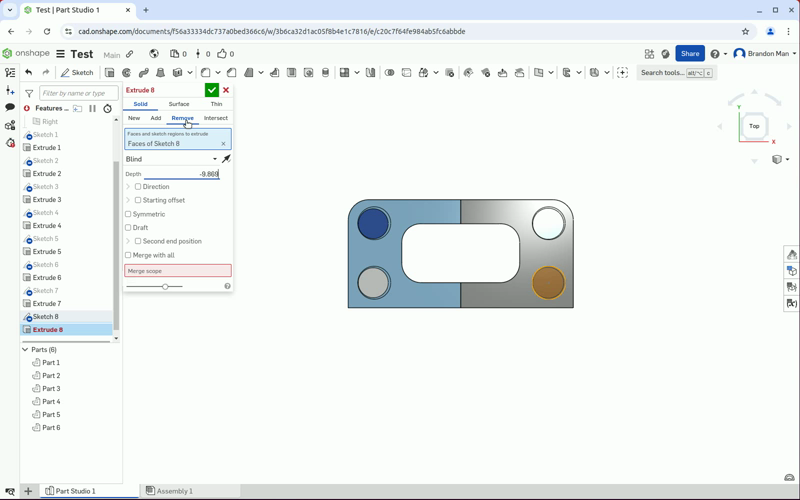
key(tab, 6)
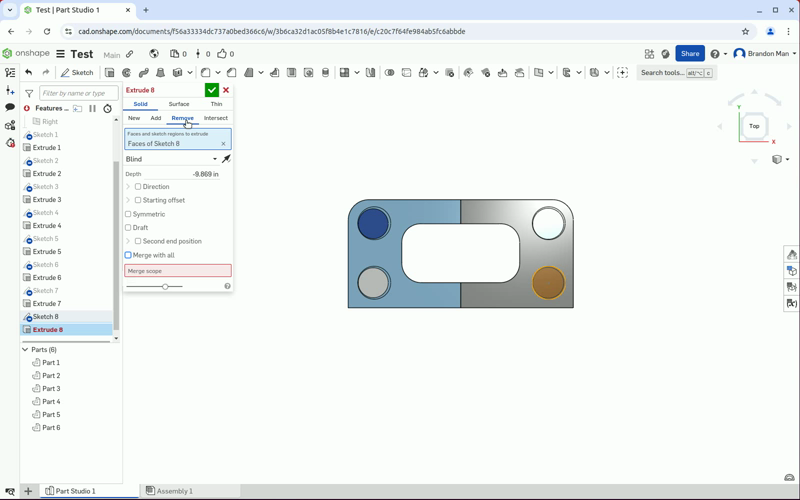
key(space)
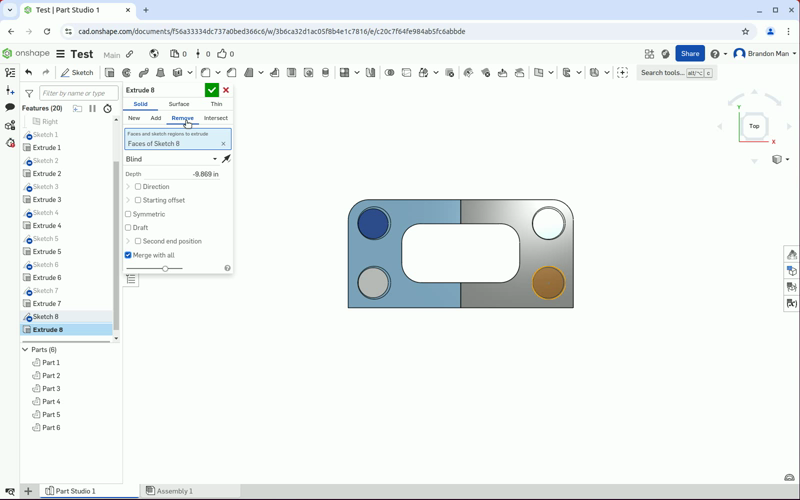
key(enter)
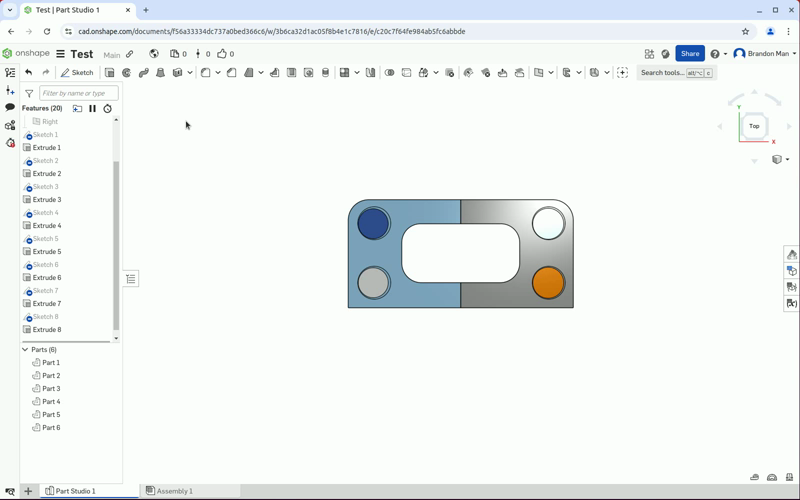
key(shift+h)
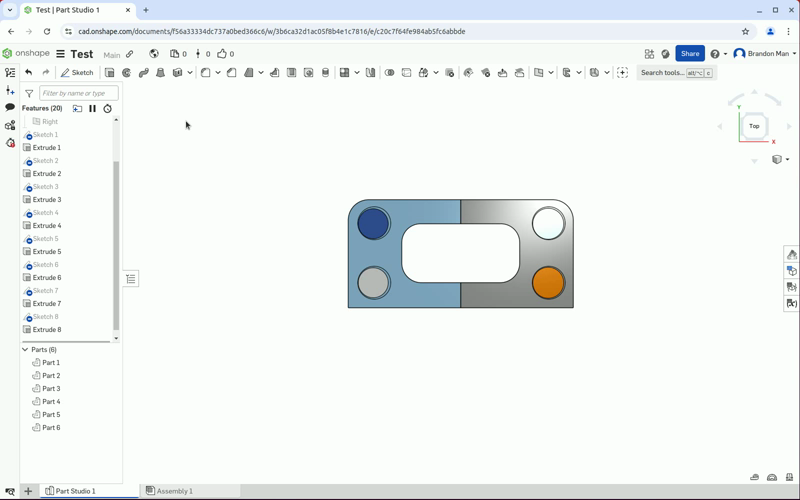
key(shift+h)
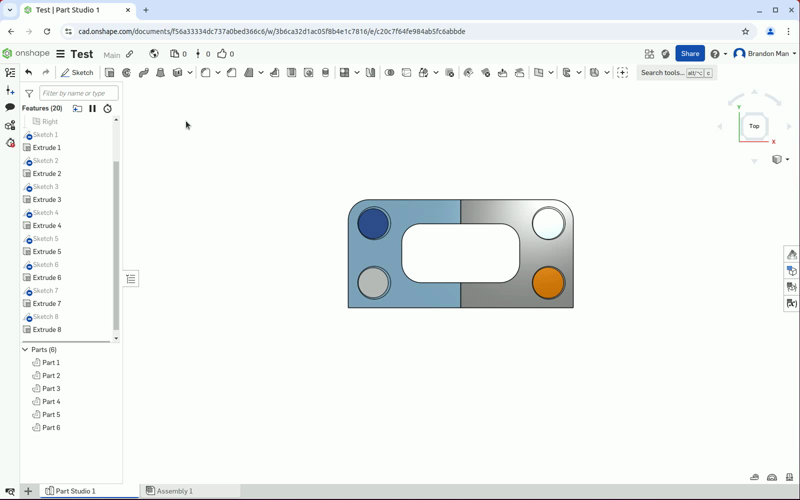
mouse_move(69, 137)
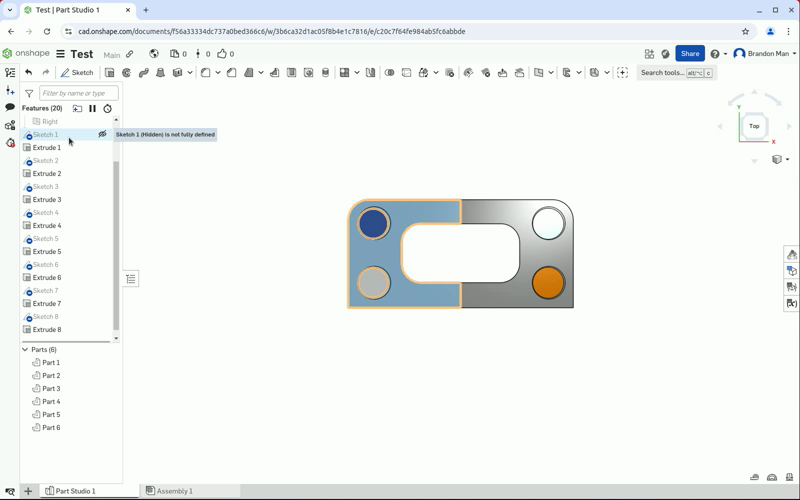
click(69, 137)
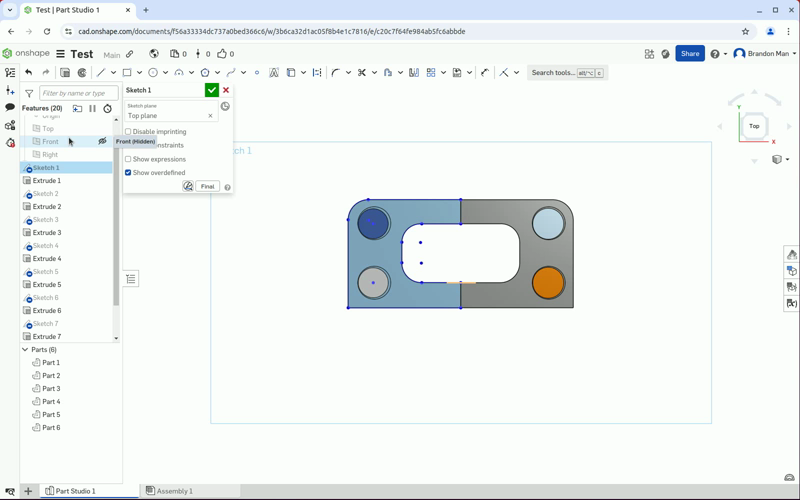
mouse_move(229, 92)
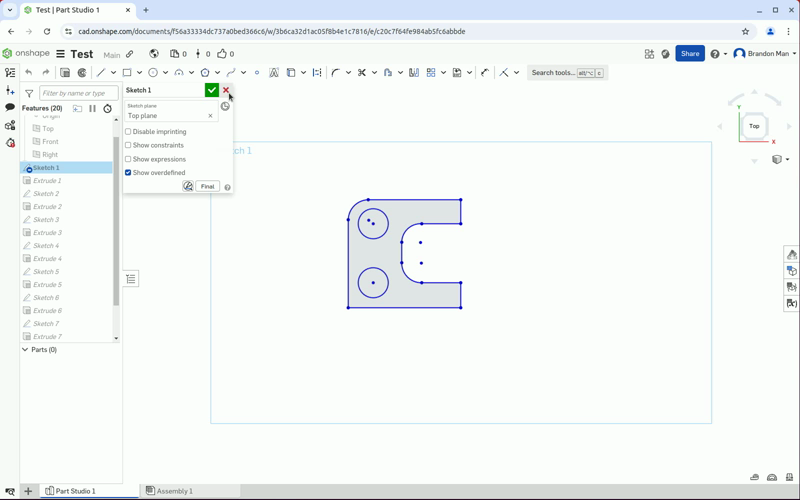
click(229, 92)
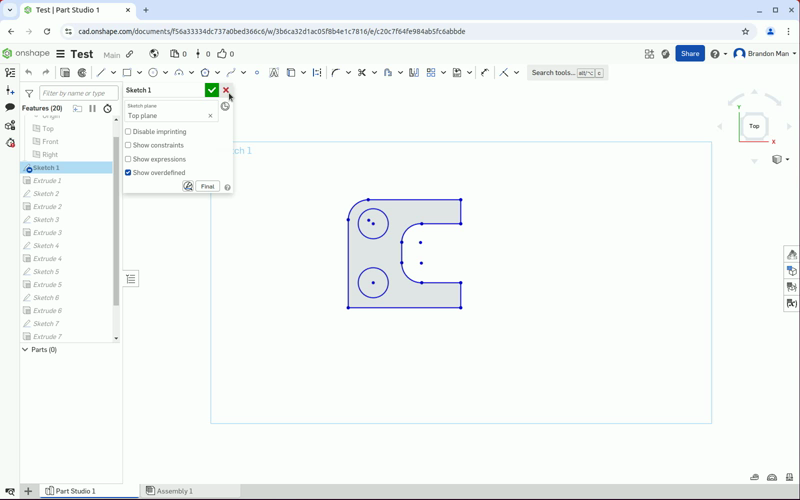
key(shift+s)
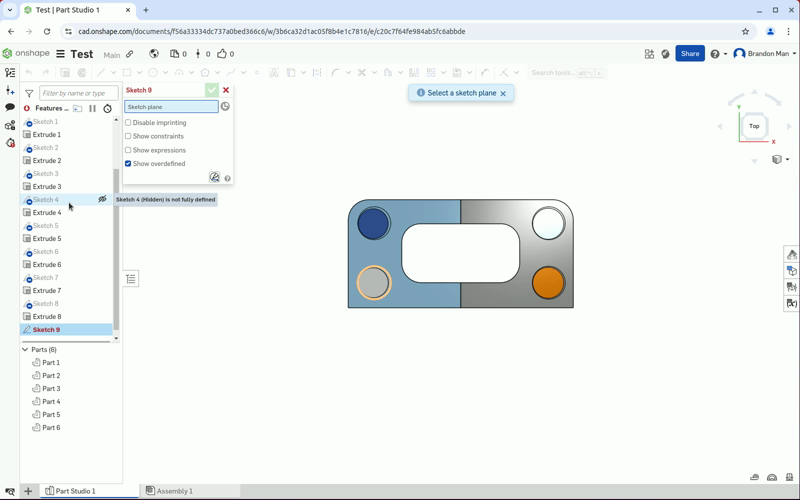
scroll(3)
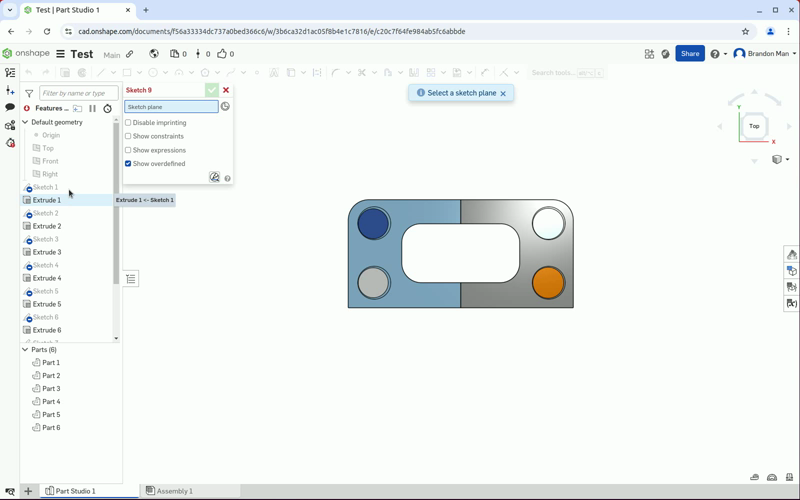
mouse_move(69, 150)
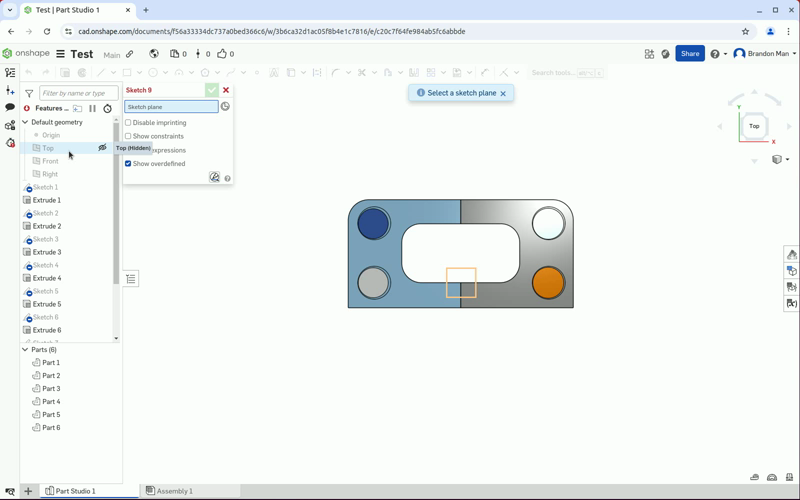
click(69, 150)
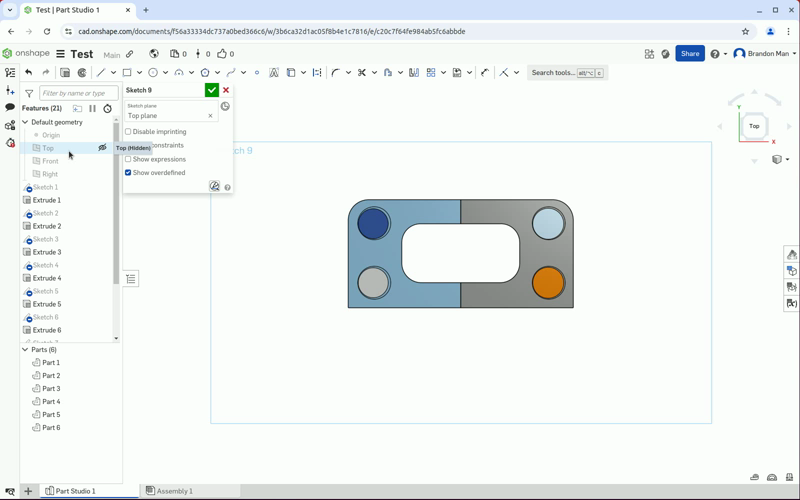
mouse_move(73, 352)
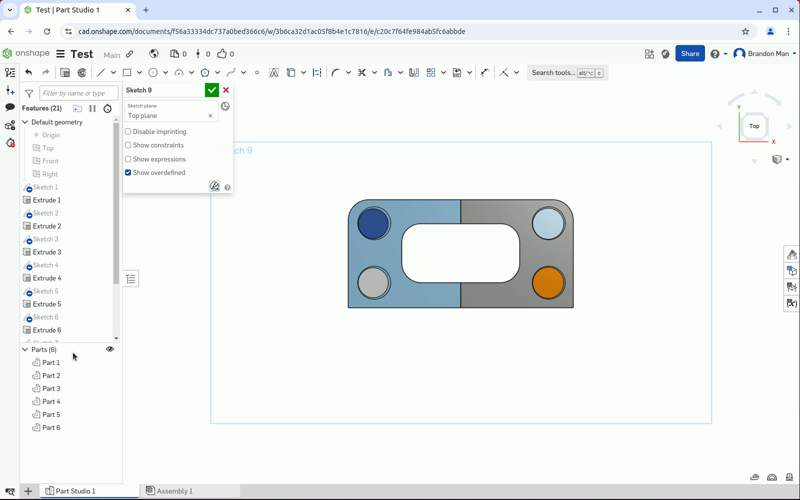
key(y)
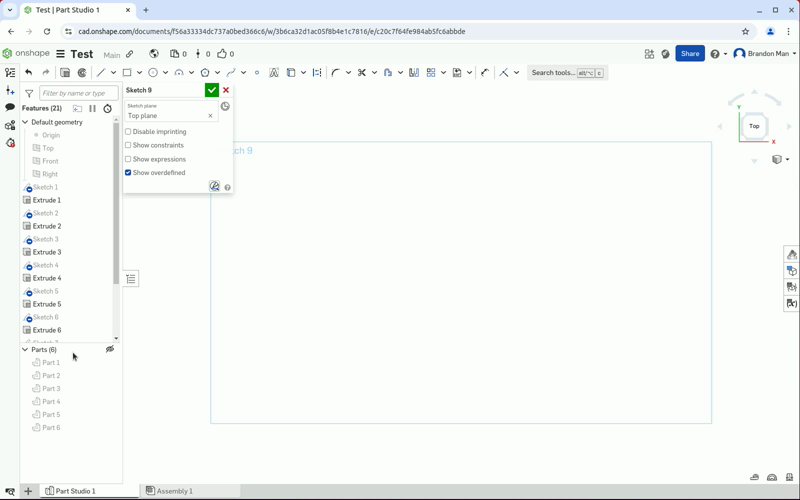
key(c)
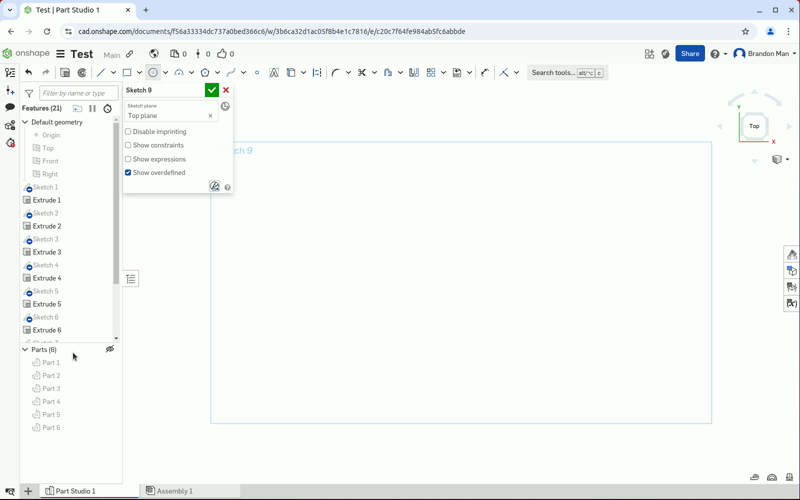
key_down(shift)
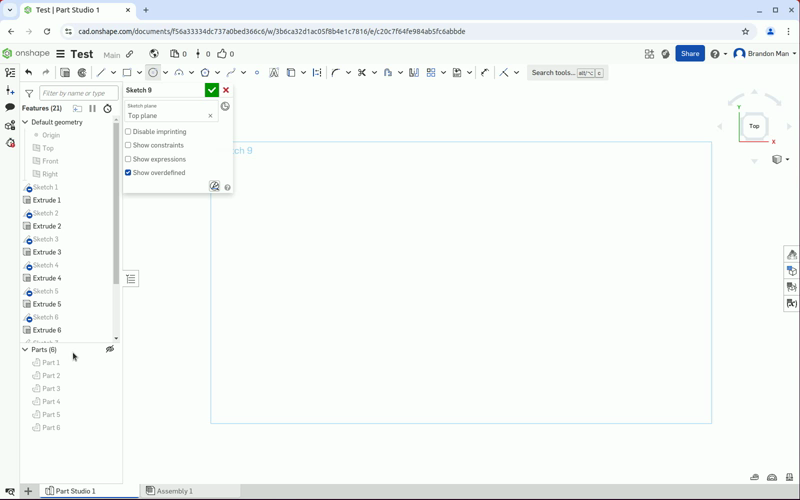
mouse_move(374, 223)
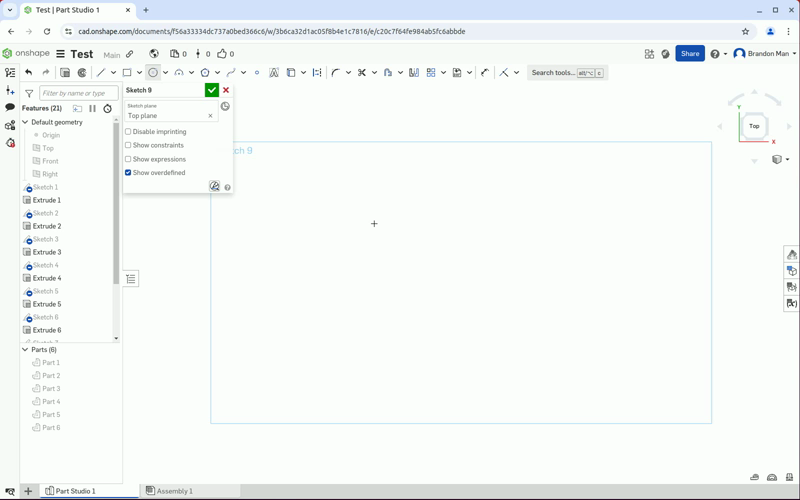
click(374, 223)
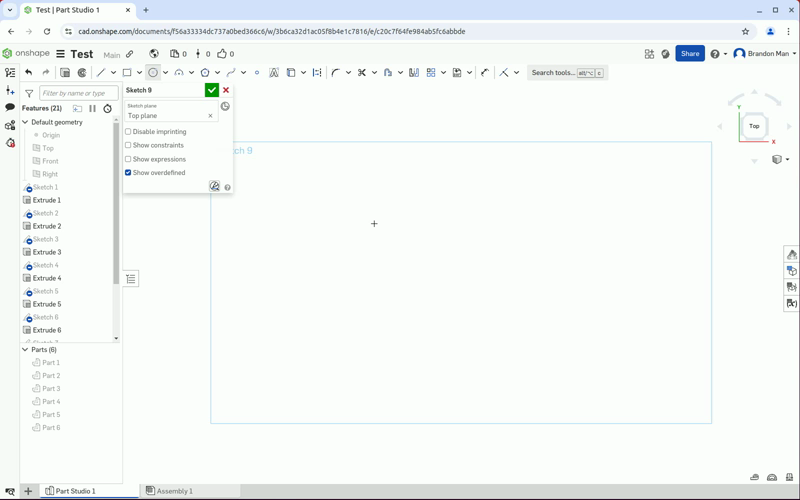
key_up(shift)
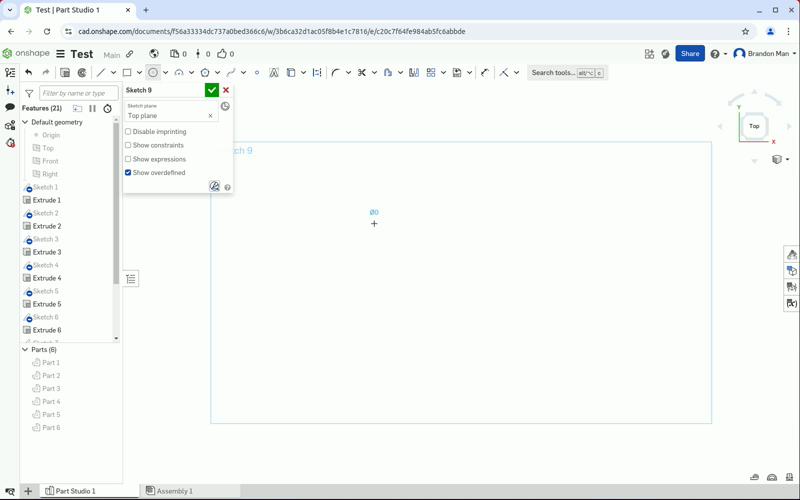
mouse_move(390, 223)
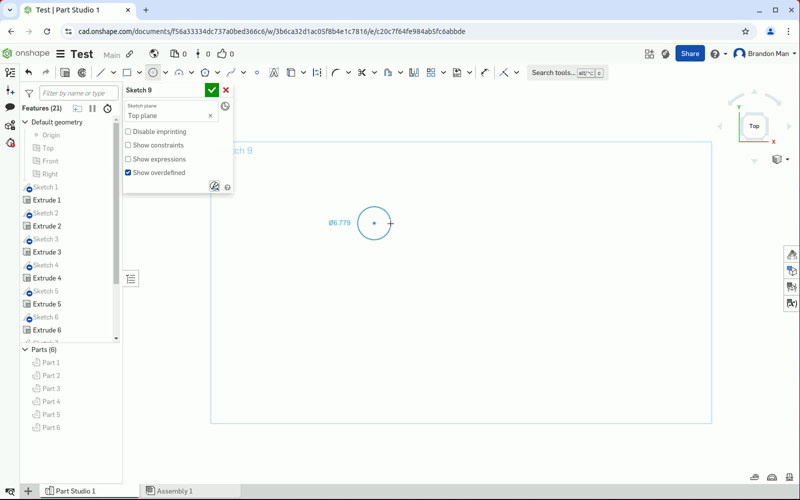
click(390, 223)
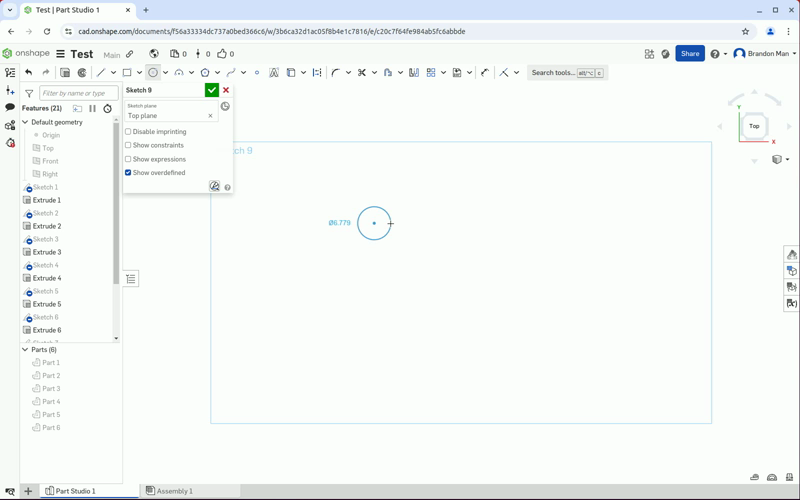
key(esc)
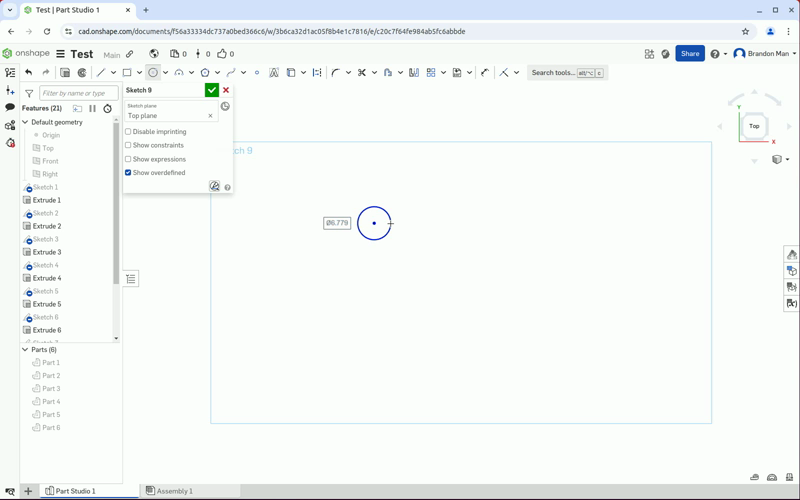
mouse_move(381, 217)
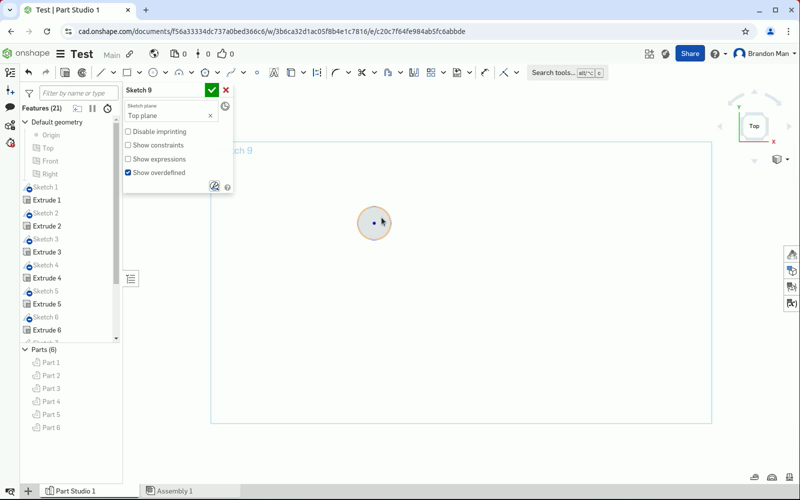
scroll(6)
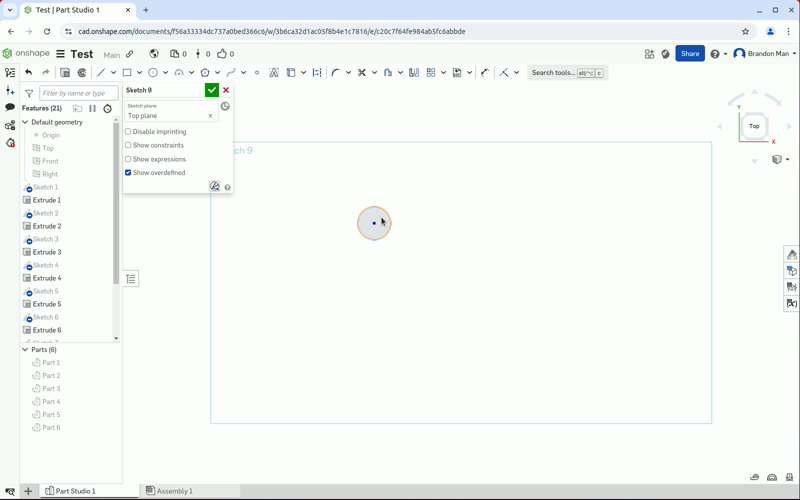
scroll(6)
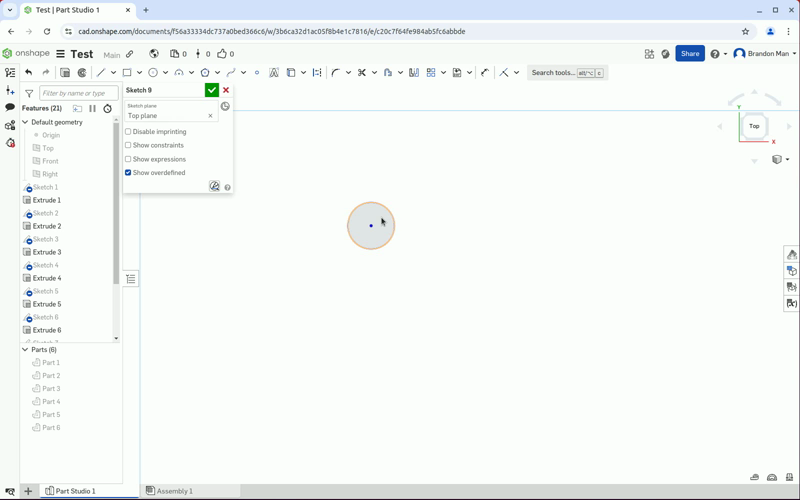
scroll(6)
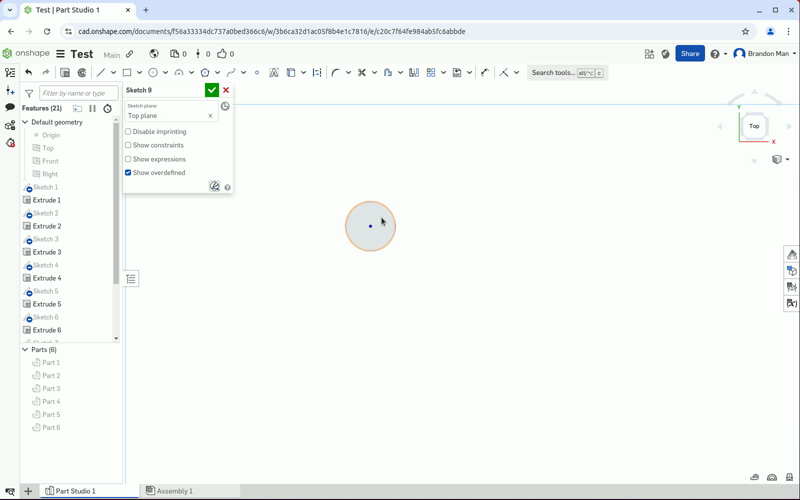
scroll(6)
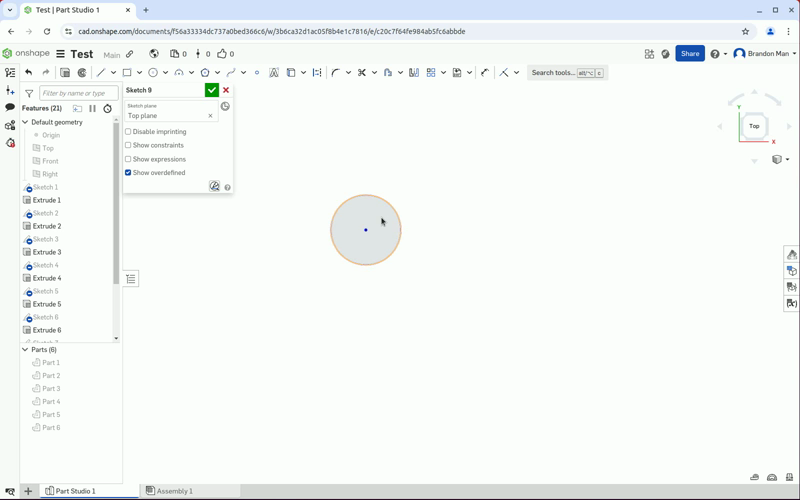
scroll(6)
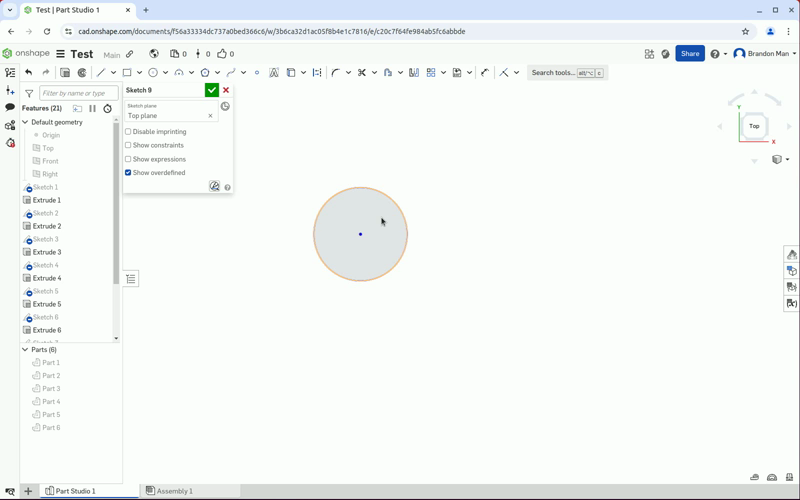
scroll(6)
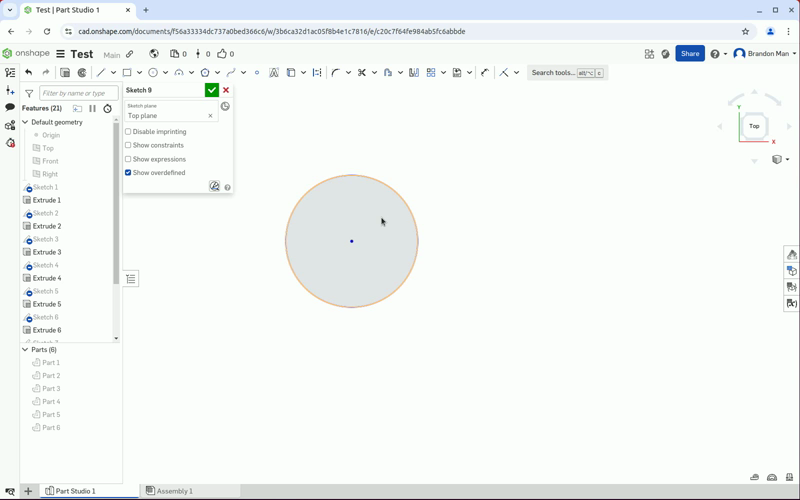
scroll(6)
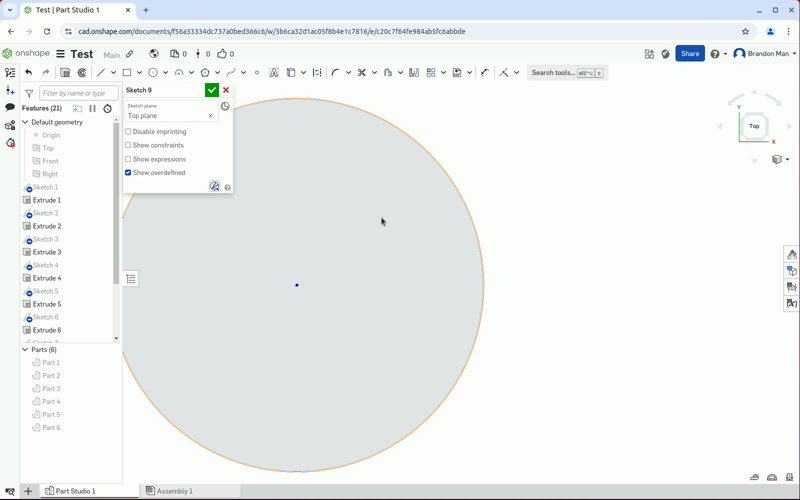
click(381, 217)
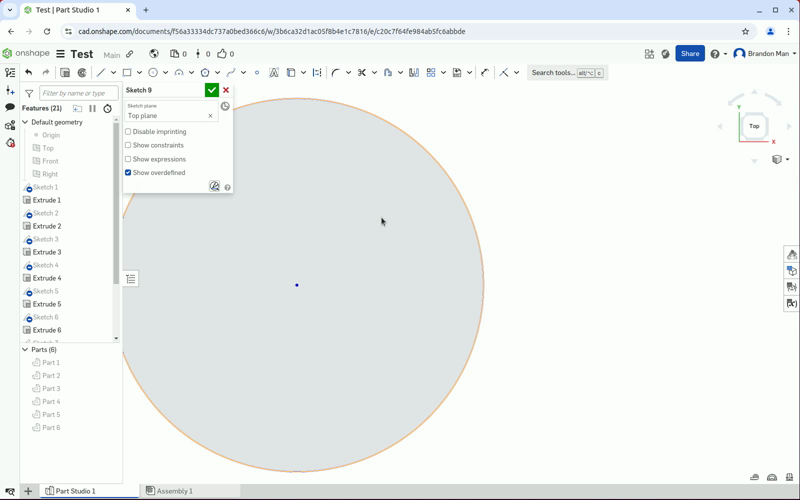
scroll(-6)
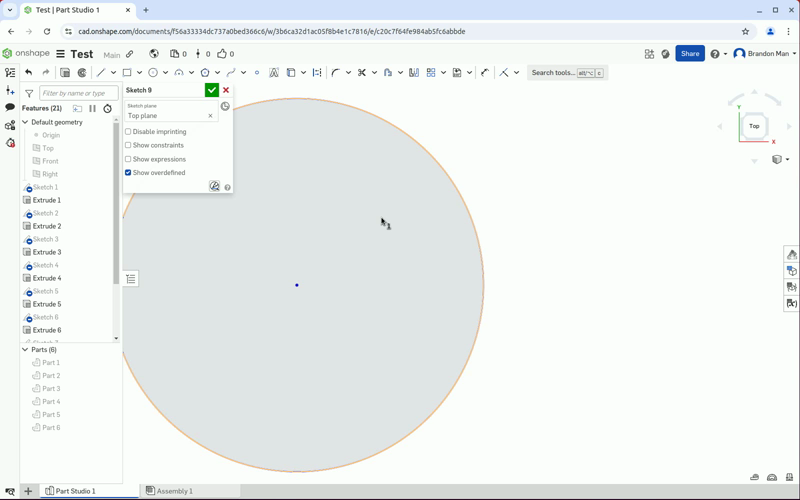
scroll(-6)
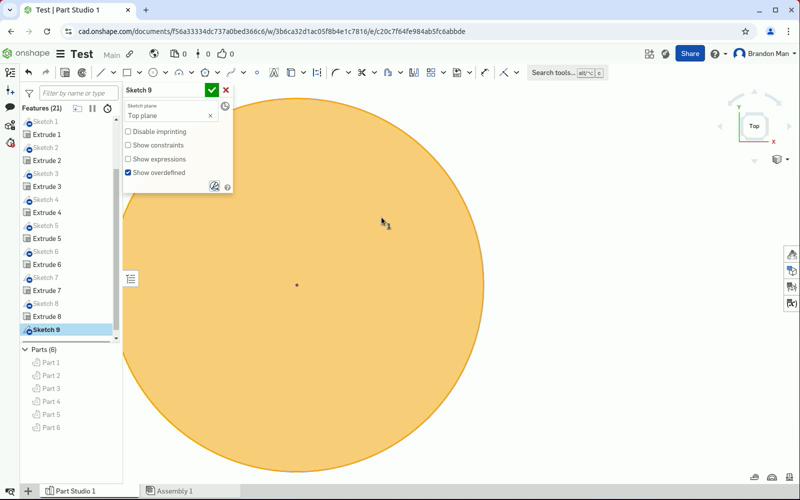
scroll(-6)
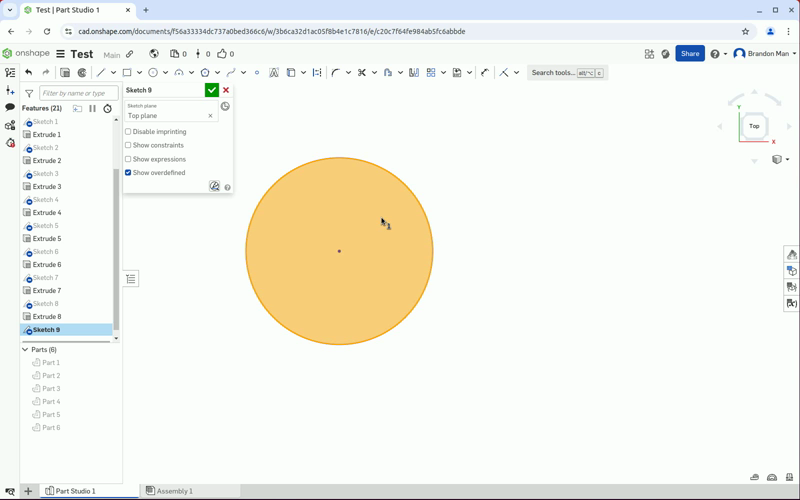
scroll(-6)
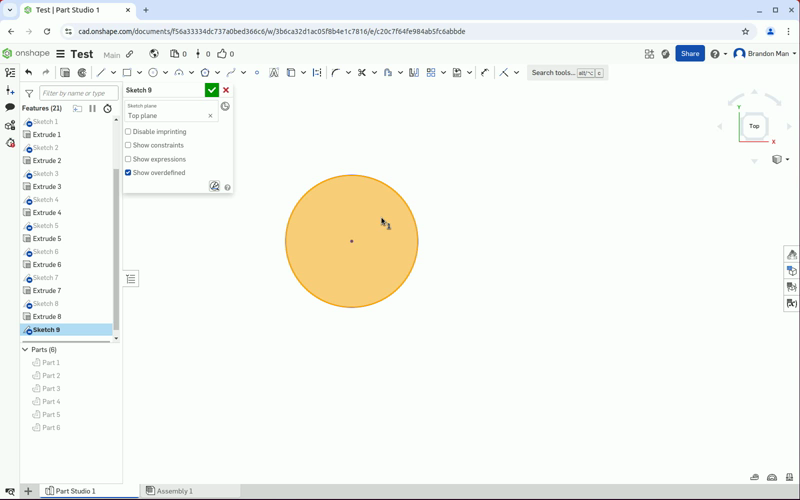
scroll(-6)
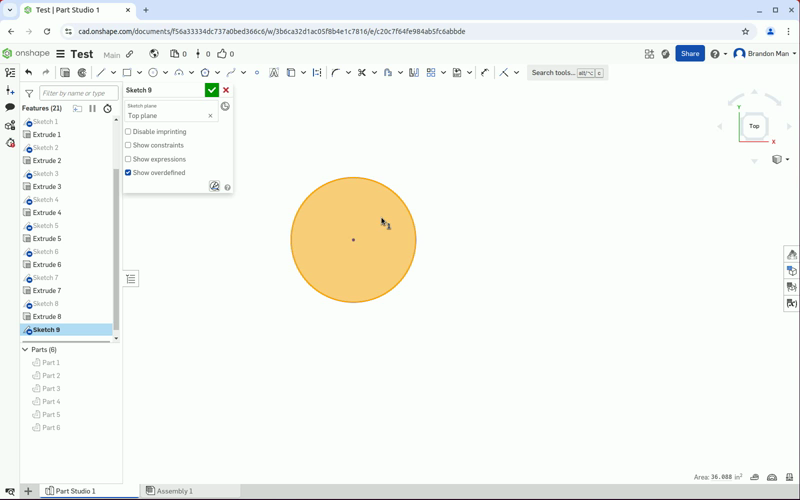
scroll(-6)
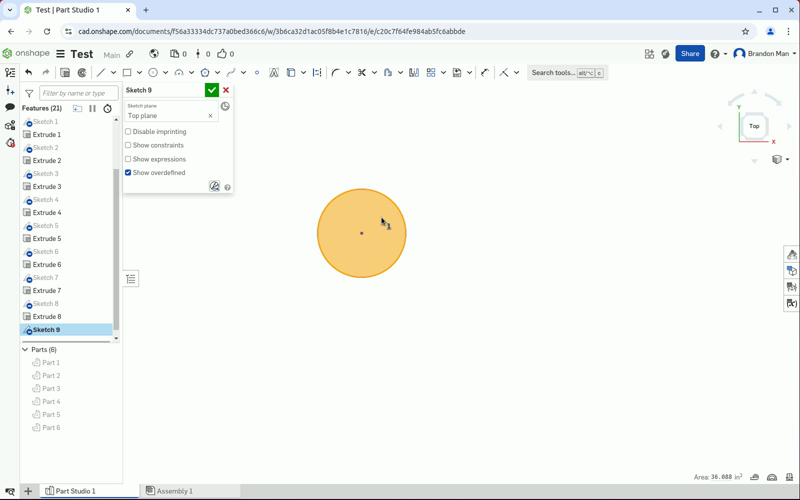
scroll(-6)
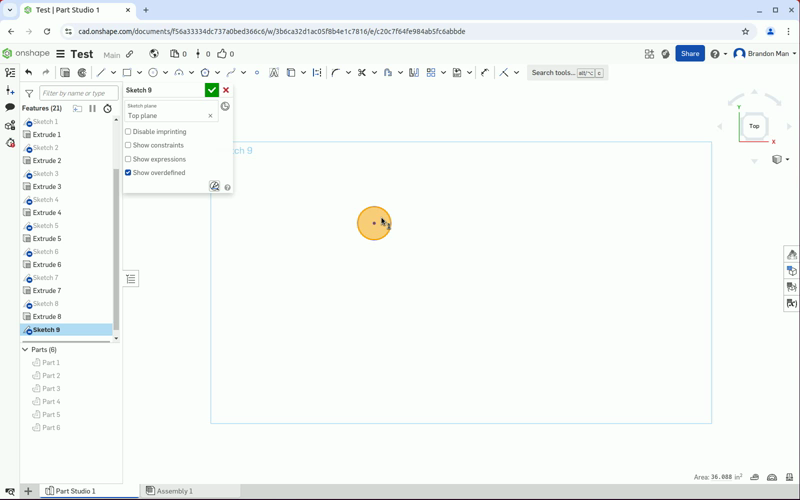
mouse_move(73, 352)
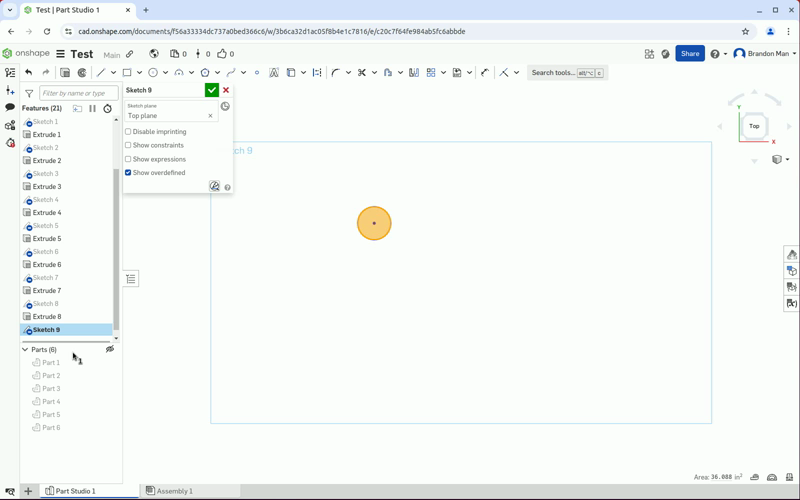
key(shift+y)
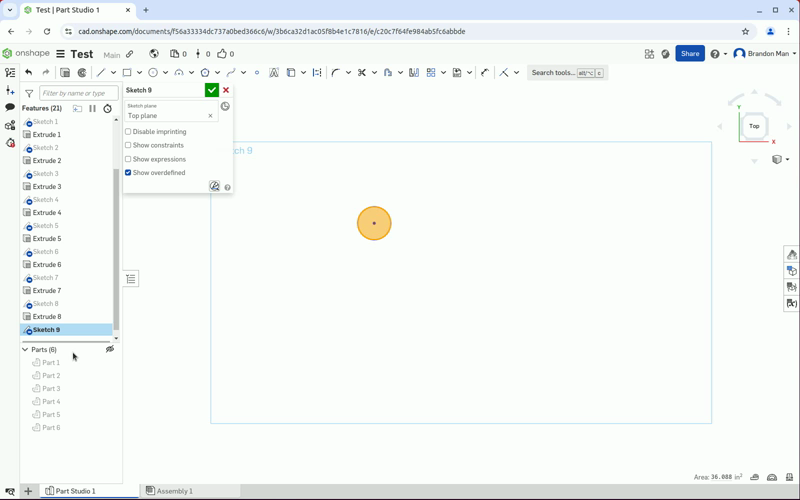
key(shift+e)
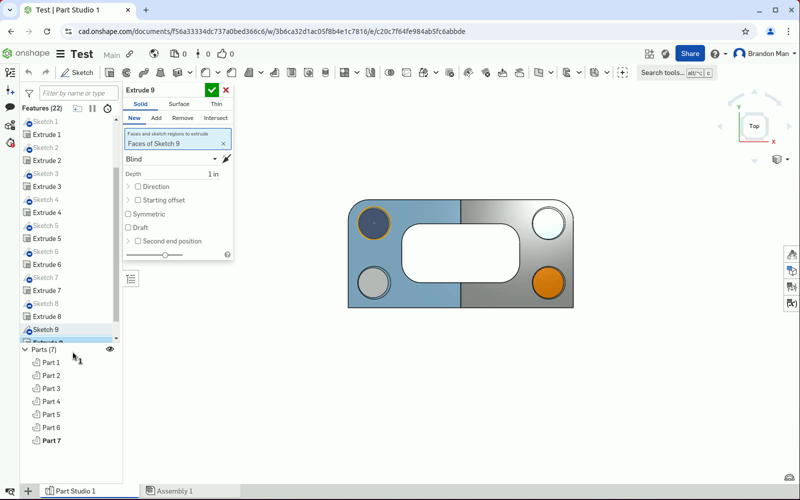
mouse_move(143, 106)
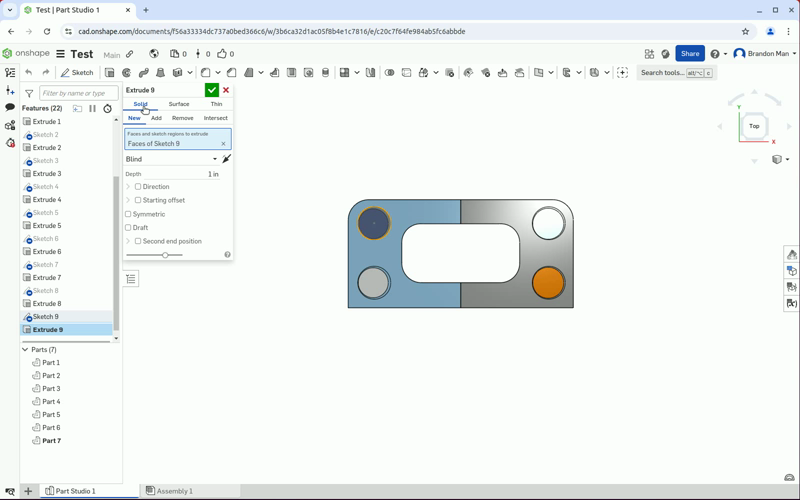
click(143, 106)
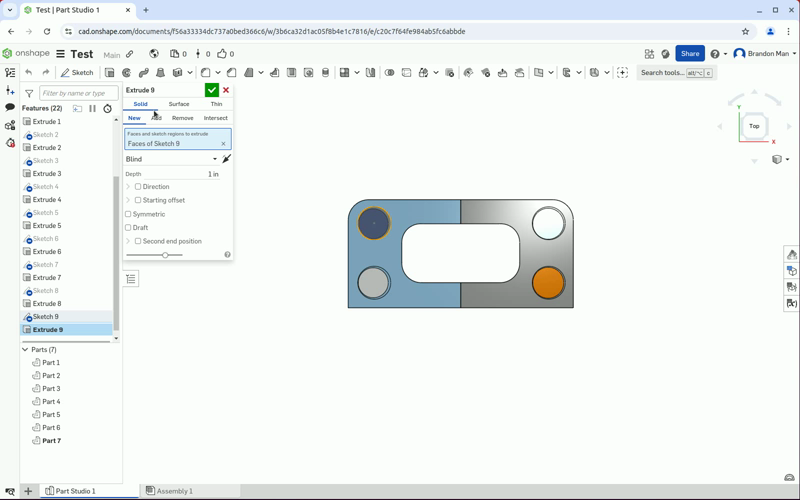
mouse_move(186, 120)
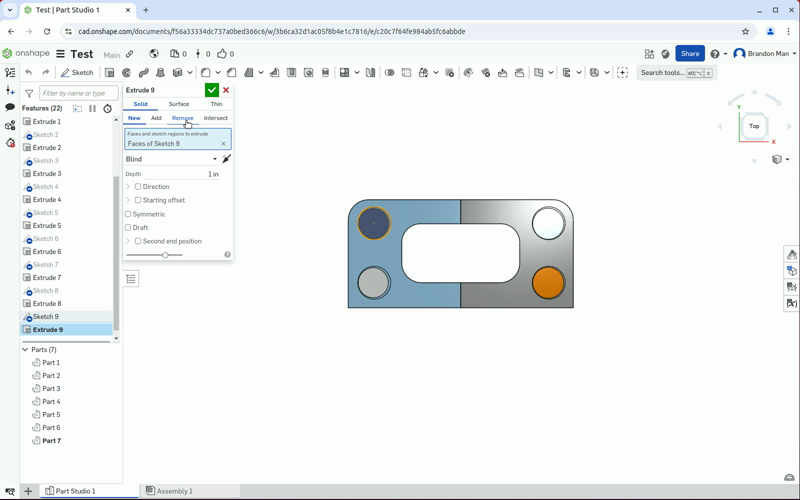
click(186, 120)
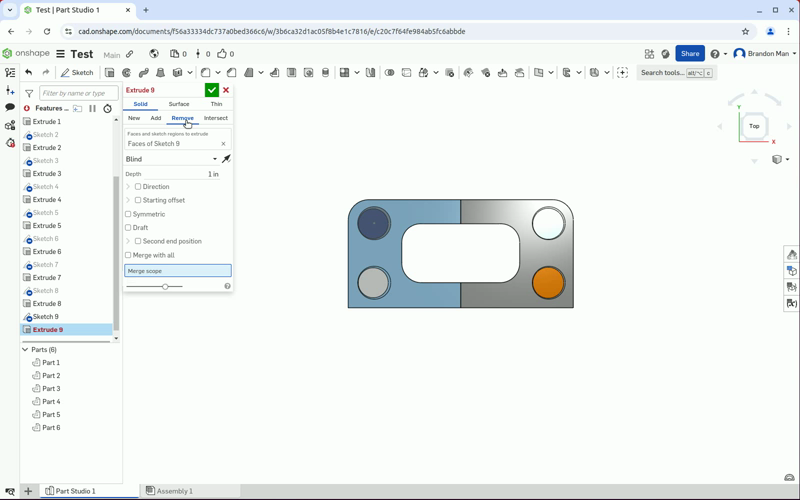
key(tab, 4)
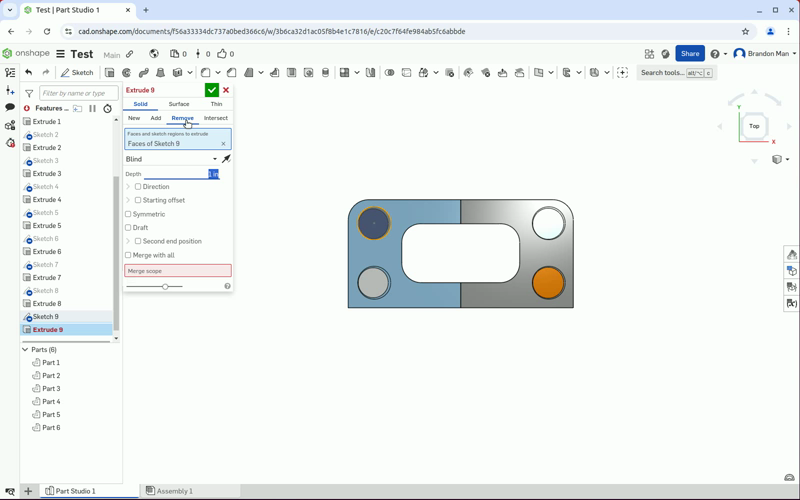
text(-9.869)
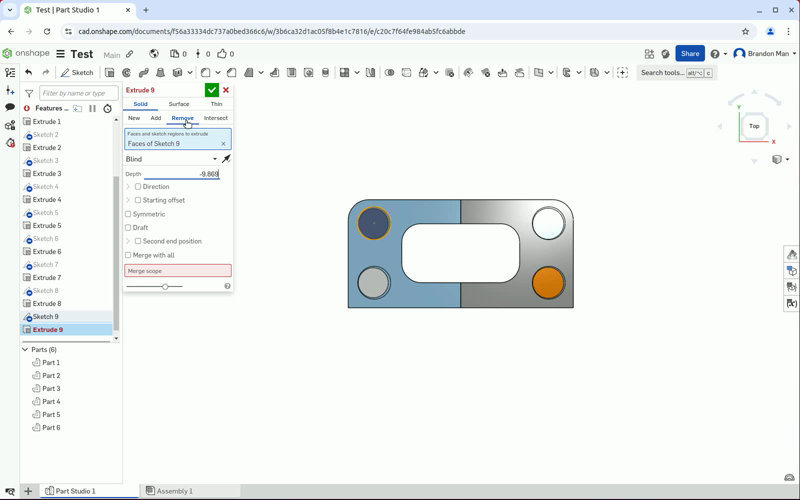
key(tab, 6)
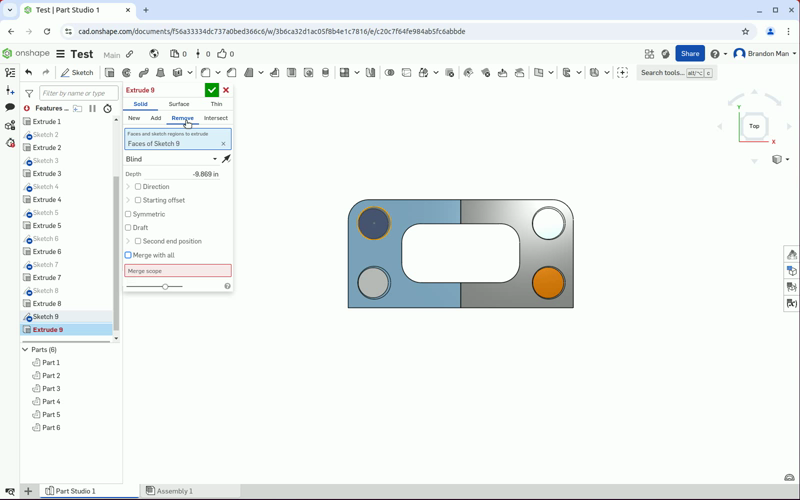
key(space)
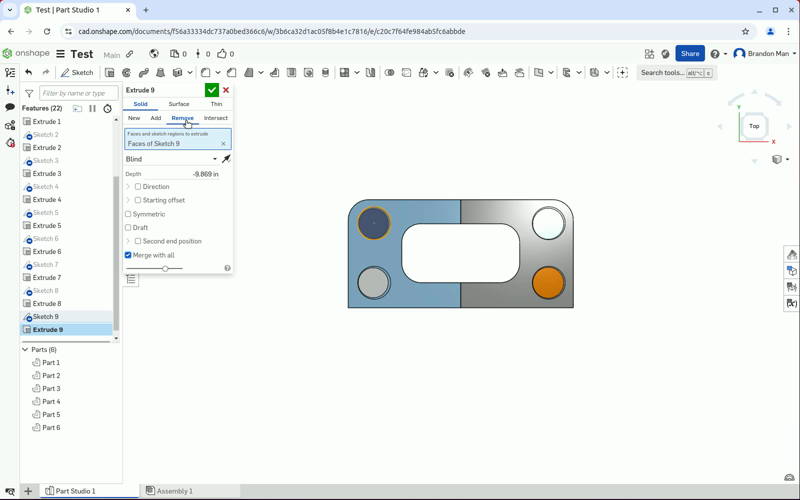
key(enter)
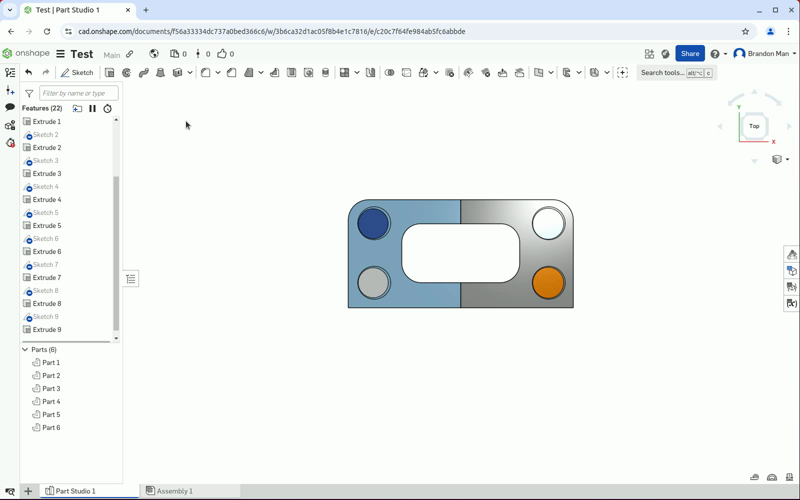
key(shift+h)
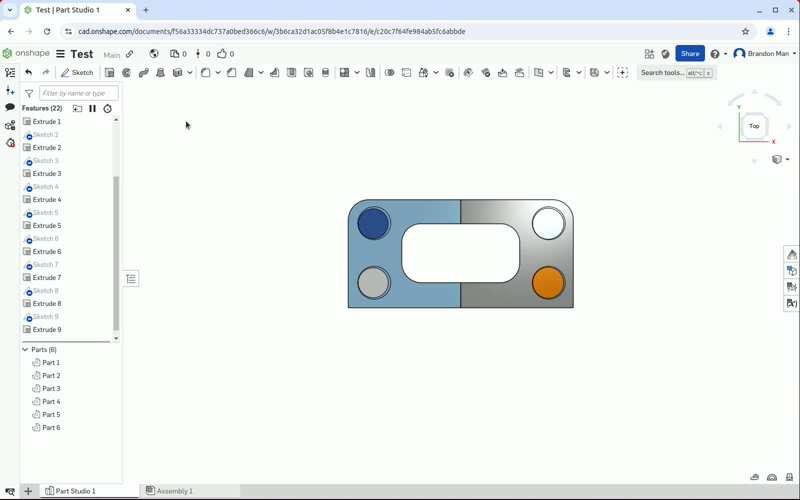
key(shift+h)
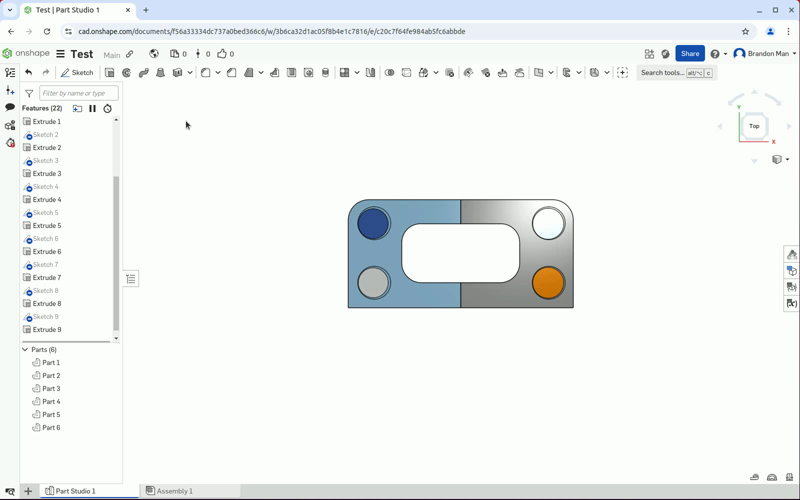
mouse_move(69, 111)
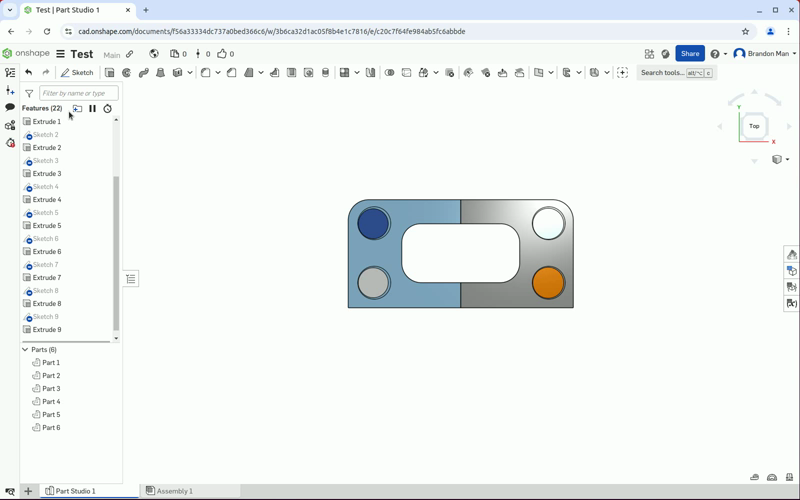
click(69, 111)
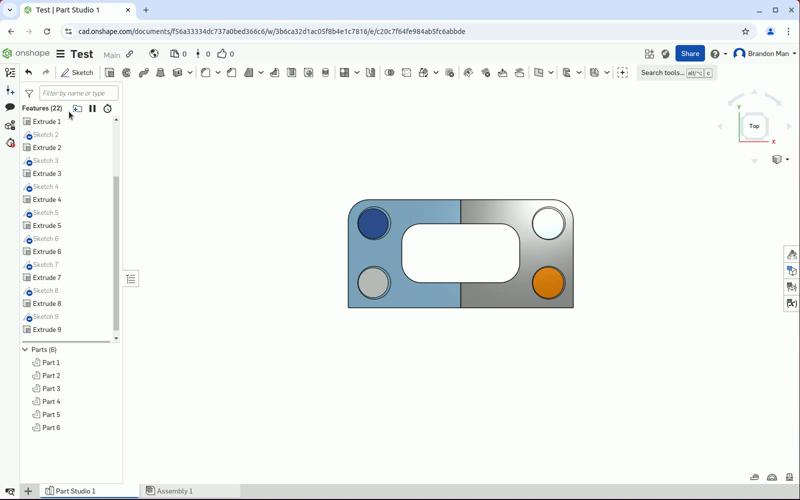
key(shift+s)
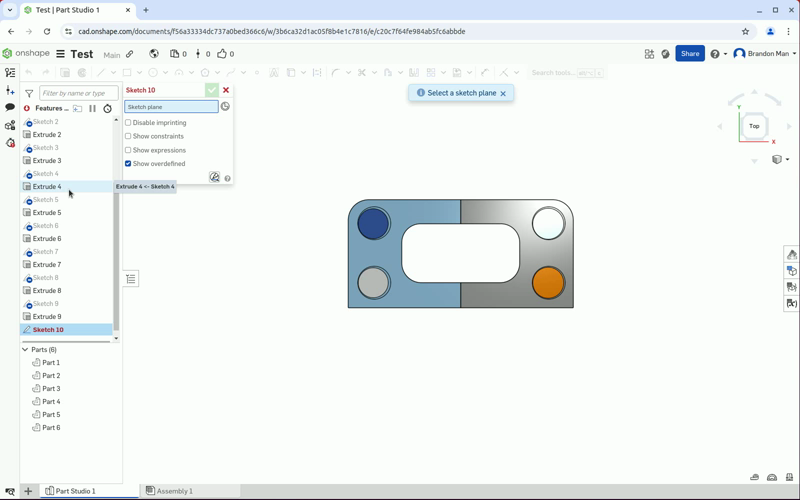
scroll(3)
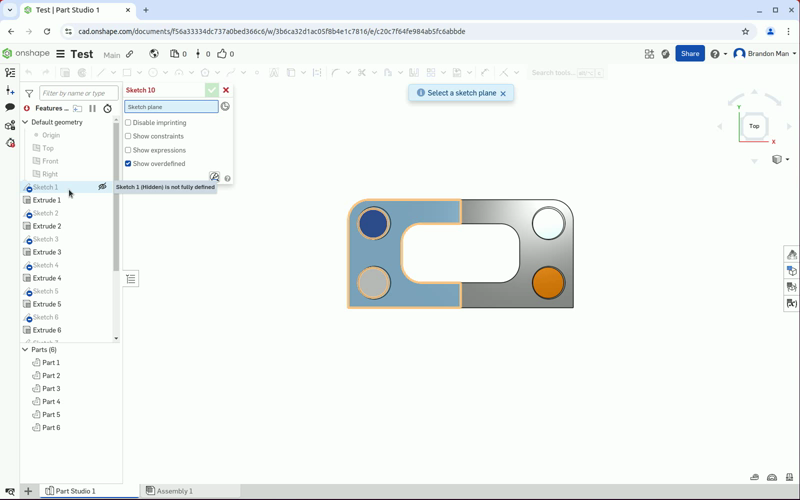
mouse_move(69, 150)
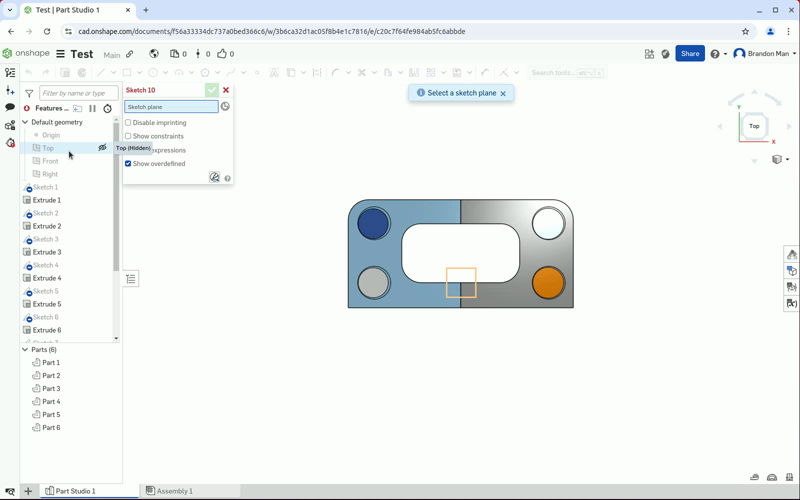
click(69, 150)
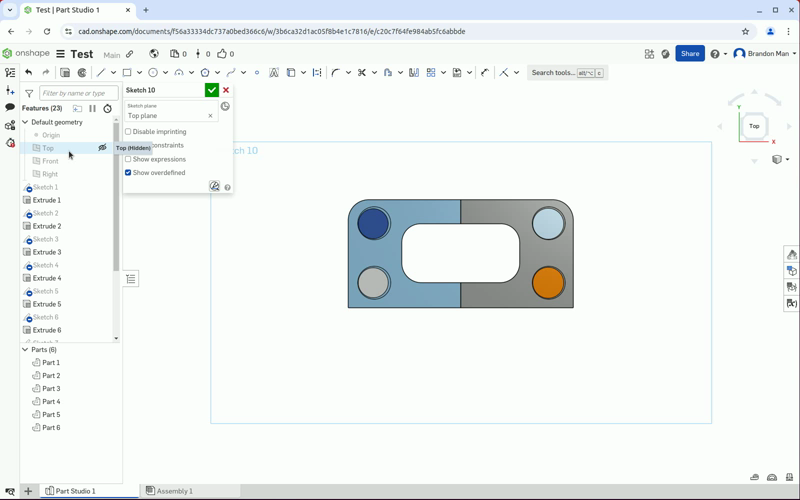
mouse_move(73, 352)
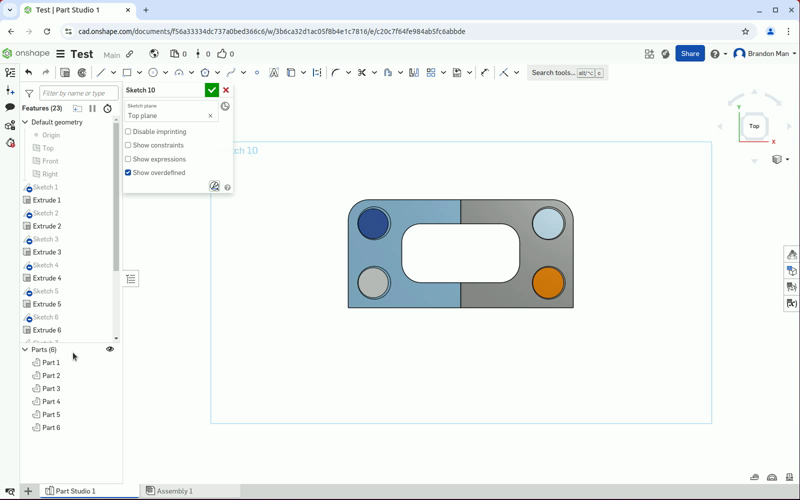
key(y)
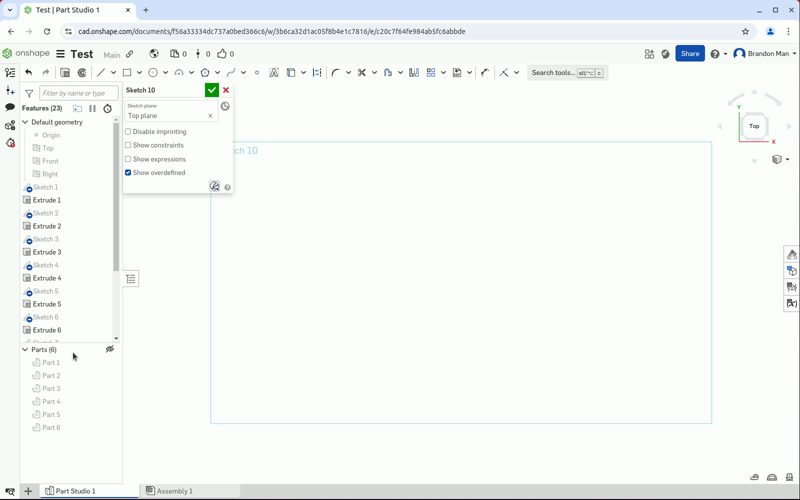
key(c)
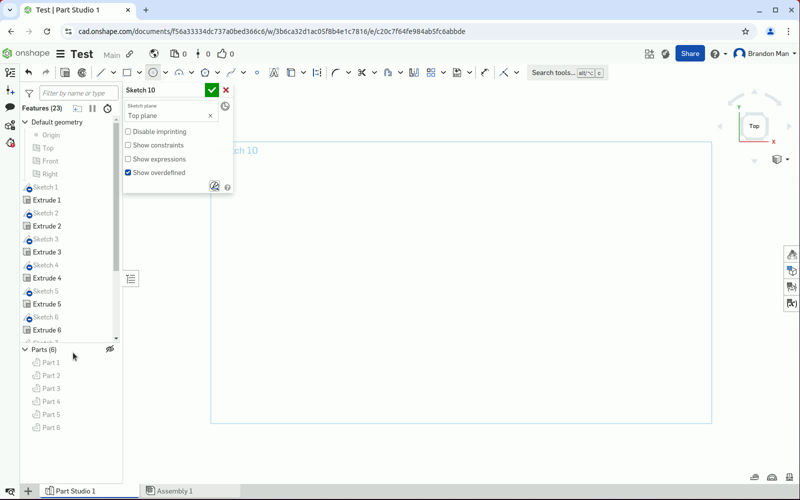
key_down(shift)
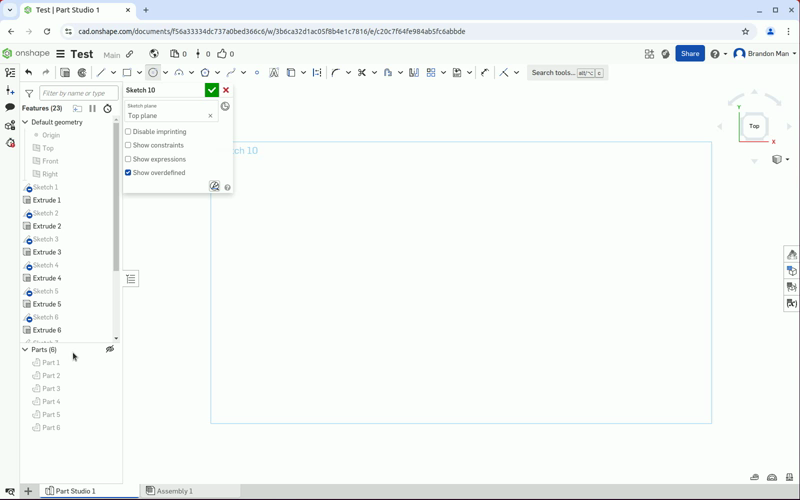
mouse_move(374, 282)
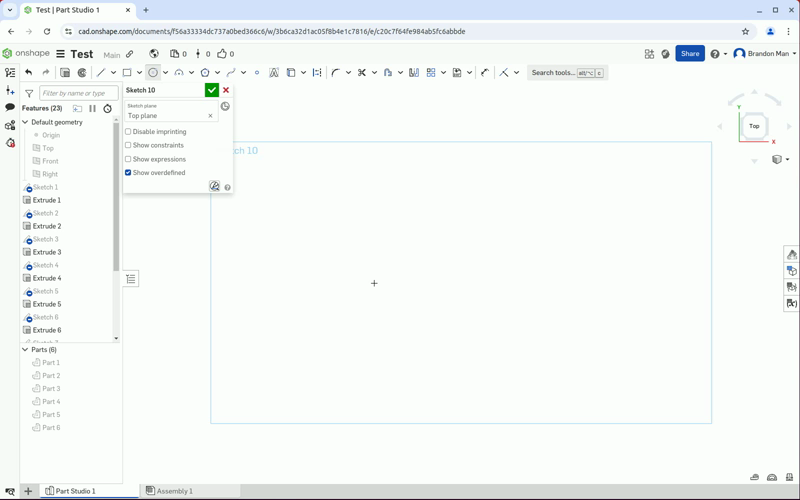
click(374, 282)
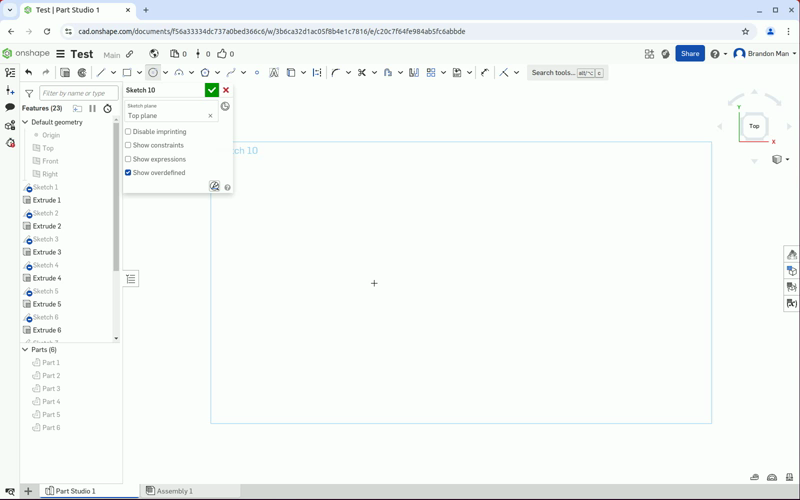
key_up(shift)
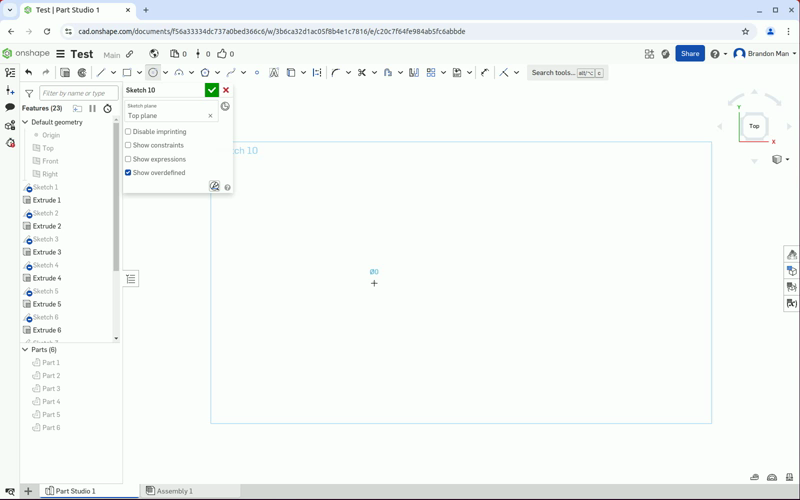
mouse_move(390, 282)
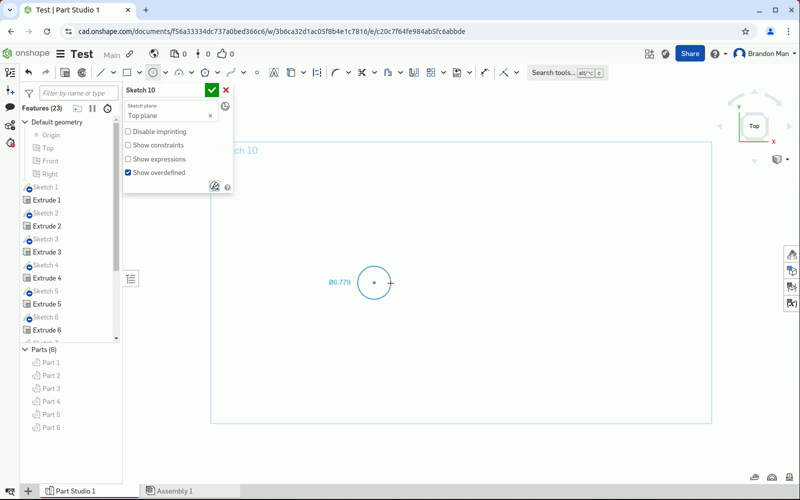
click(390, 282)
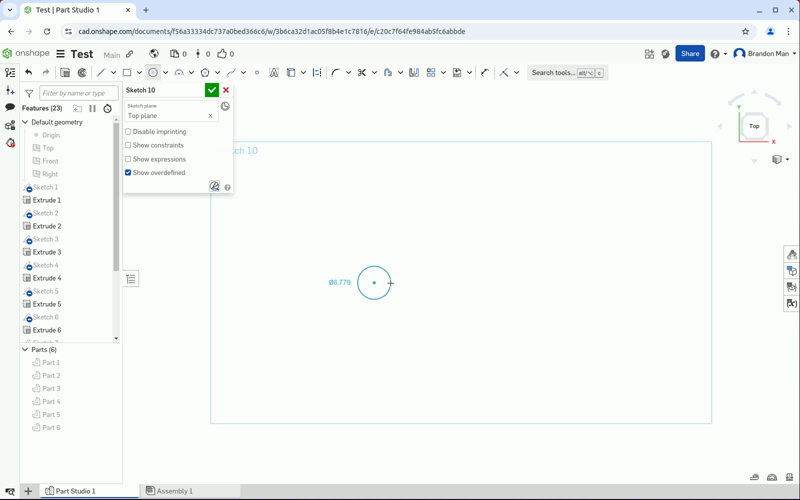
key(esc)
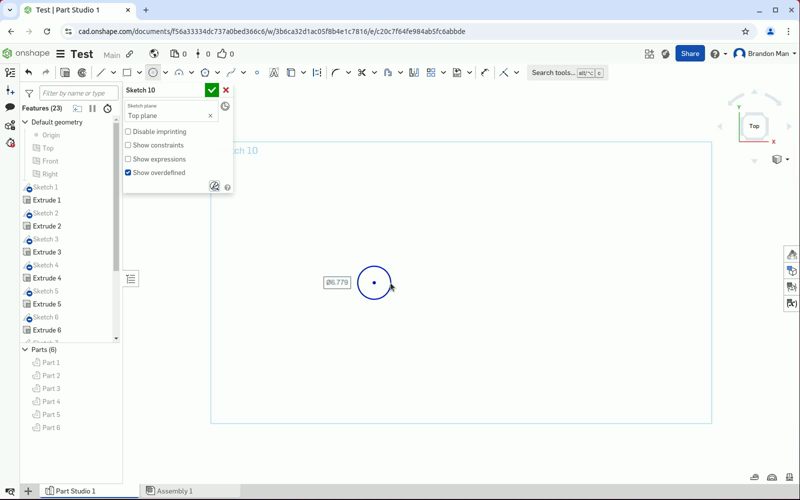
mouse_move(374, 281)
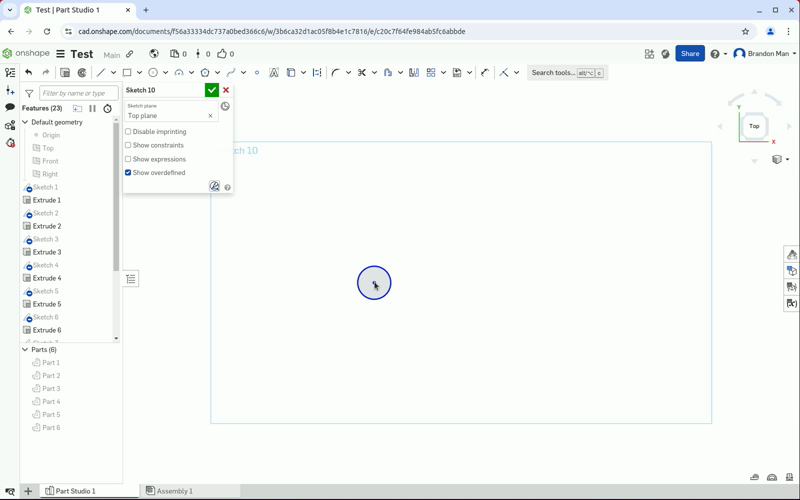
scroll(6)
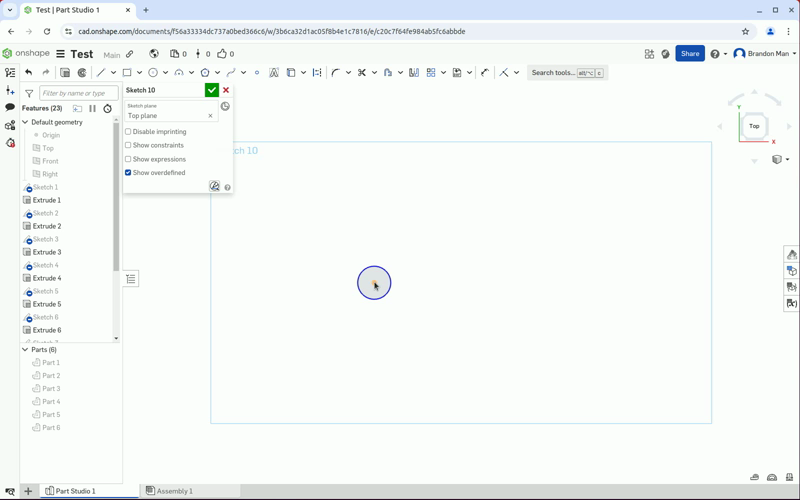
scroll(6)
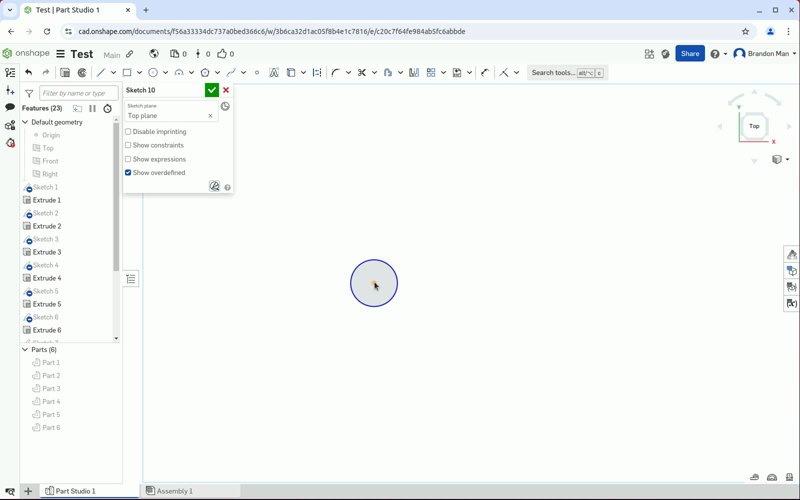
scroll(6)
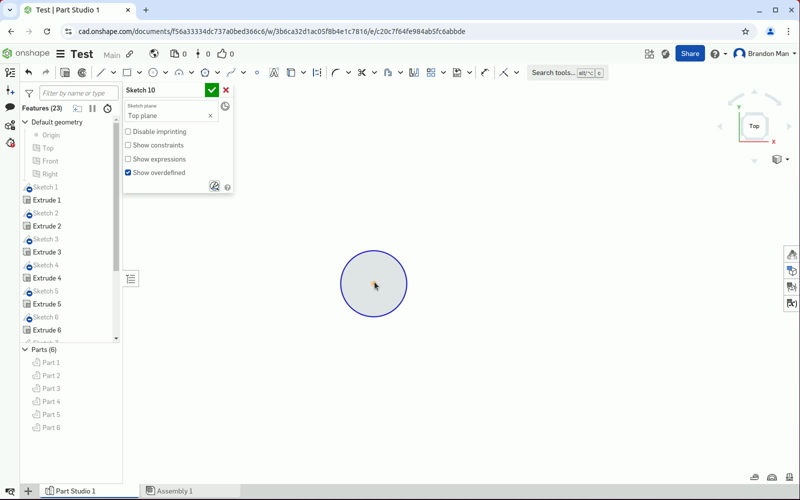
scroll(6)
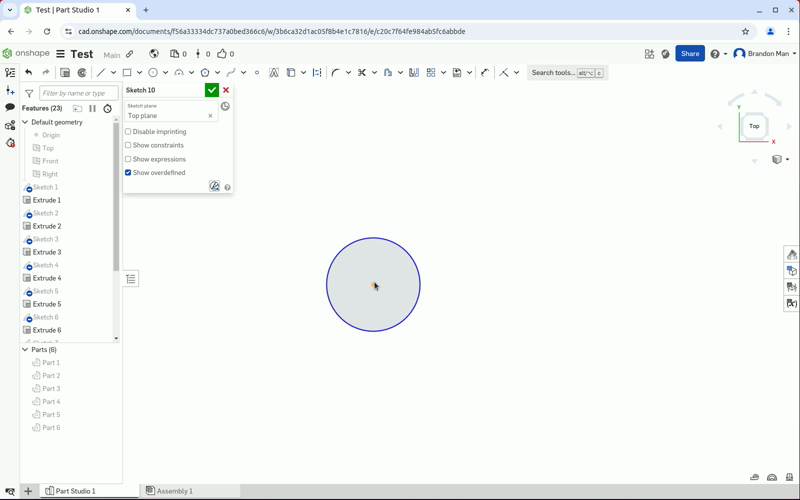
scroll(6)
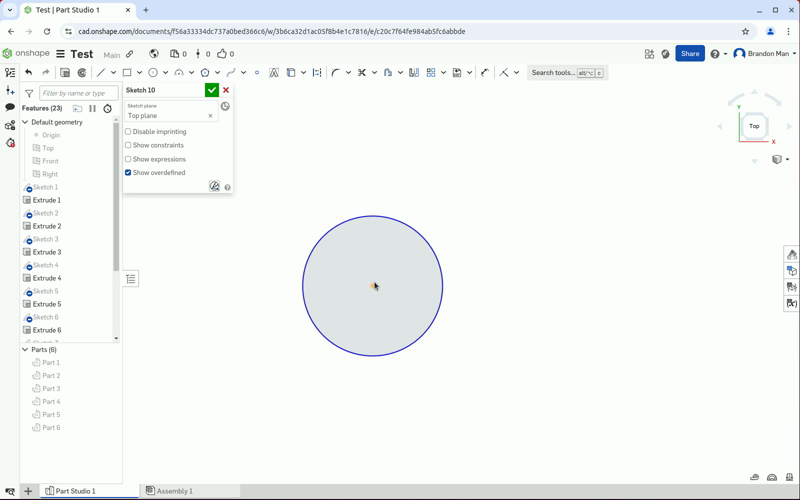
scroll(6)
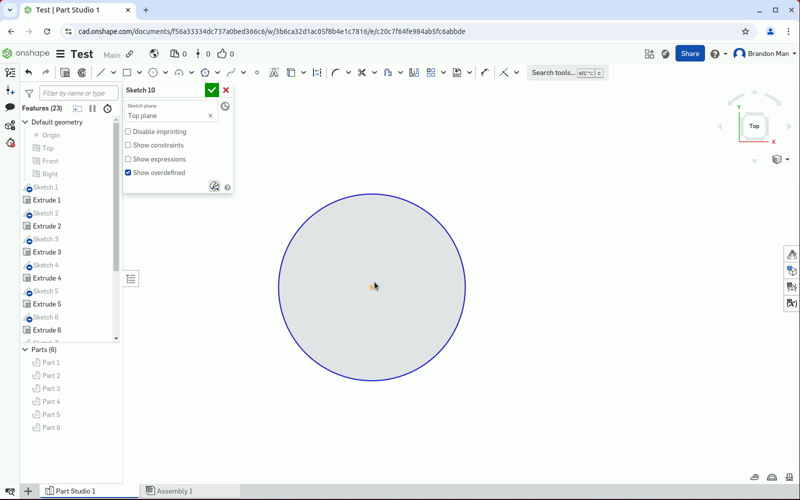
scroll(6)
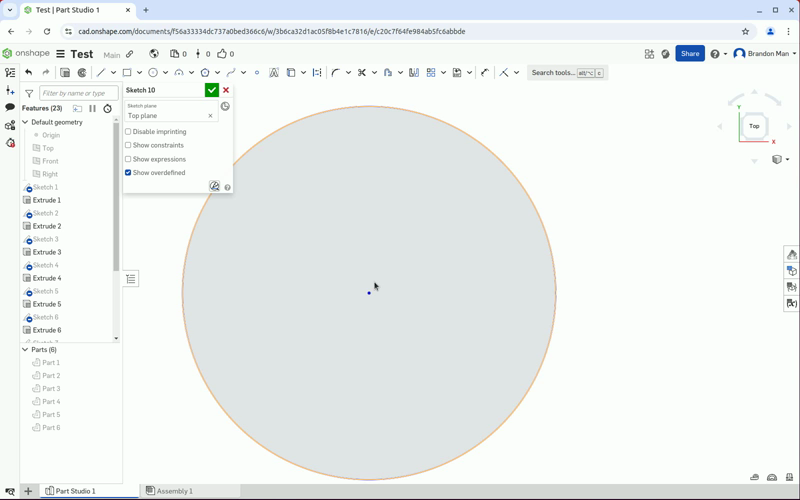
click(374, 281)
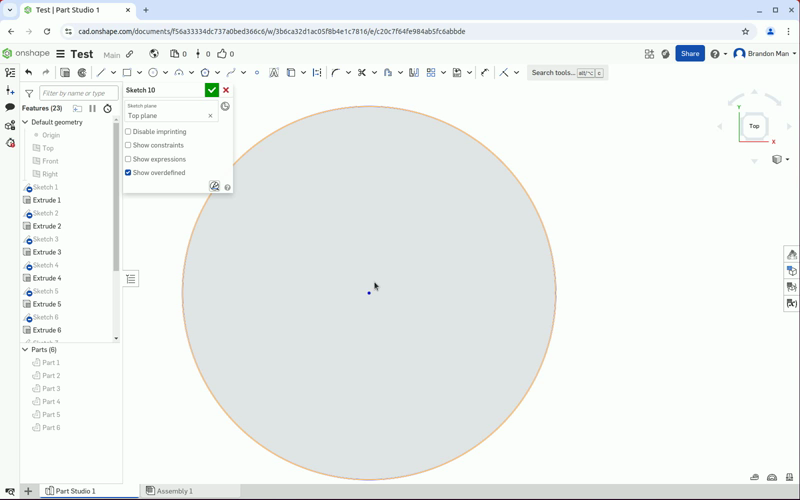
scroll(-6)
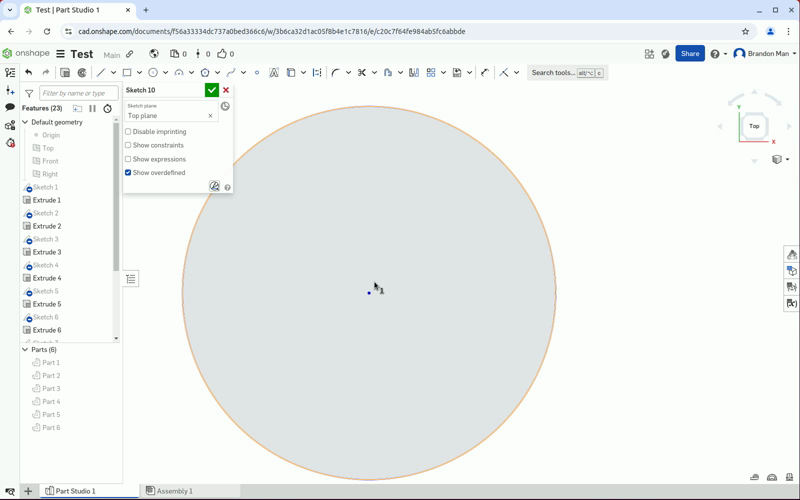
scroll(-6)
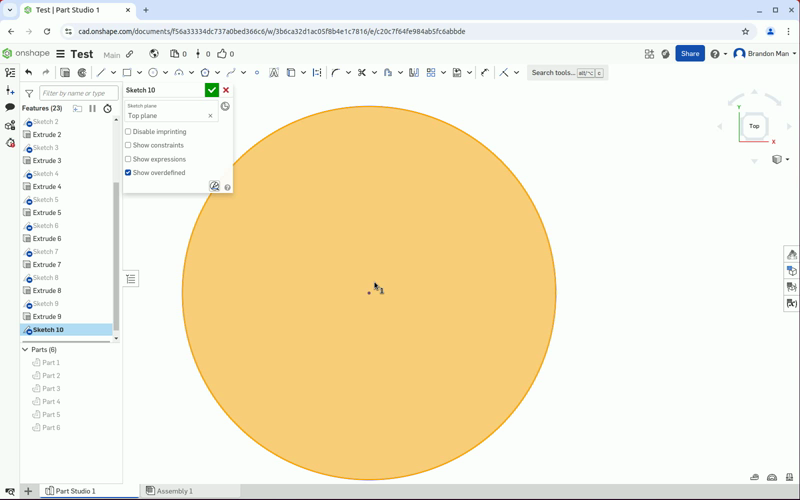
scroll(-6)
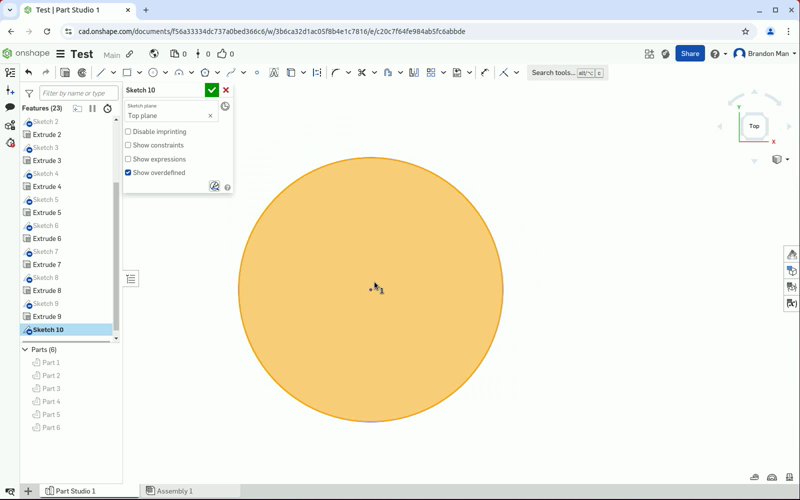
scroll(-6)
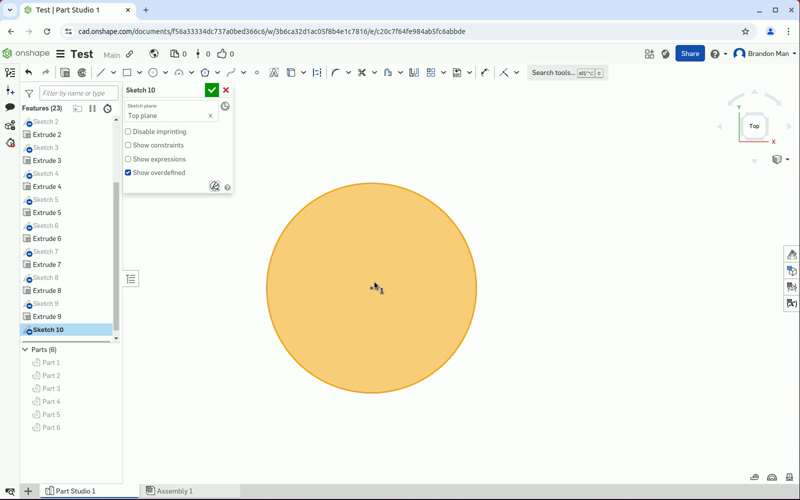
scroll(-6)
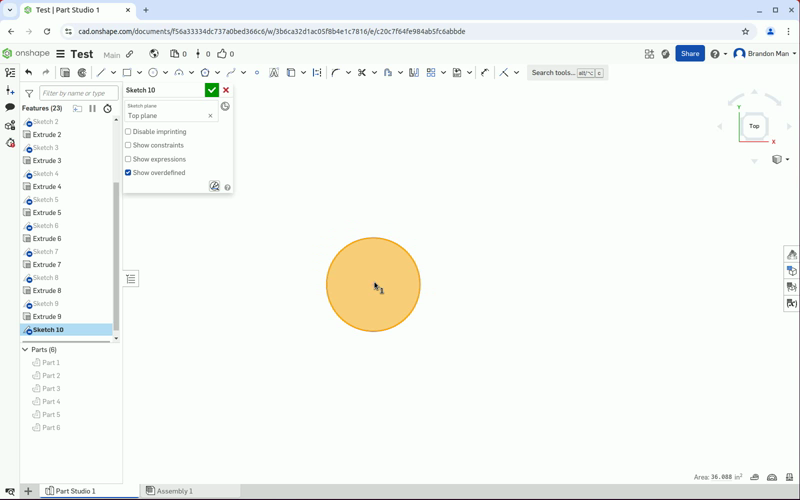
scroll(-6)
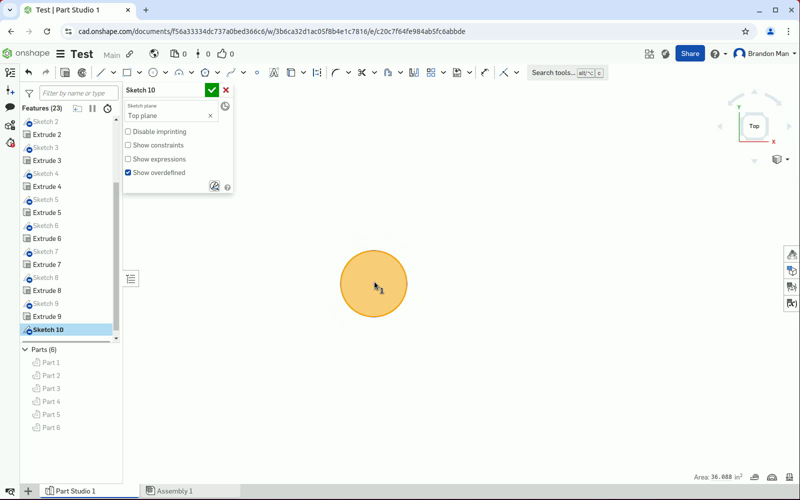
scroll(-6)
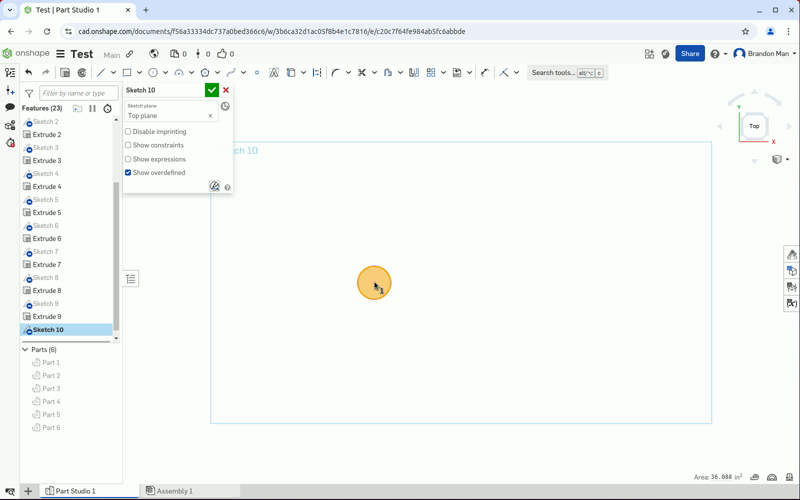
mouse_move(73, 352)
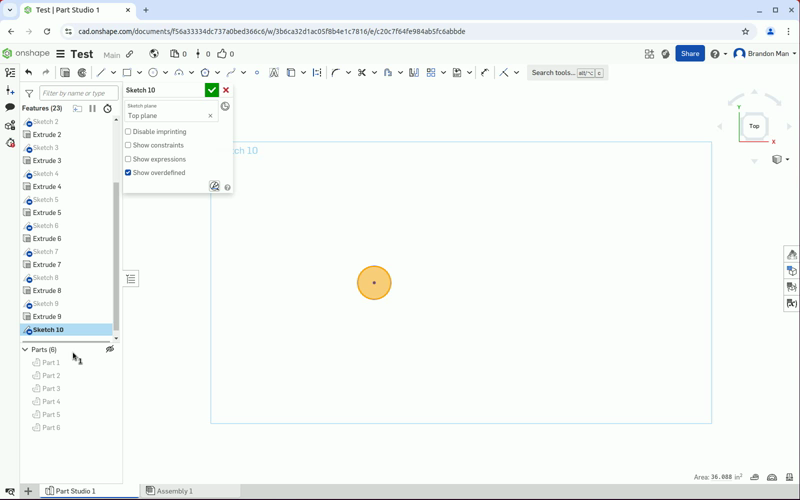
key(shift+y)
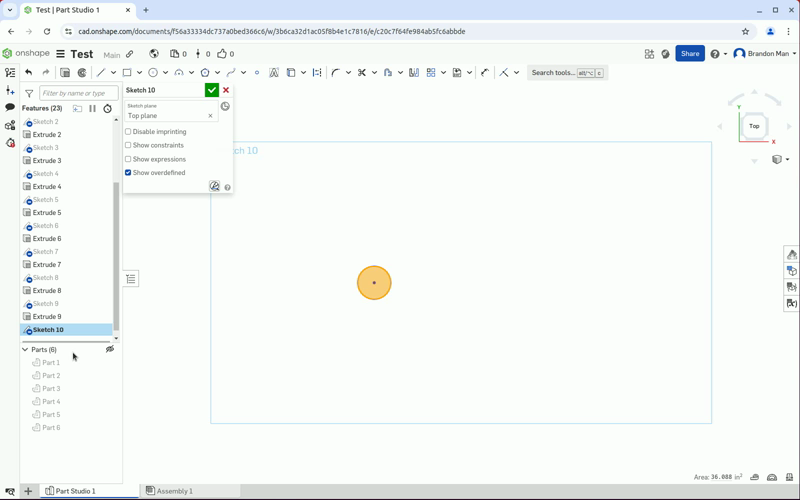
key(shift+e)
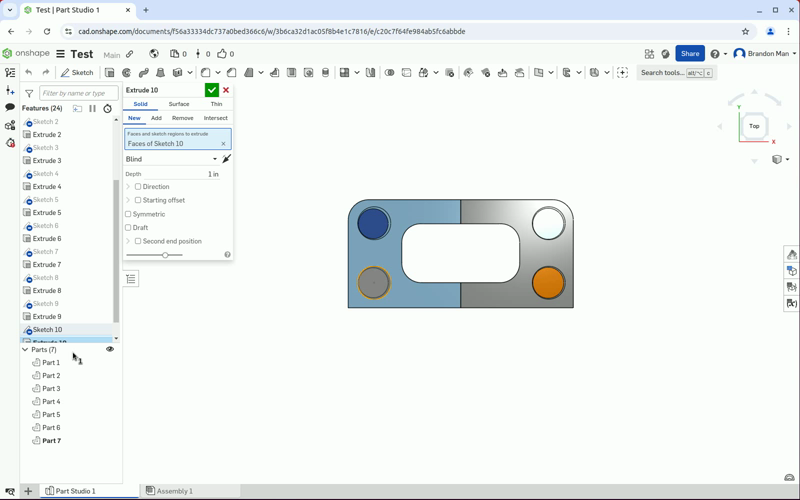
mouse_move(143, 106)
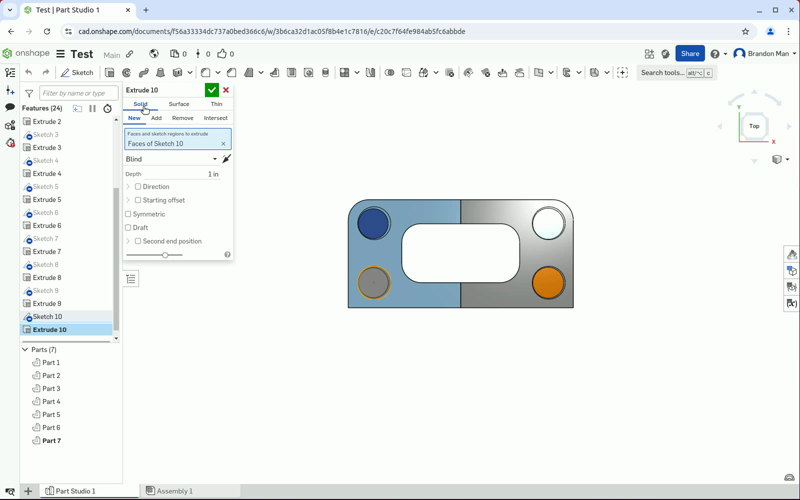
click(143, 106)
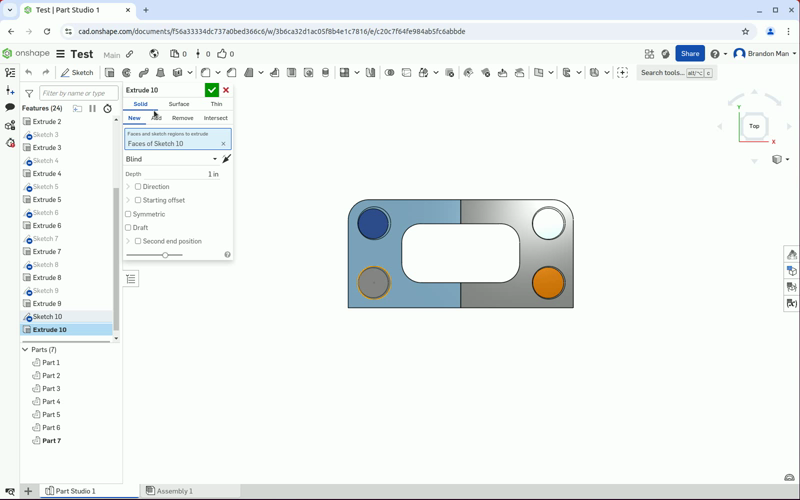
mouse_move(186, 120)
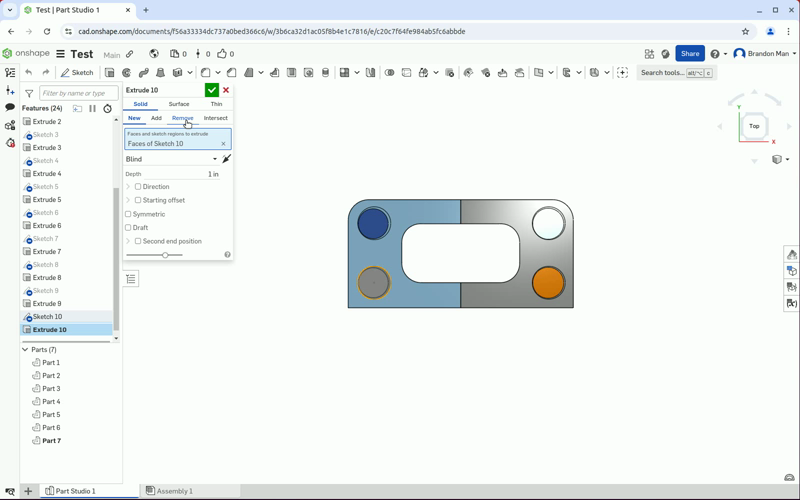
click(186, 120)
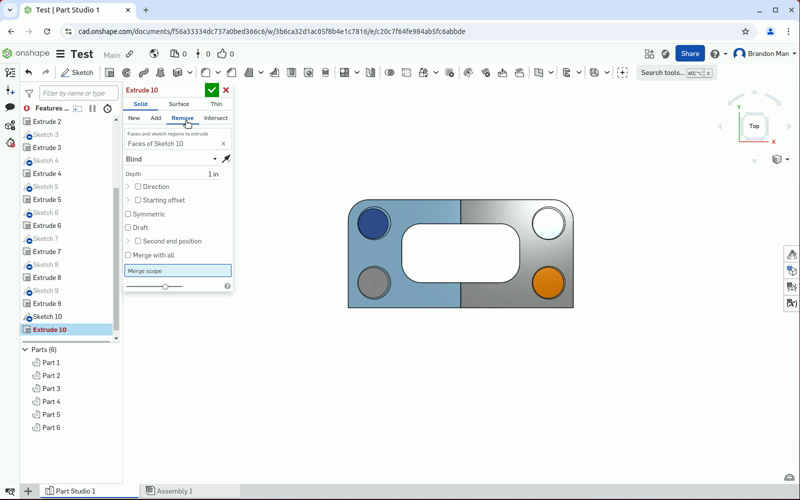
key(tab, 4)
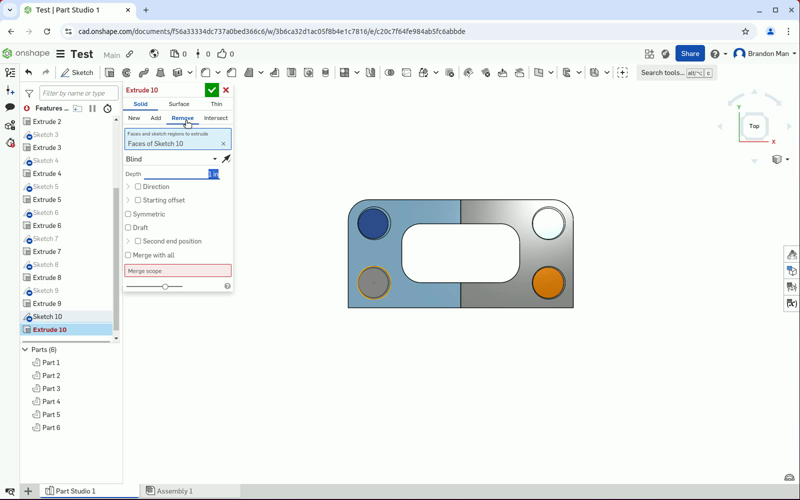
text(-9.869)
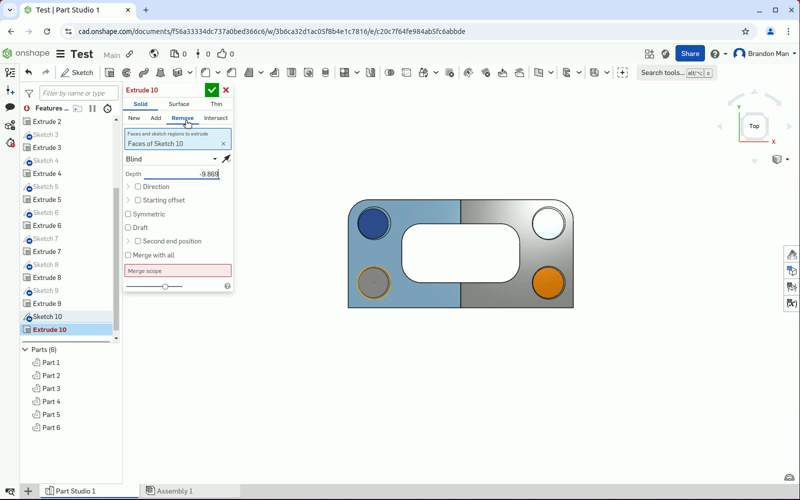
key(tab, 6)
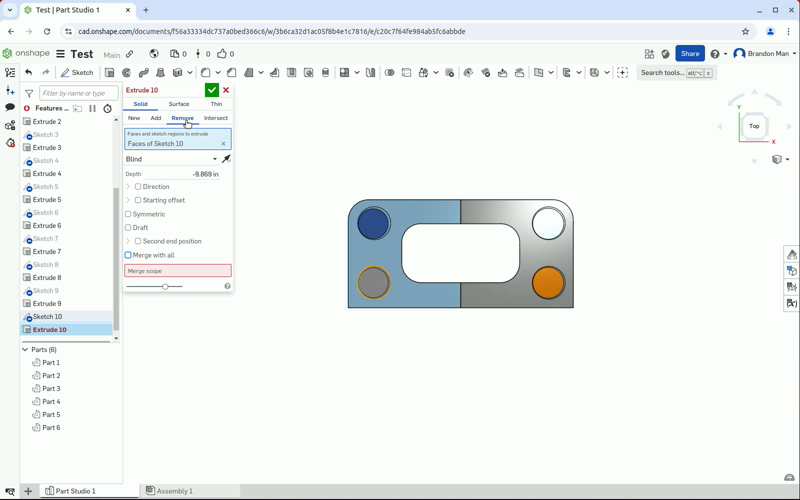
key(space)
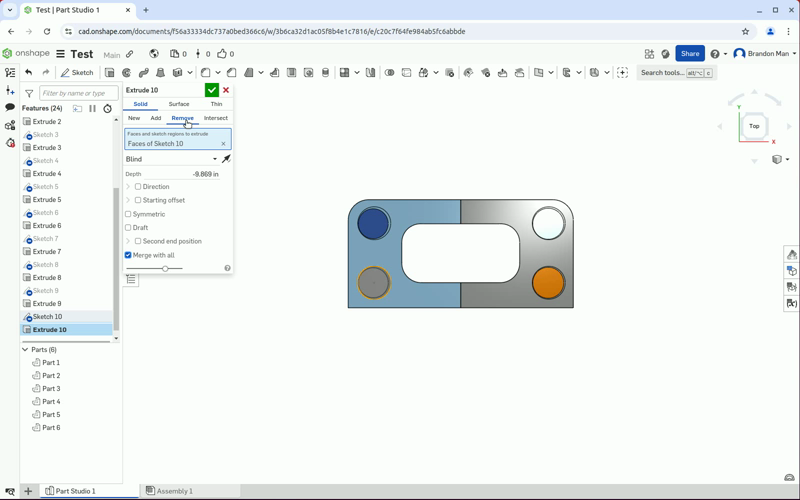
key(enter)
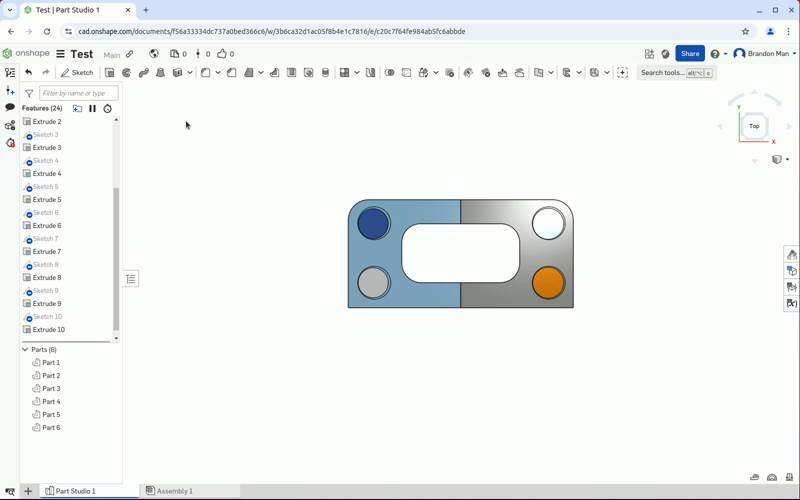
key(shift+h)
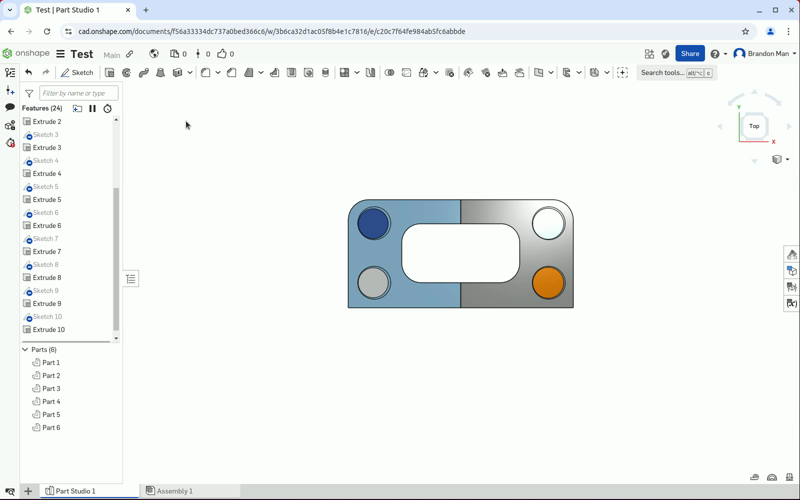
key(shift+h)
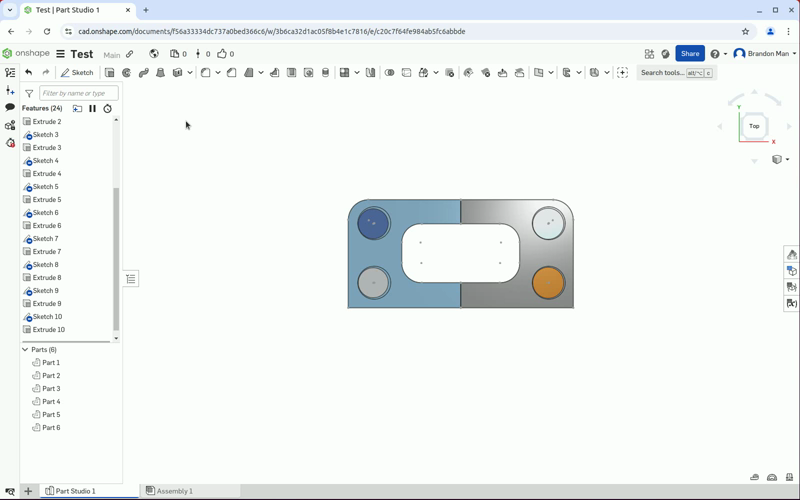
key(shift+7)
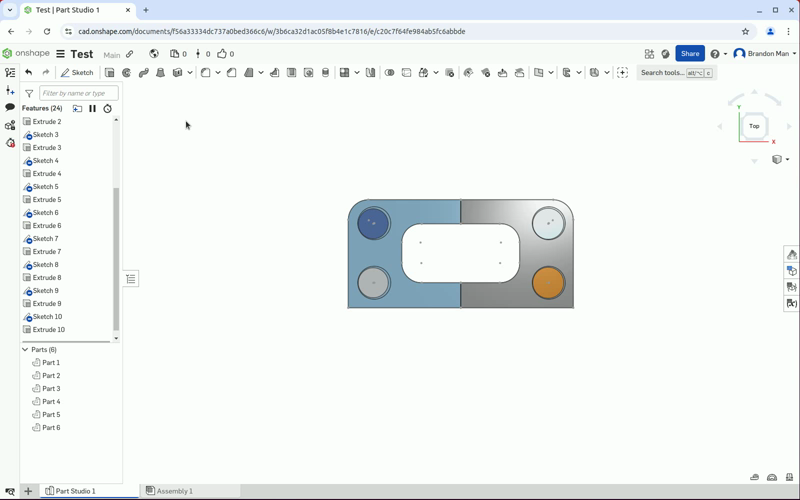
key(up, 3)
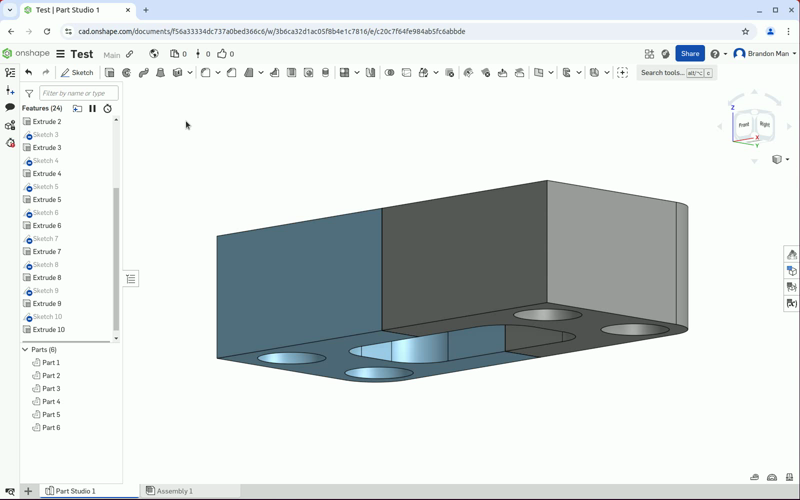
key(left, 3)
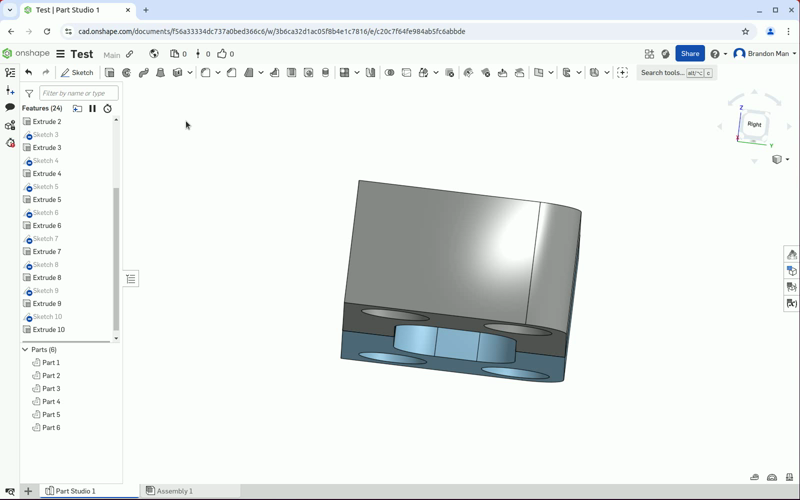
key(right, 3)
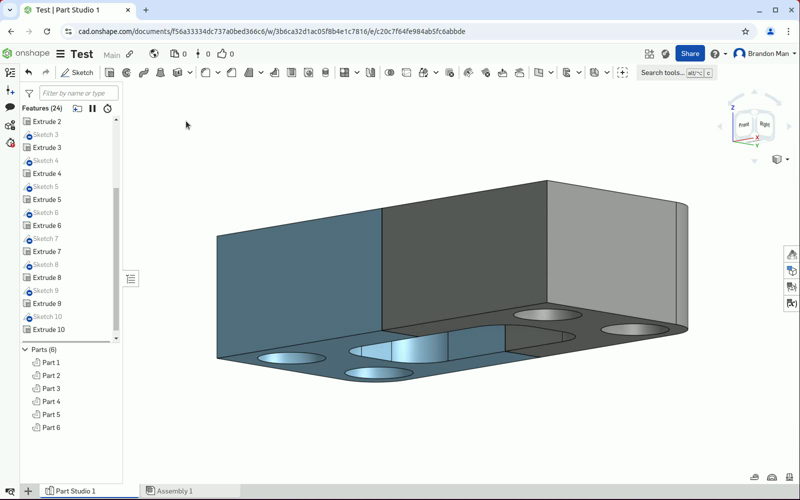
key(down, 3)
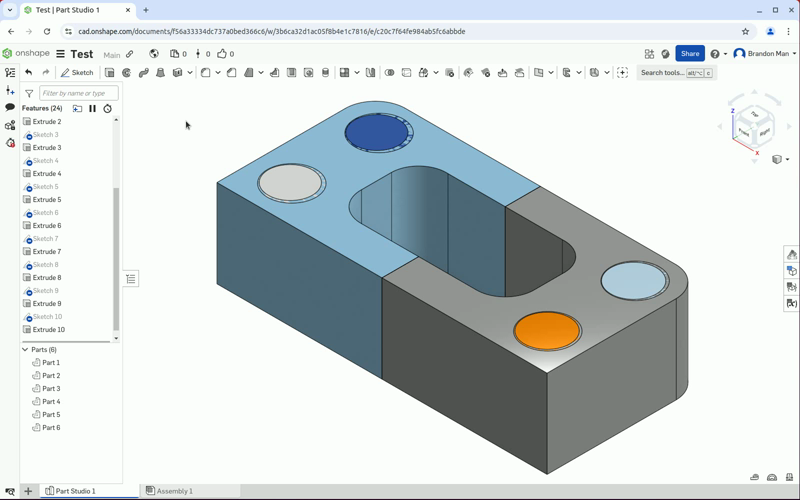
mouse_move(69, 85)
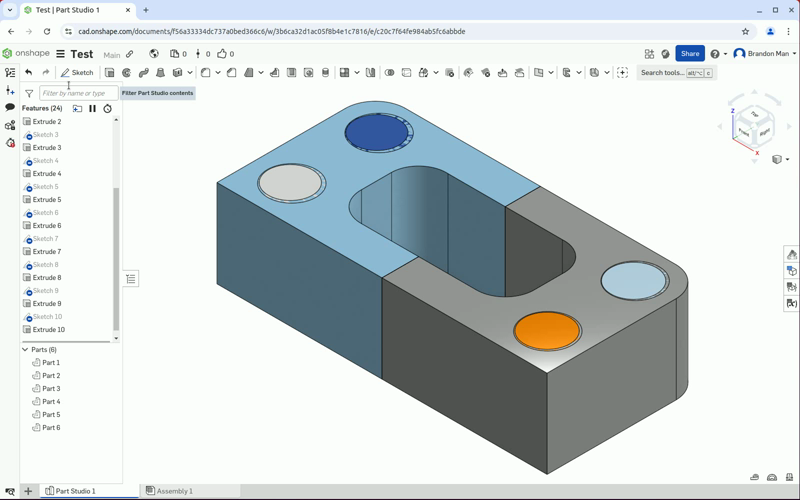
click(69, 85)